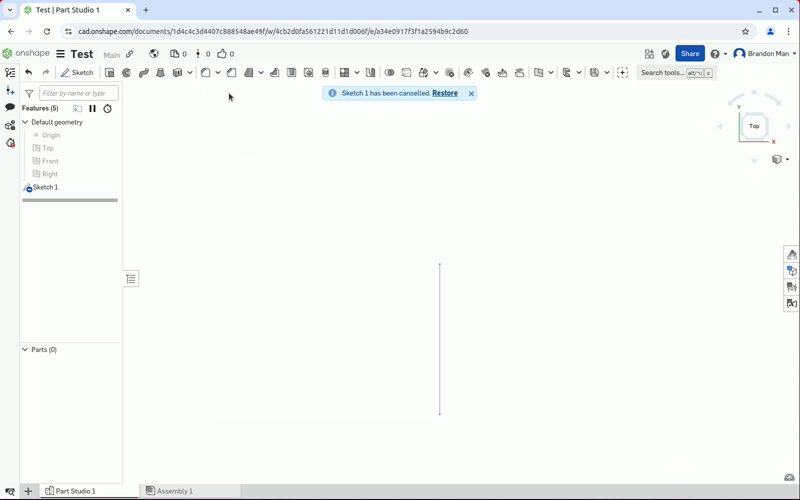
key(shift+h)
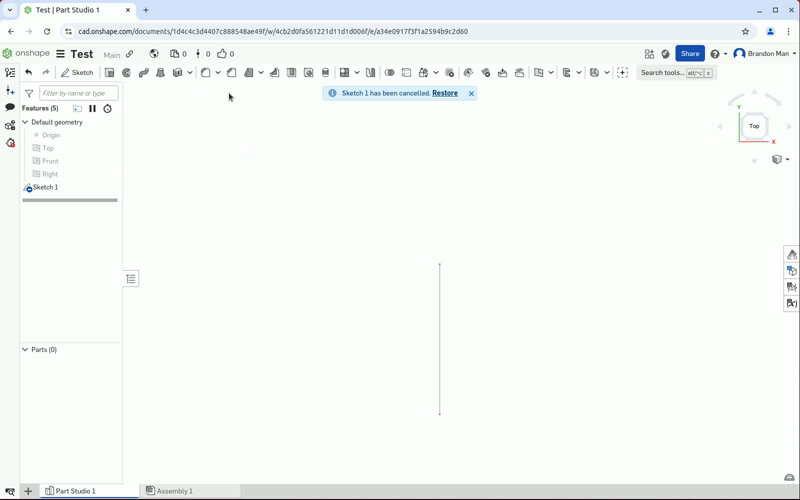
key(shift+s)
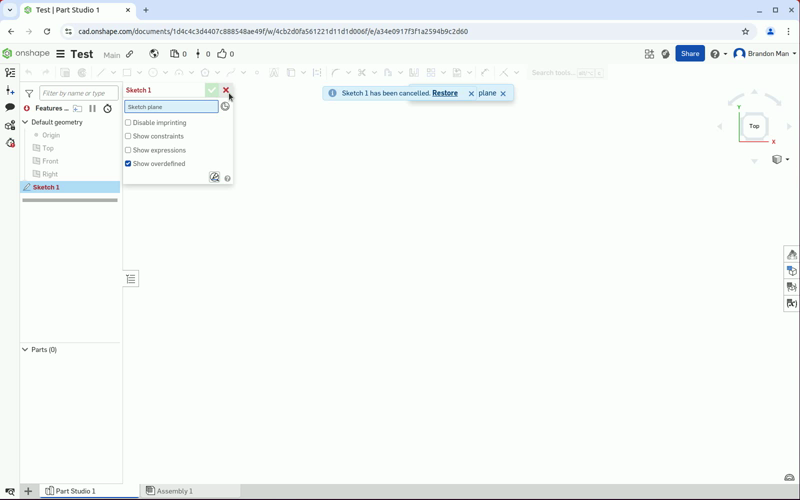
mouse_move(73, 150)
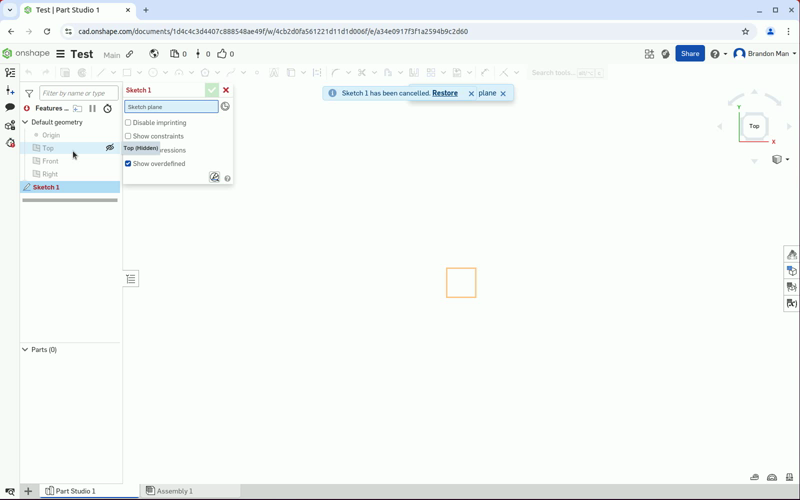
click(73, 150)
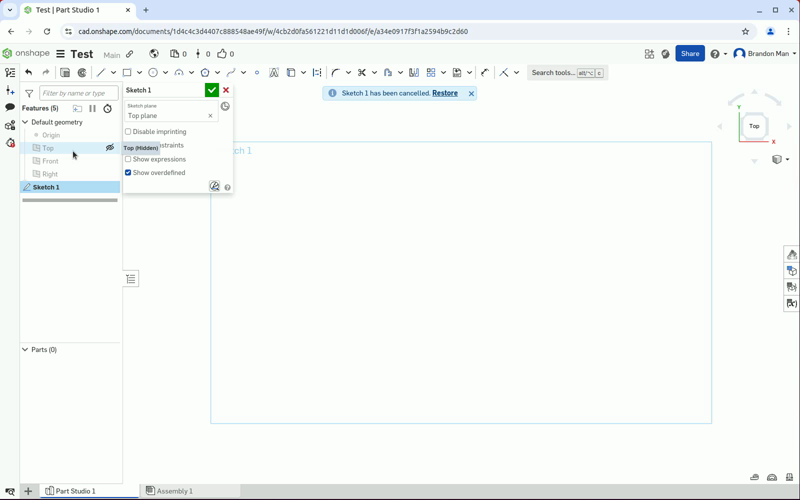
mouse_move(73, 352)
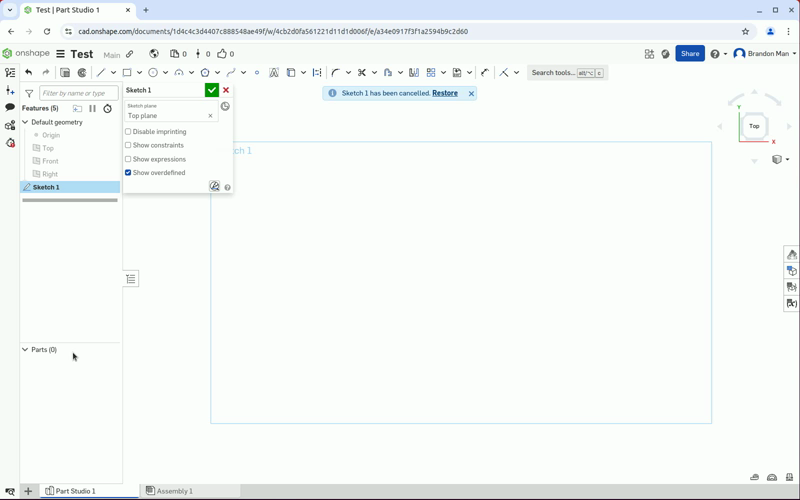
key(y)
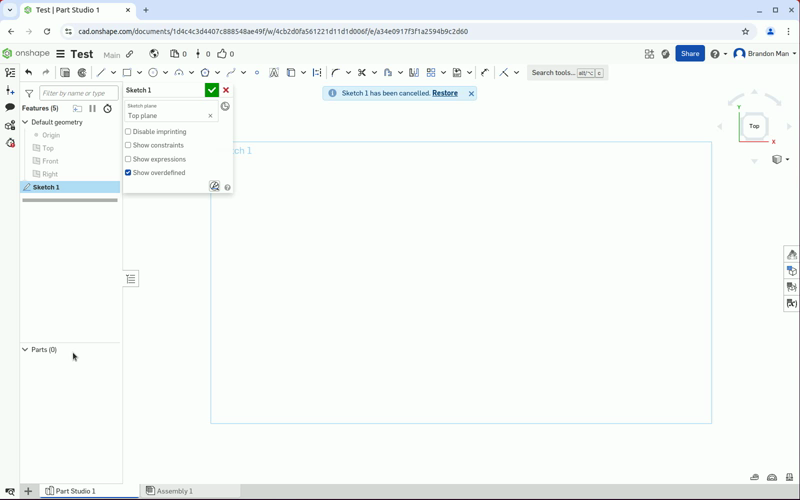
key(l)
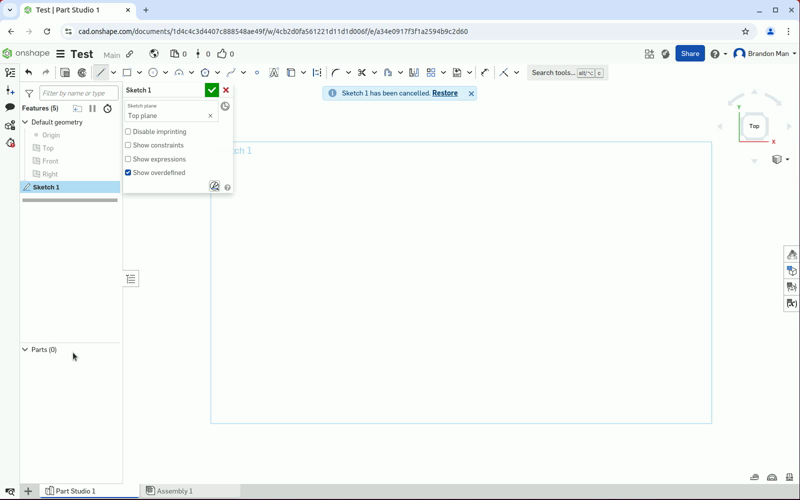
key_down(shift)
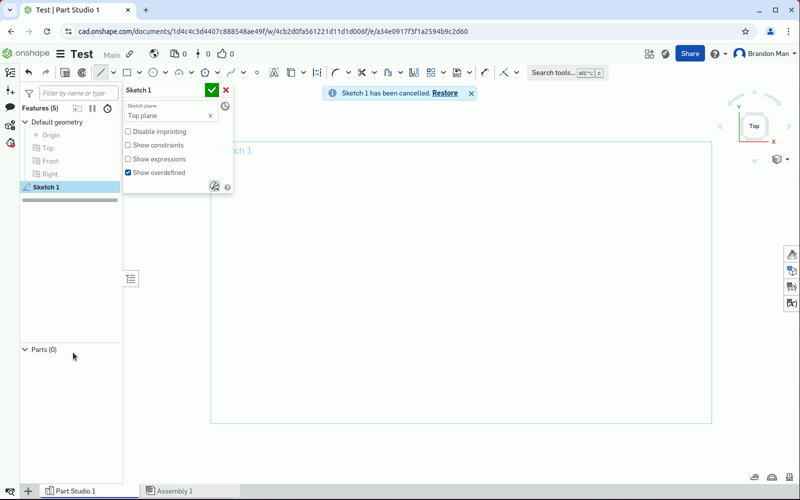
mouse_move(460, 282)
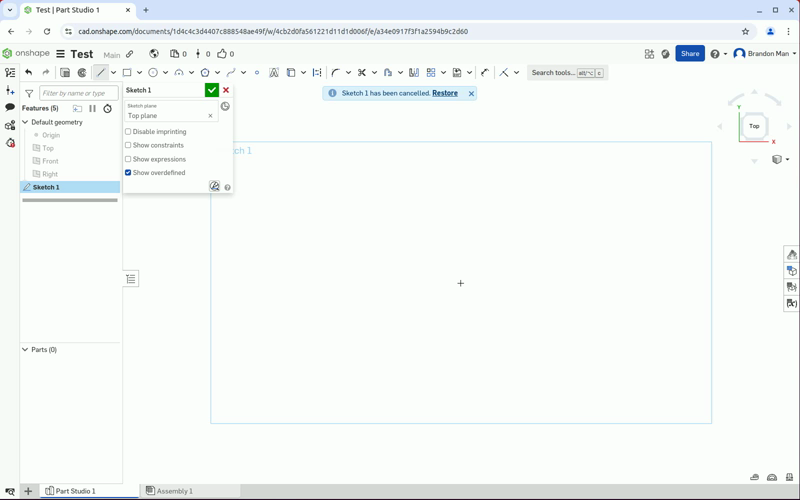
click(460, 282)
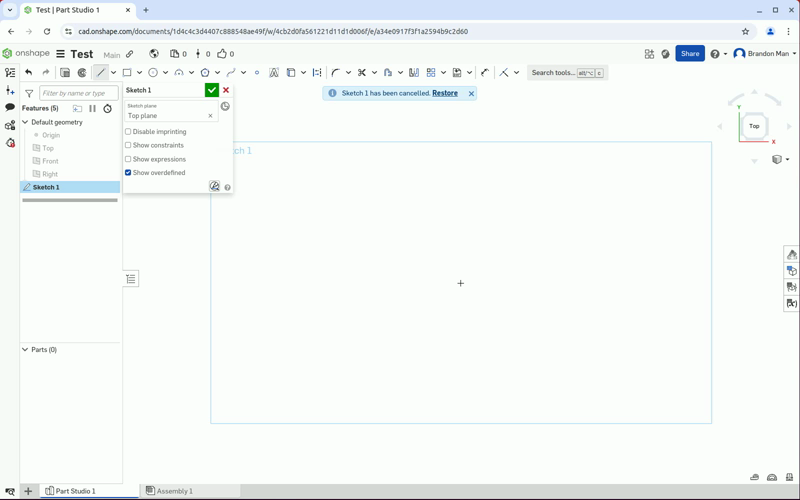
key_up(shift)
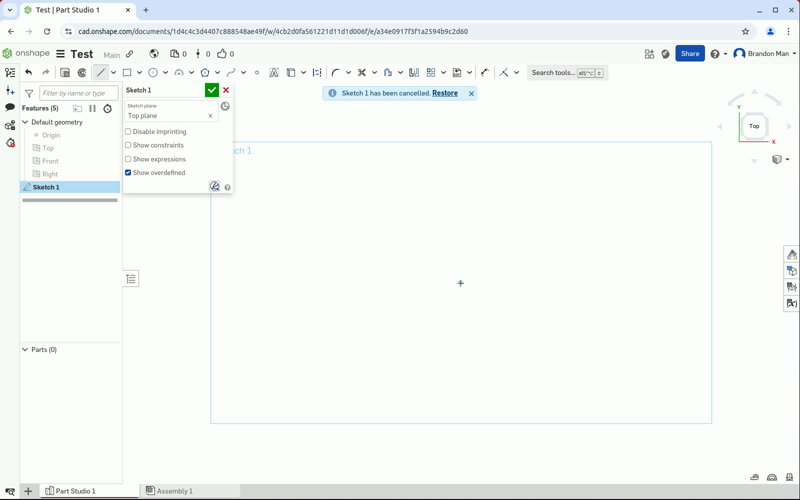
key_down(shift)
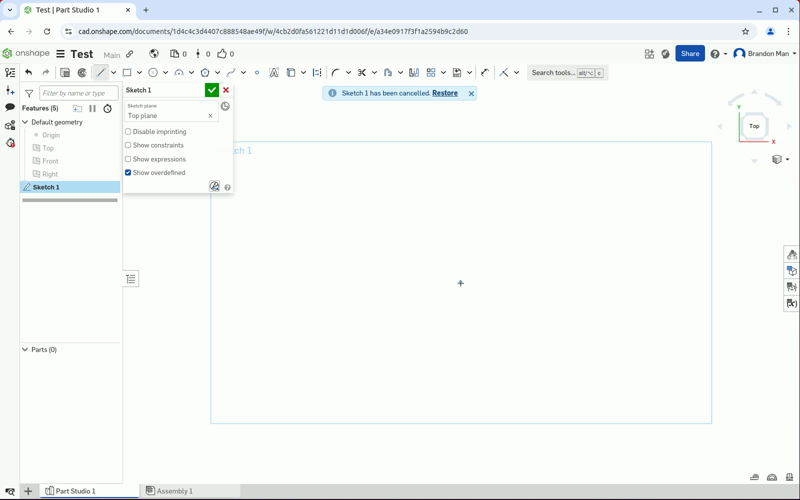
mouse_move(490, 282)
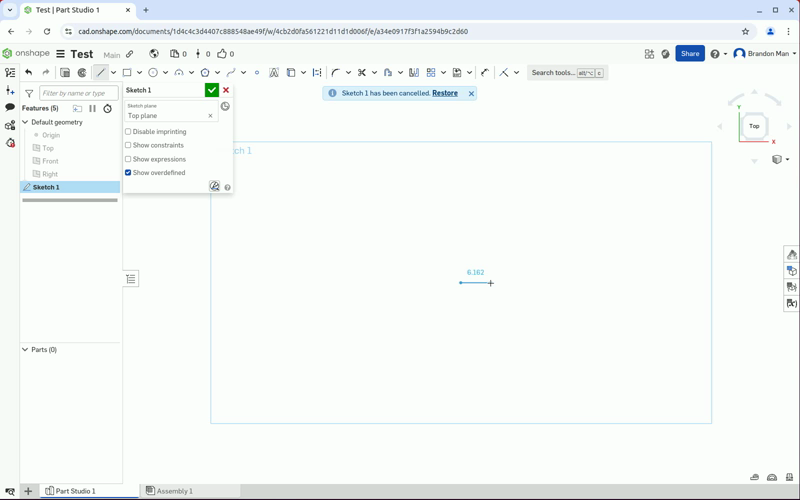
mouse_move(504, 282)
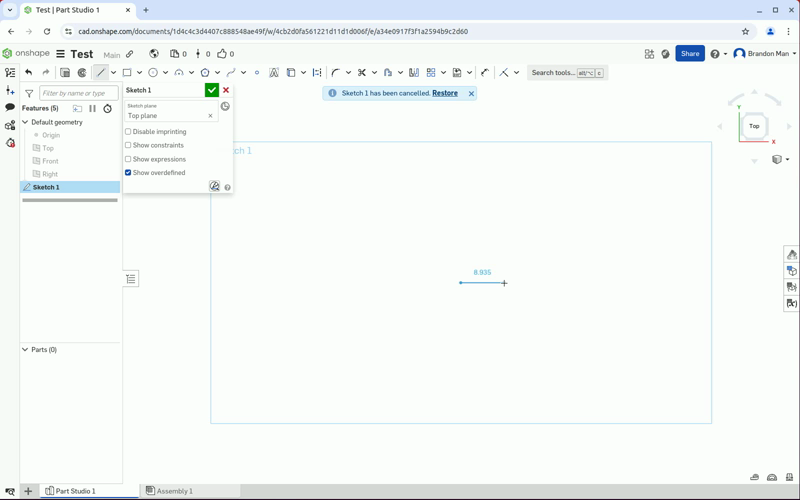
click(504, 282)
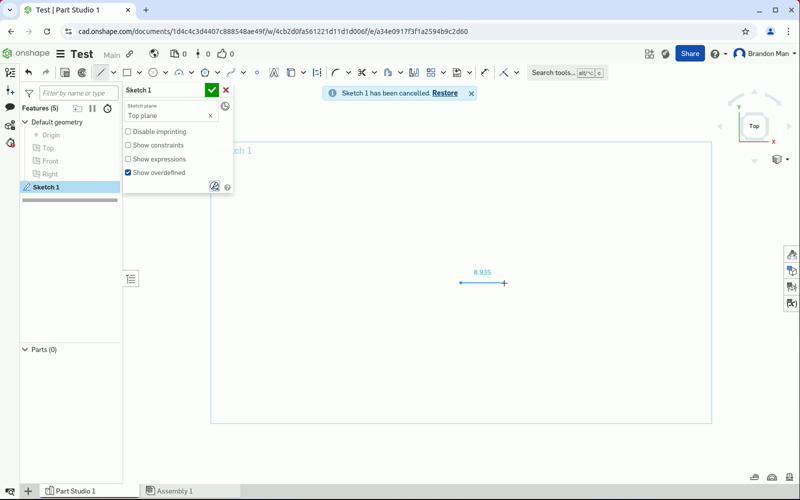
key_up(shift)
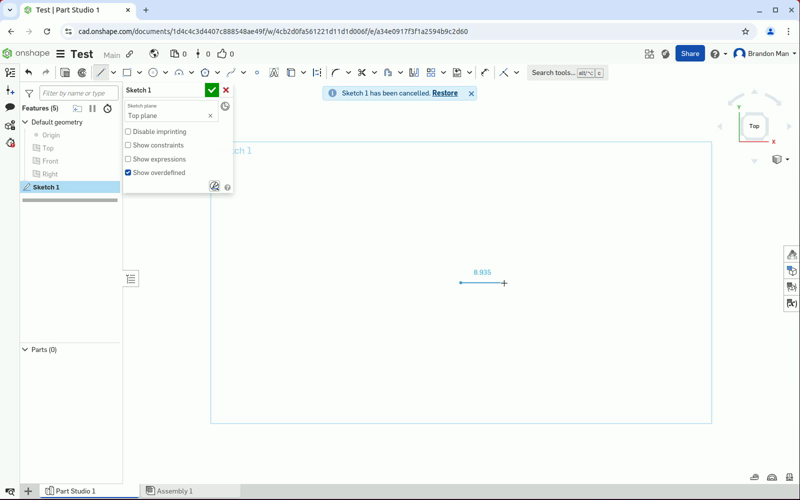
key_down(shift)
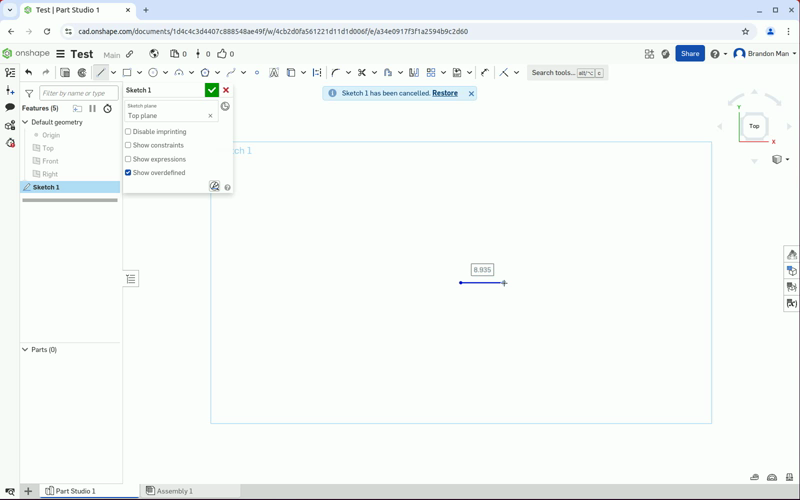
mouse_move(534, 282)
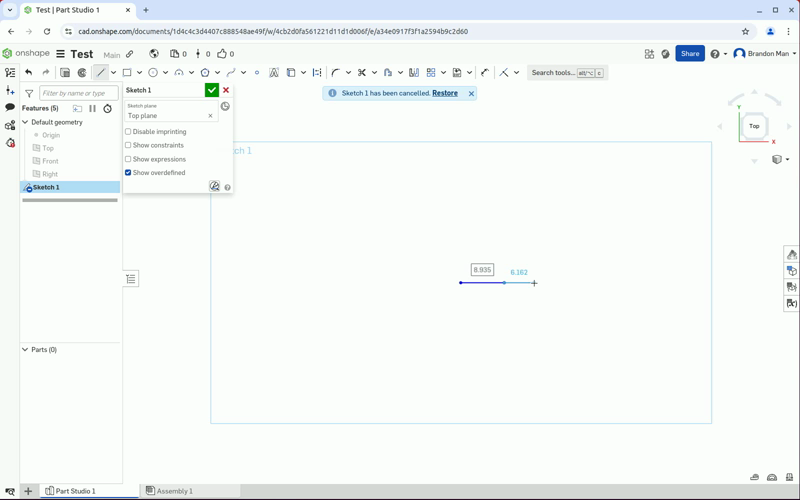
mouse_move(504, 226)
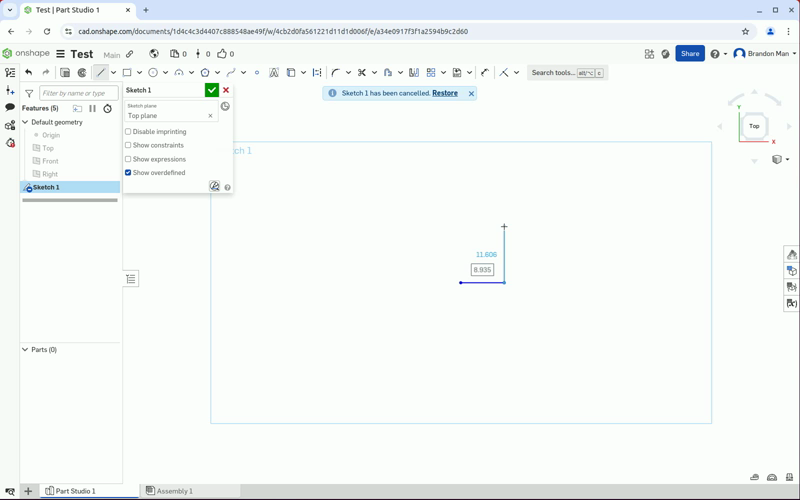
click(504, 226)
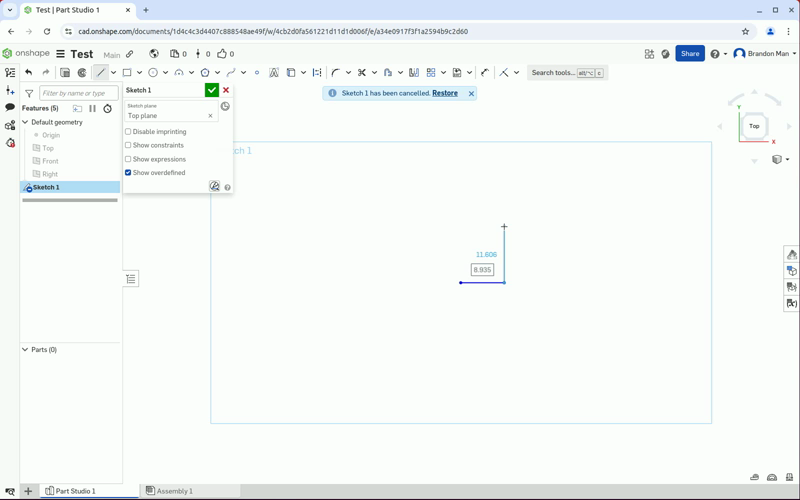
key_up(shift)
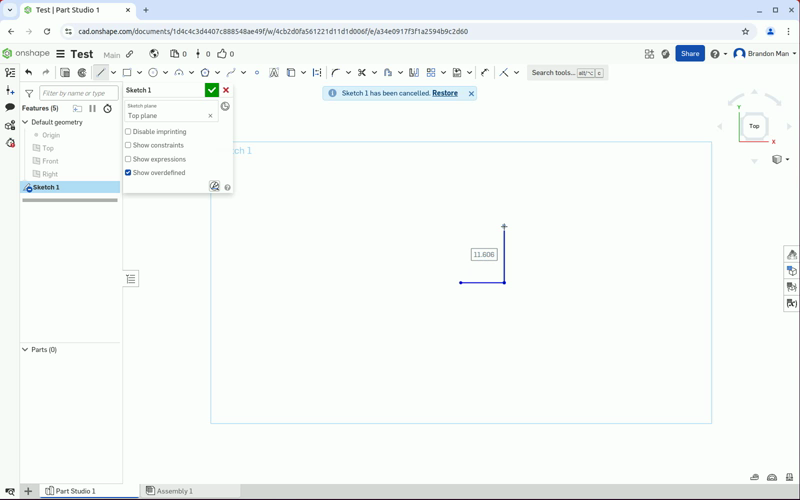
key_down(shift)
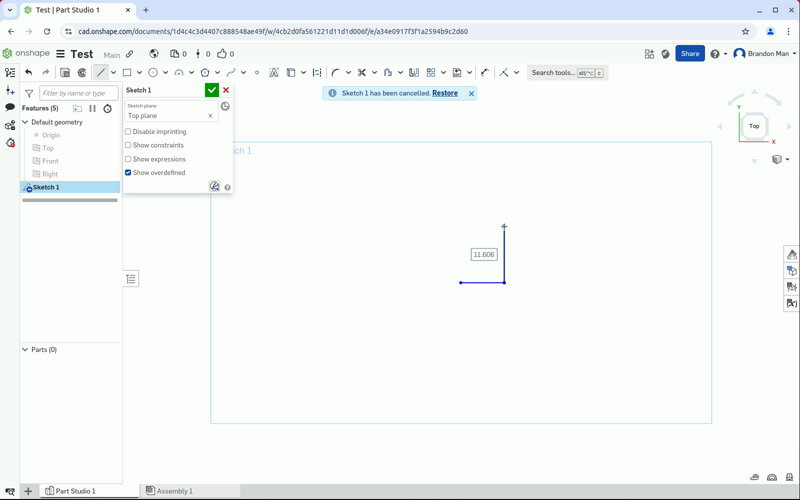
mouse_move(534, 226)
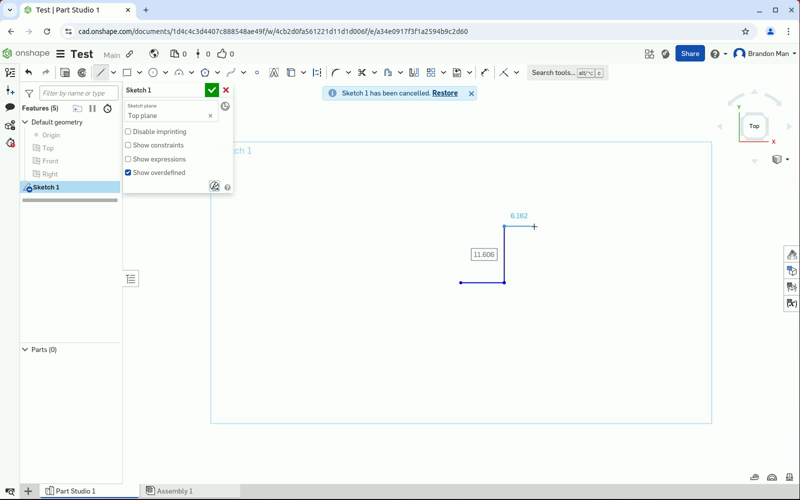
mouse_move(460, 226)
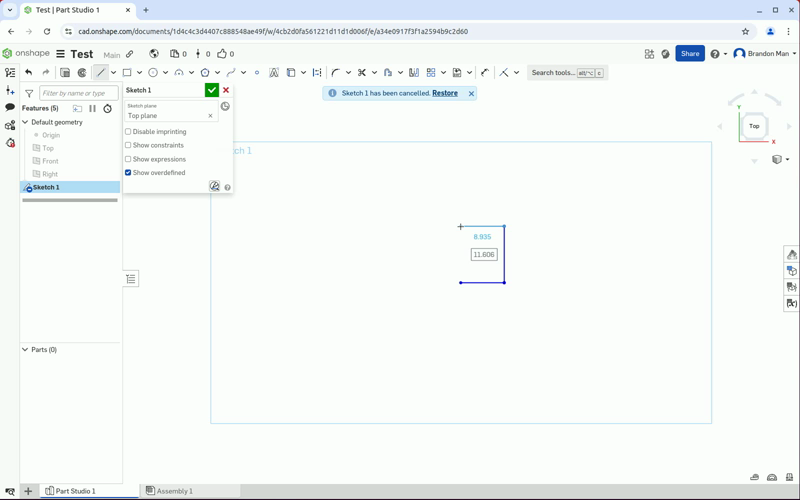
click(460, 226)
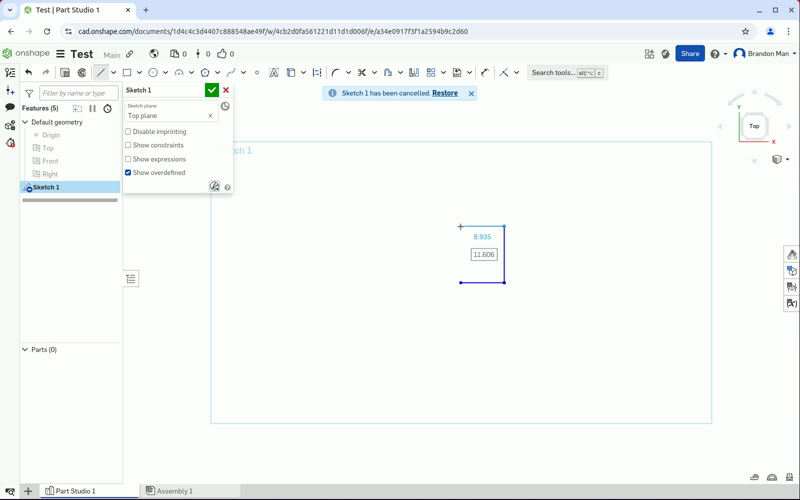
key_up(shift)
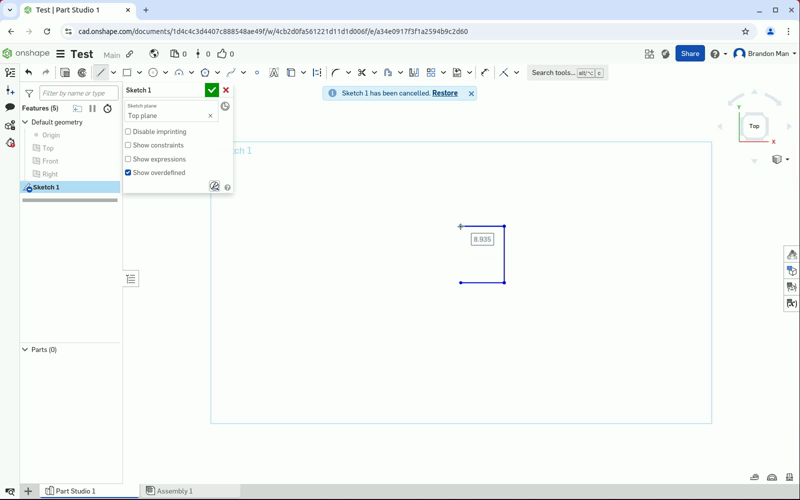
mouse_move(490, 226)
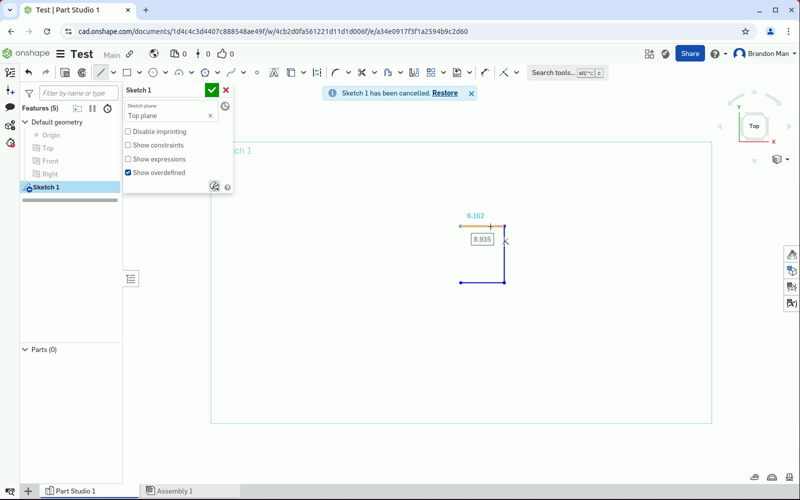
key_down(shift)
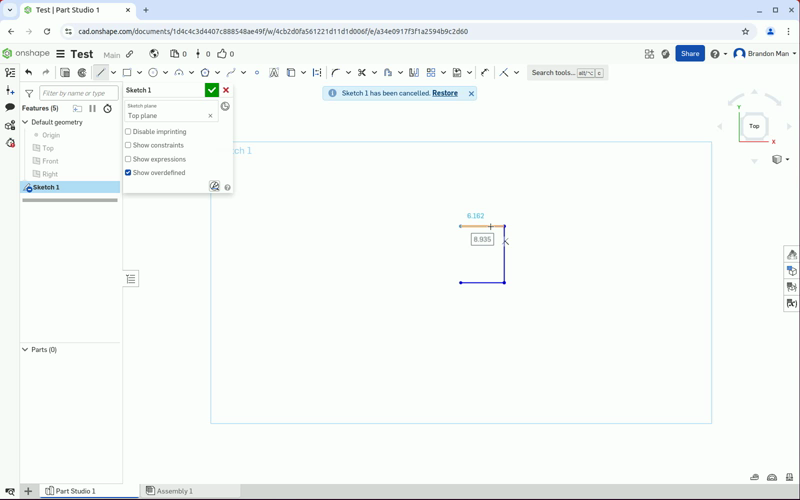
mouse_move(460, 282)
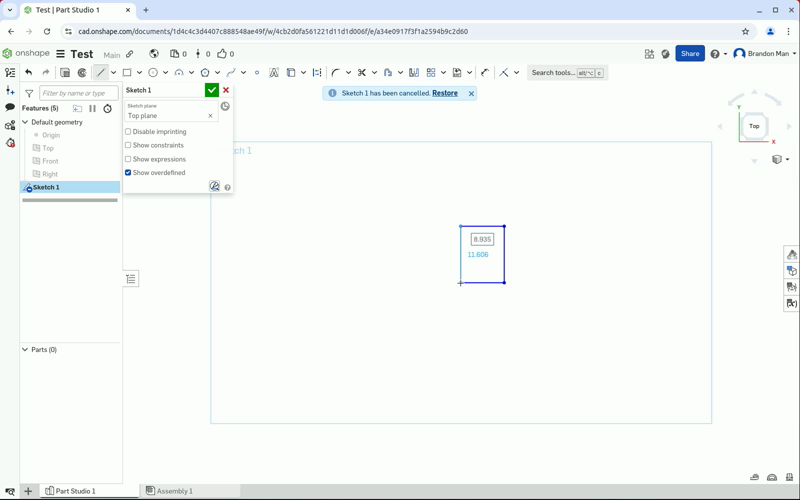
key_up(shift)
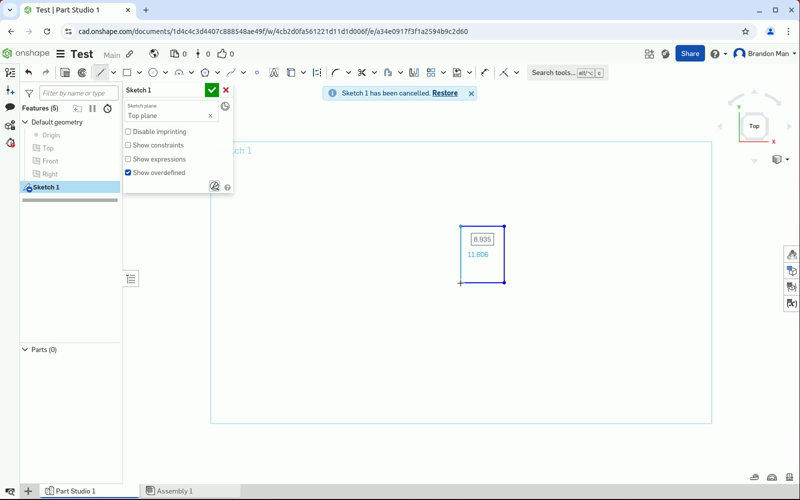
click(460, 282)
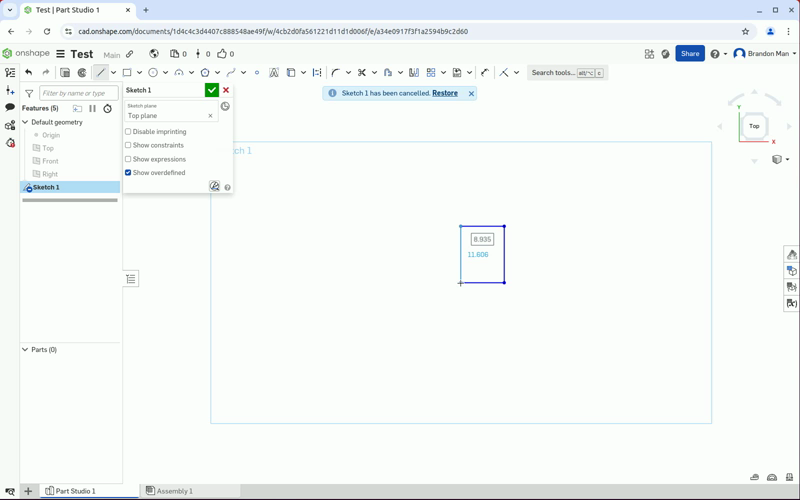
key(esc)
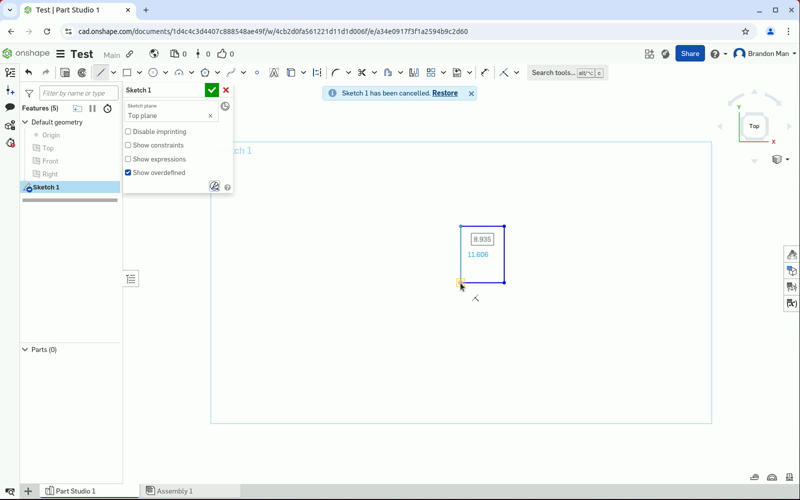
mouse_move(491, 265)
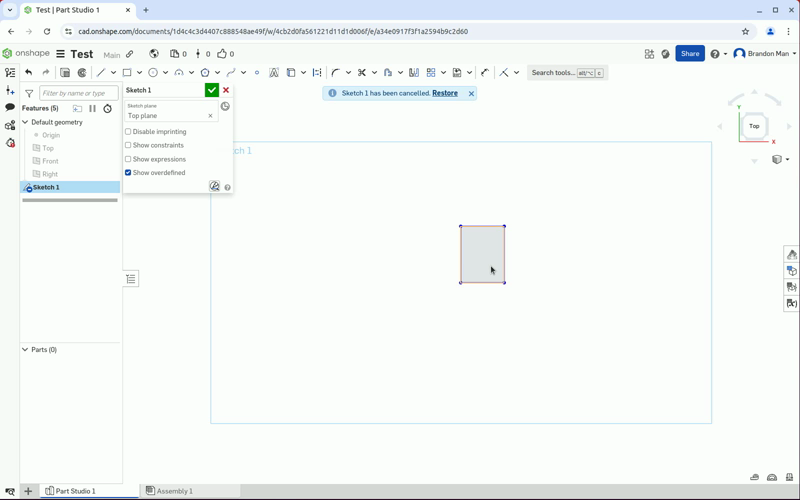
click(491, 265)
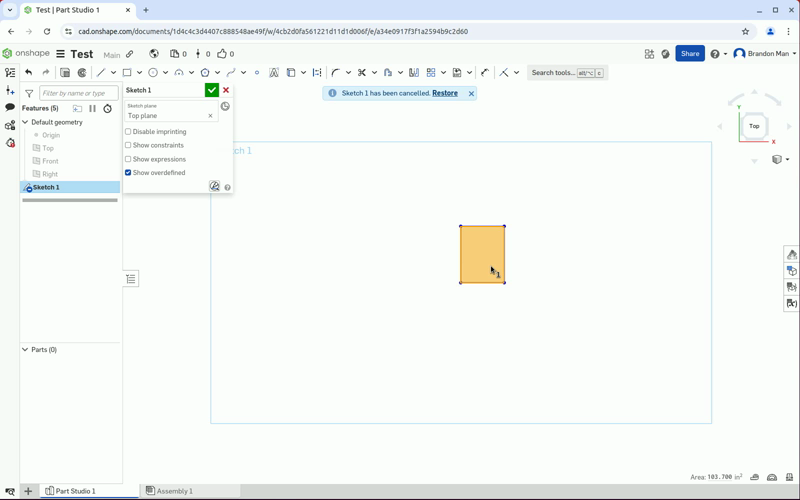
mouse_move(73, 352)
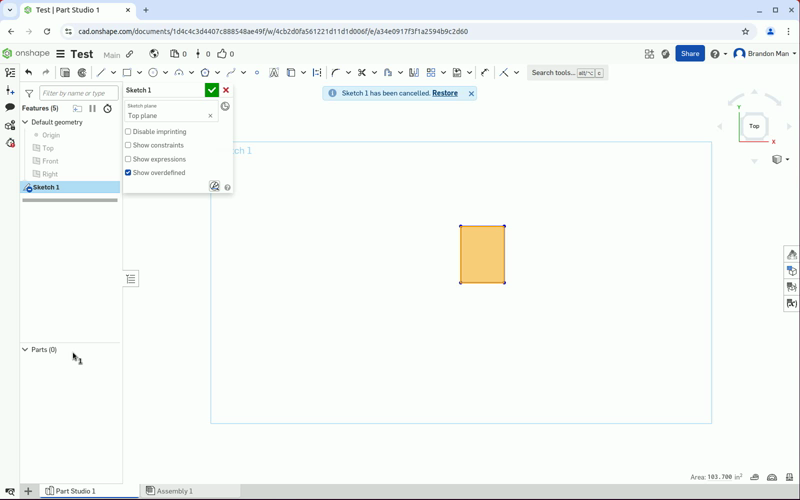
key(shift+y)
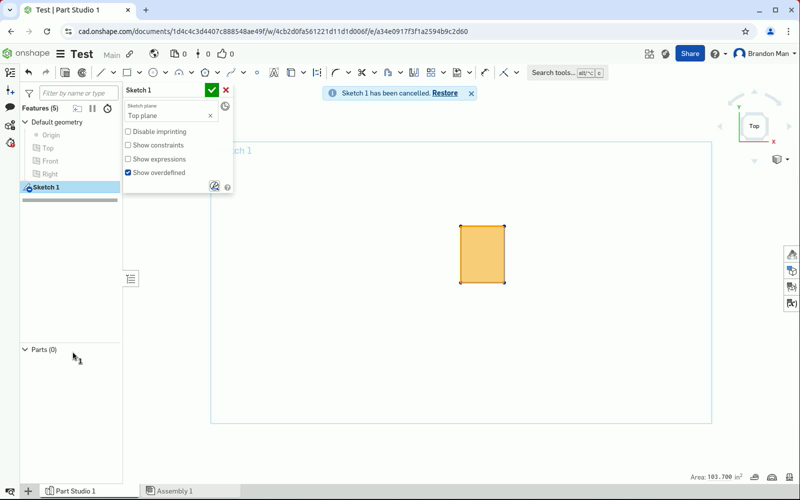
key(shift+e)
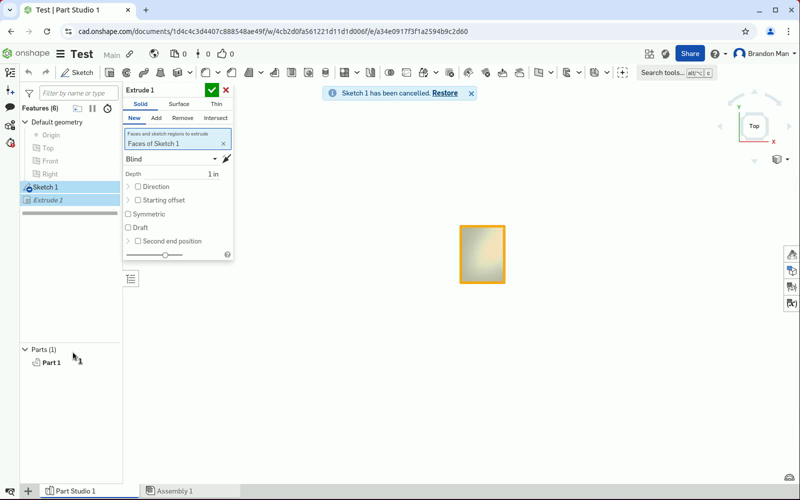
mouse_move(143, 106)
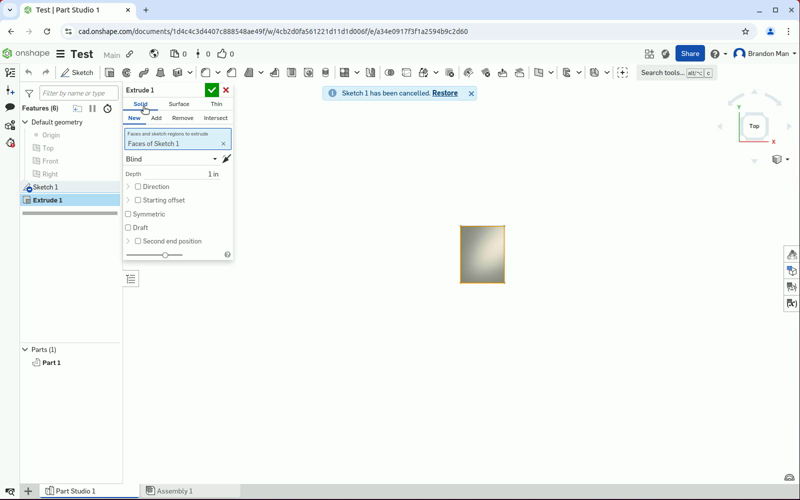
click(143, 106)
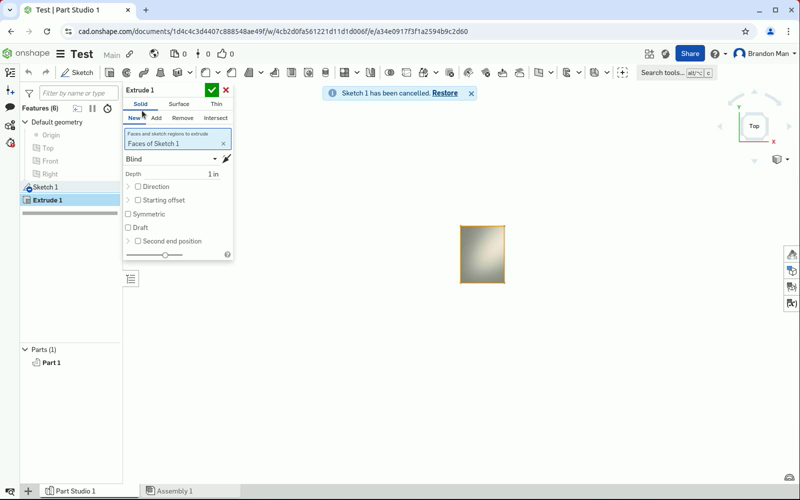
mouse_move(137, 120)
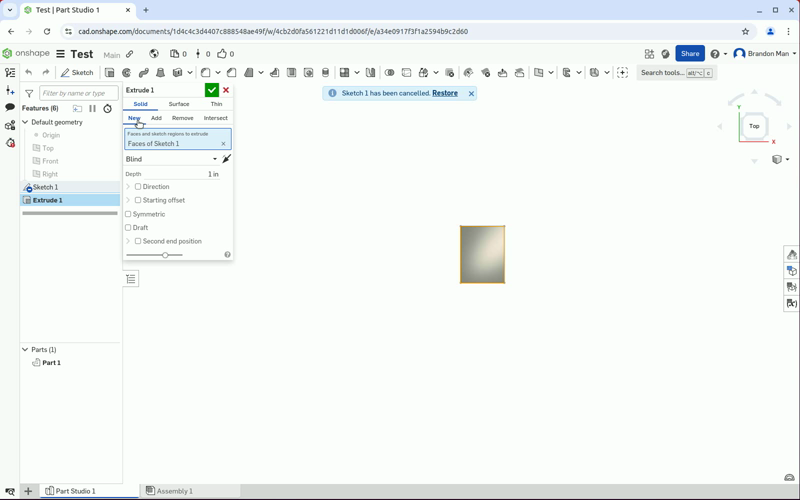
click(137, 120)
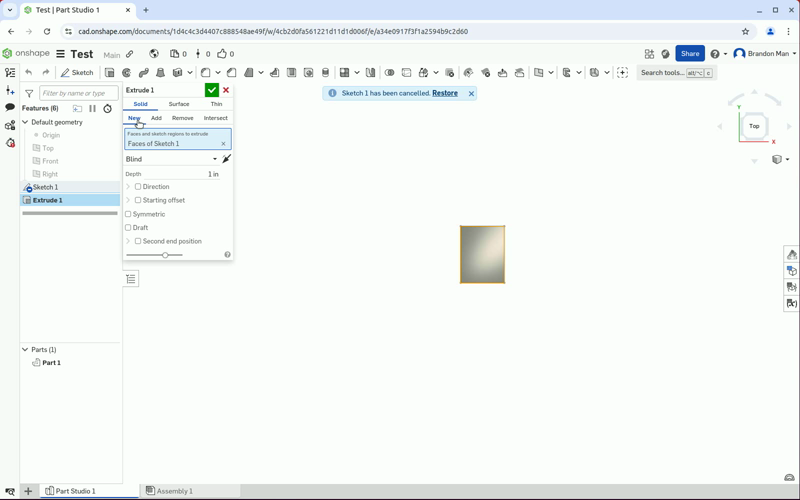
key(tab, 4)
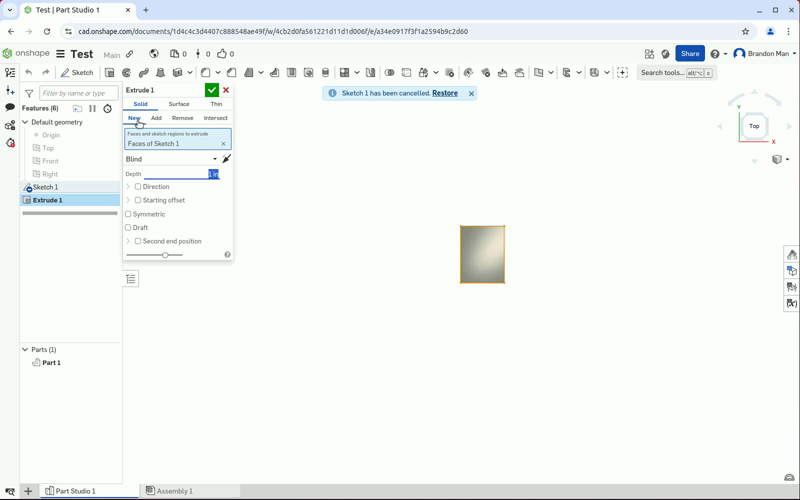
text(-0.722)
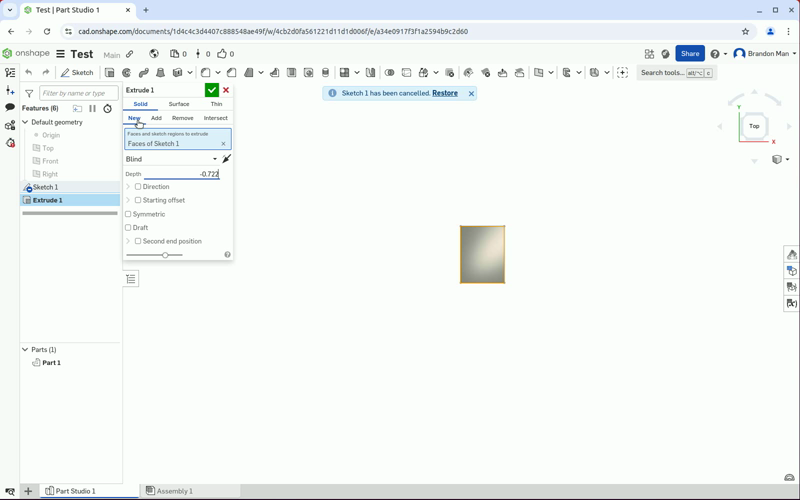
key(enter)
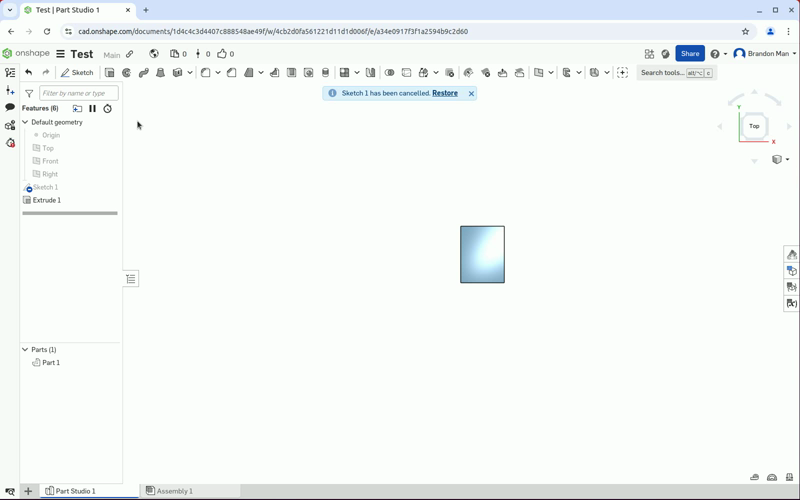
key(shift+h)
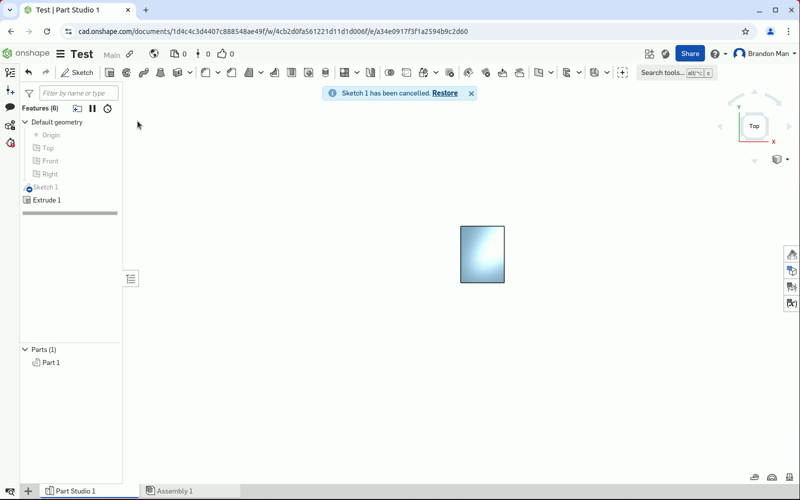
key(shift+h)
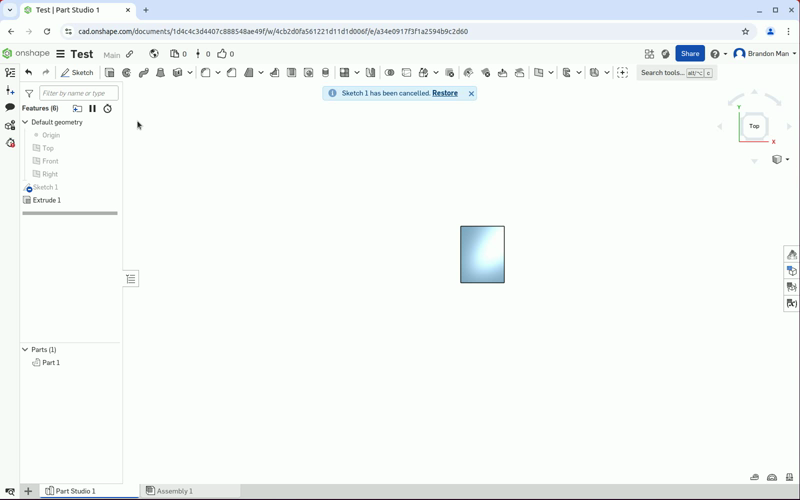
mouse_move(73, 189)
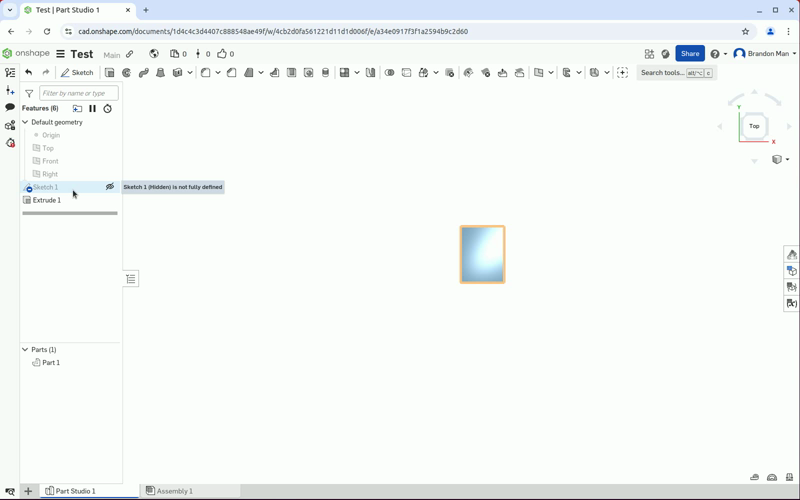
click(73, 189)
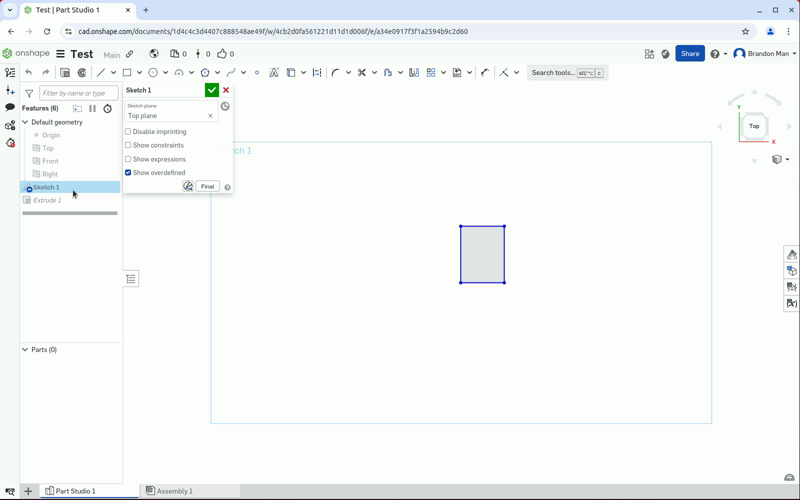
mouse_move(229, 92)
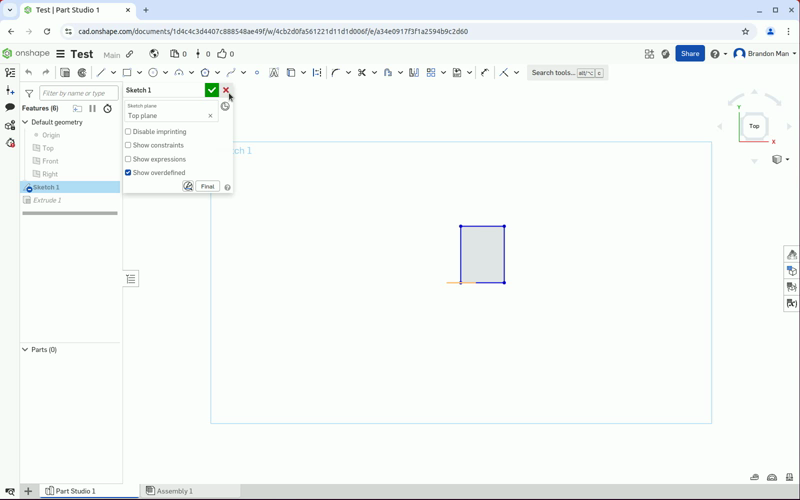
click(229, 92)
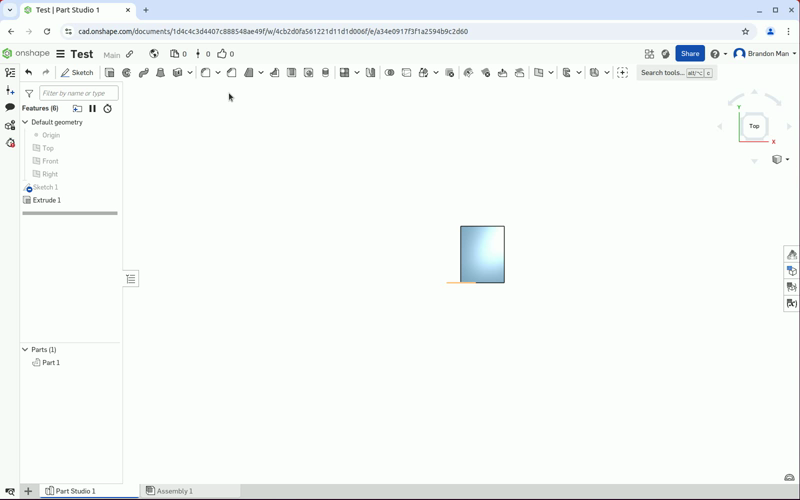
mouse_move(73, 352)
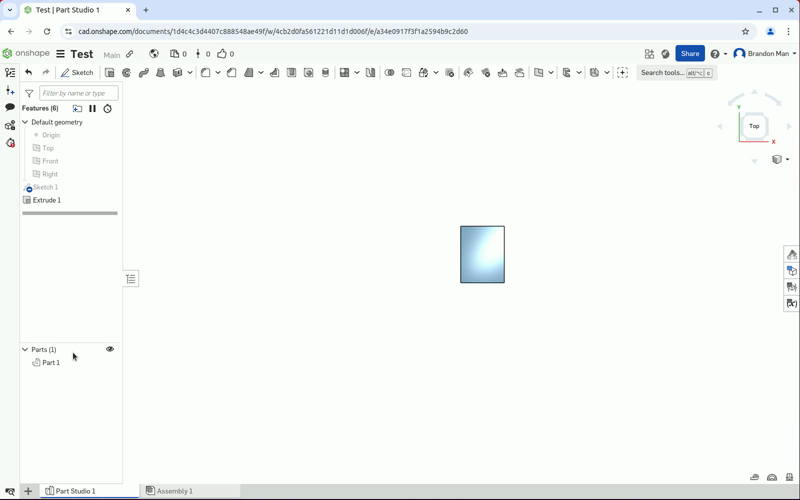
key(y)
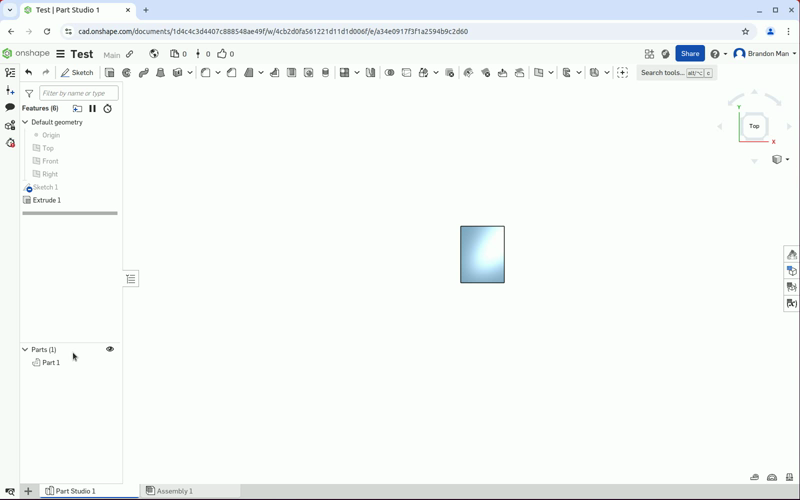
key(shift+p)
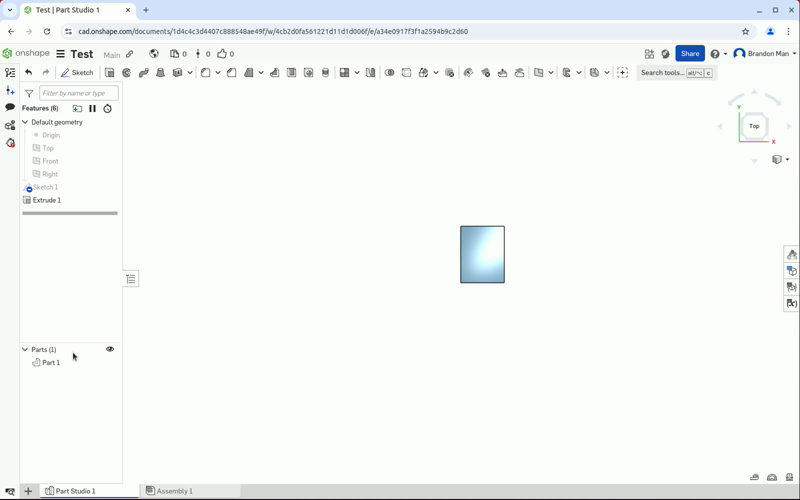
key(space)
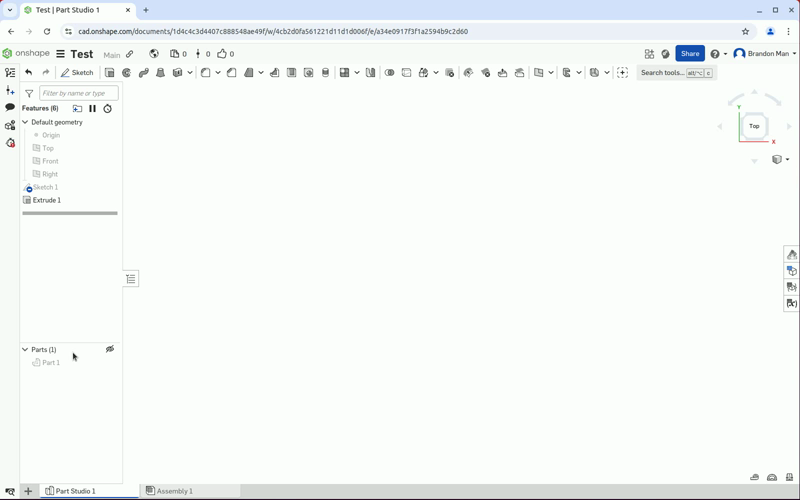
key_down(shift)
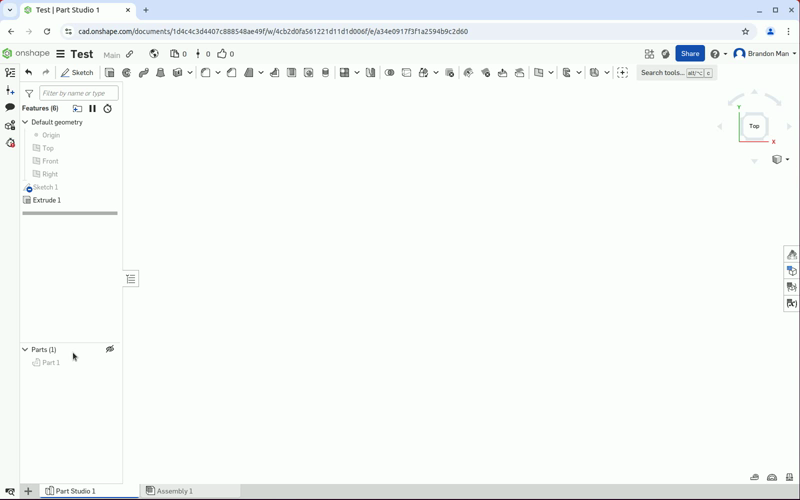
key(up)
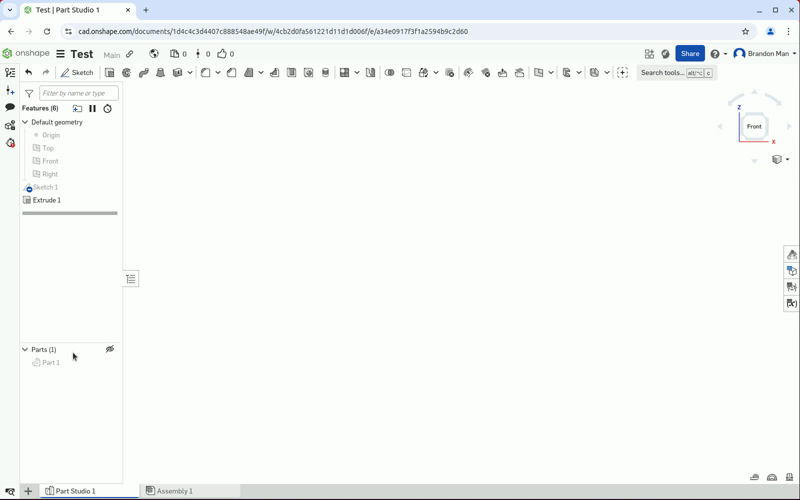
key_up(shift)
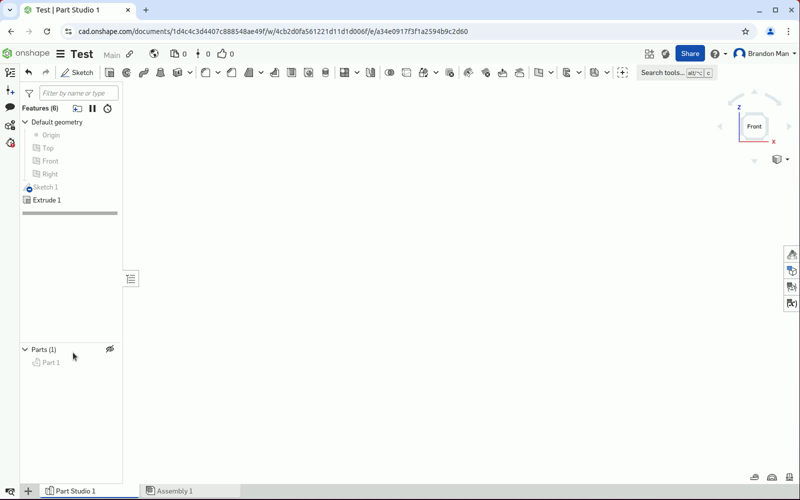
mouse_move(73, 352)
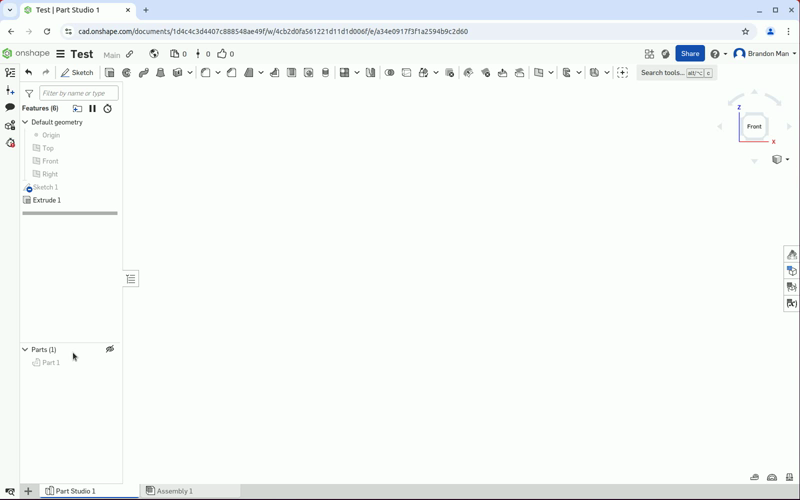
key(shift+y)
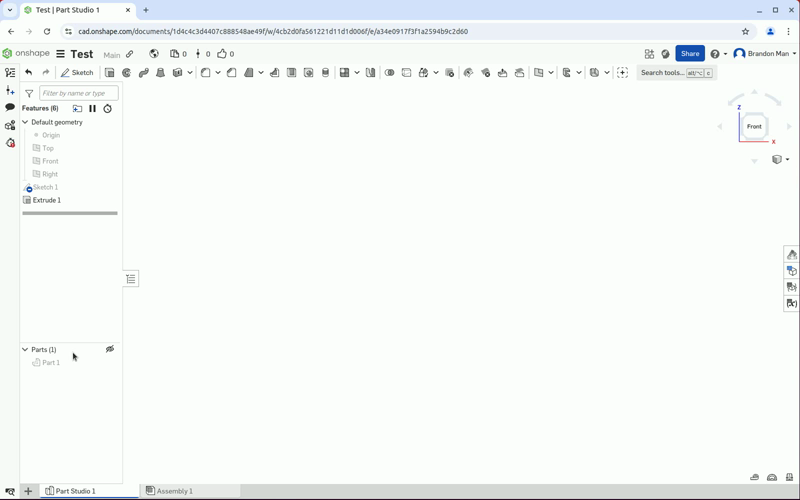
key(shift+s)
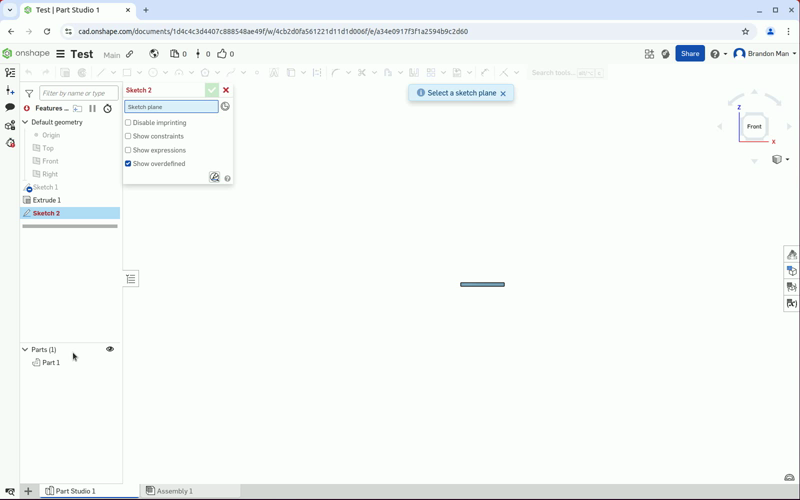
mouse_move(73, 163)
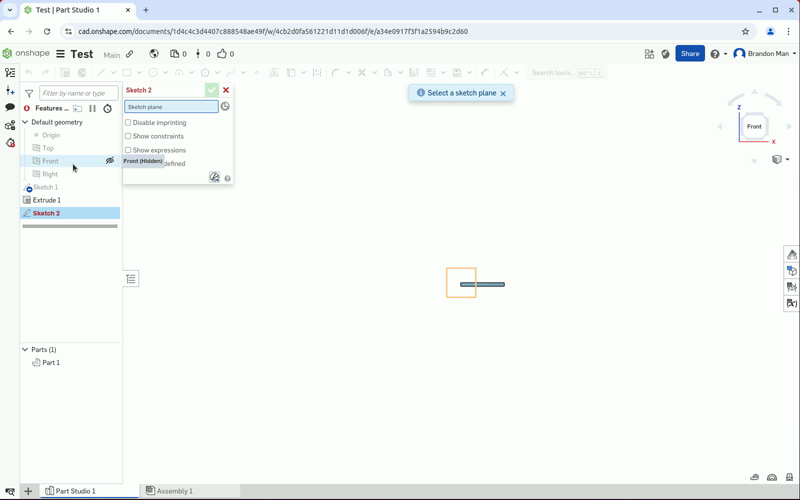
click(73, 163)
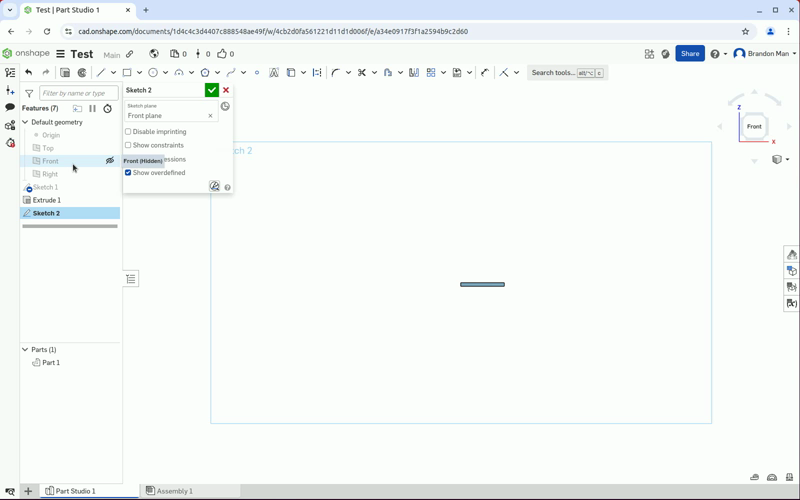
mouse_move(73, 352)
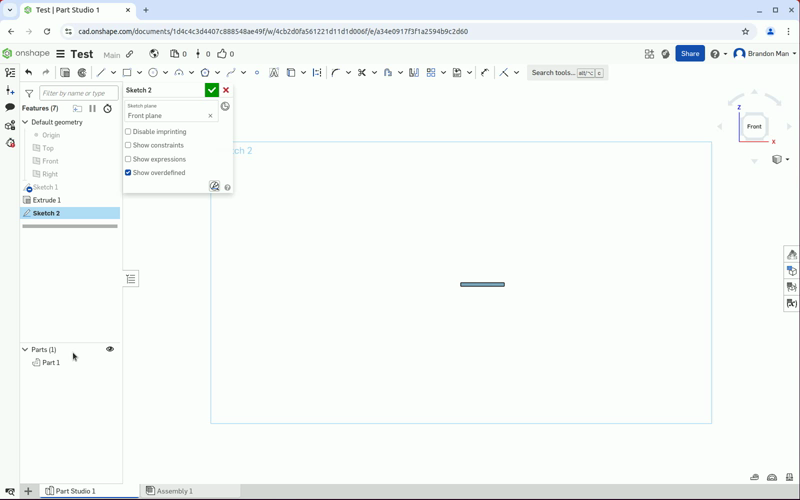
key(y)
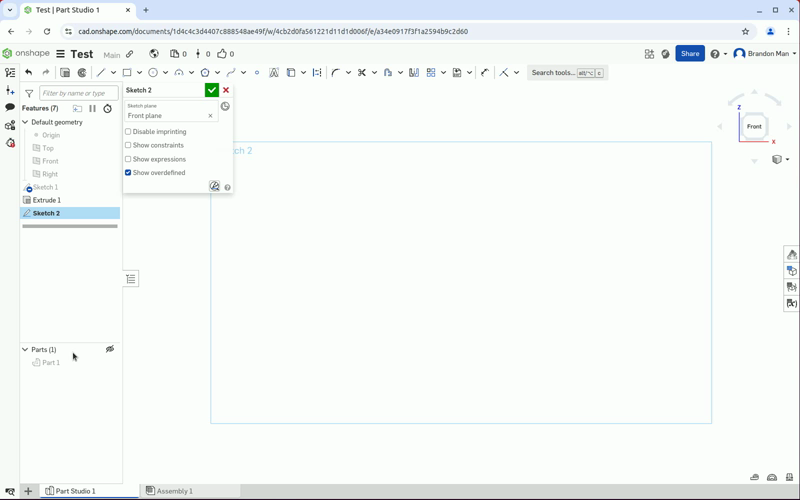
key(l)
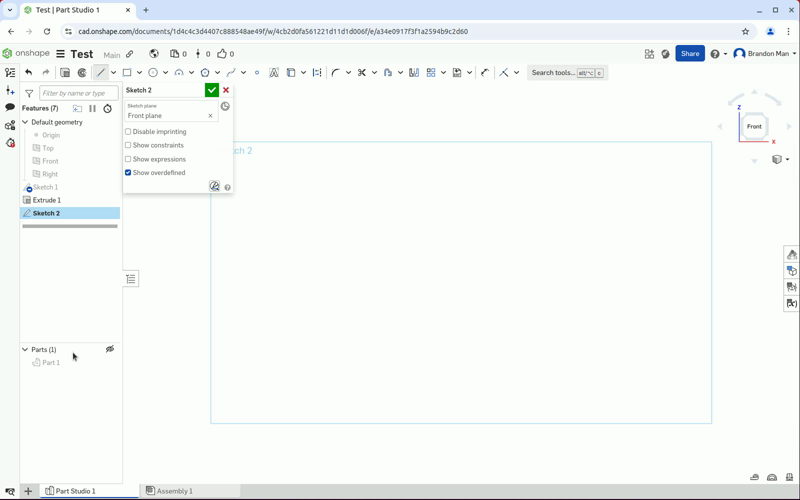
key_down(shift)
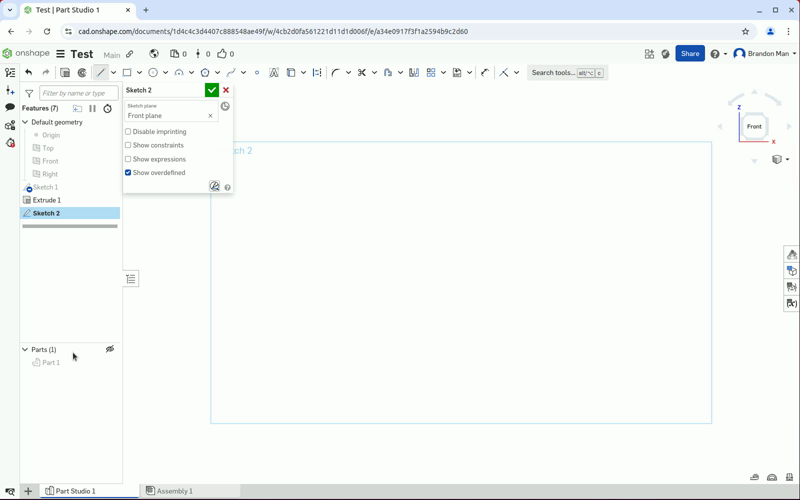
mouse_move(460, 282)
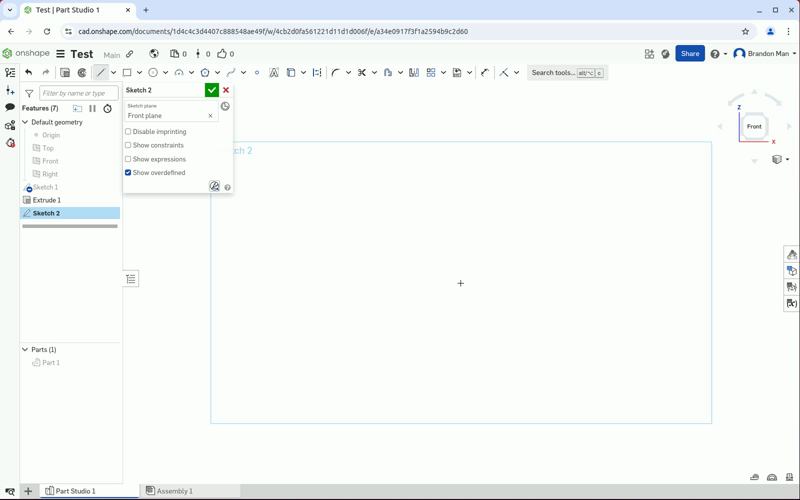
click(460, 282)
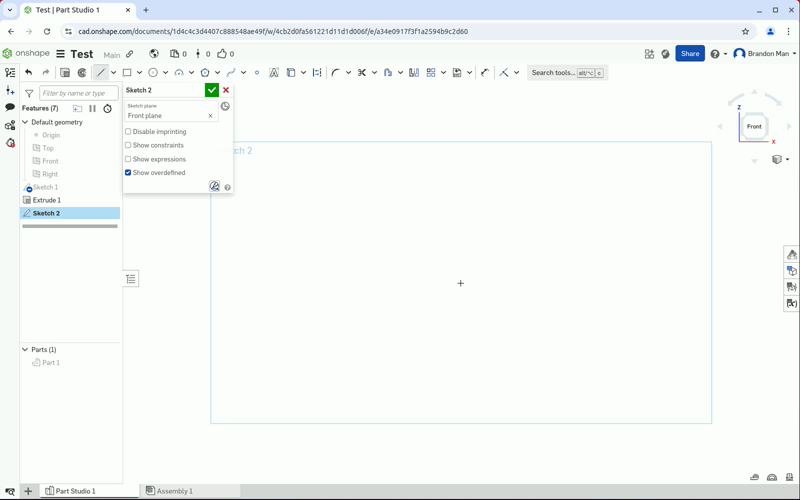
key_up(shift)
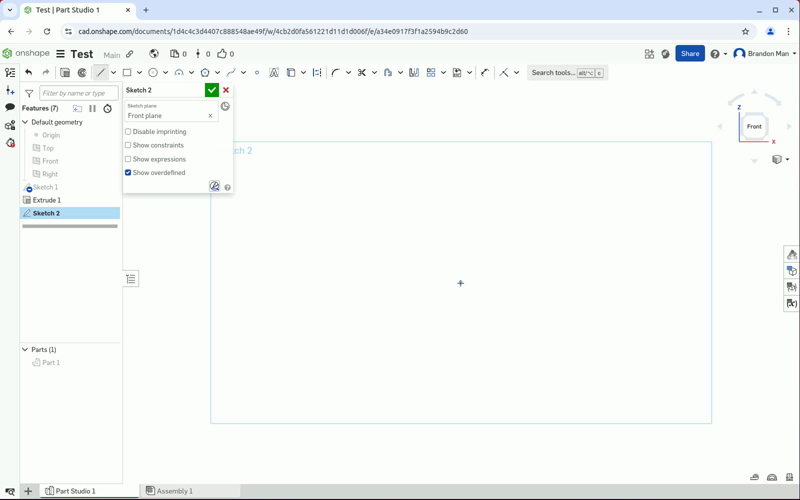
key_down(shift)
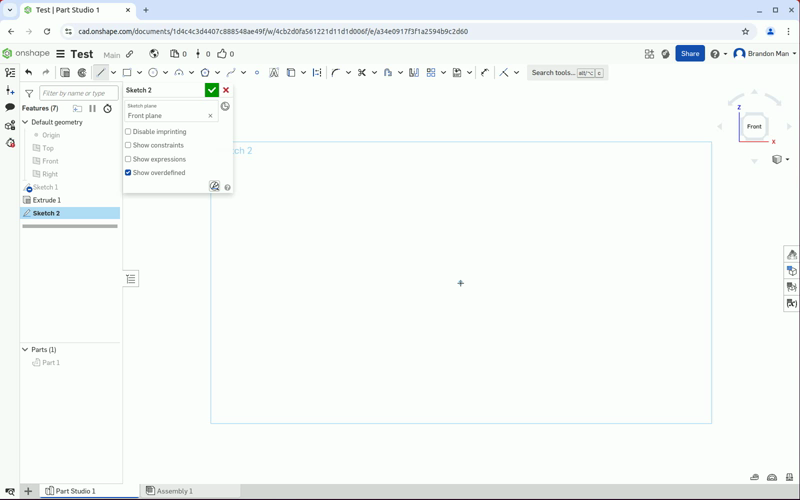
mouse_move(490, 282)
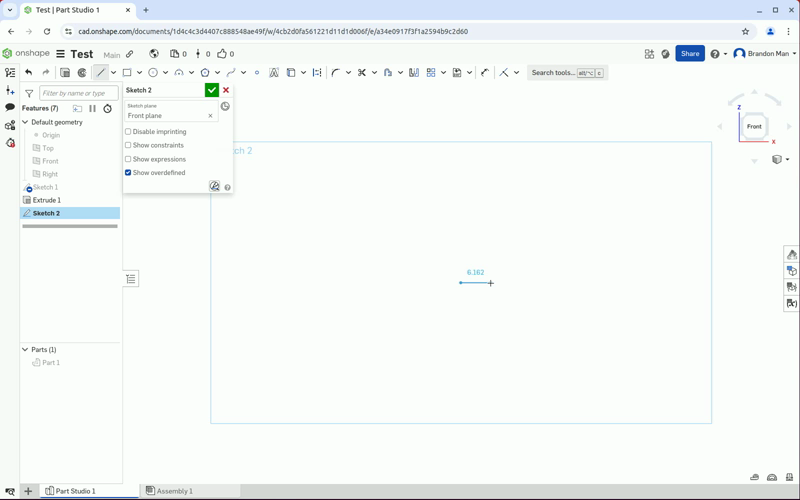
mouse_move(463, 282)
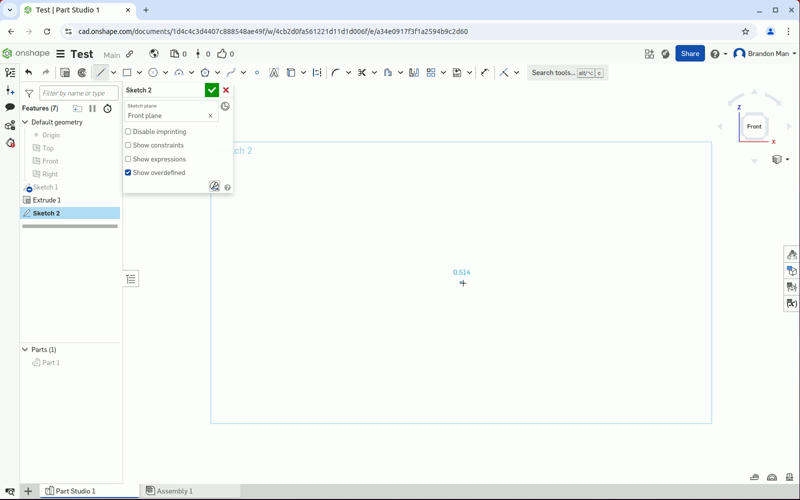
scroll(6)
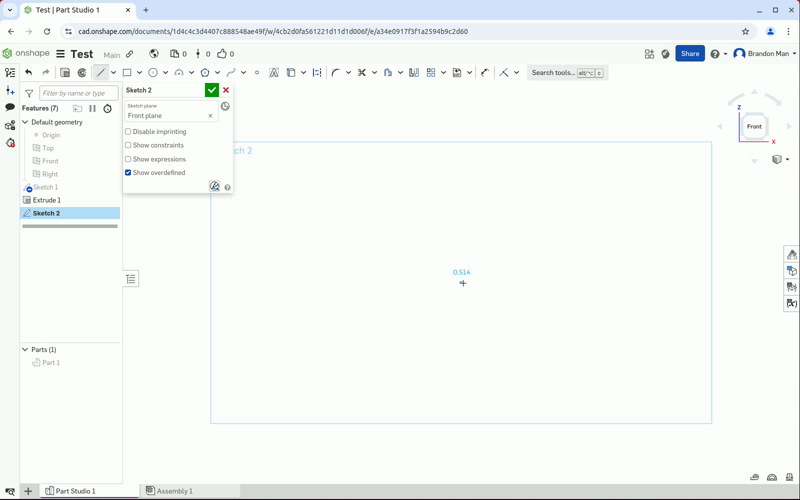
scroll(6)
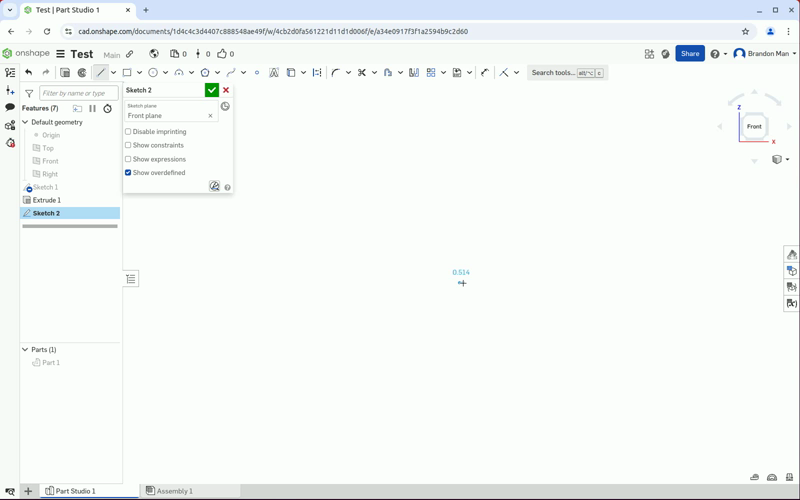
scroll(6)
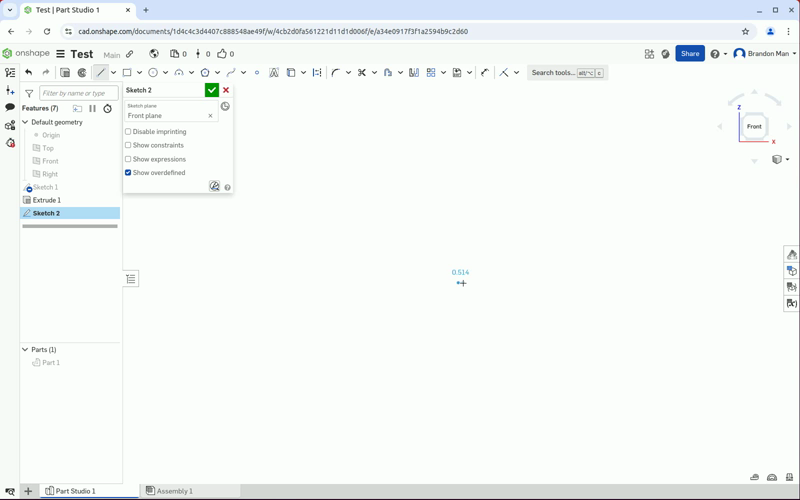
scroll(6)
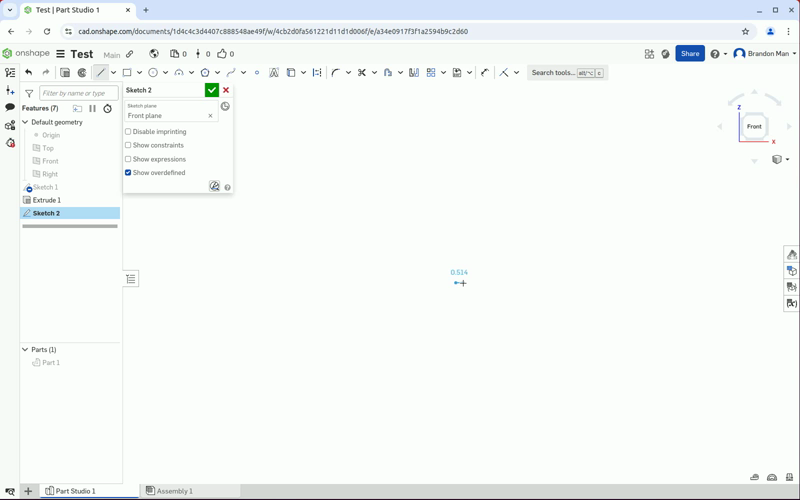
scroll(6)
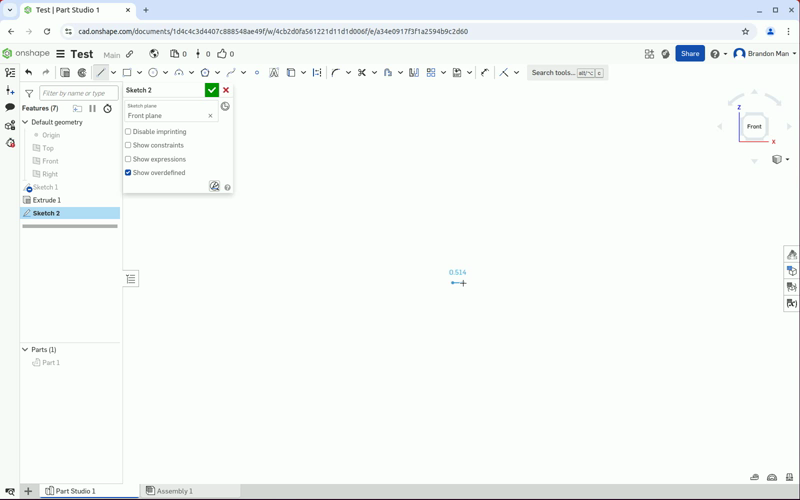
scroll(6)
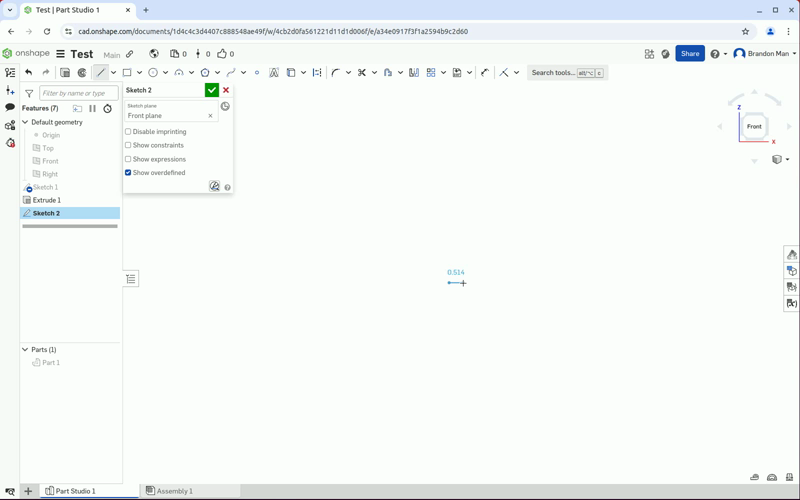
scroll(6)
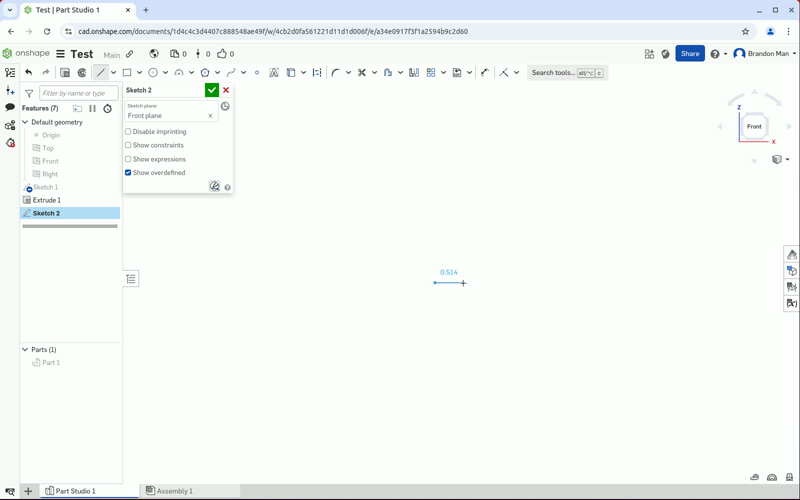
click(463, 282)
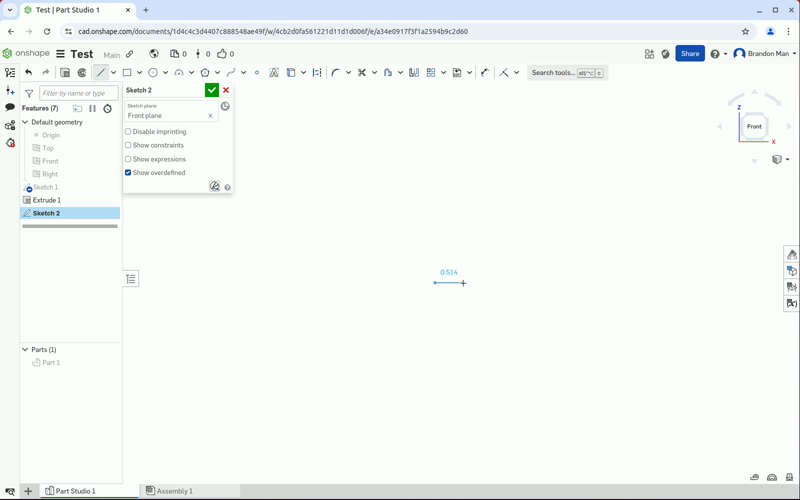
scroll(-6)
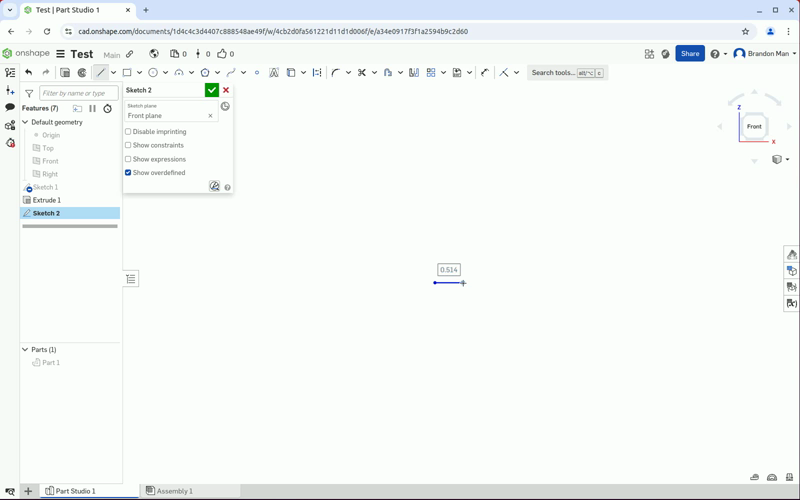
scroll(-6)
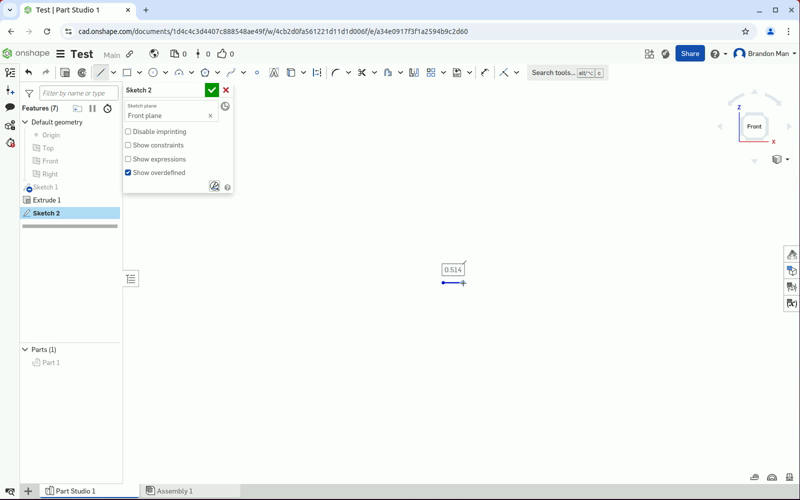
scroll(-6)
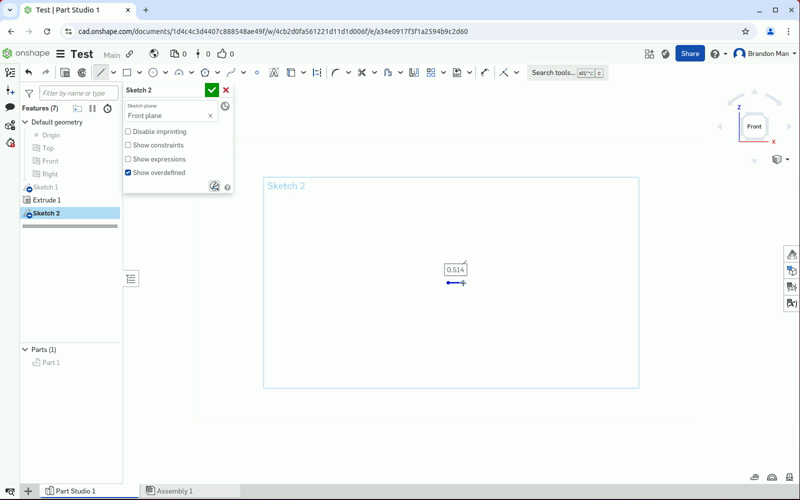
scroll(-6)
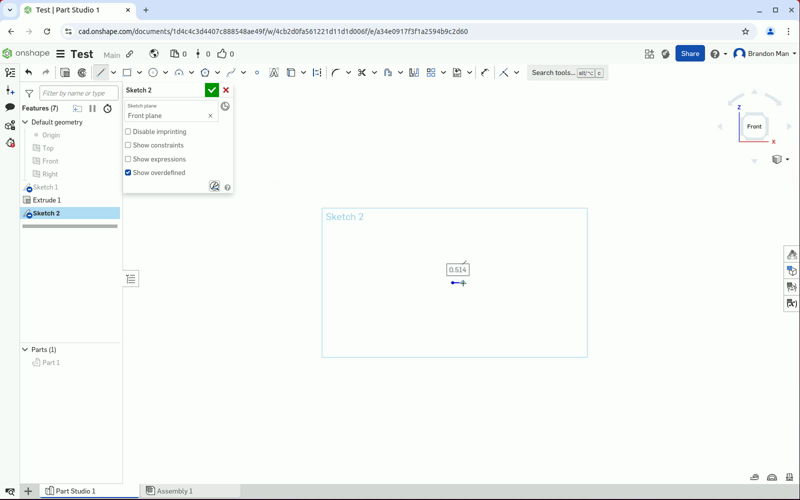
scroll(-6)
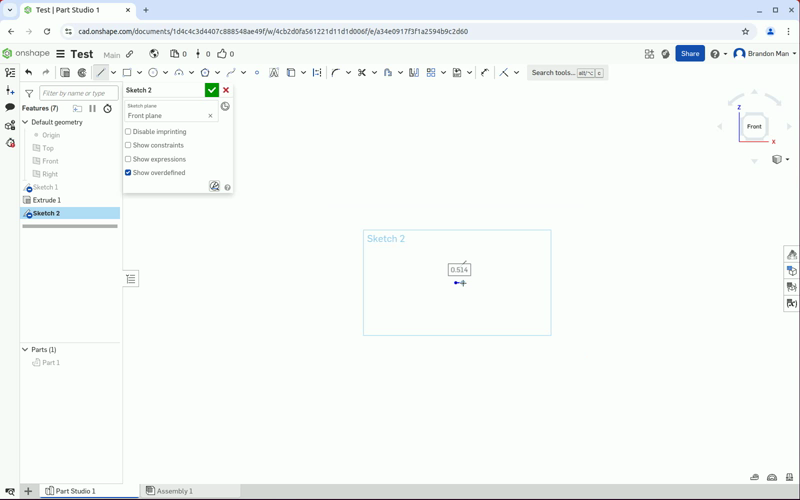
scroll(-6)
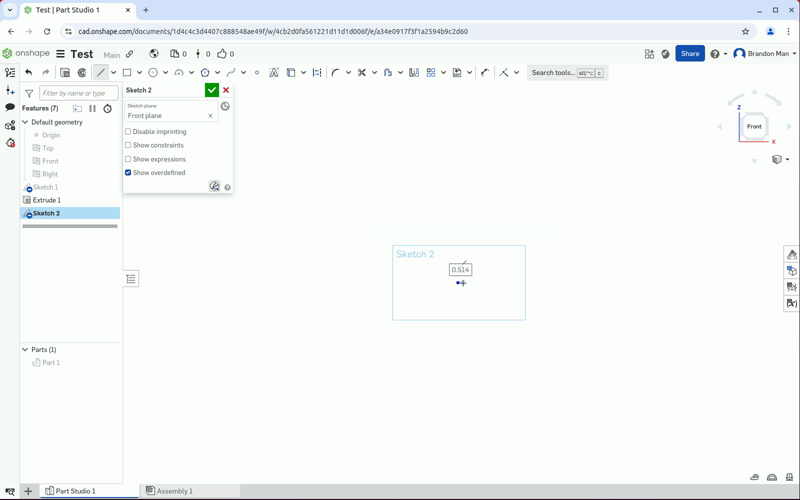
scroll(-6)
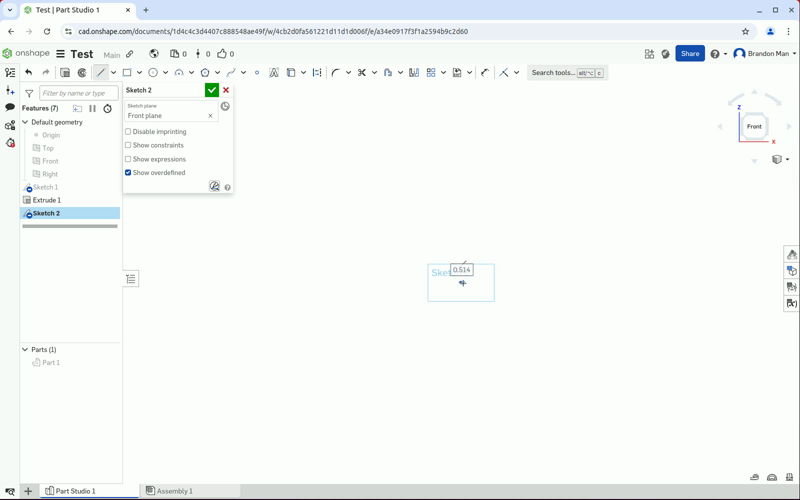
key_up(shift)
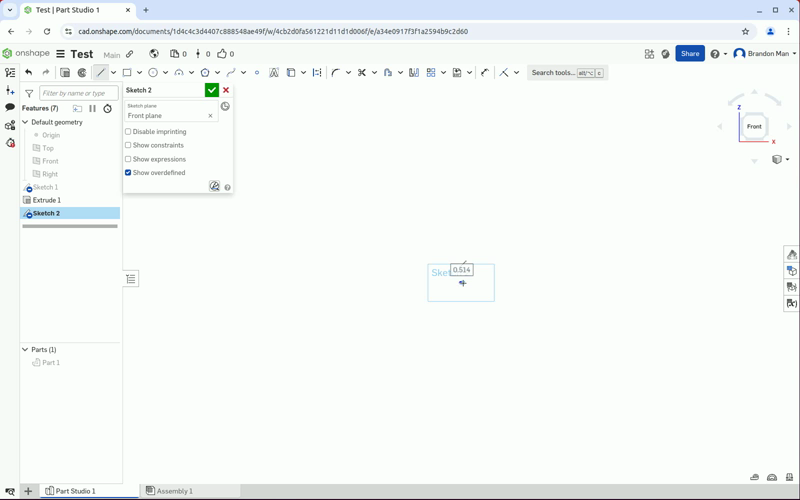
key_down(shift)
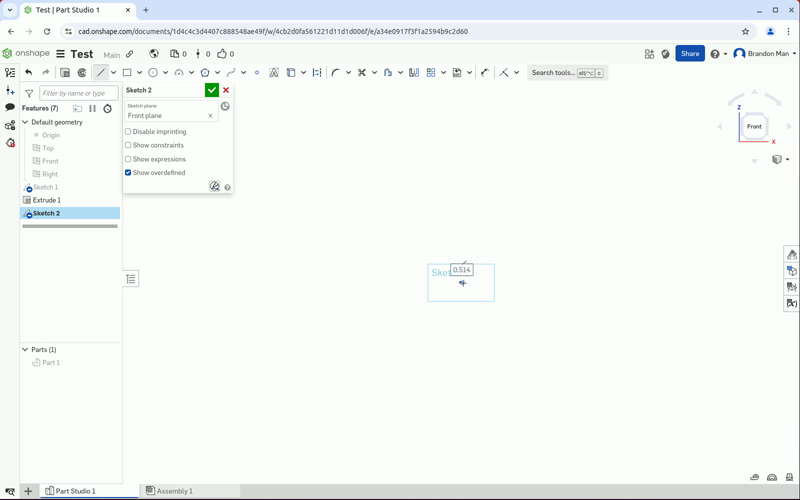
mouse_move(493, 282)
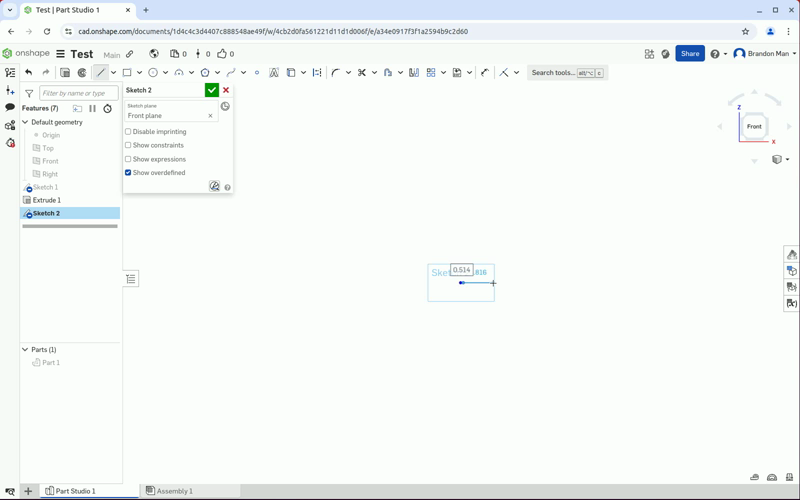
mouse_move(463, 282)
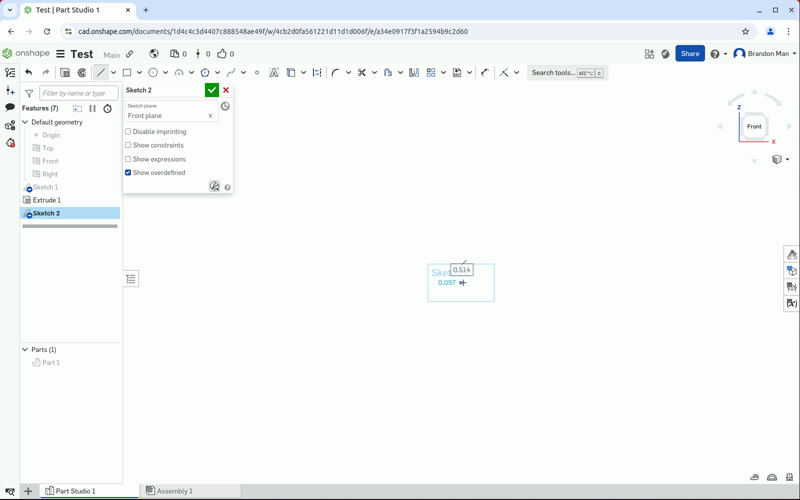
scroll(6)
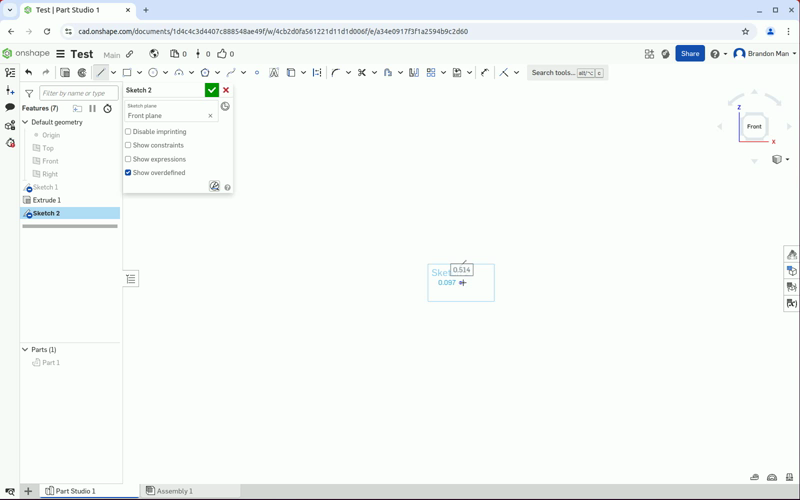
scroll(6)
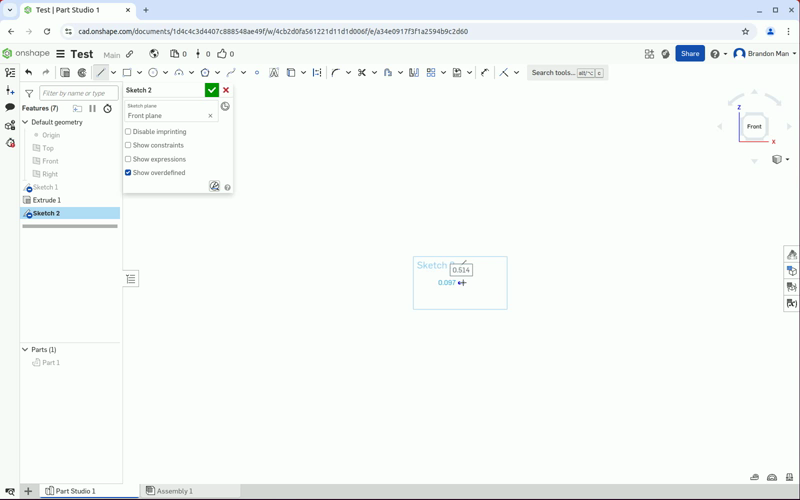
scroll(6)
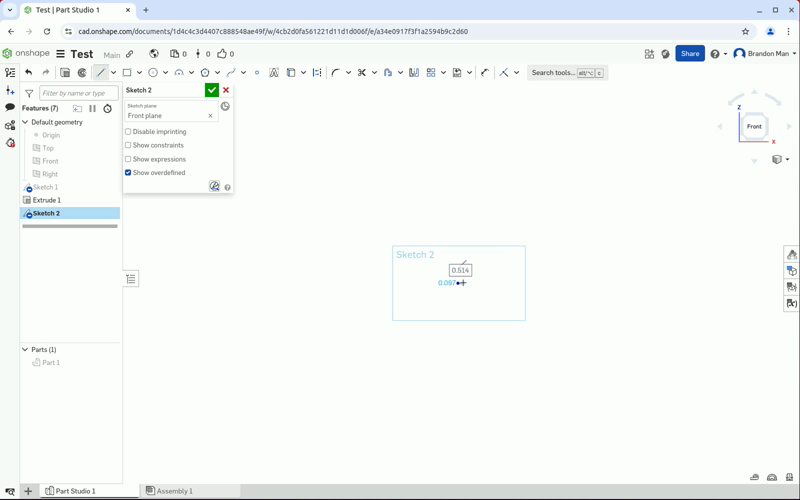
scroll(6)
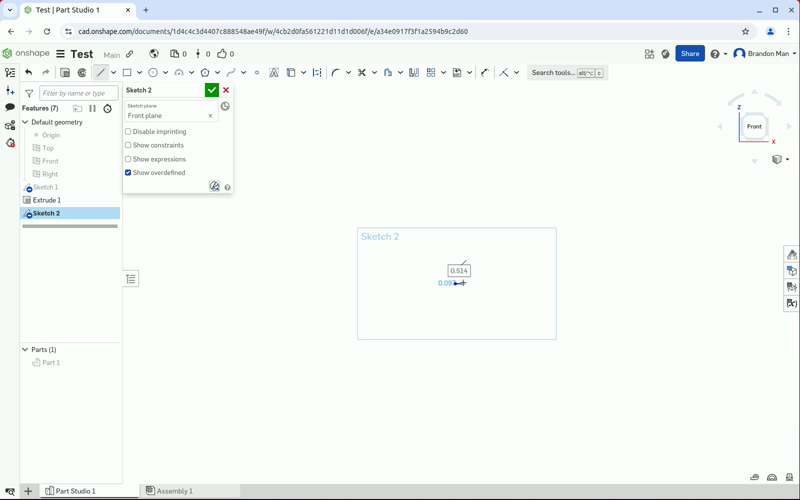
scroll(6)
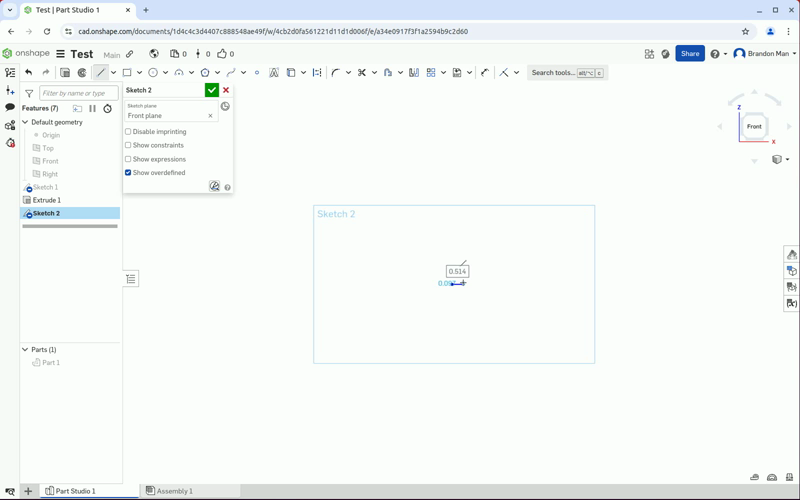
scroll(6)
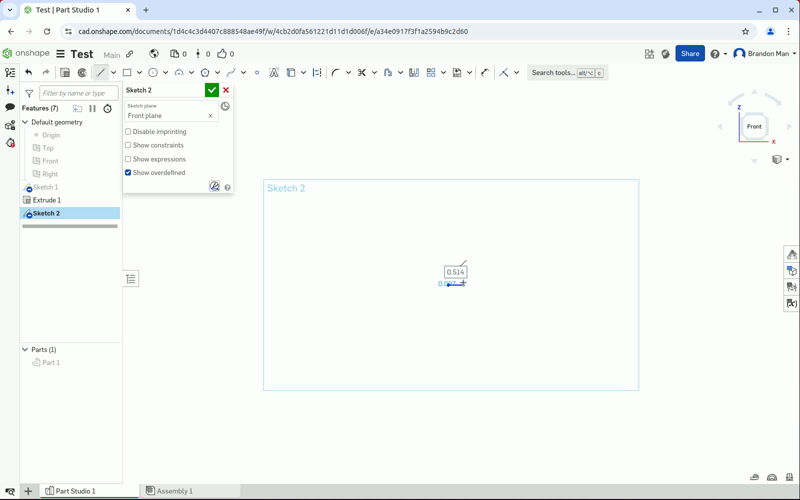
scroll(6)
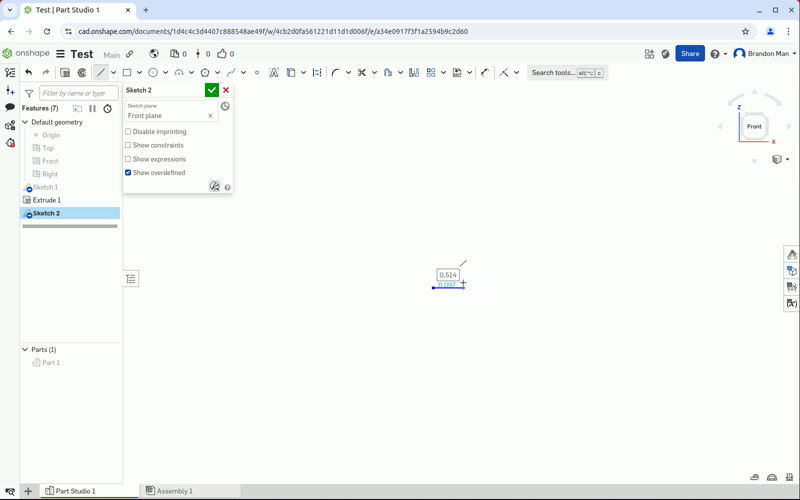
click(463, 282)
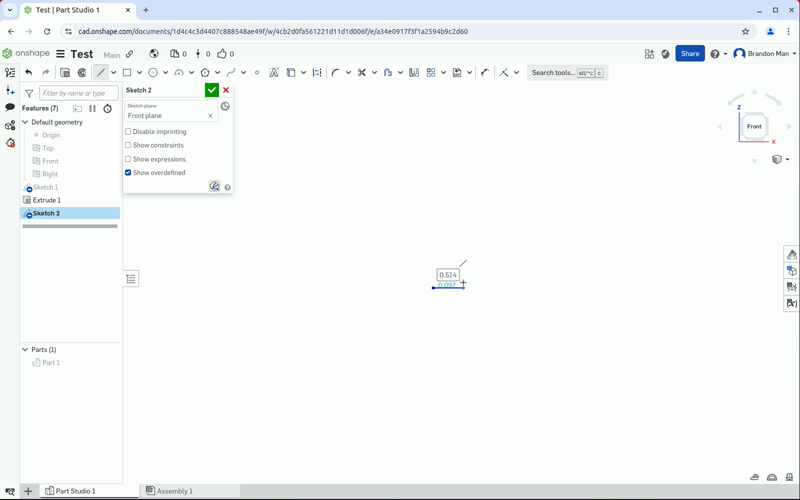
scroll(-6)
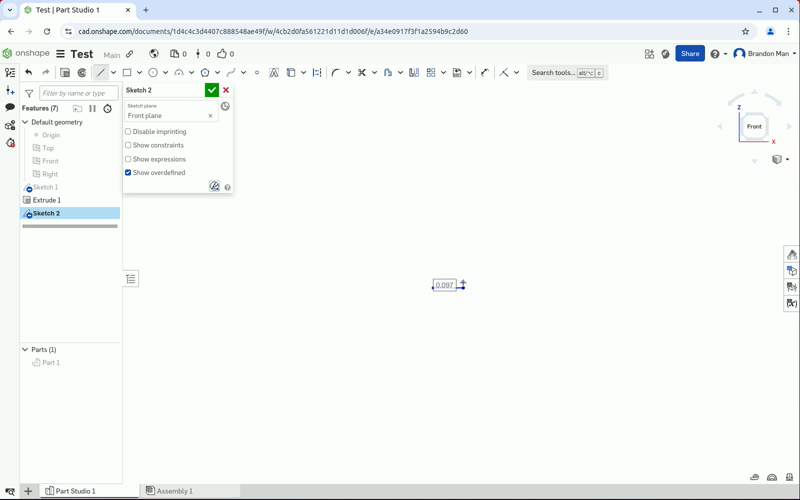
scroll(-6)
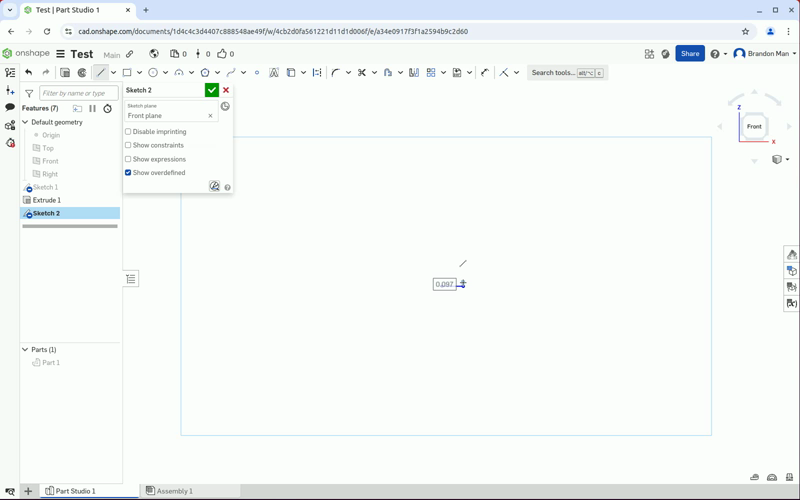
scroll(-6)
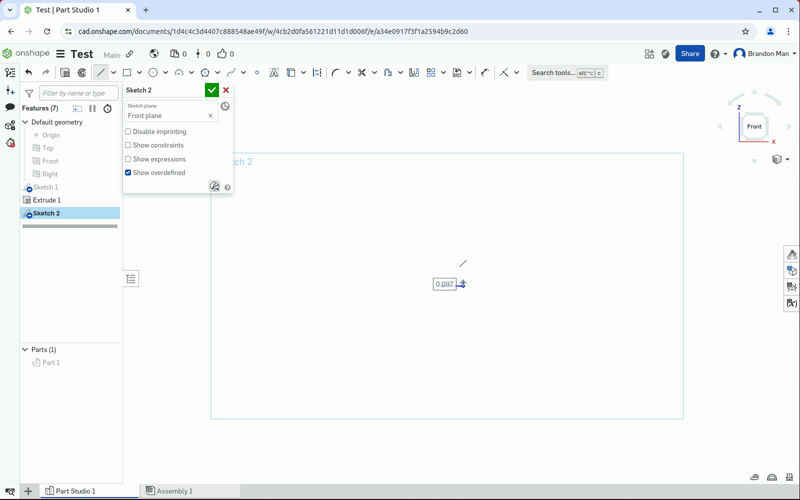
scroll(-6)
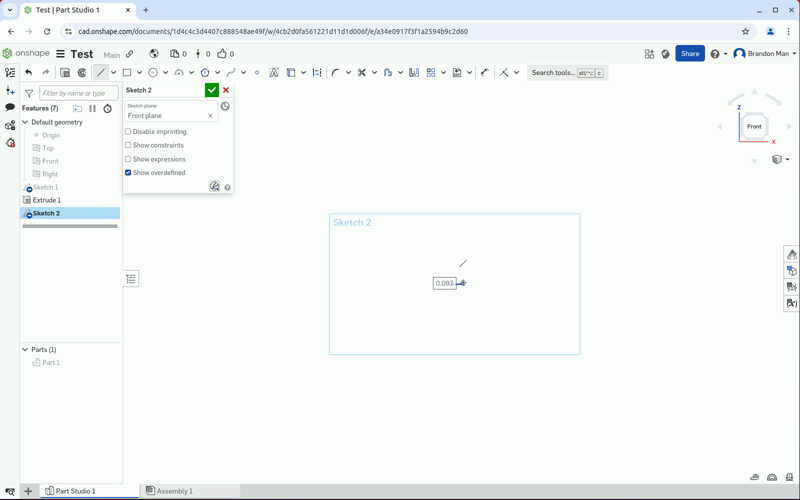
scroll(-6)
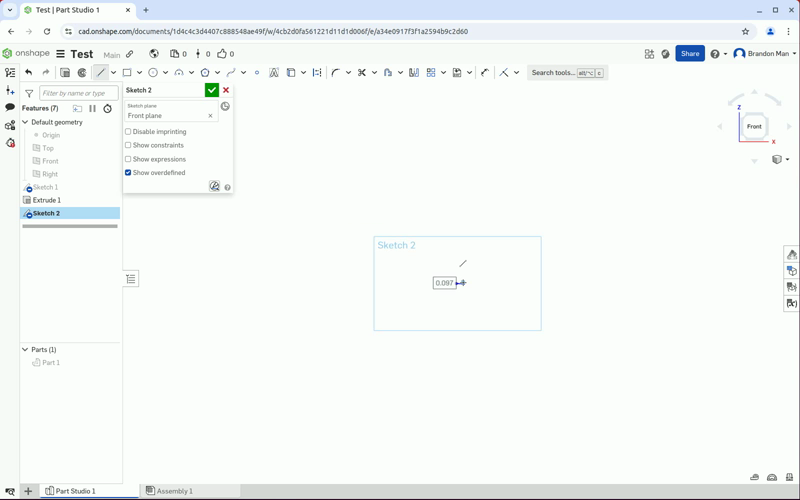
scroll(-6)
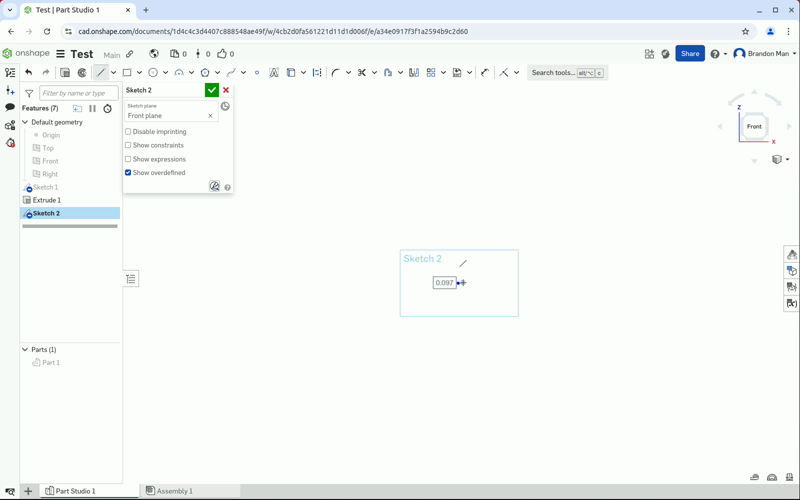
scroll(-6)
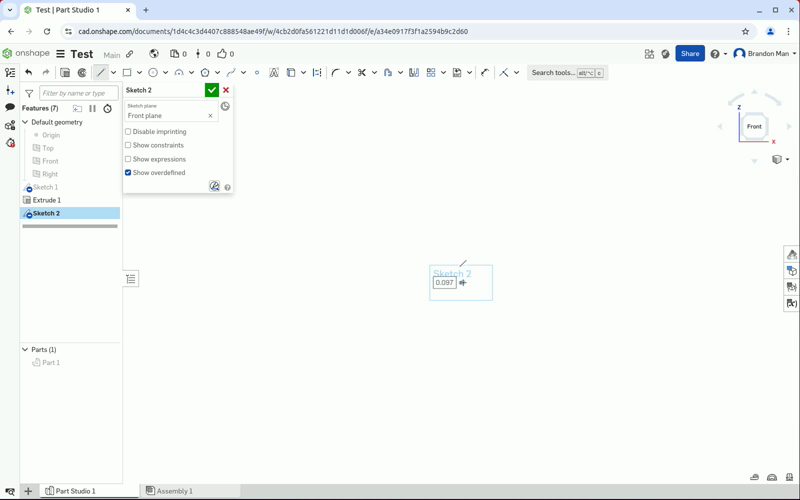
key_up(shift)
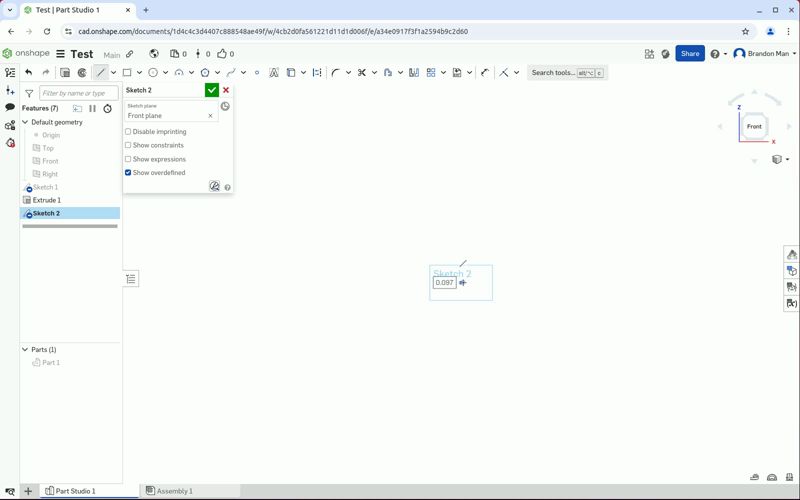
key_down(shift)
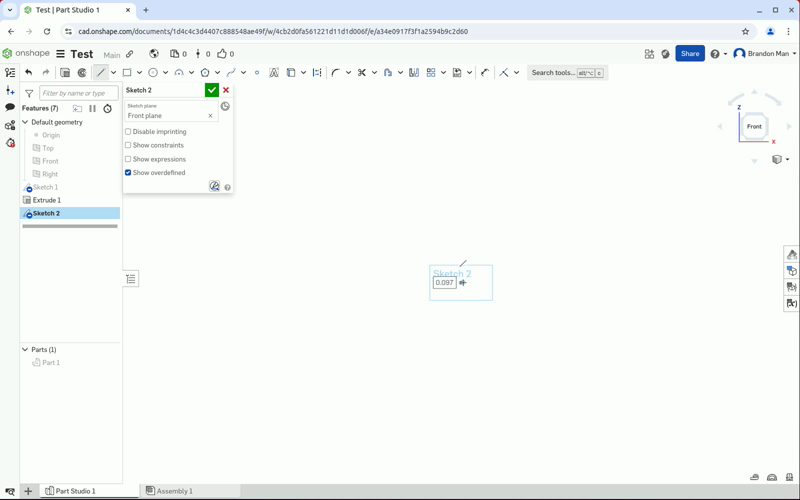
mouse_move(493, 282)
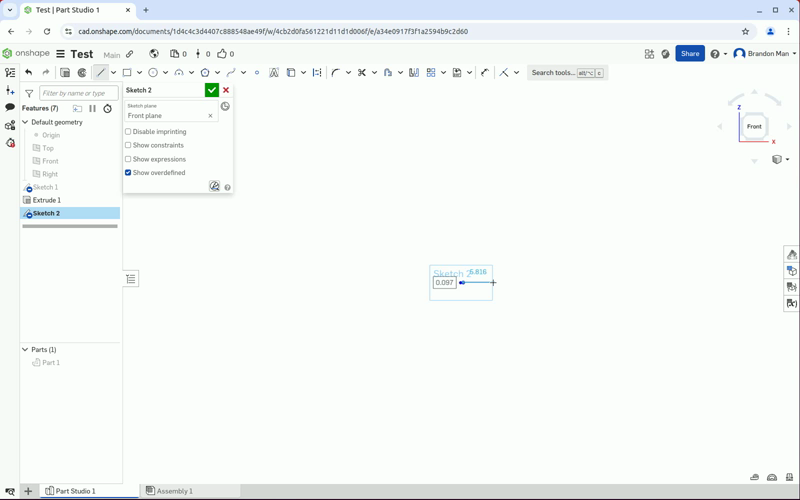
mouse_move(460, 282)
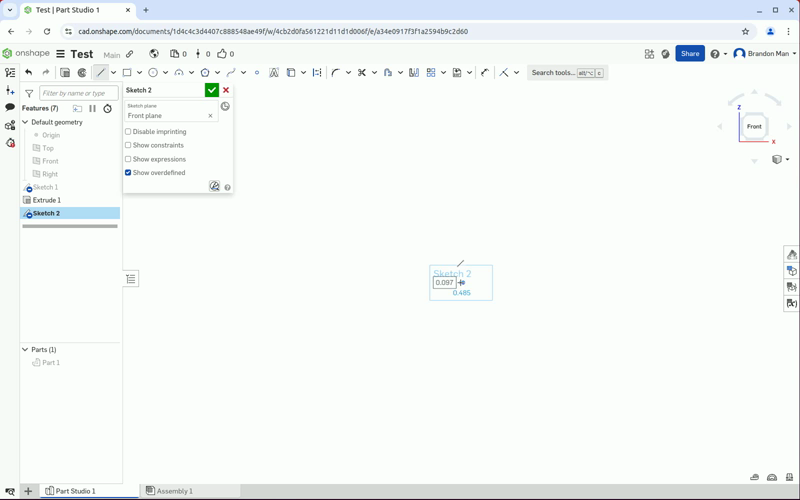
scroll(6)
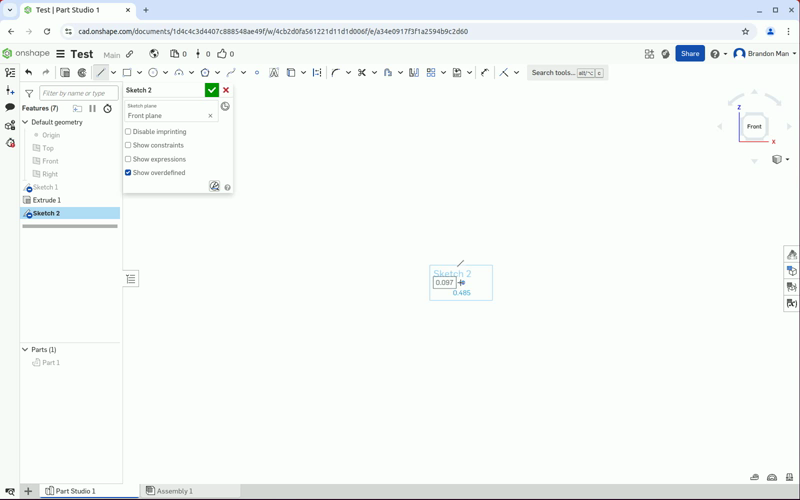
scroll(6)
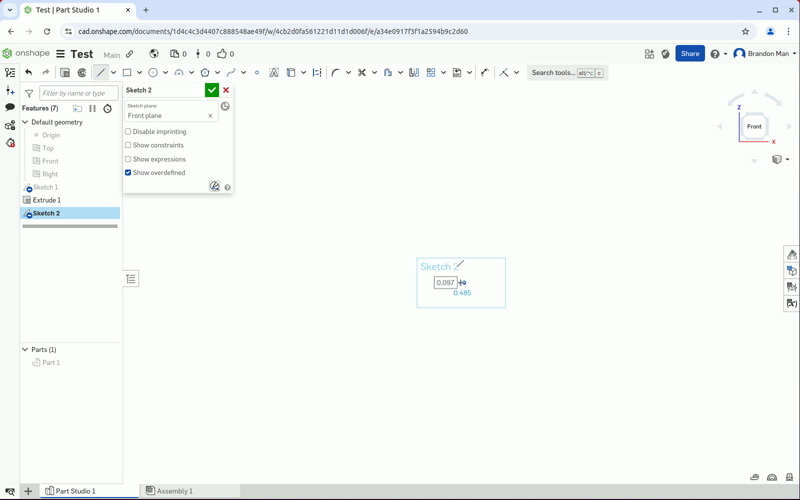
scroll(6)
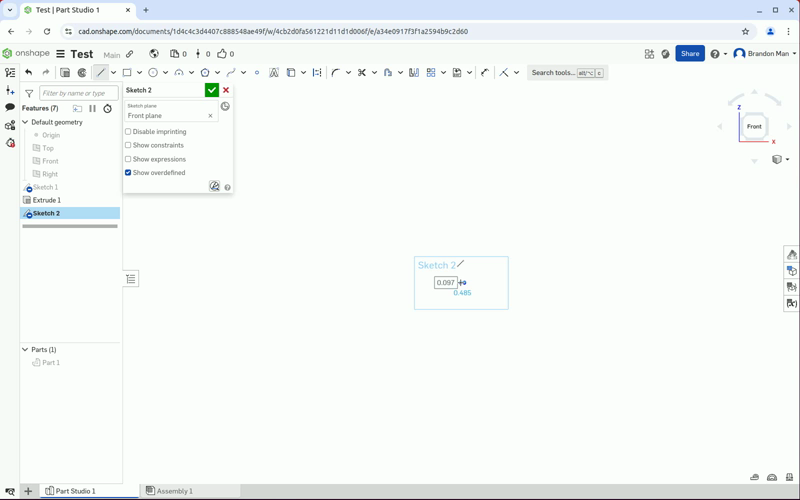
scroll(6)
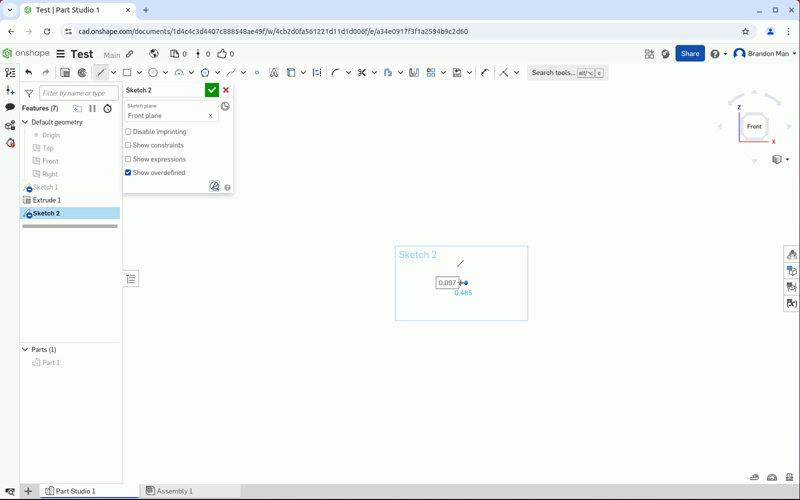
scroll(6)
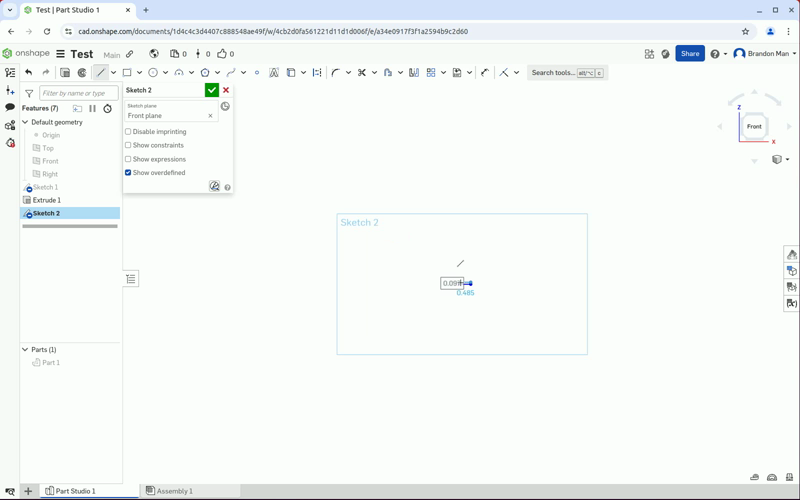
scroll(6)
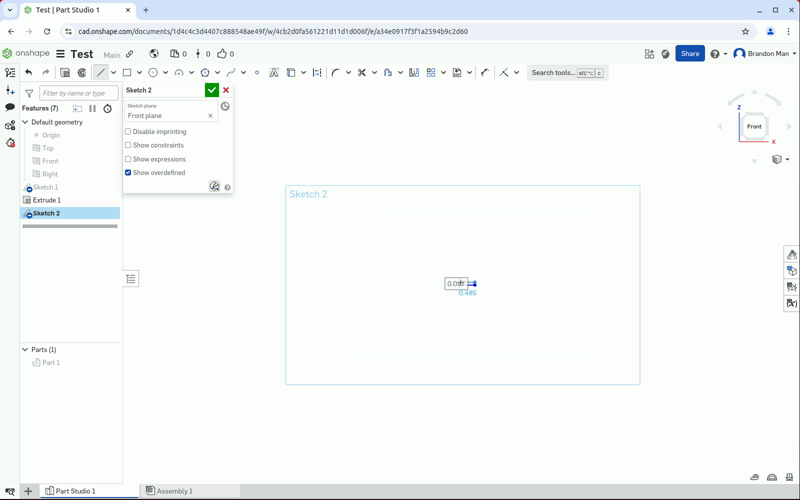
scroll(6)
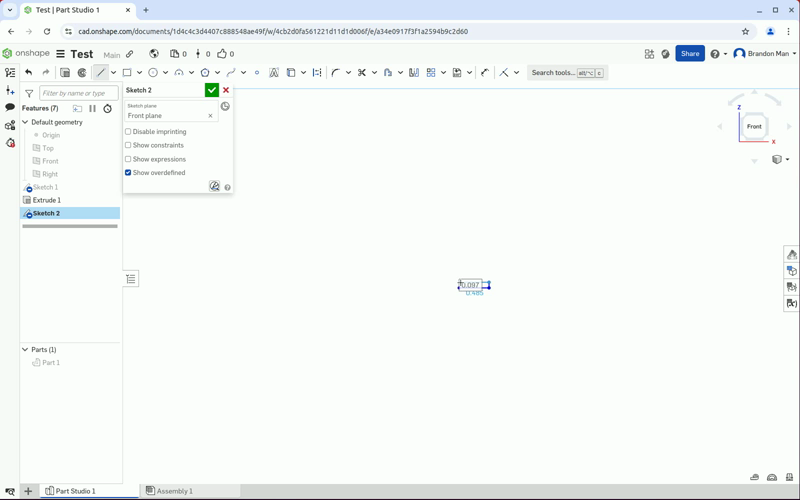
click(460, 282)
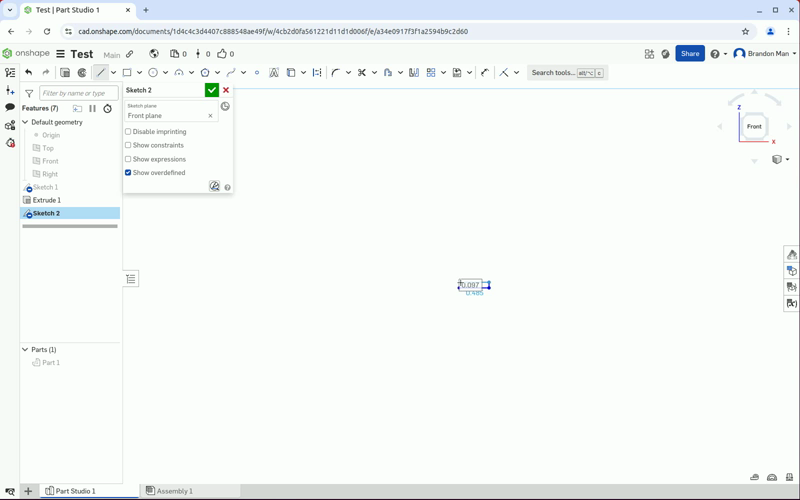
scroll(-6)
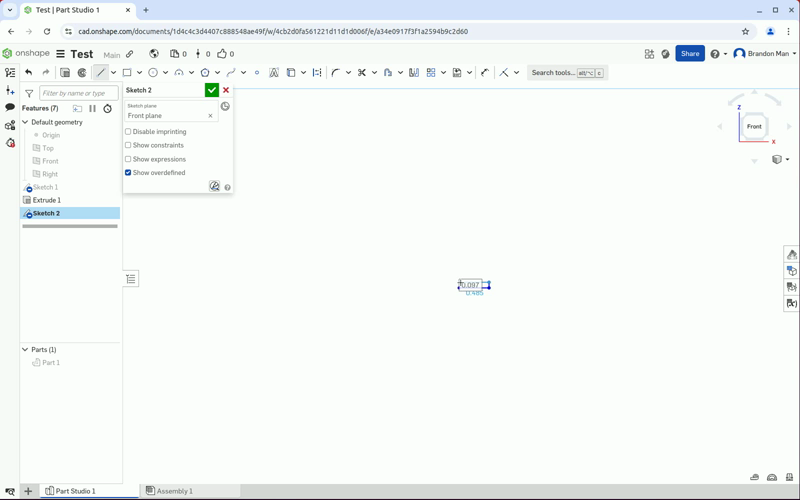
scroll(-6)
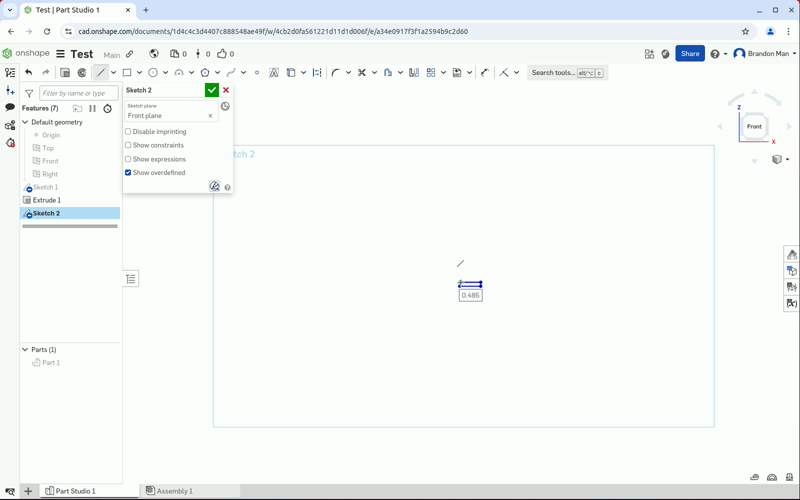
scroll(-6)
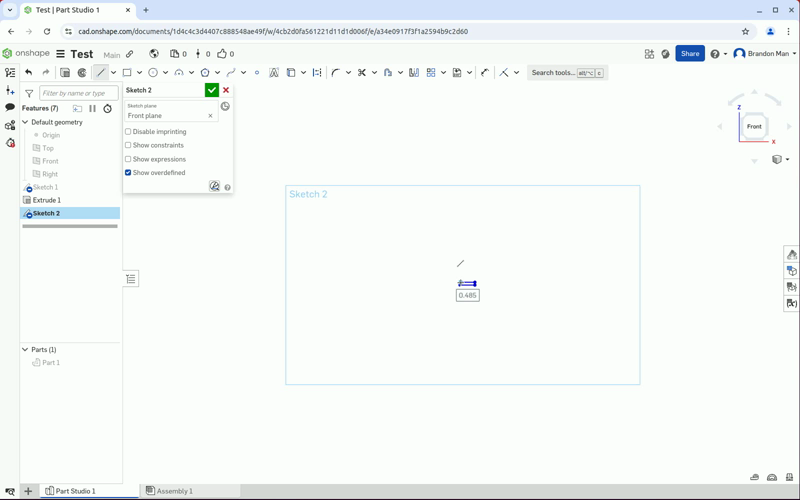
scroll(-6)
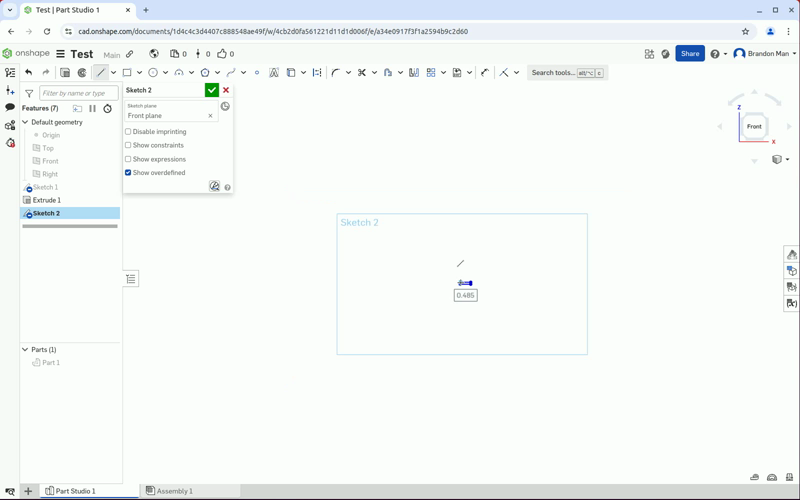
scroll(-6)
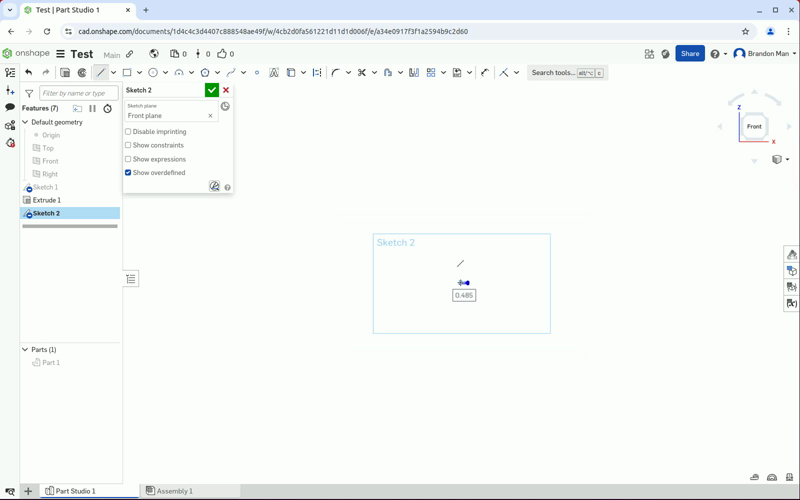
scroll(-6)
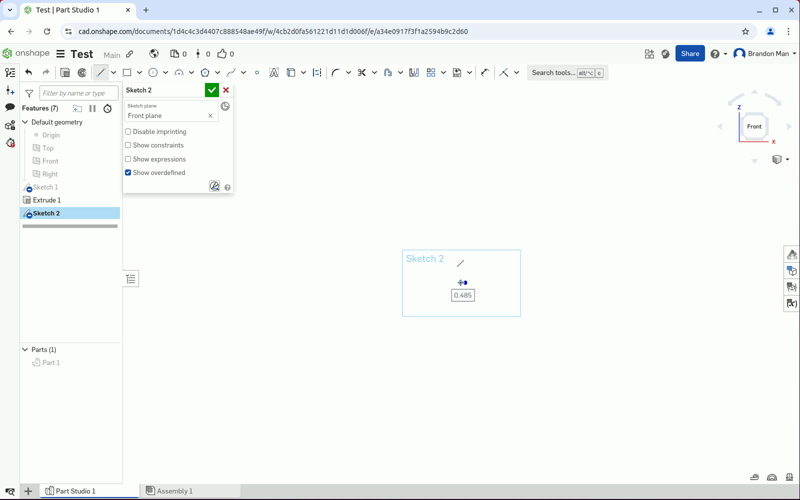
scroll(-6)
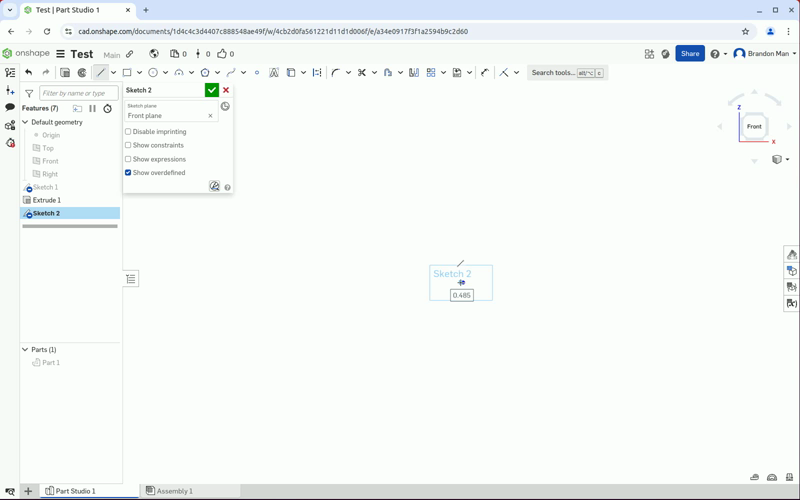
key_up(shift)
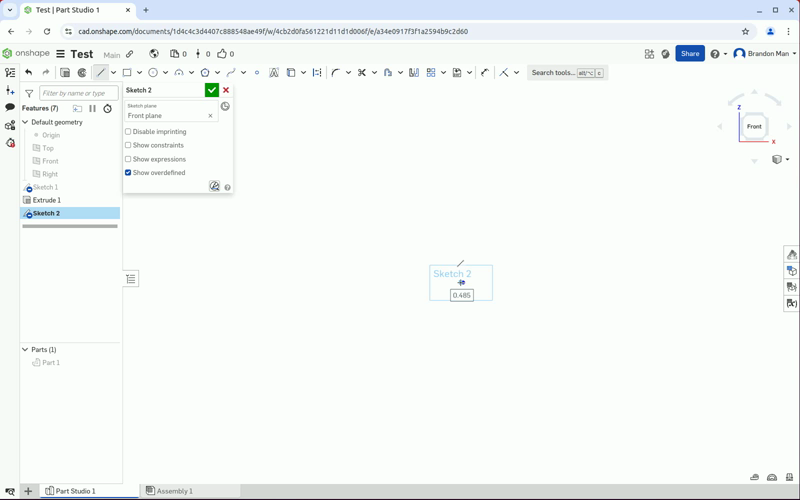
mouse_move(490, 282)
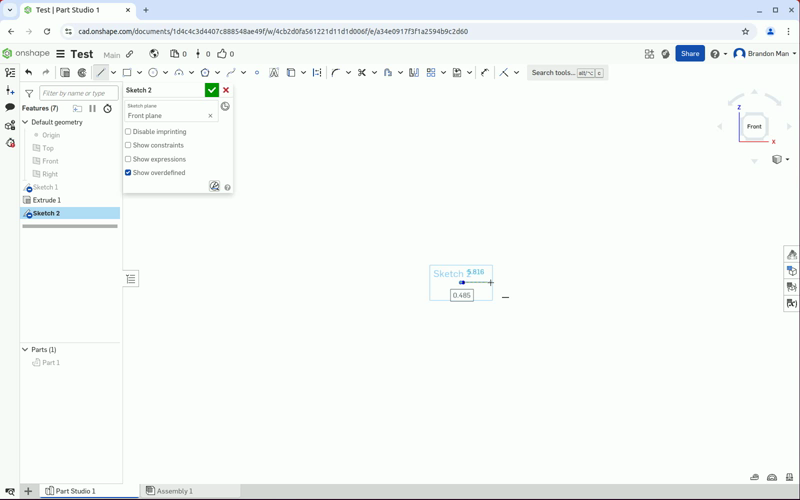
key_down(shift)
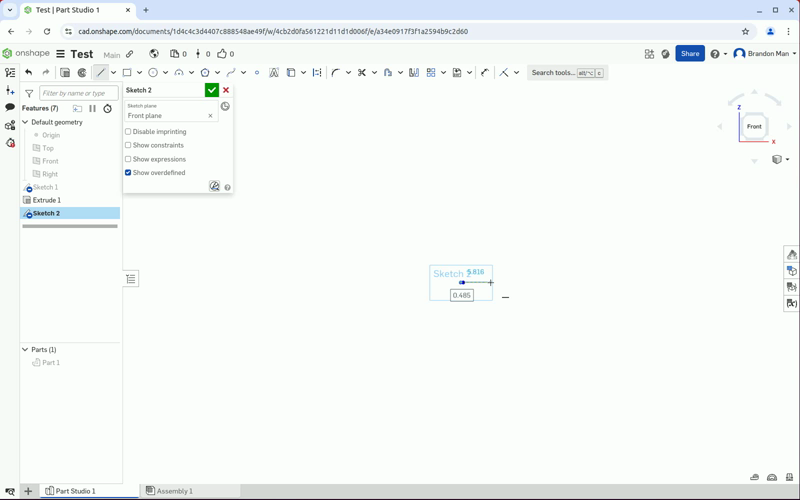
mouse_move(460, 282)
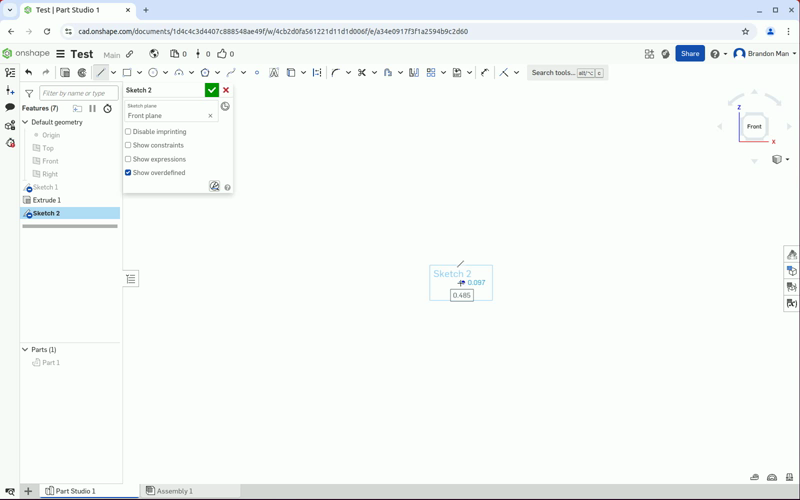
scroll(6)
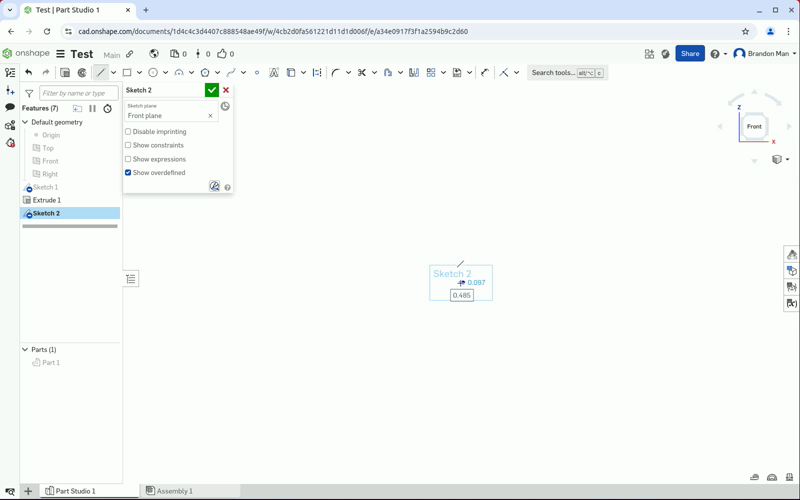
scroll(6)
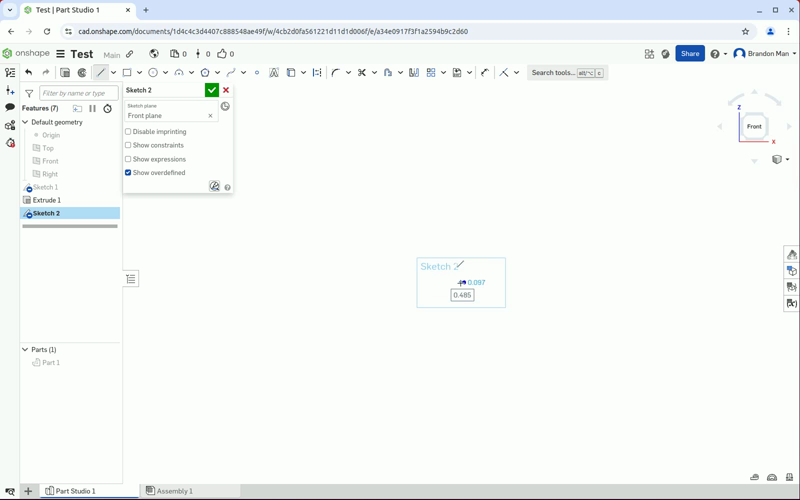
scroll(6)
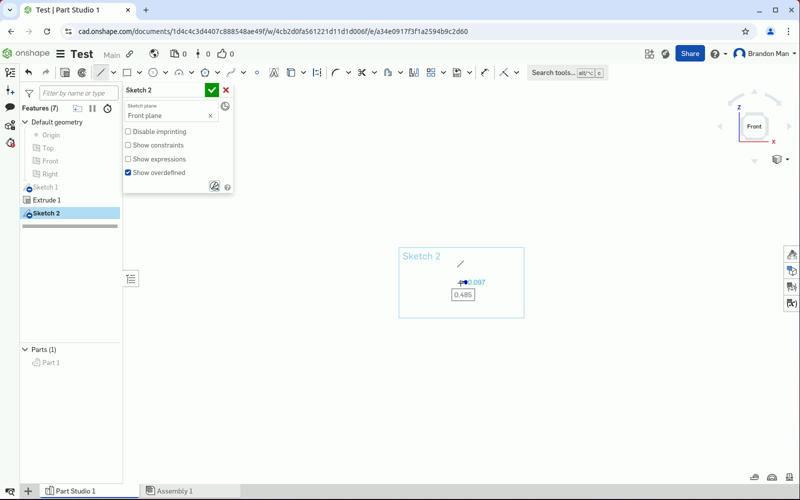
scroll(6)
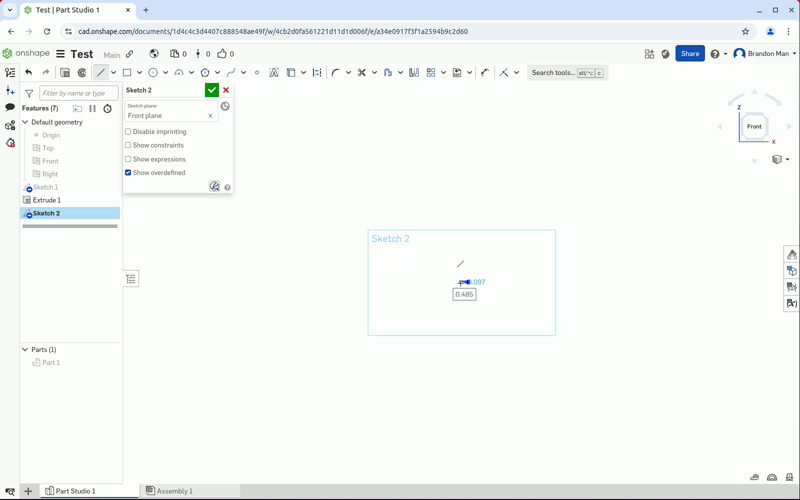
scroll(6)
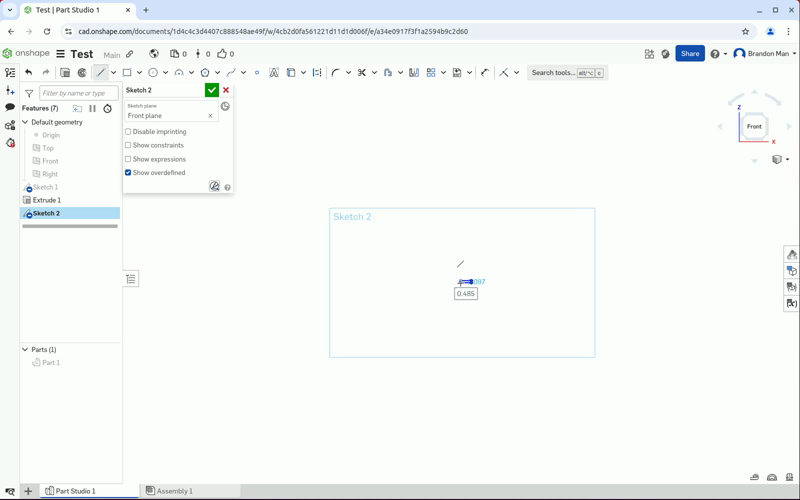
scroll(6)
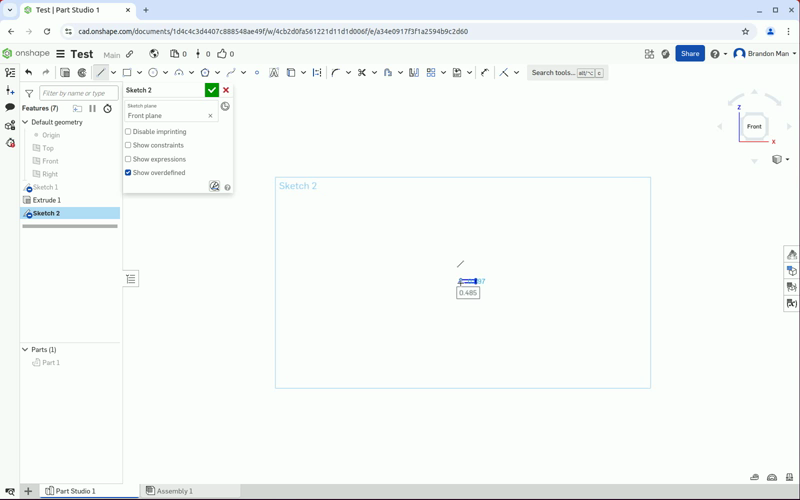
scroll(6)
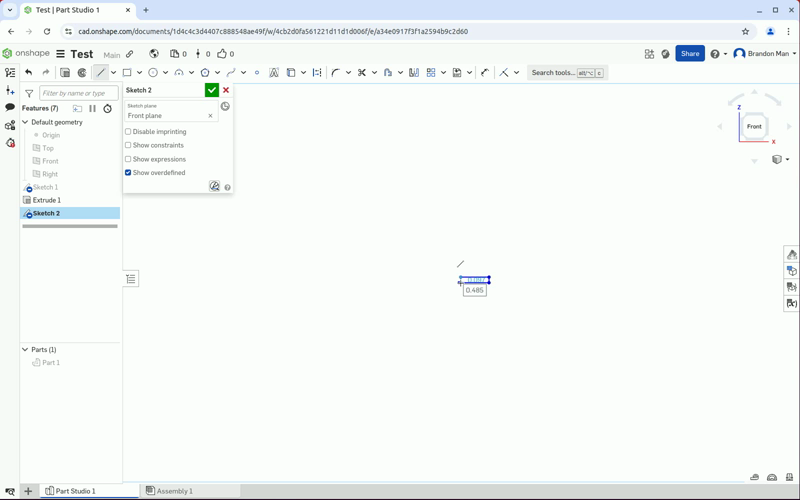
key_up(shift)
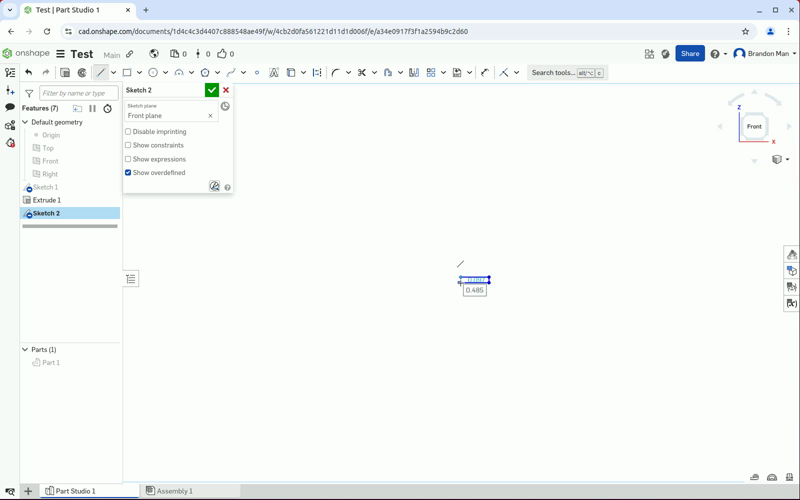
click(460, 282)
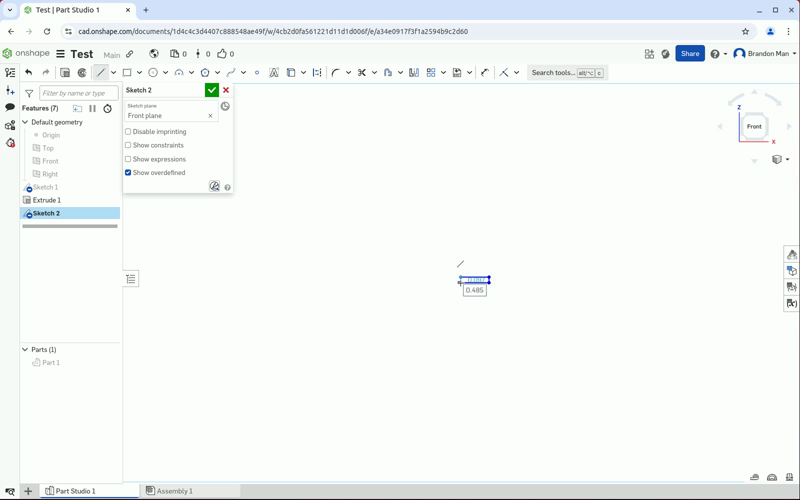
scroll(-6)
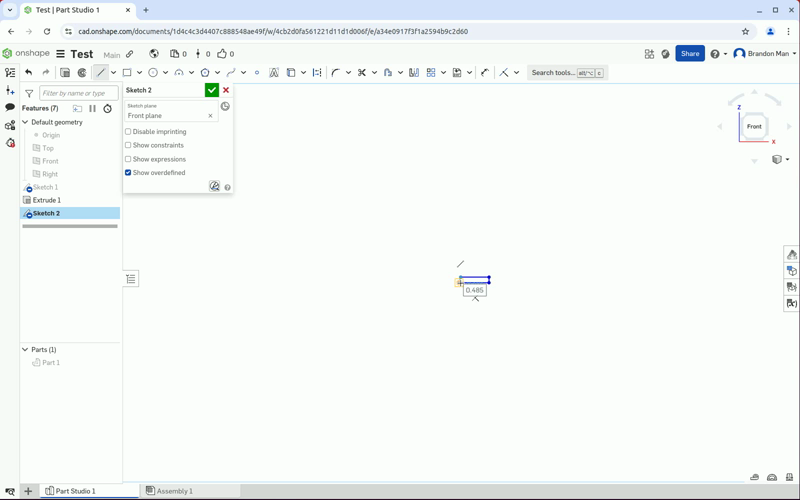
scroll(-6)
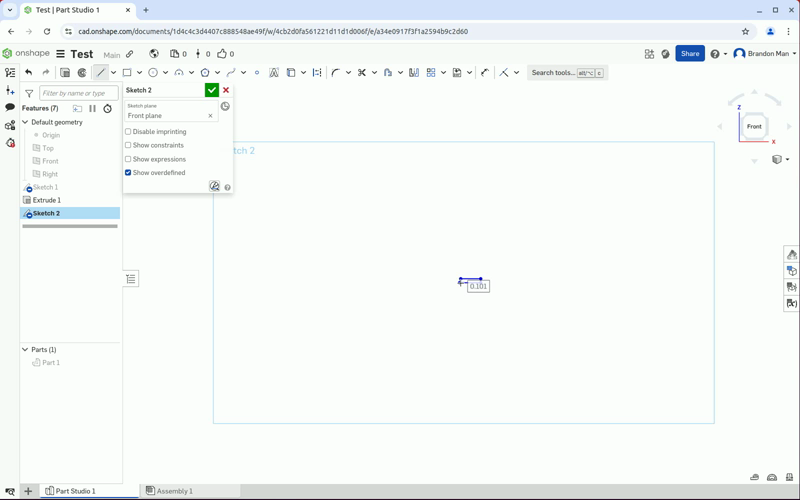
scroll(-6)
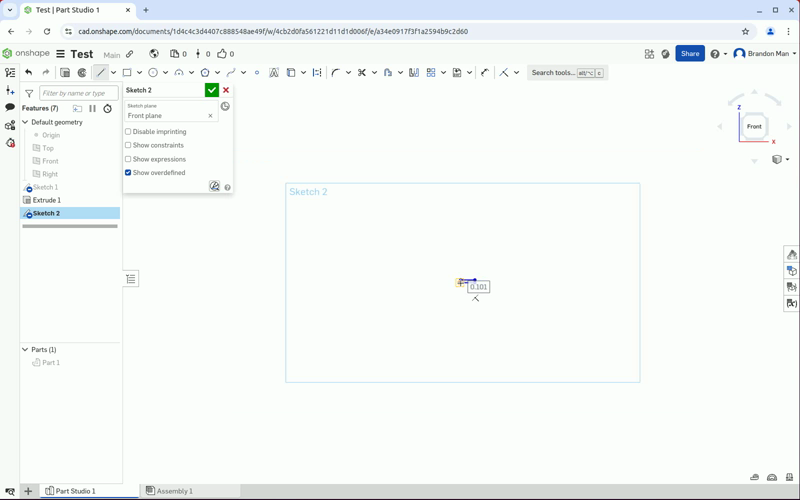
scroll(-6)
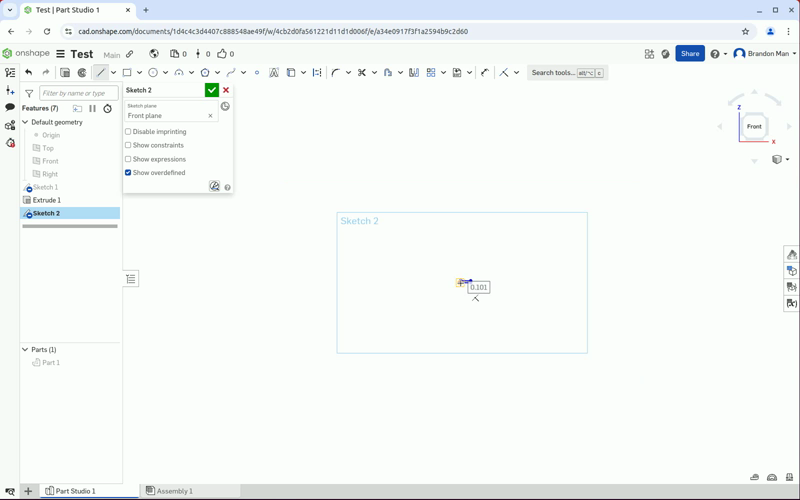
scroll(-6)
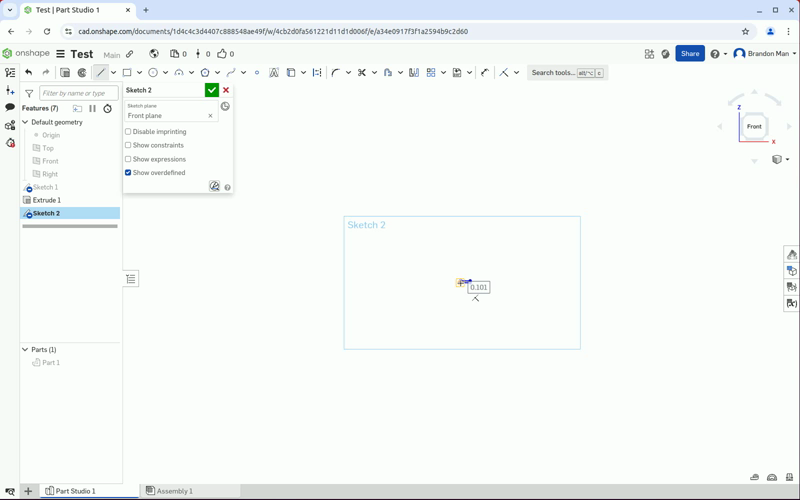
scroll(-6)
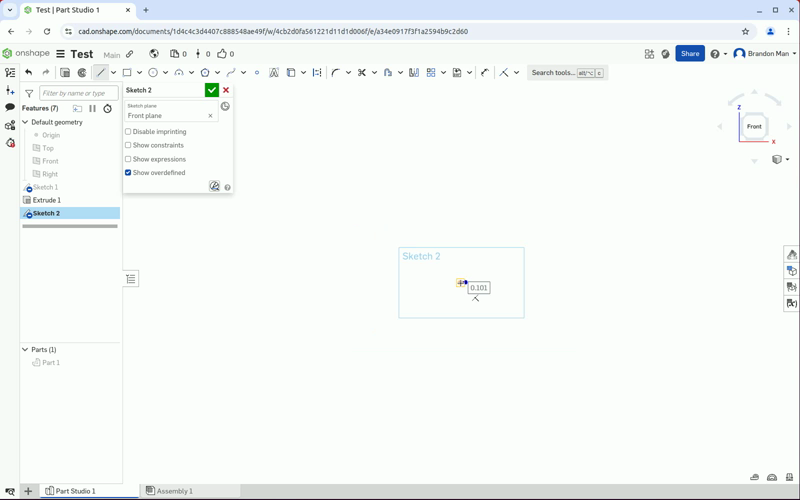
scroll(-6)
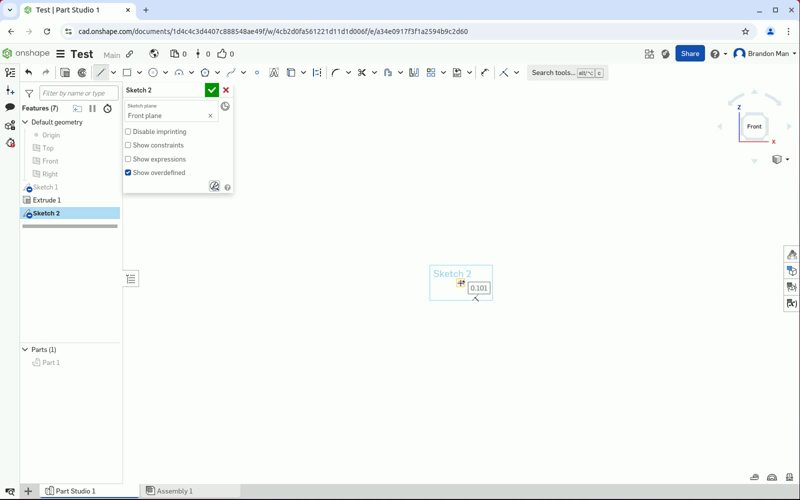
key(esc)
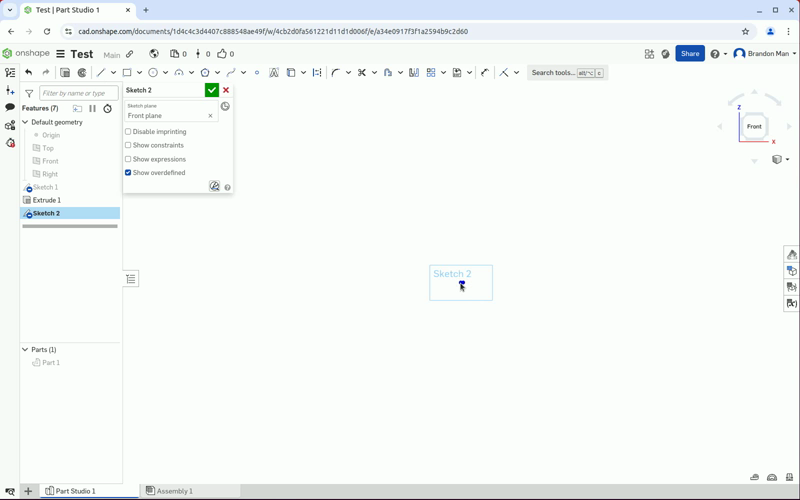
mouse_move(461, 282)
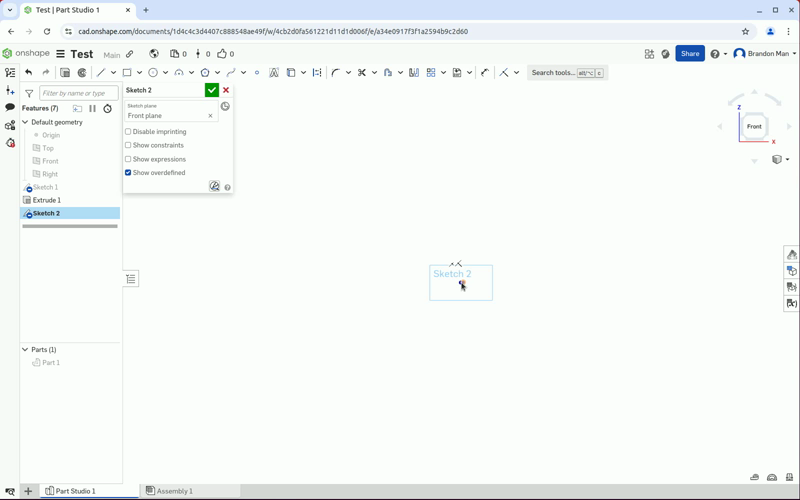
scroll(6)
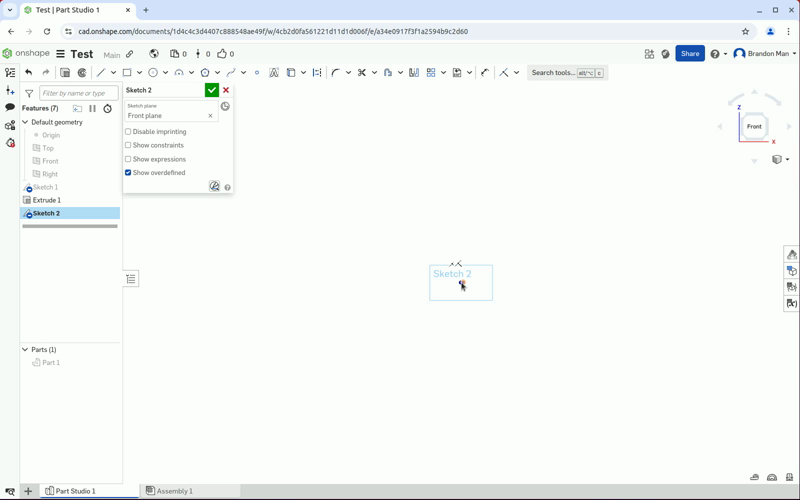
scroll(6)
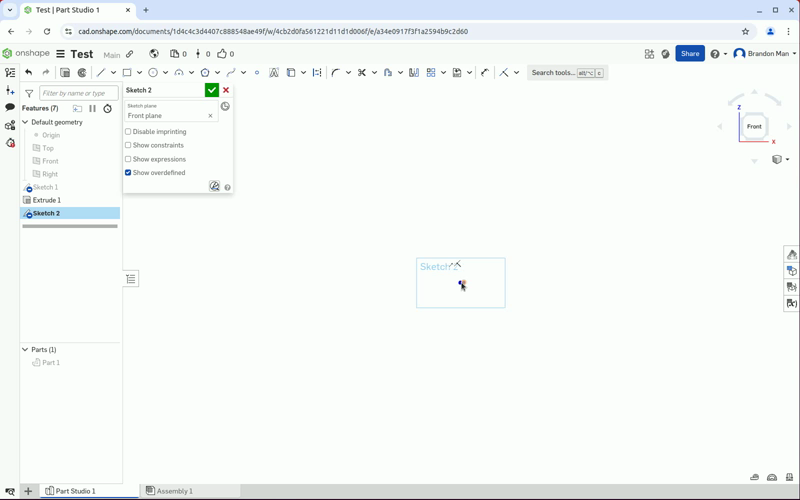
scroll(6)
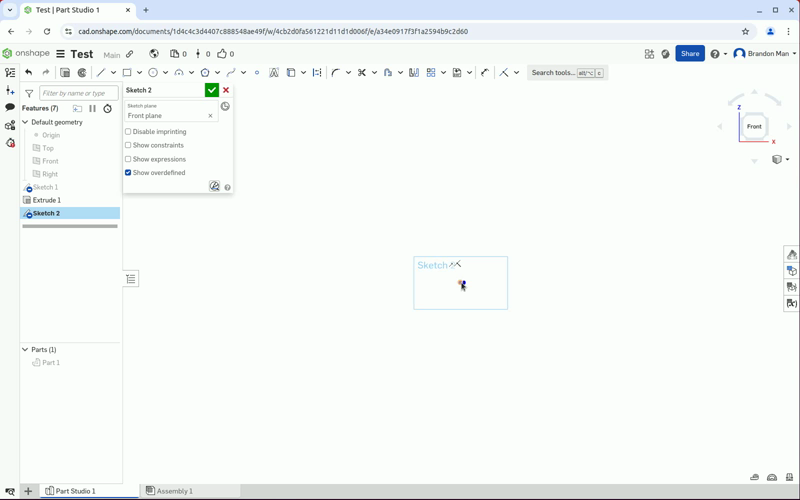
scroll(6)
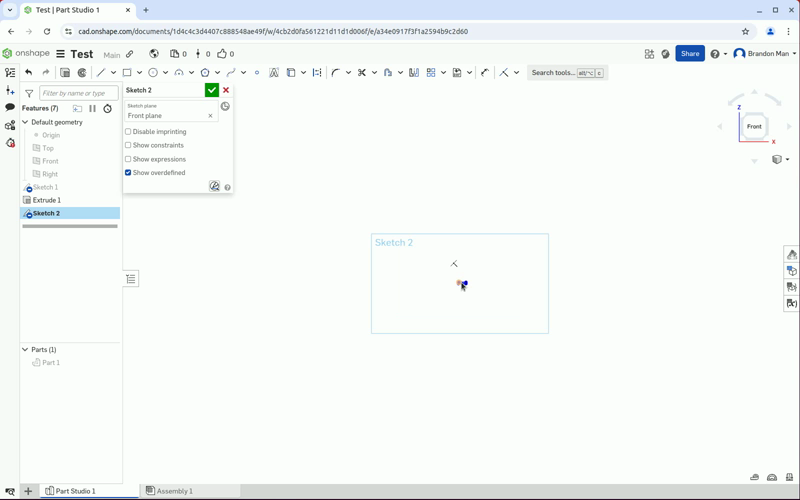
scroll(6)
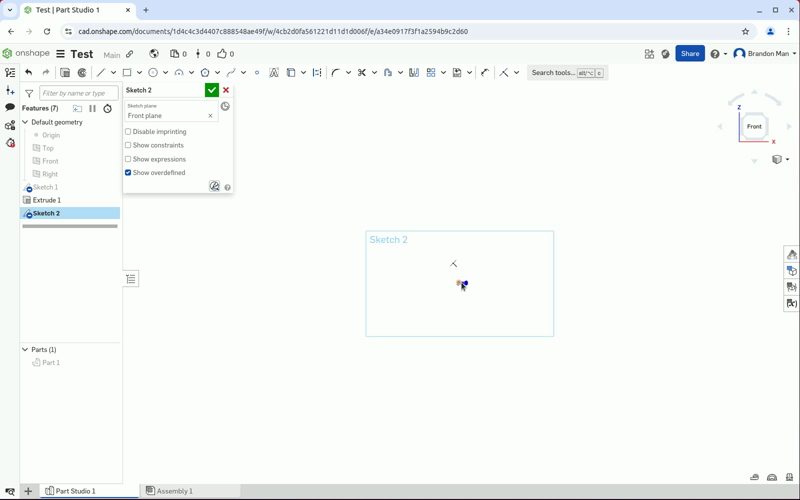
scroll(6)
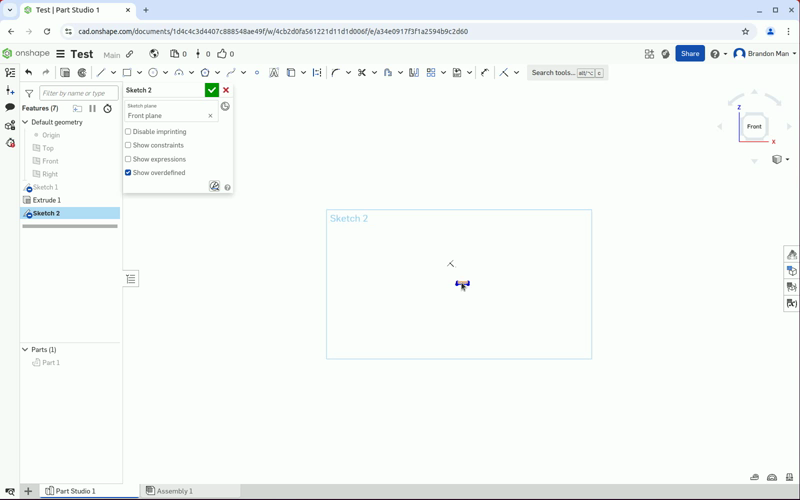
scroll(6)
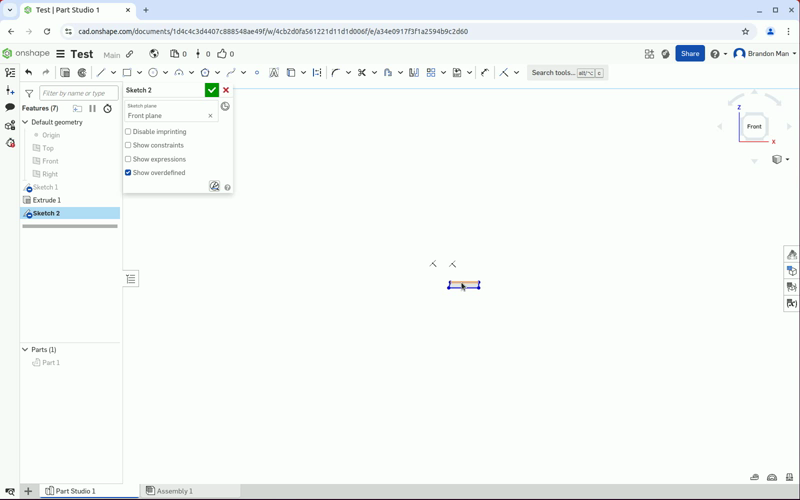
click(461, 282)
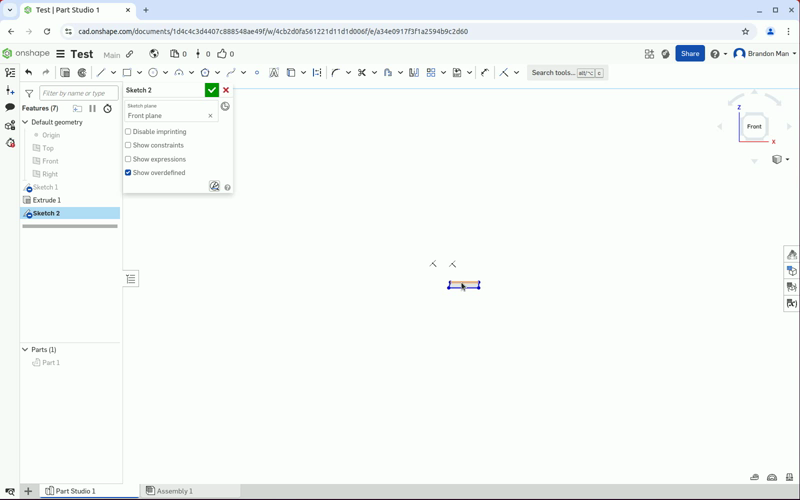
scroll(-6)
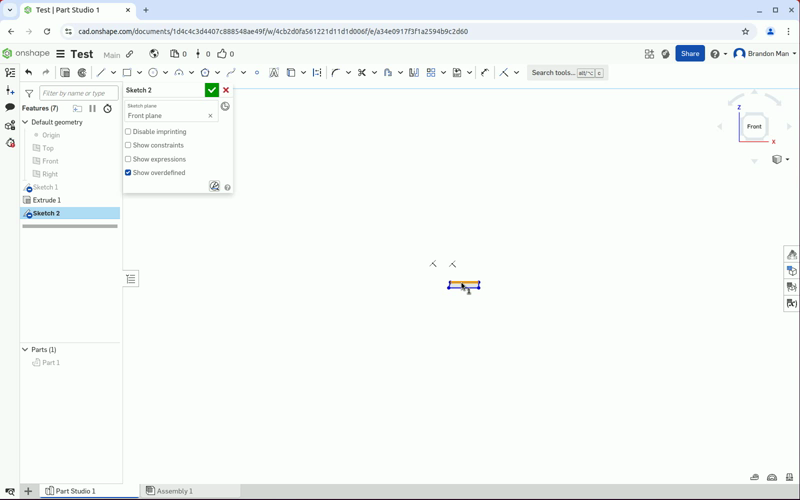
scroll(-6)
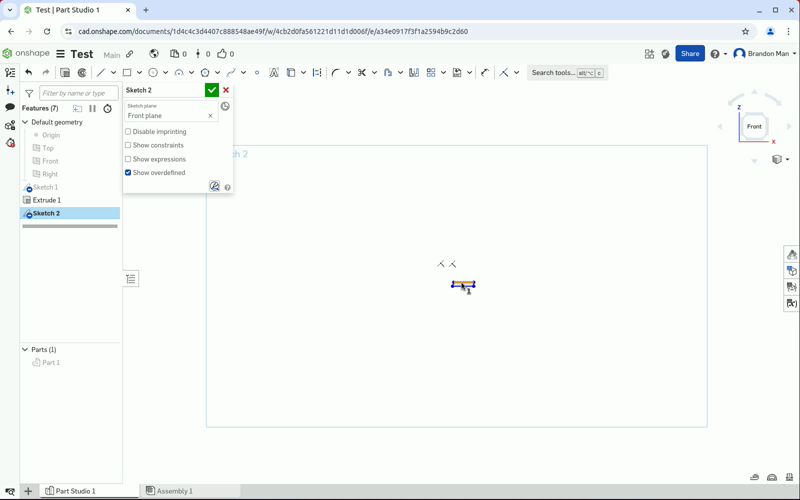
scroll(-6)
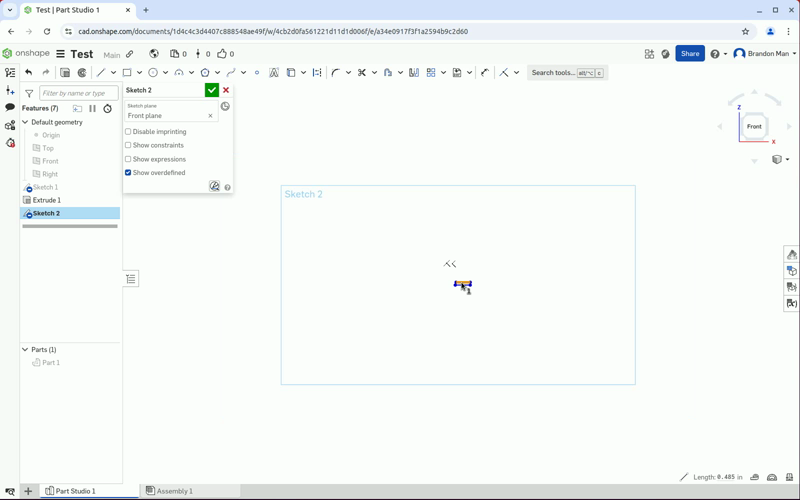
scroll(-6)
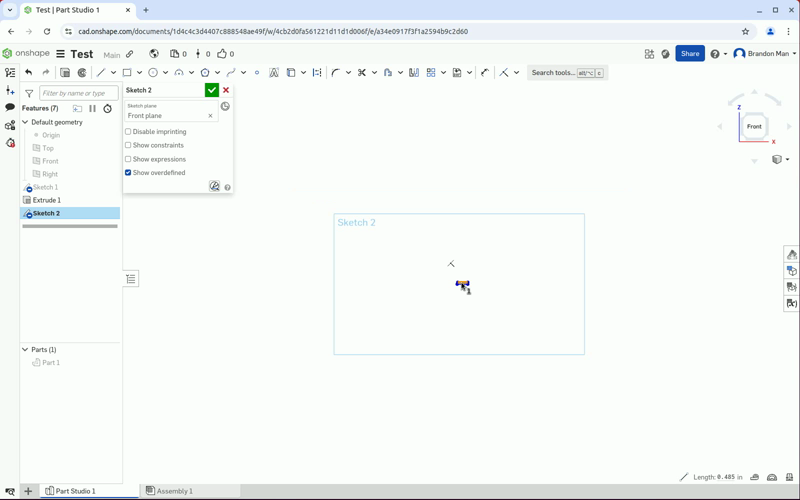
scroll(-6)
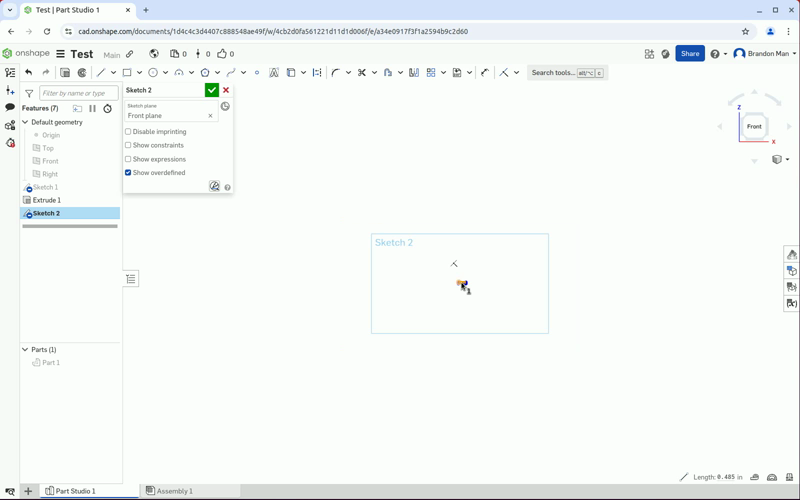
scroll(-6)
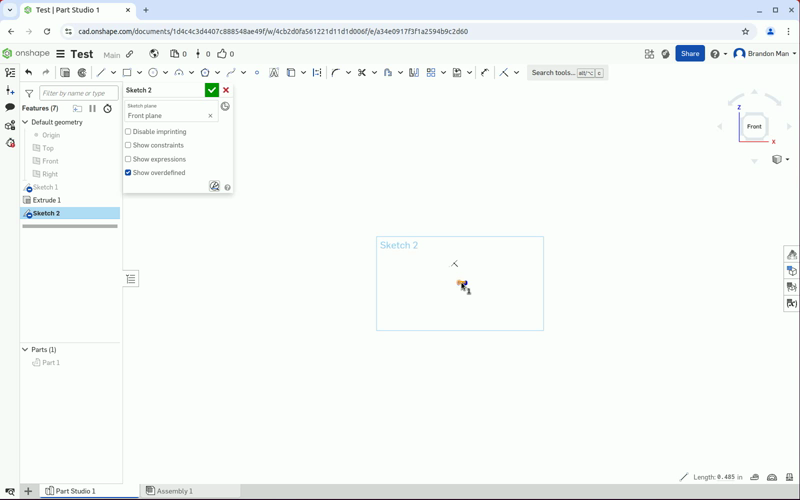
scroll(-6)
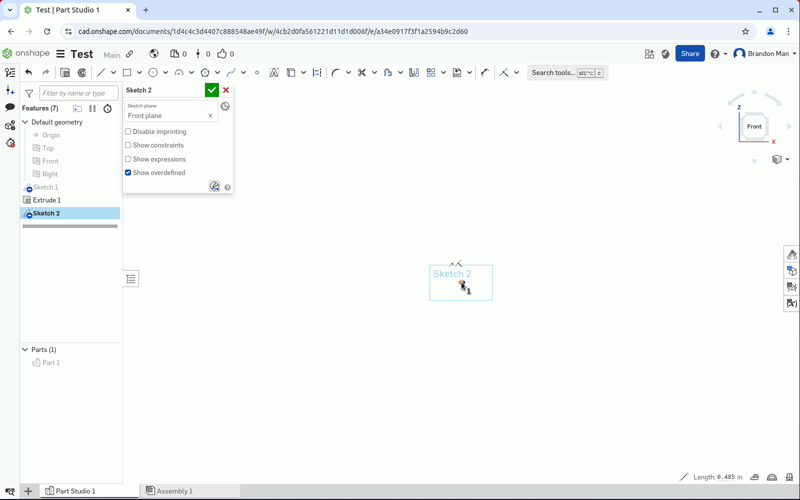
mouse_move(73, 352)
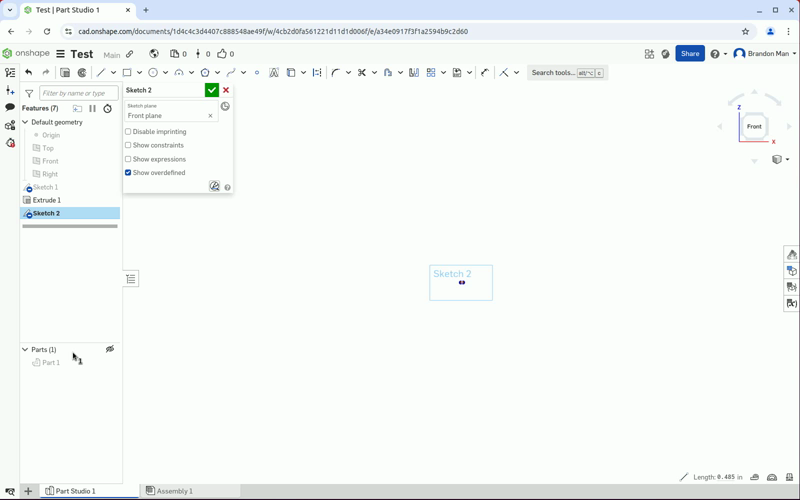
key(shift+y)
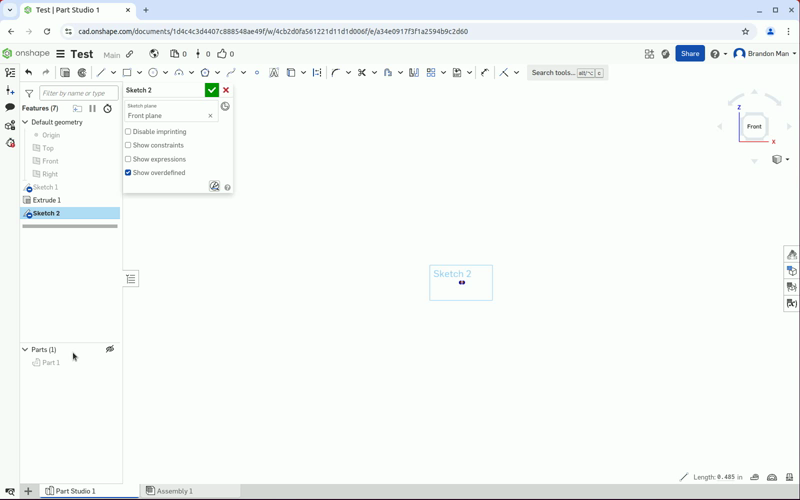
key(shift+e)
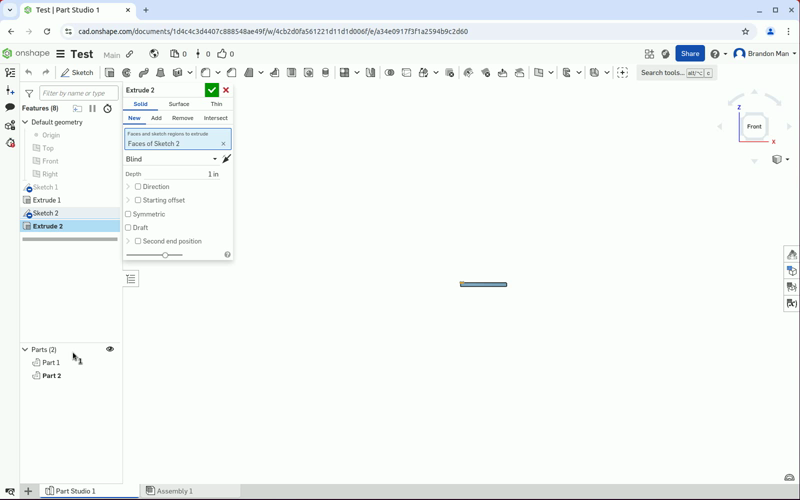
mouse_move(143, 106)
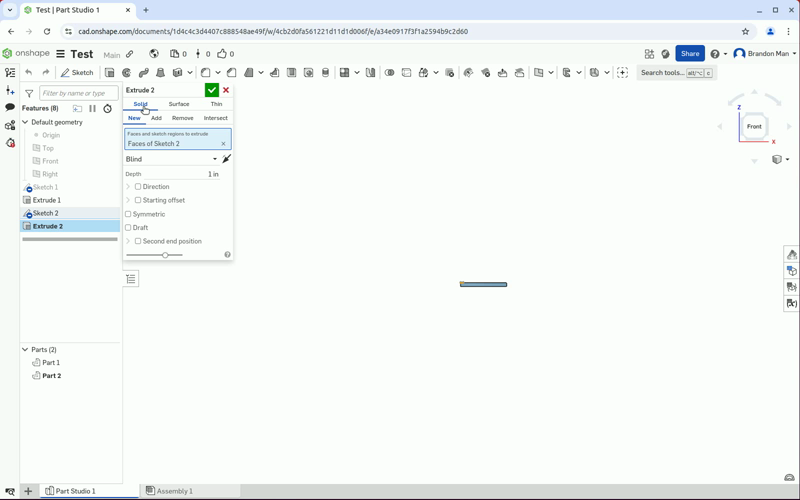
click(143, 106)
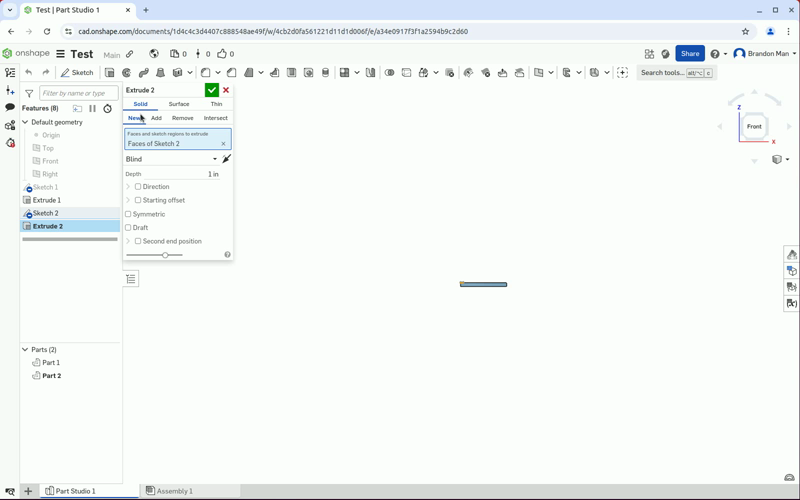
mouse_move(137, 120)
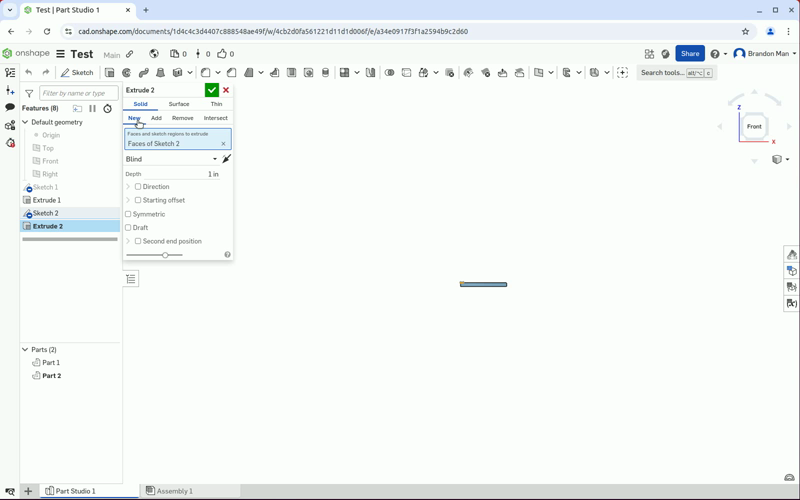
click(137, 120)
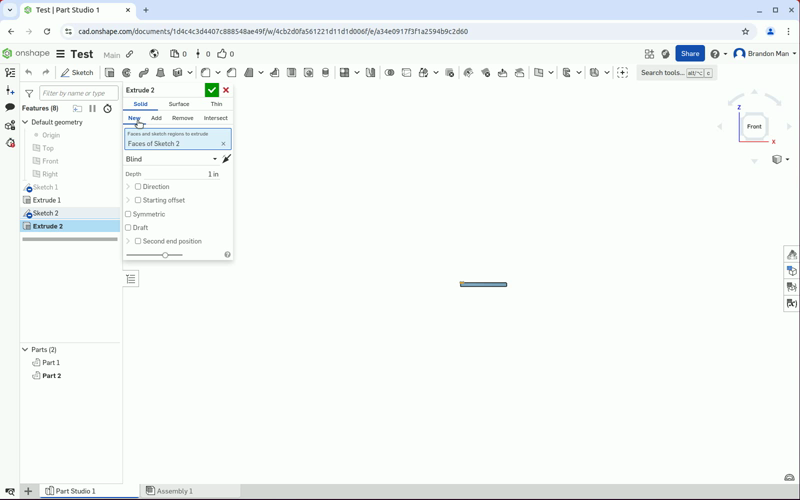
key(tab, 4)
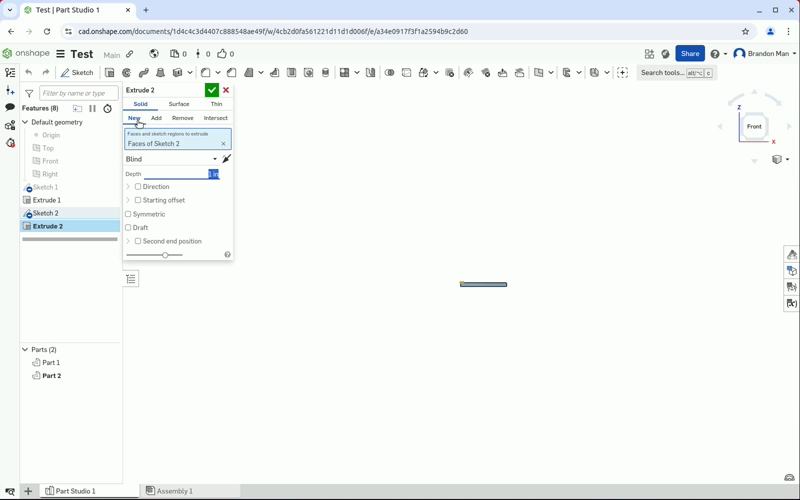
text(-11.554)
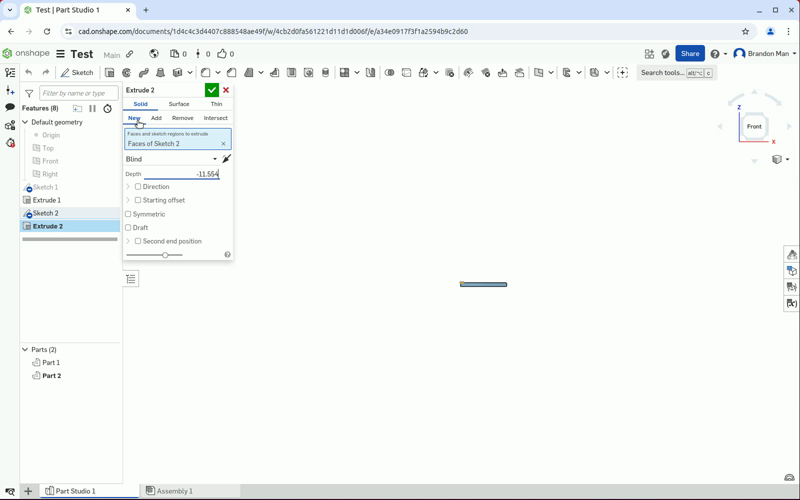
key(enter)
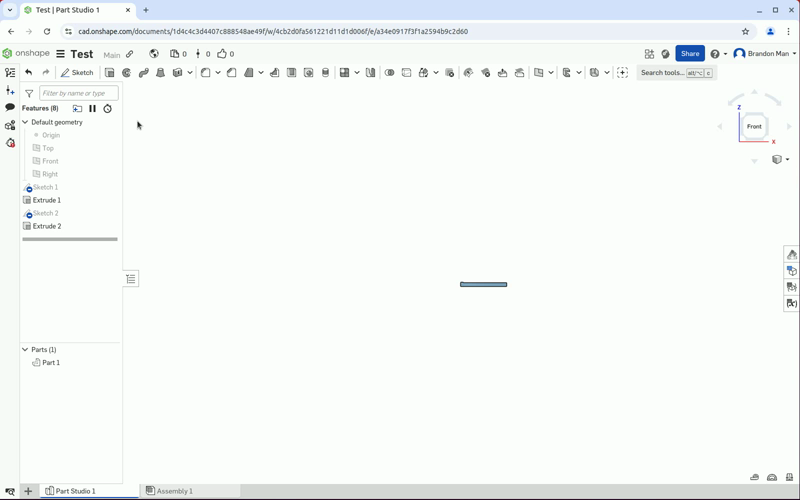
key(shift+h)
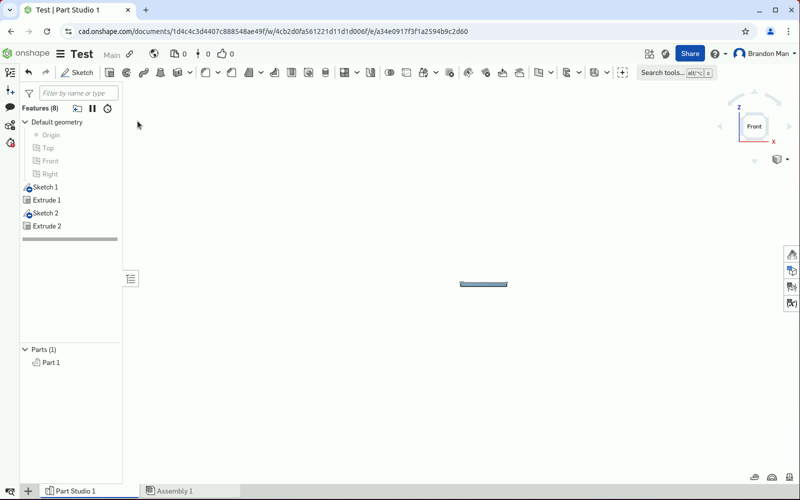
key(shift+h)
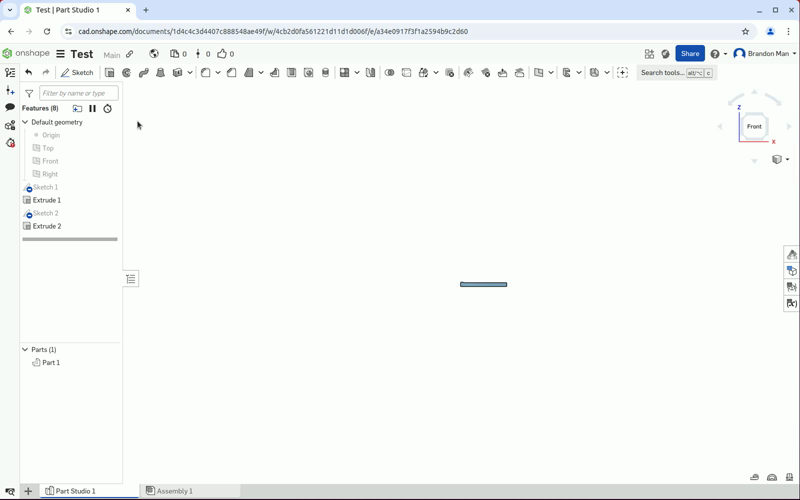
mouse_move(73, 189)
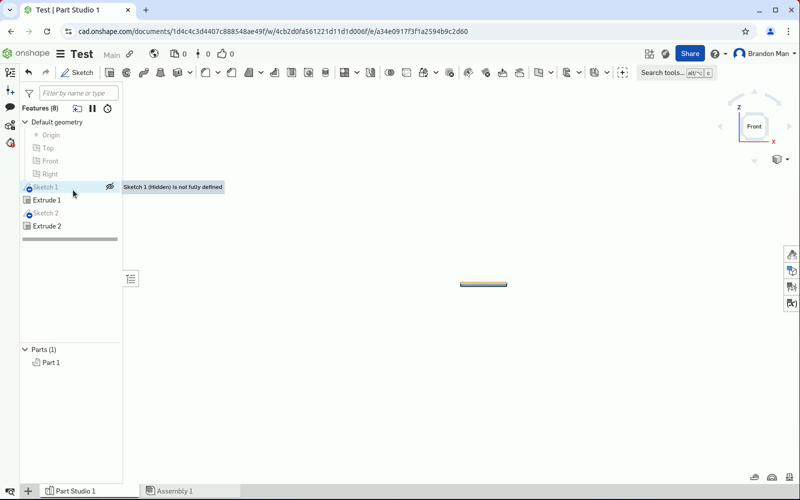
click(73, 189)
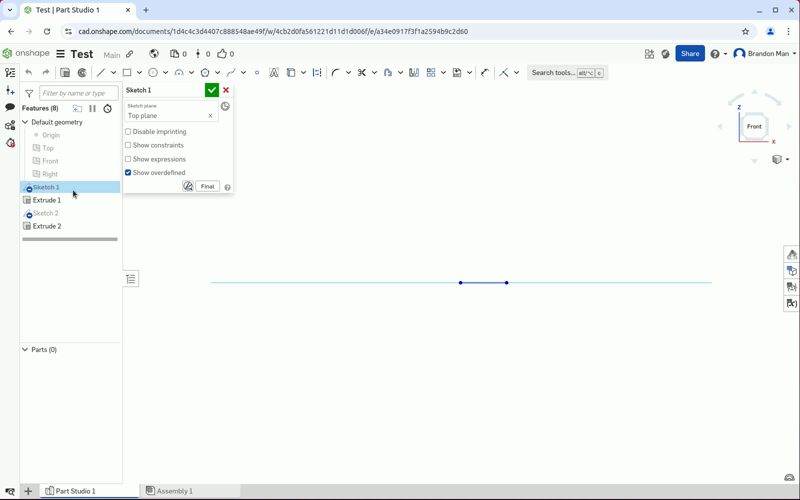
mouse_move(229, 92)
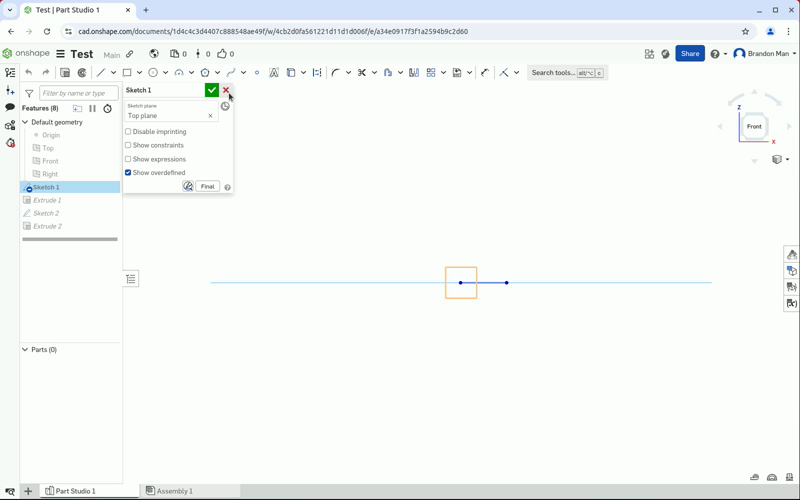
click(229, 92)
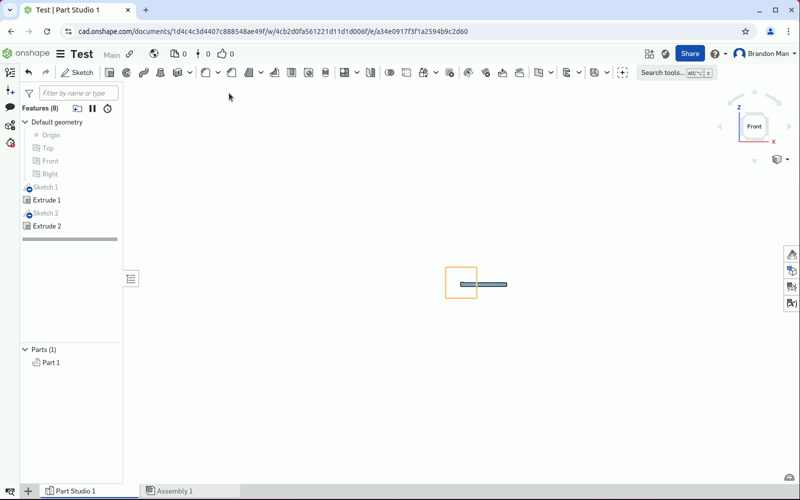
mouse_move(73, 352)
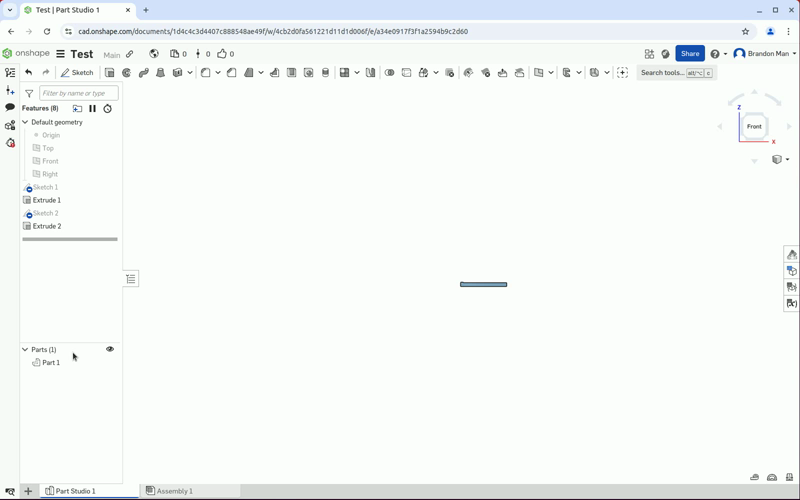
key(y)
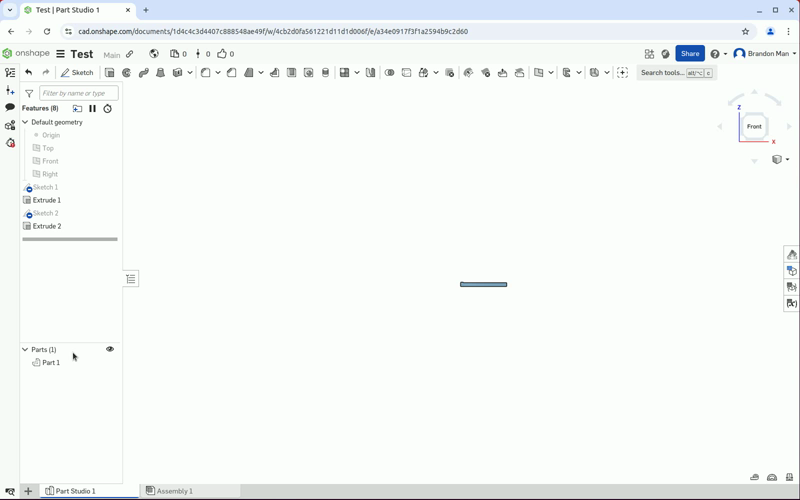
key(shift+p)
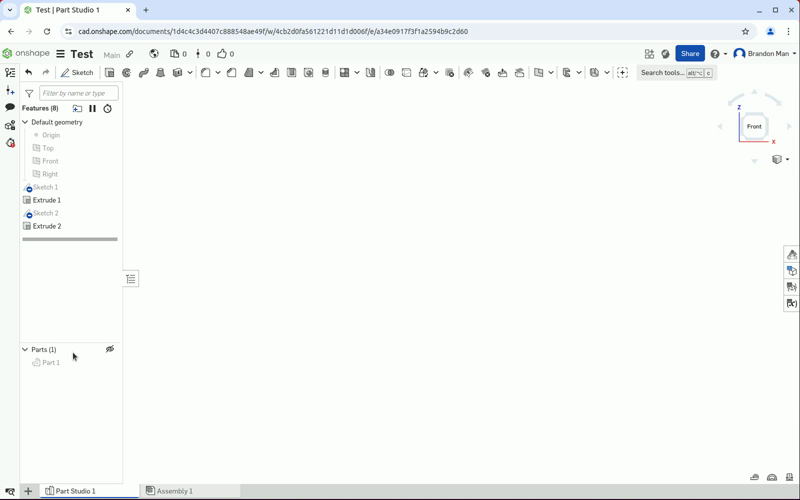
key(space)
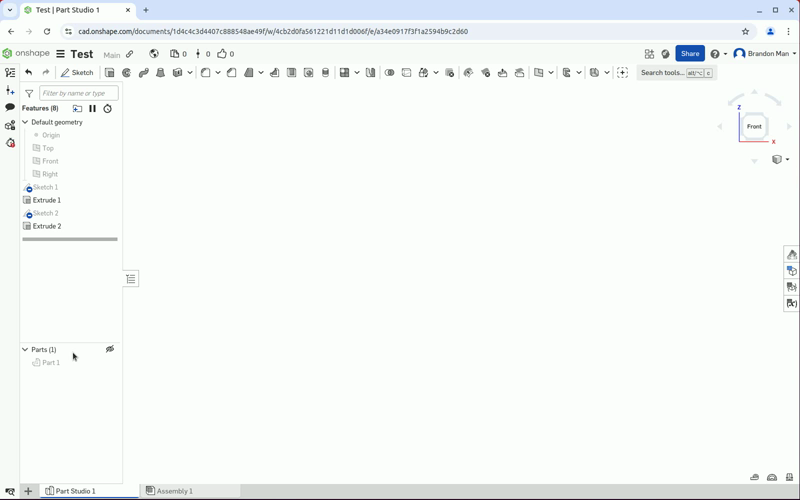
key_down(shift)
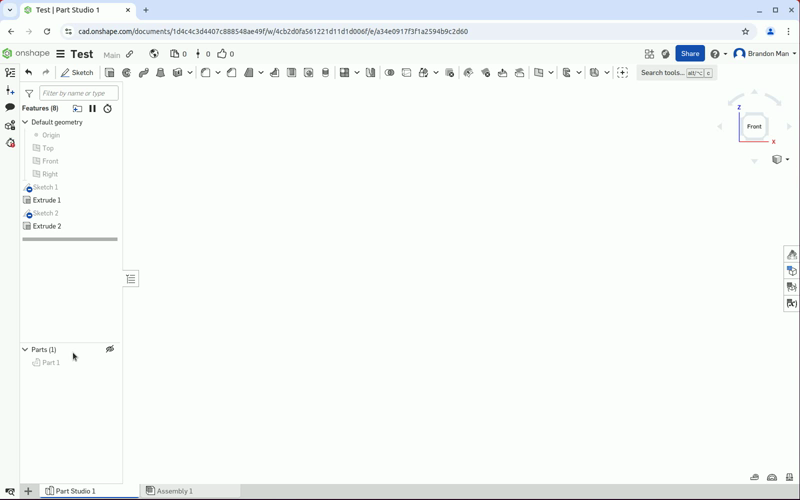
key(down)
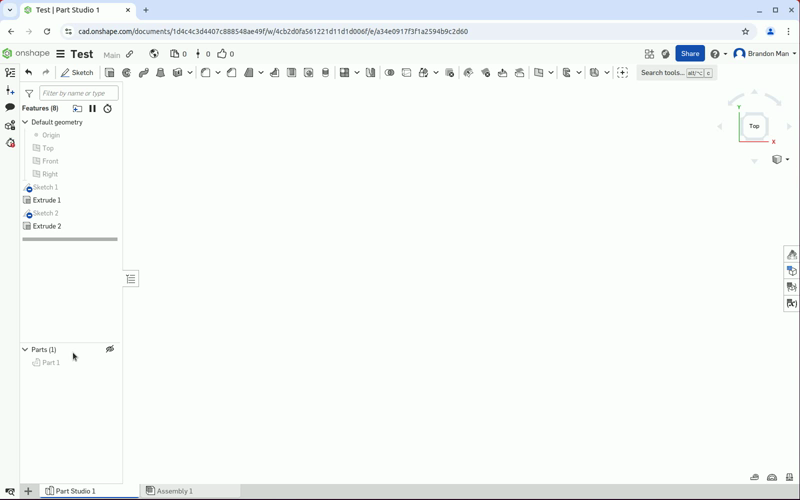
key_up(shift)
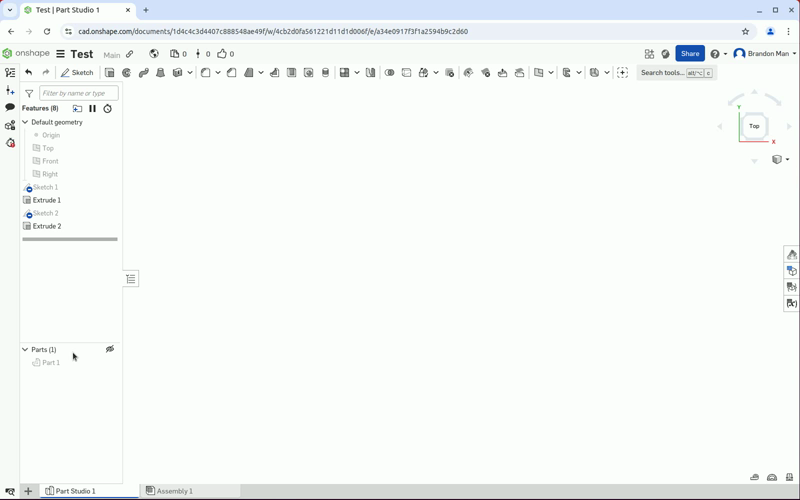
mouse_move(73, 352)
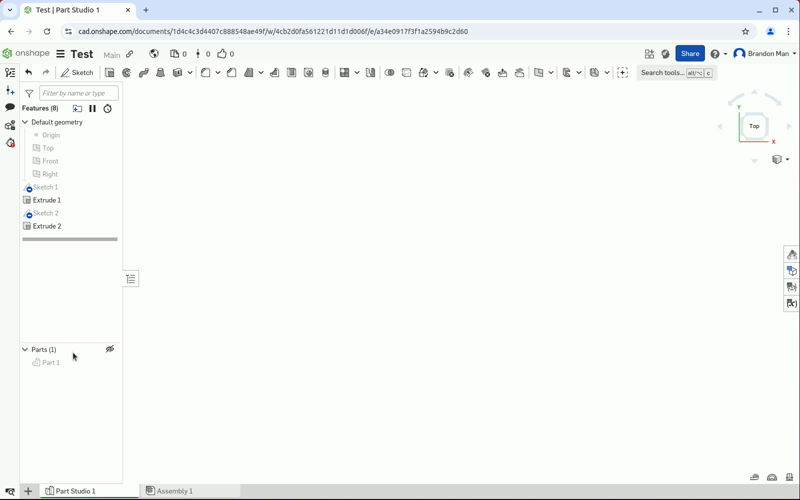
key(shift+y)
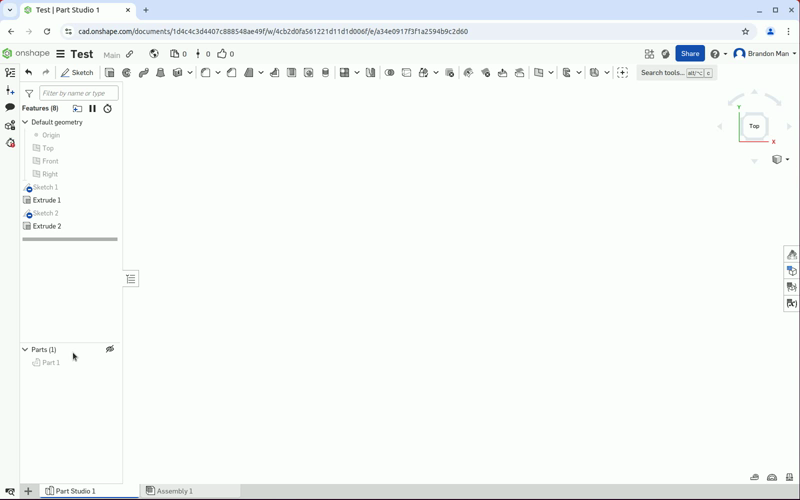
key(shift+s)
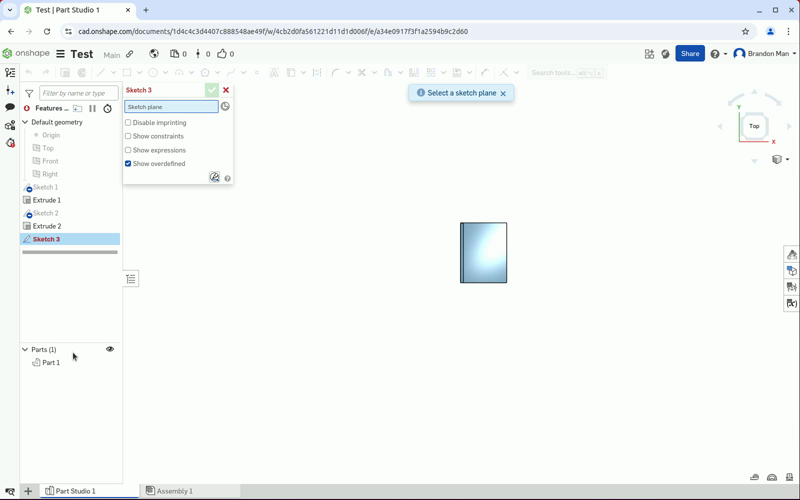
mouse_move(73, 150)
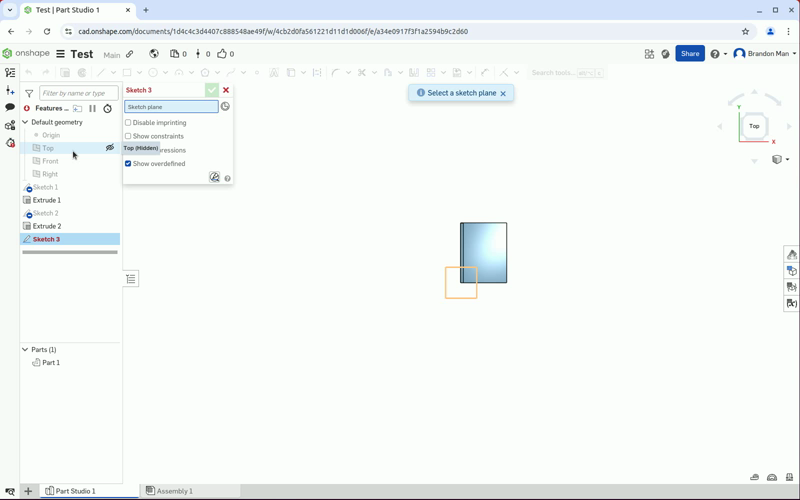
click(73, 150)
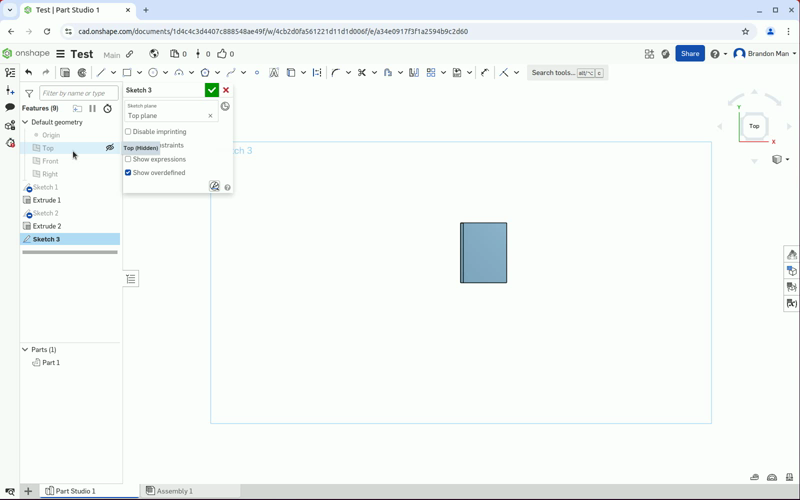
mouse_move(73, 352)
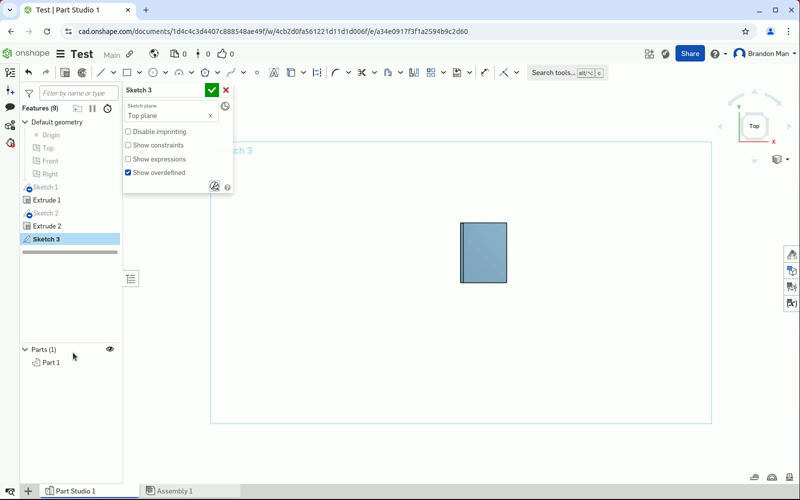
key(y)
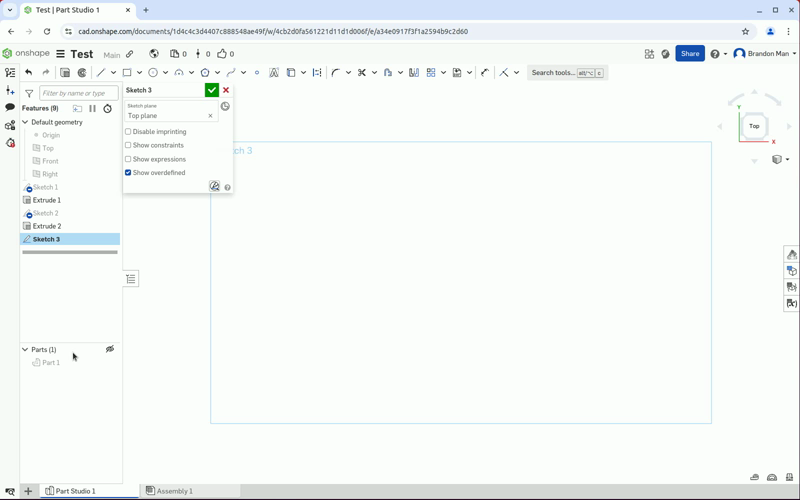
key(l)
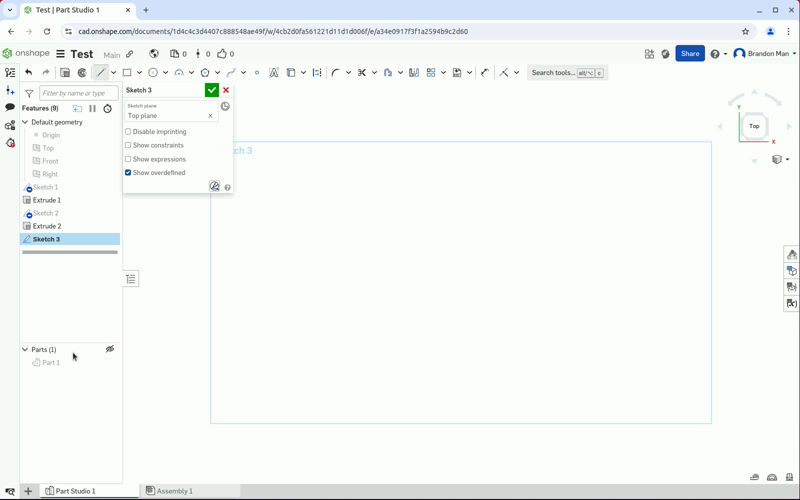
key_down(shift)
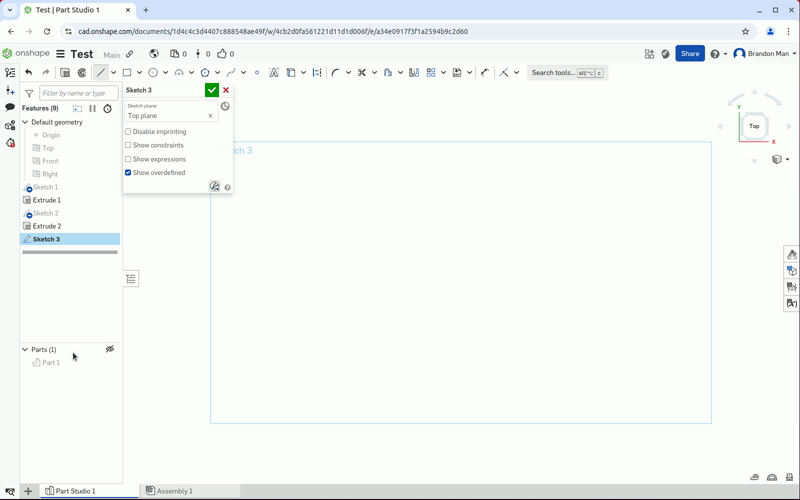
mouse_move(460, 282)
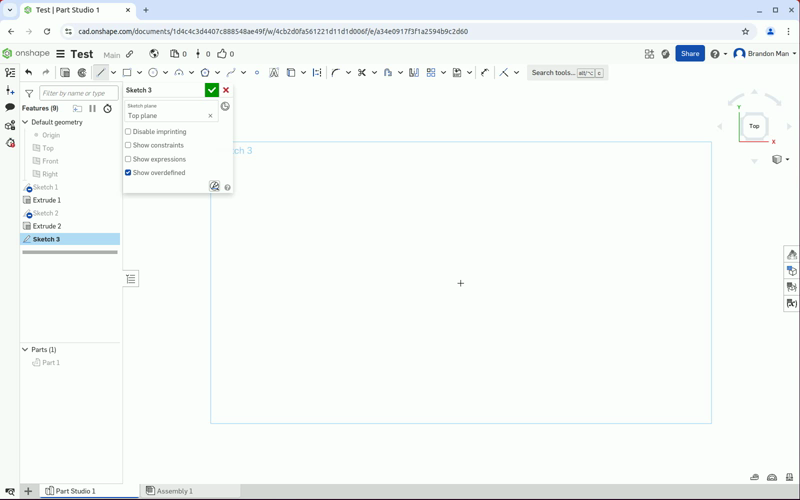
click(460, 282)
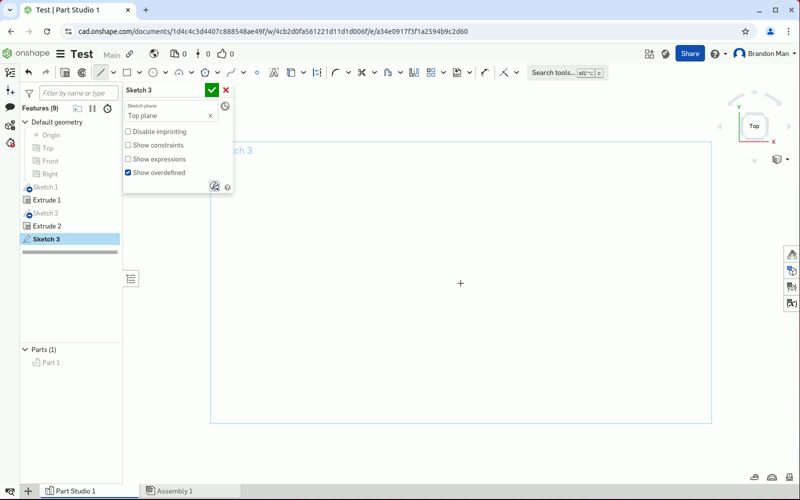
key_up(shift)
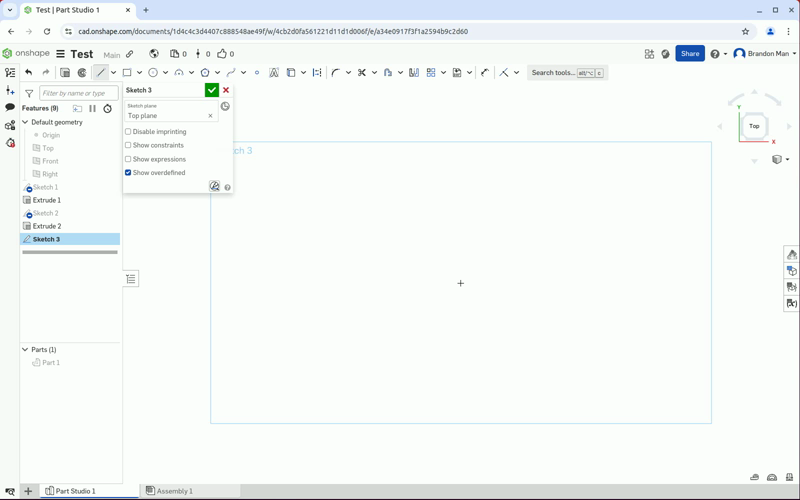
key_down(shift)
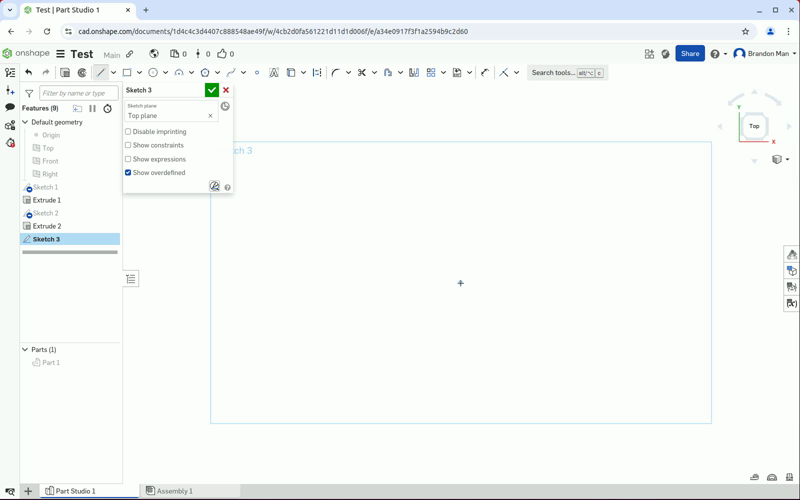
mouse_move(490, 282)
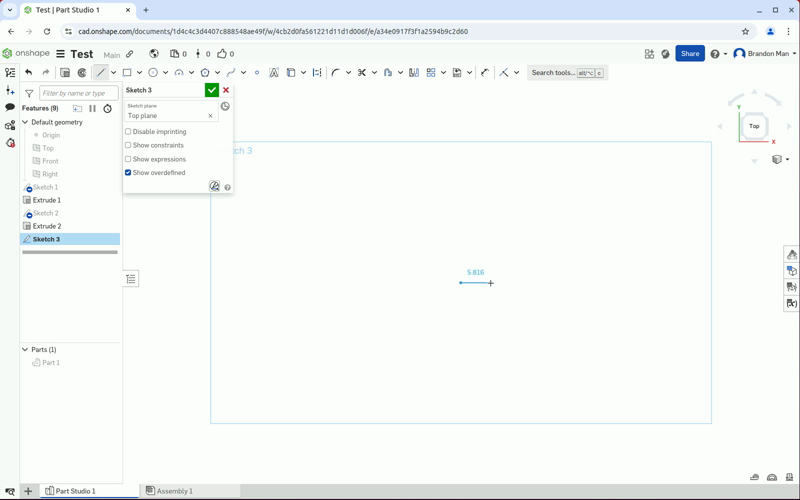
mouse_move(463, 282)
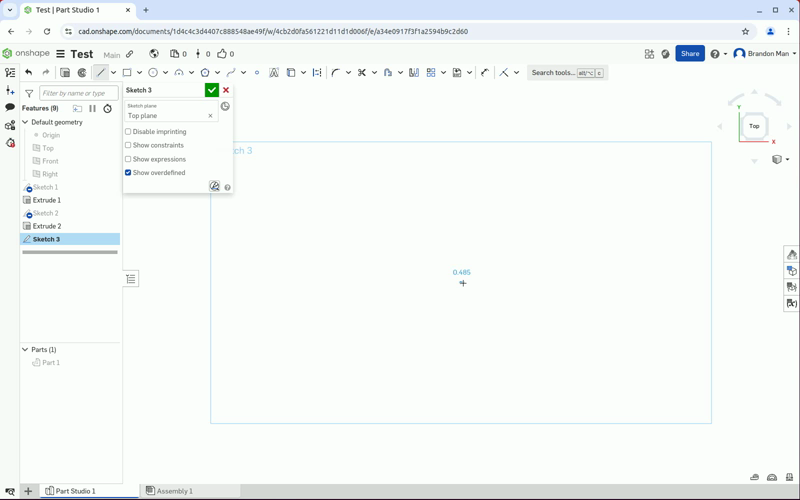
scroll(6)
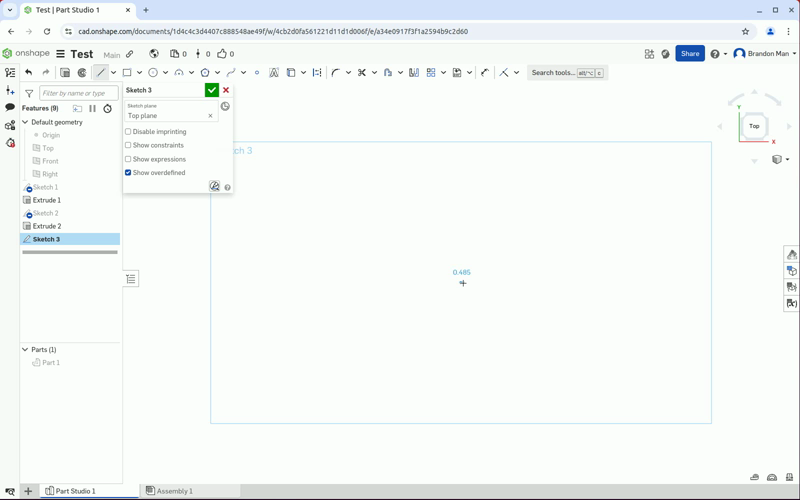
scroll(6)
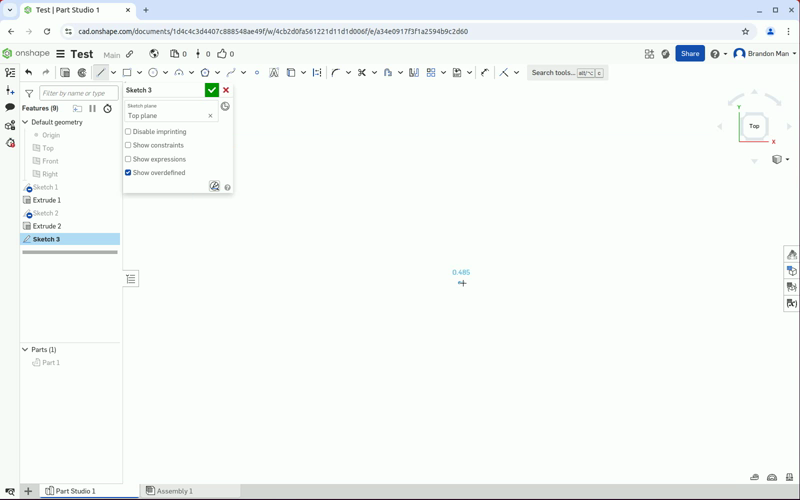
scroll(6)
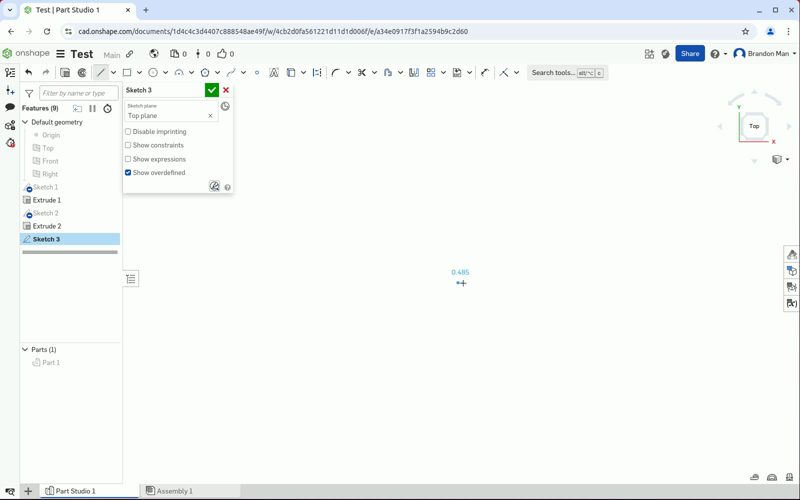
scroll(6)
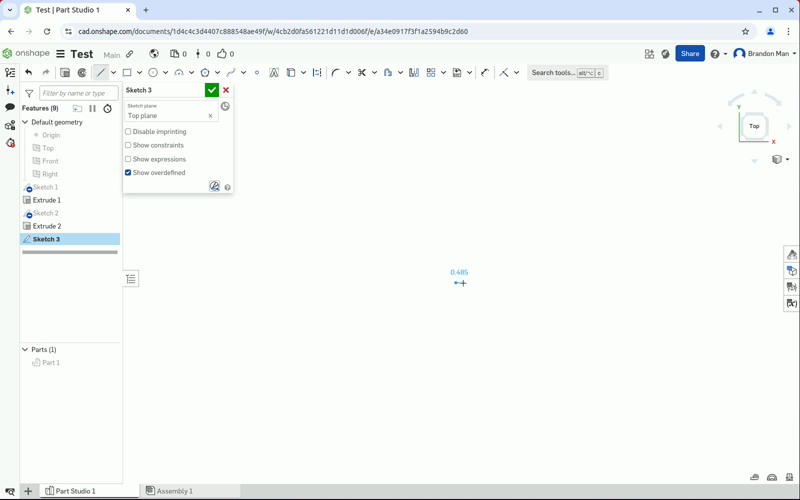
scroll(6)
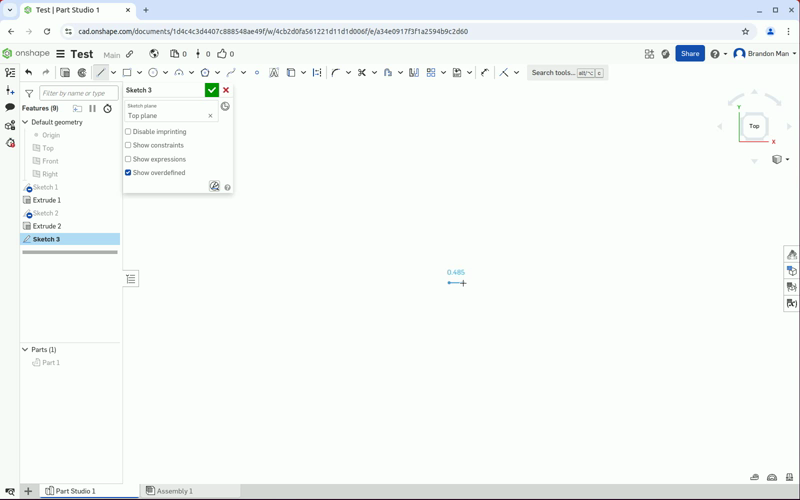
scroll(6)
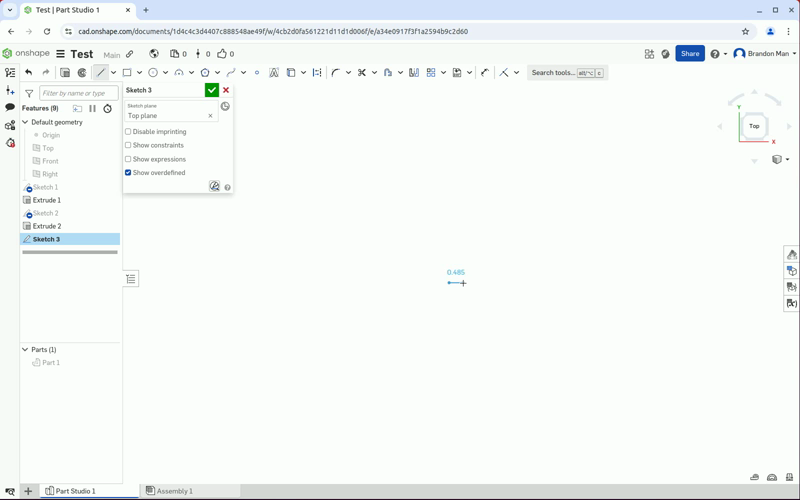
scroll(6)
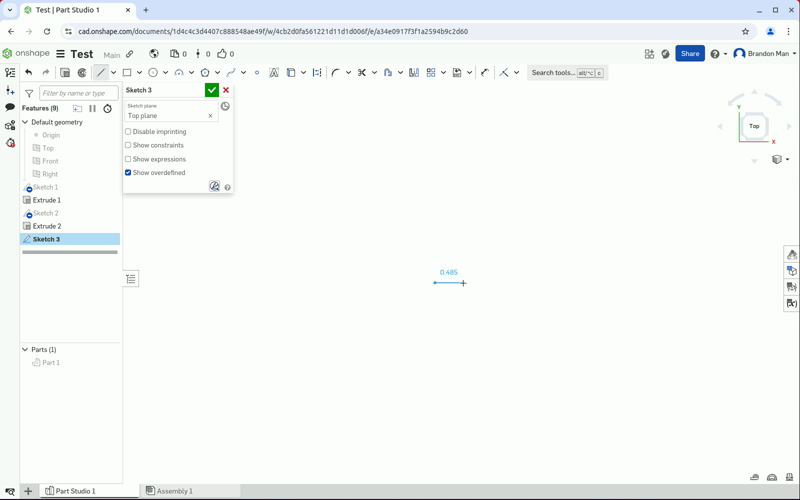
click(463, 282)
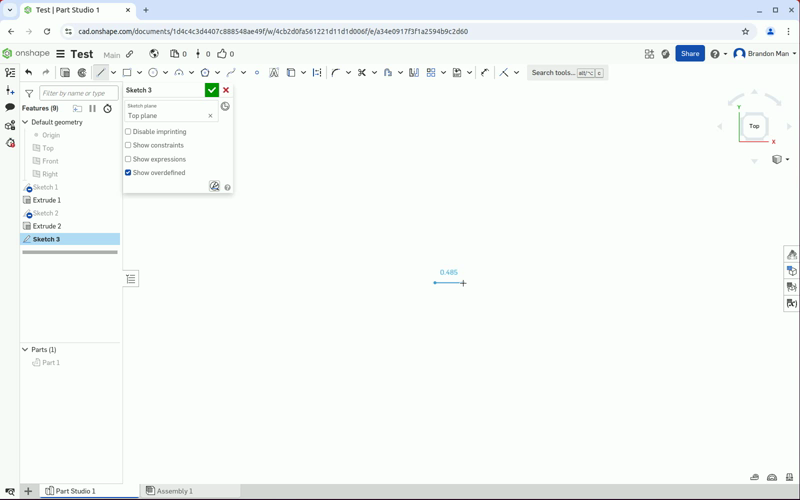
scroll(-6)
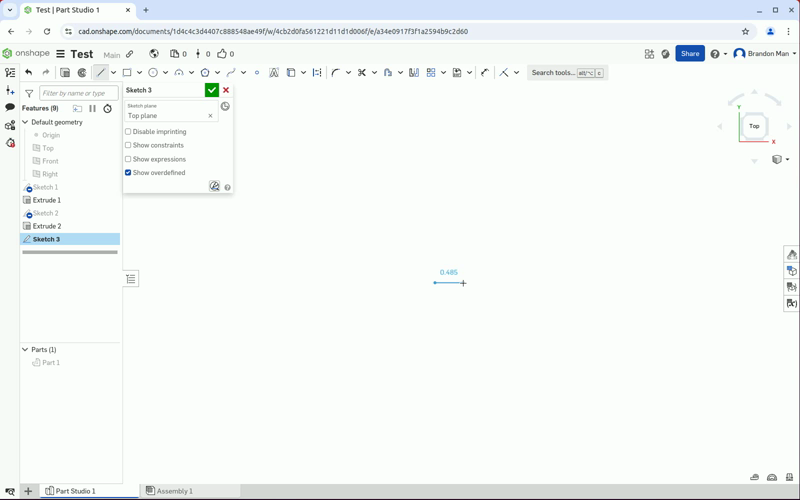
scroll(-6)
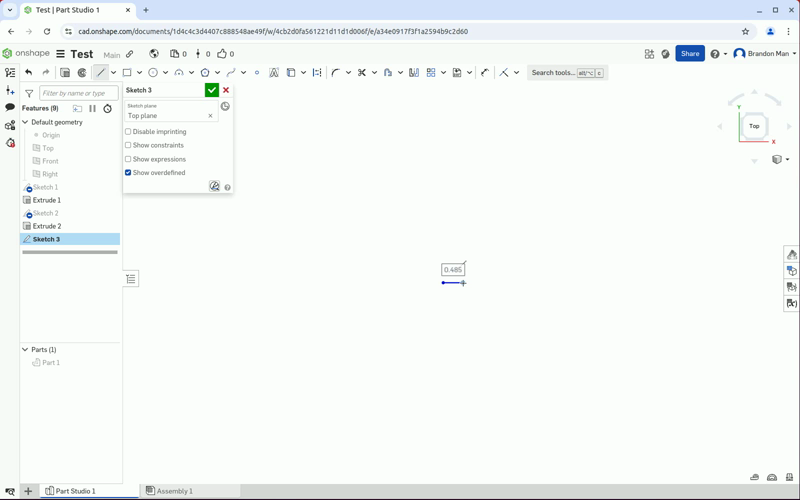
scroll(-6)
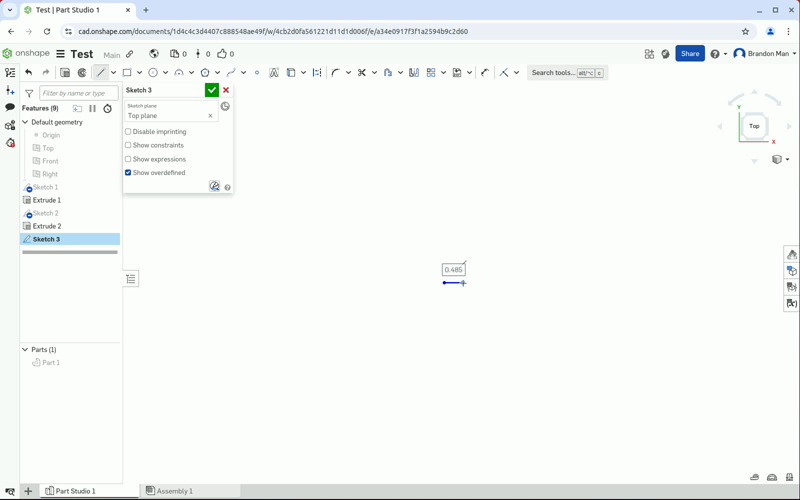
scroll(-6)
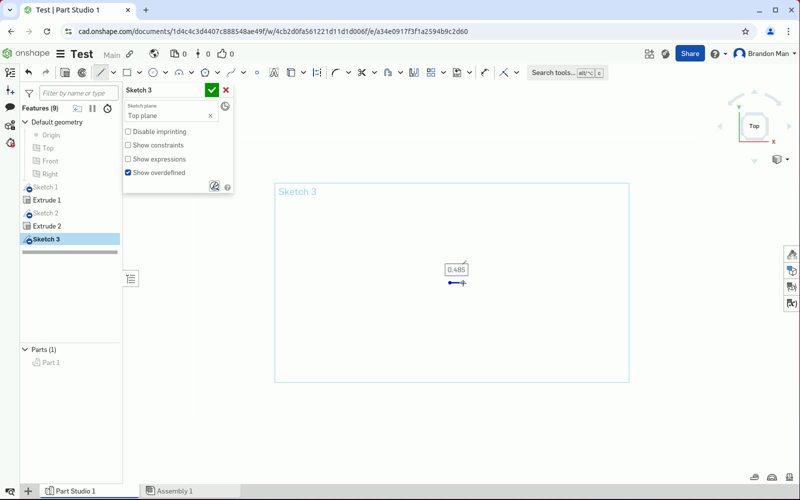
scroll(-6)
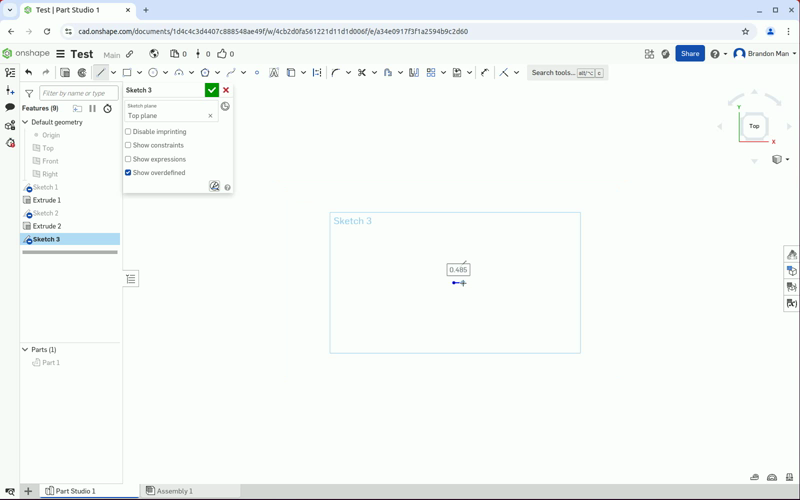
scroll(-6)
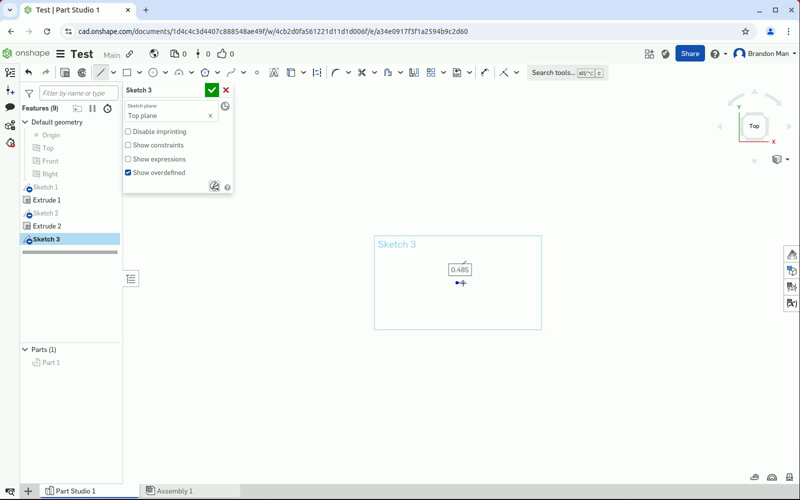
scroll(-6)
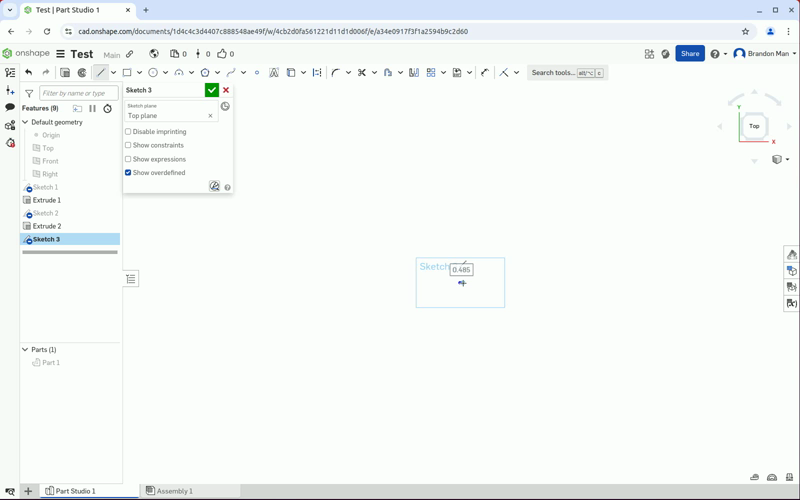
key_up(shift)
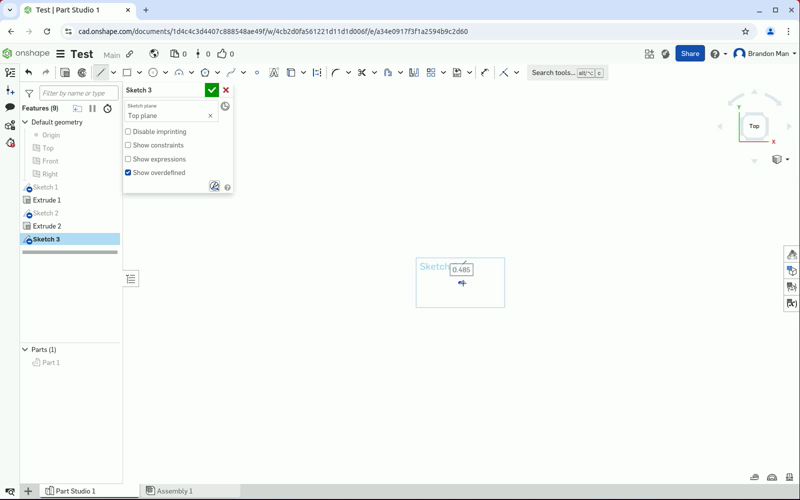
key_down(shift)
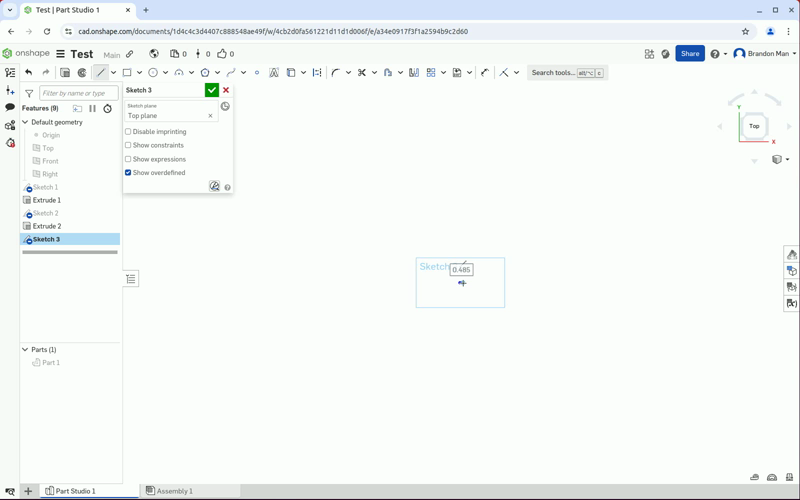
mouse_move(493, 282)
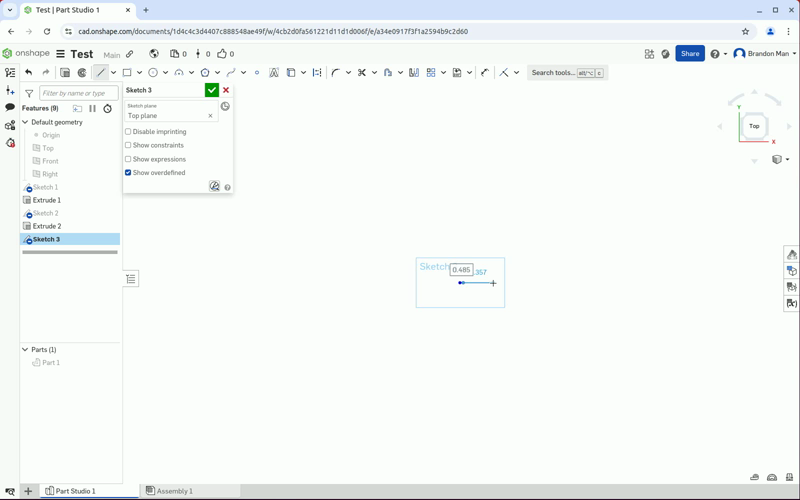
mouse_move(463, 282)
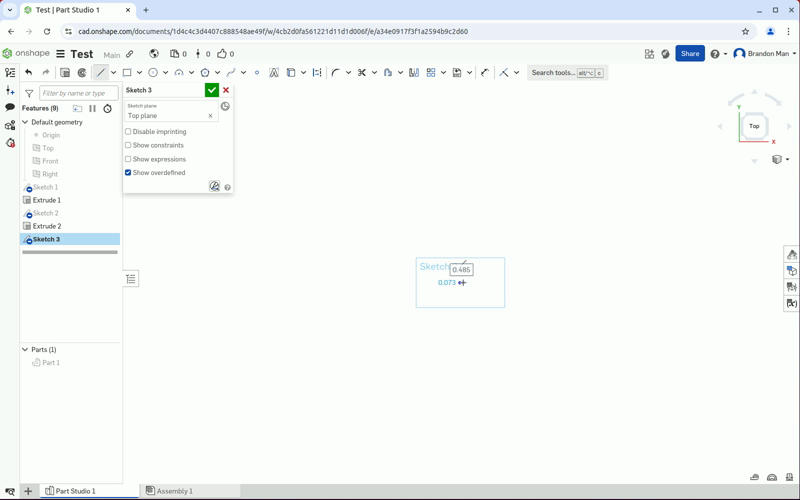
scroll(6)
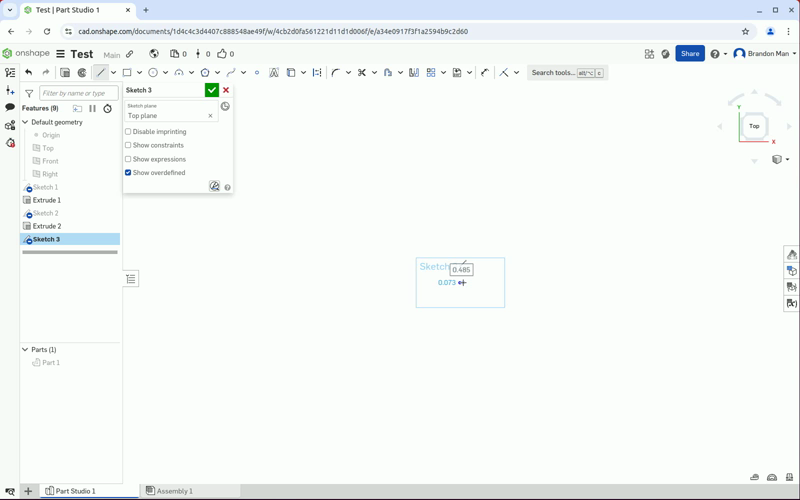
scroll(6)
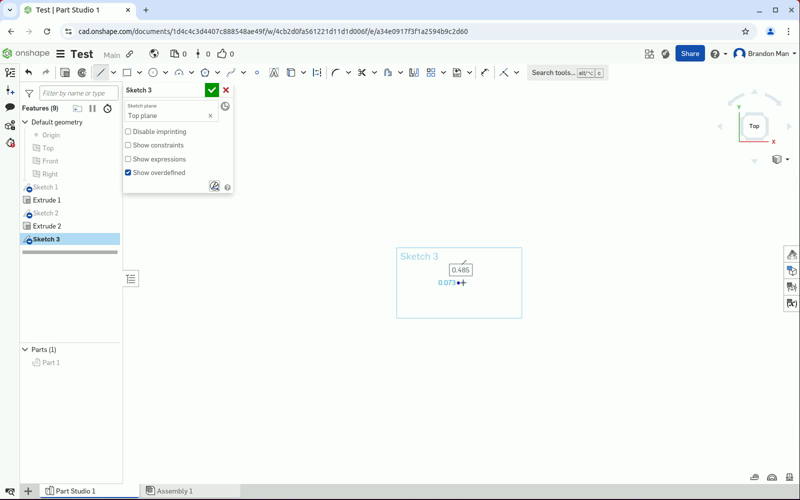
scroll(6)
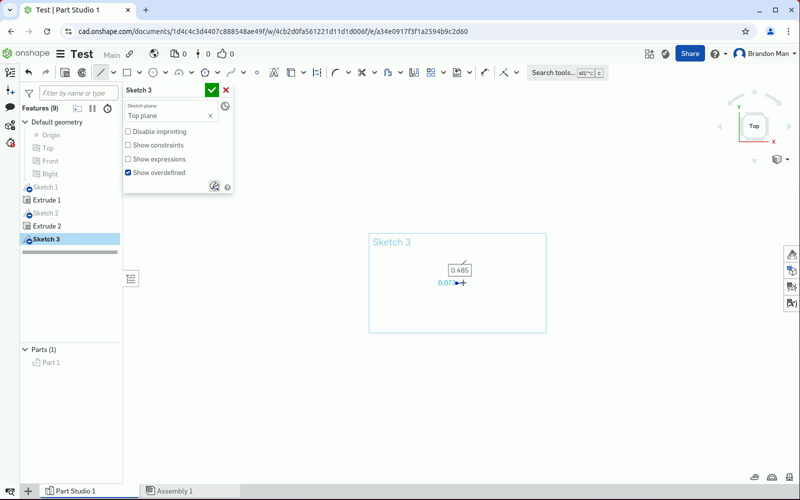
scroll(6)
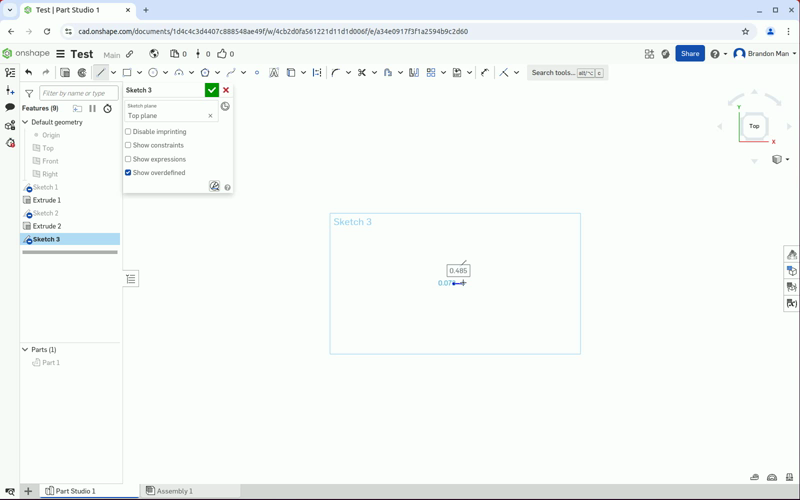
scroll(6)
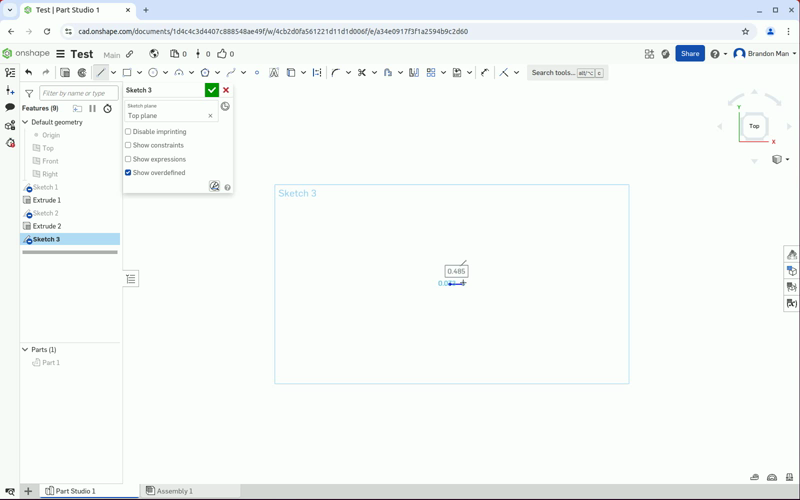
scroll(6)
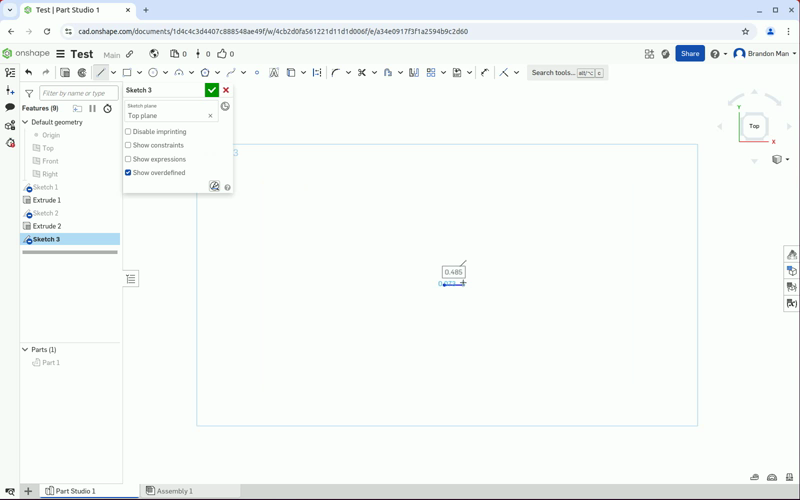
scroll(6)
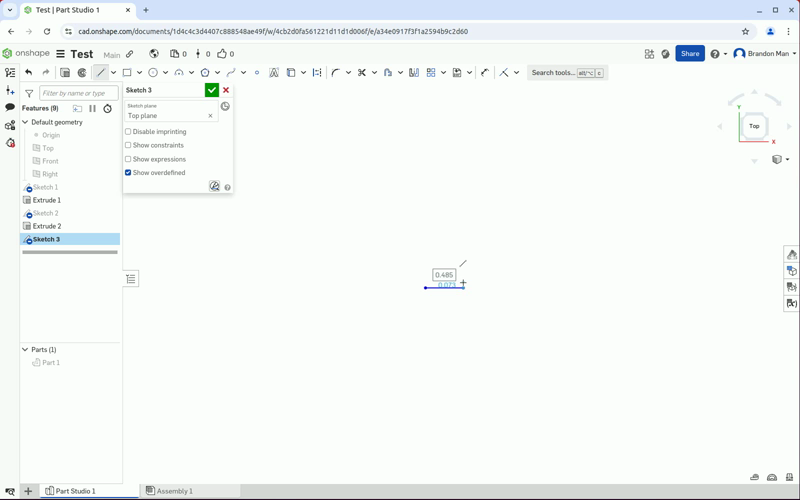
click(463, 282)
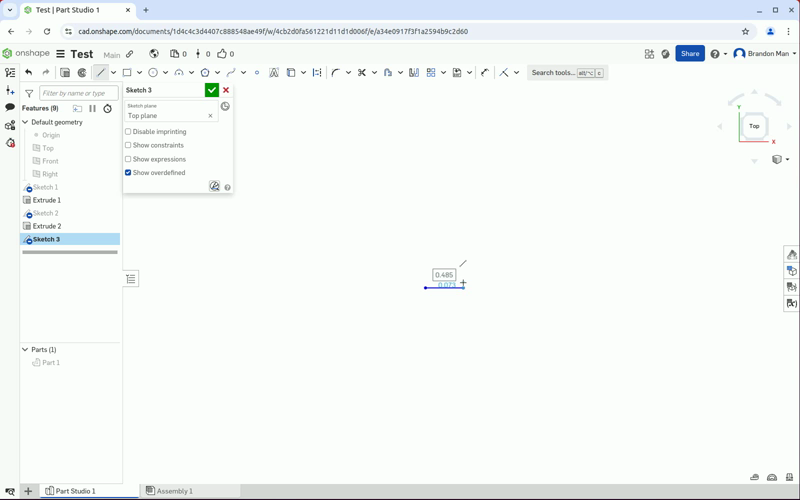
scroll(-6)
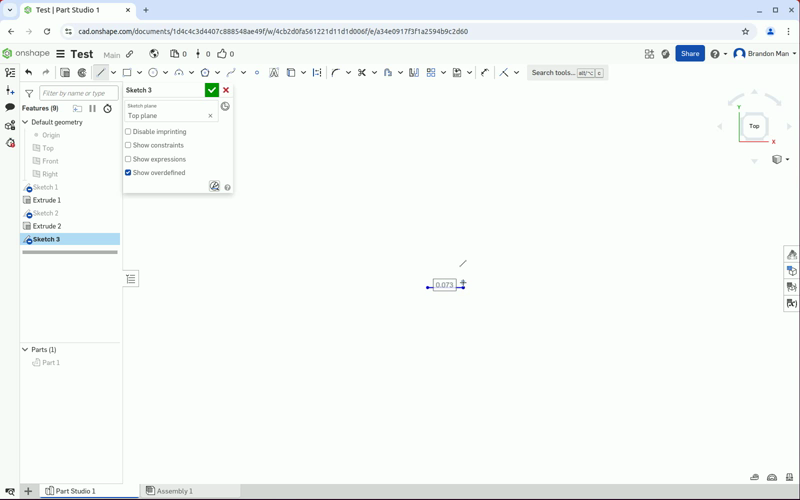
scroll(-6)
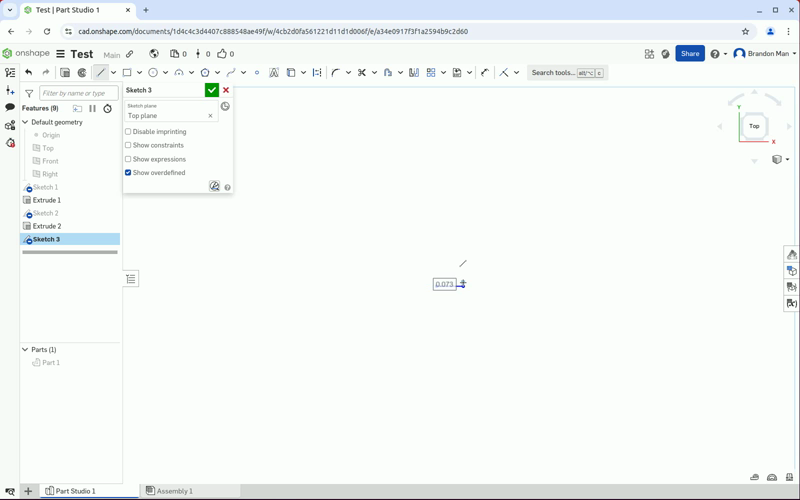
scroll(-6)
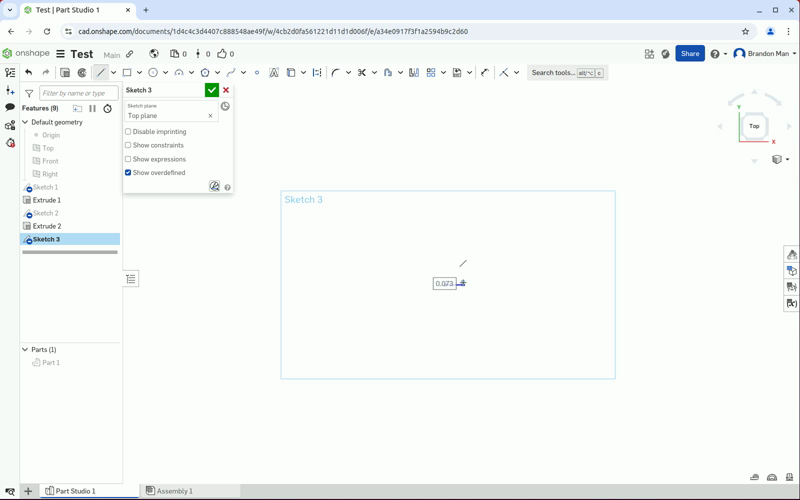
scroll(-6)
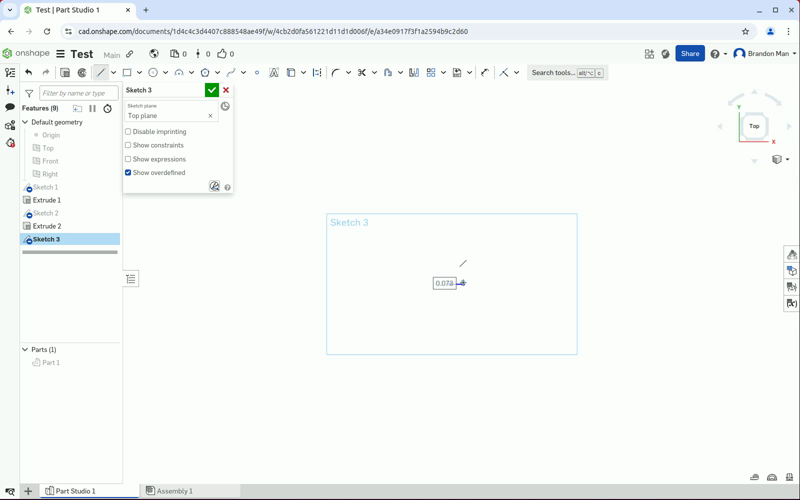
scroll(-6)
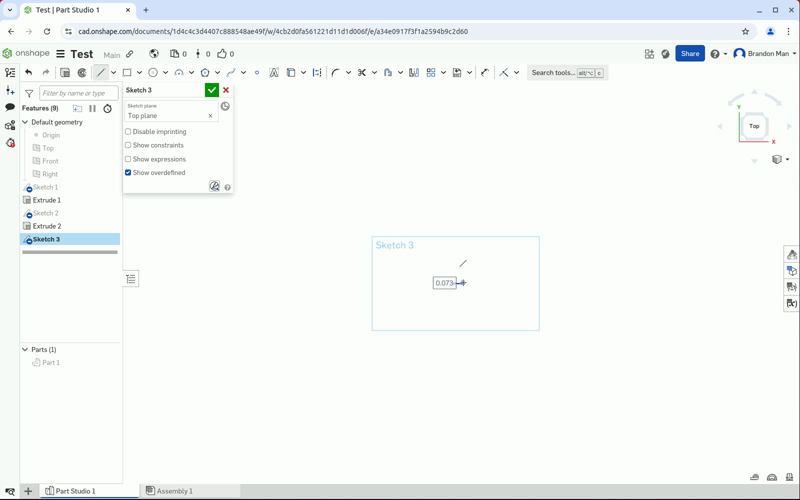
scroll(-6)
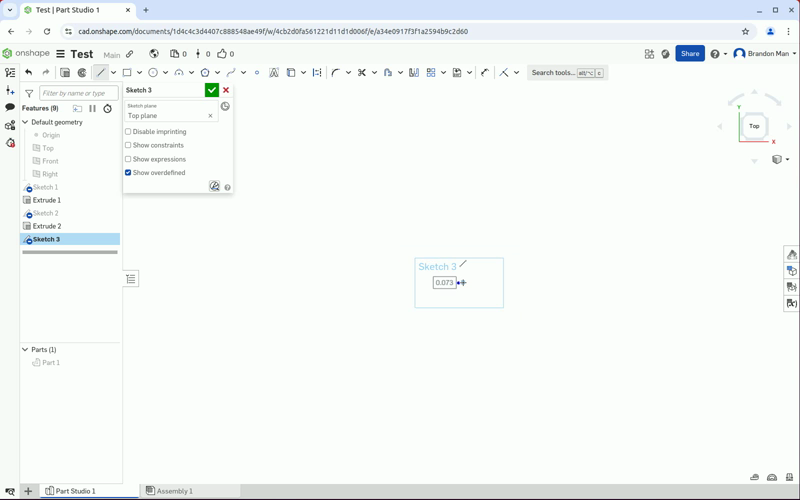
scroll(-6)
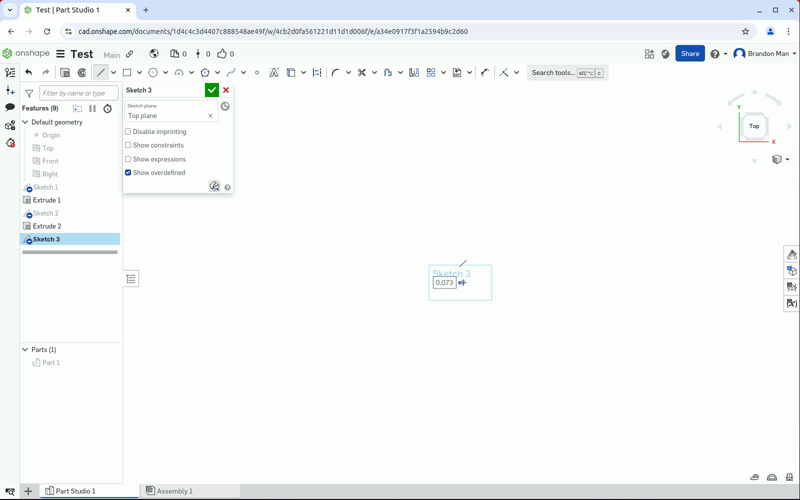
key_up(shift)
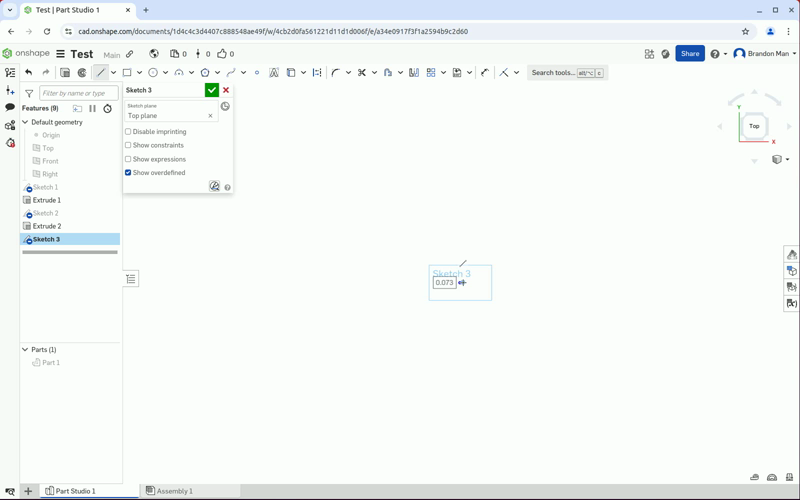
key_down(shift)
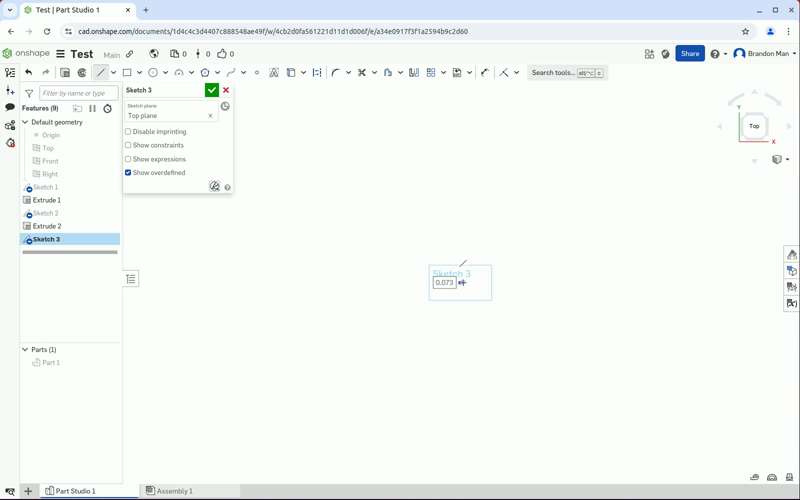
mouse_move(493, 282)
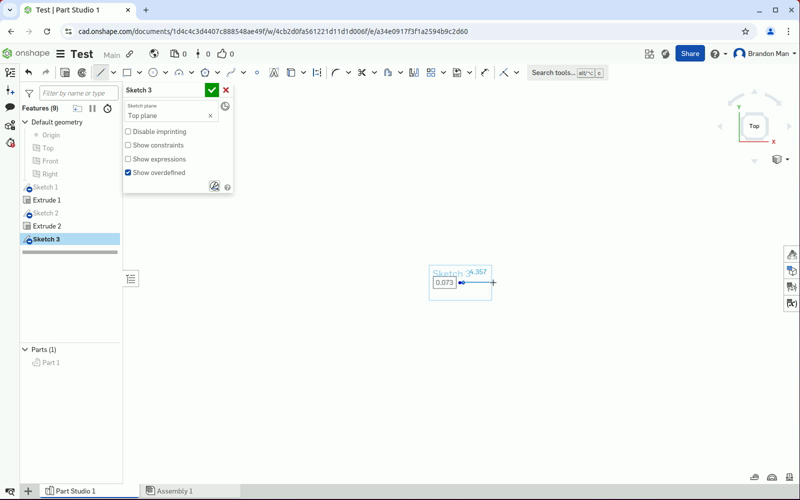
mouse_move(460, 282)
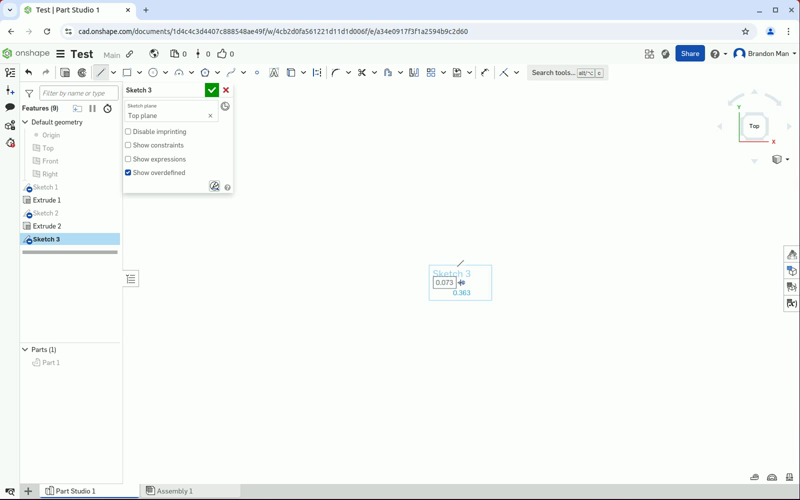
scroll(6)
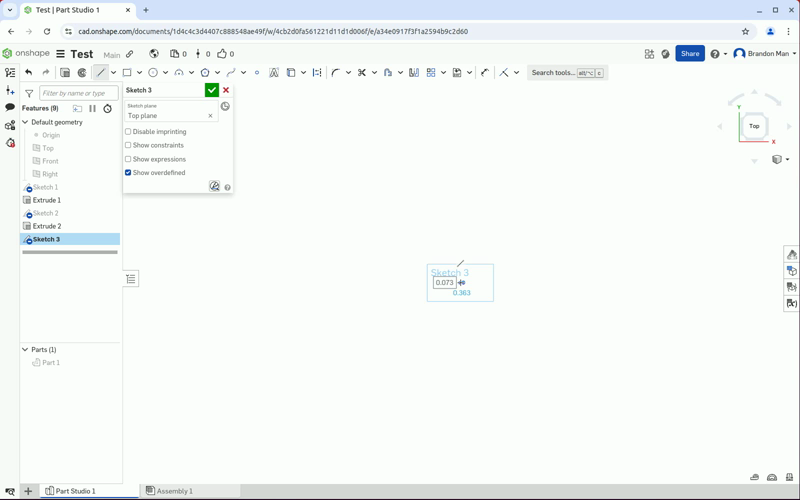
scroll(6)
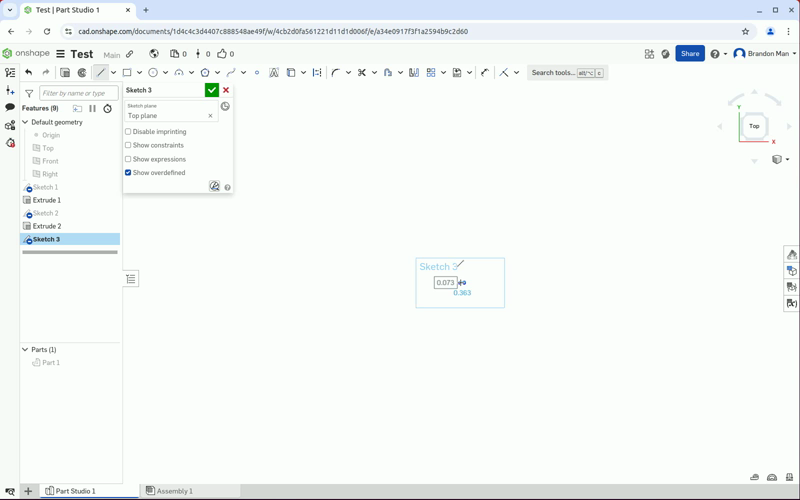
scroll(6)
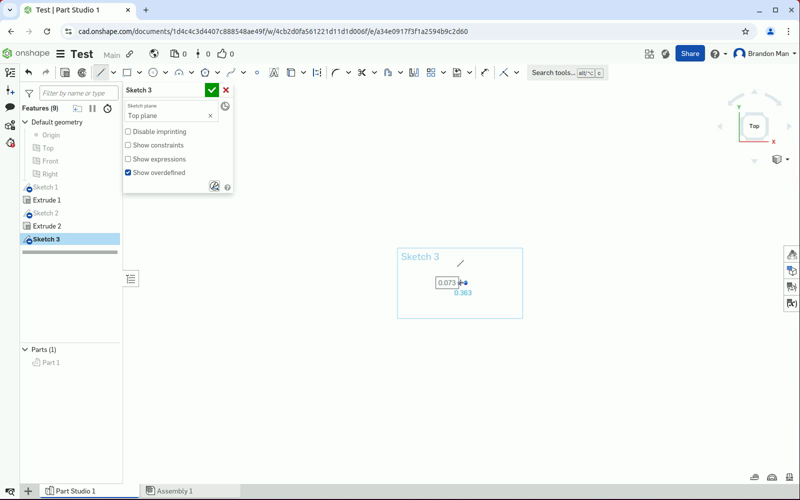
scroll(6)
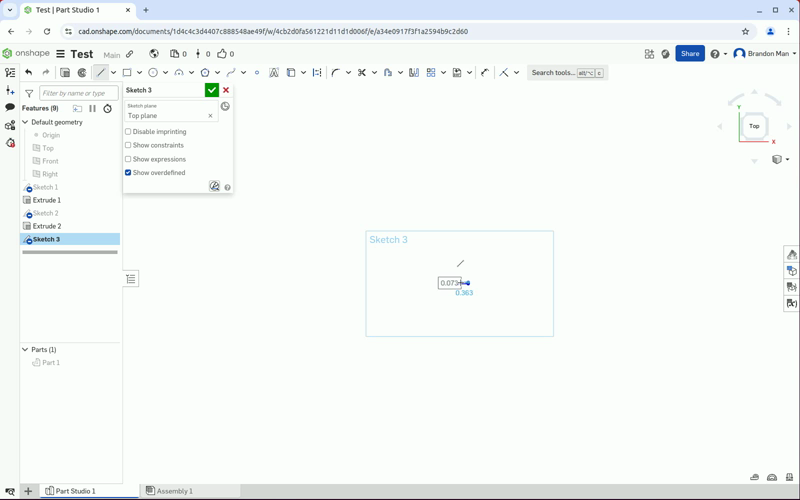
scroll(6)
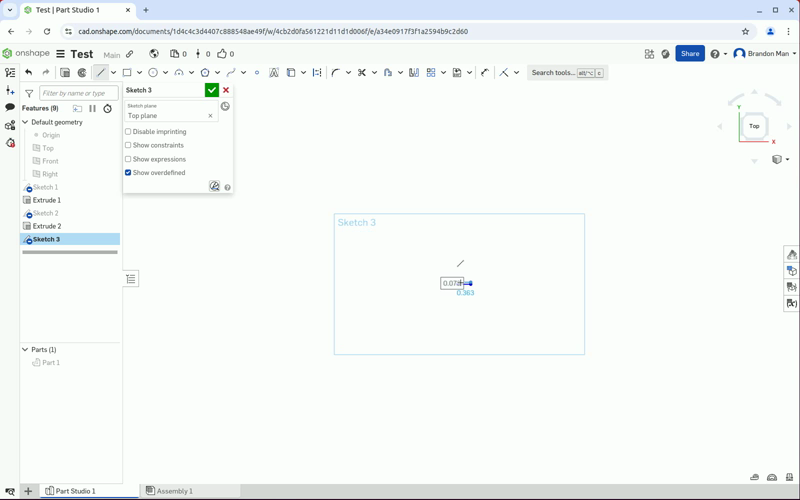
scroll(6)
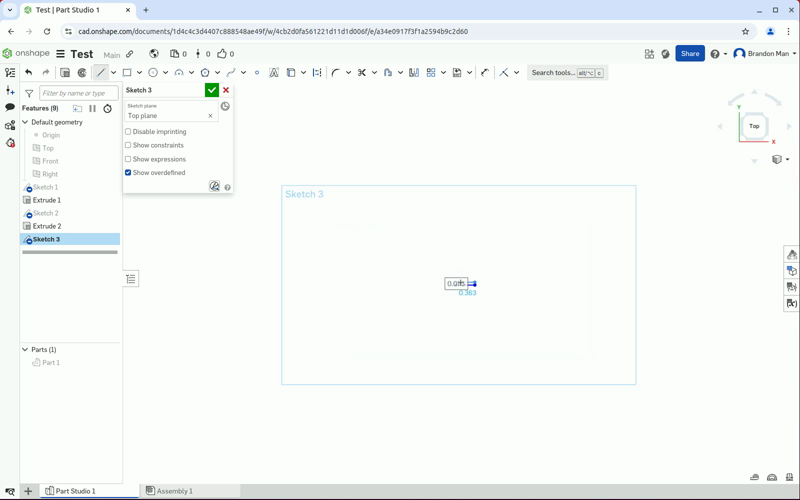
scroll(6)
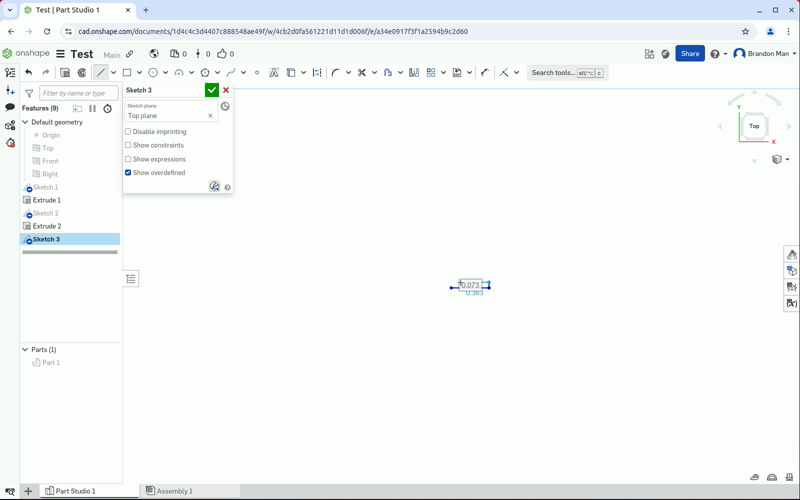
click(460, 282)
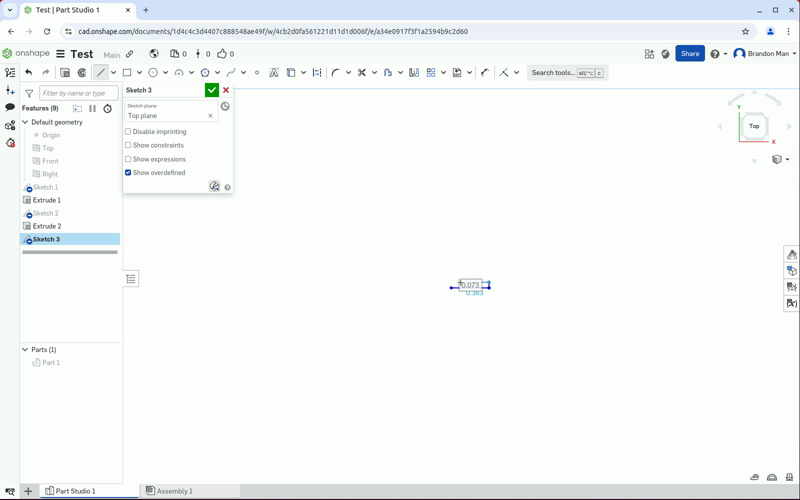
scroll(-6)
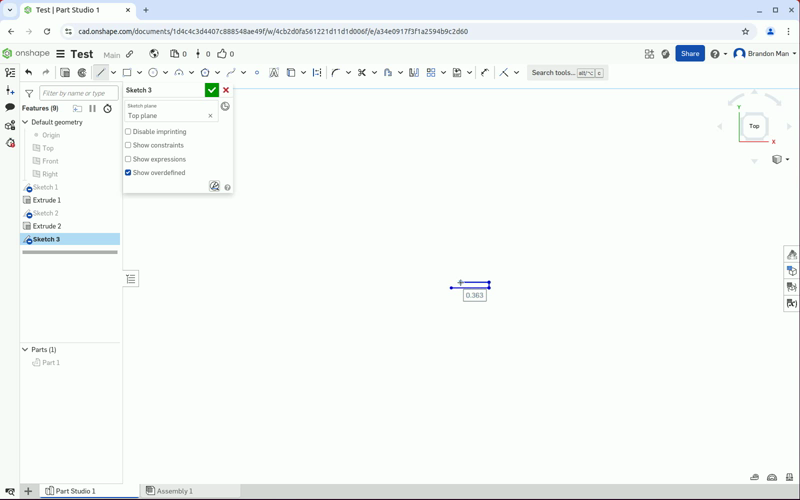
scroll(-6)
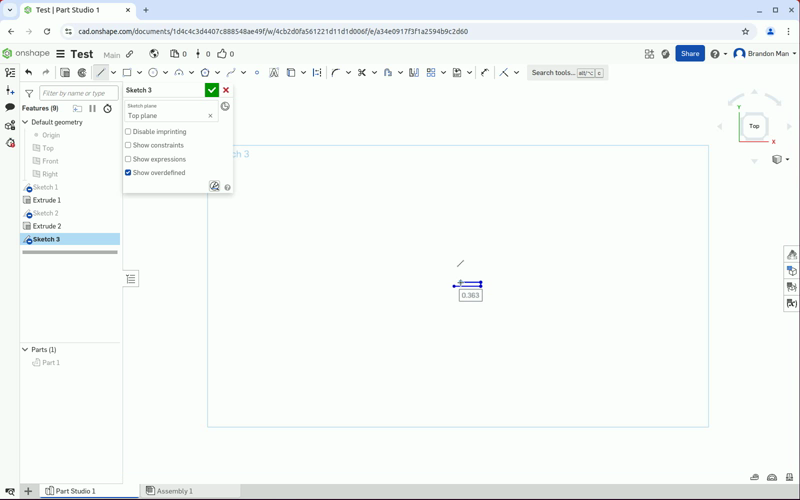
scroll(-6)
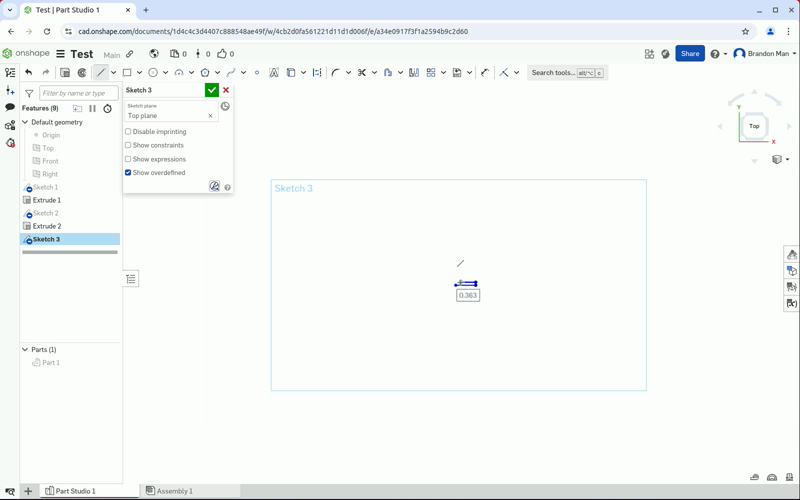
scroll(-6)
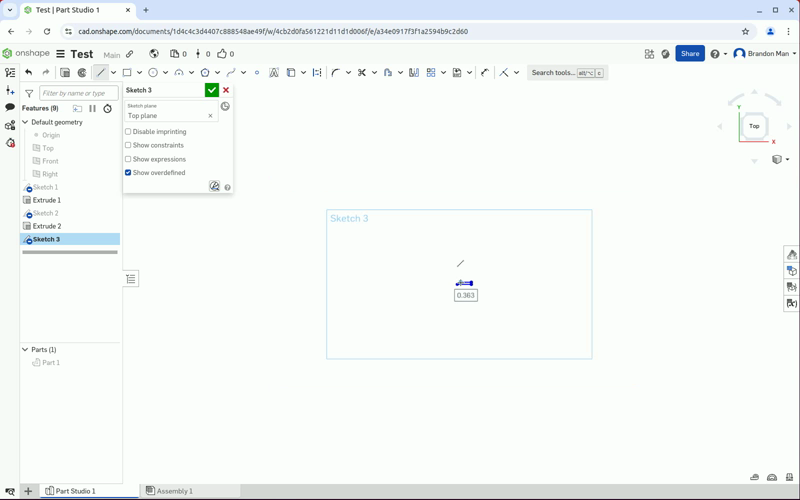
scroll(-6)
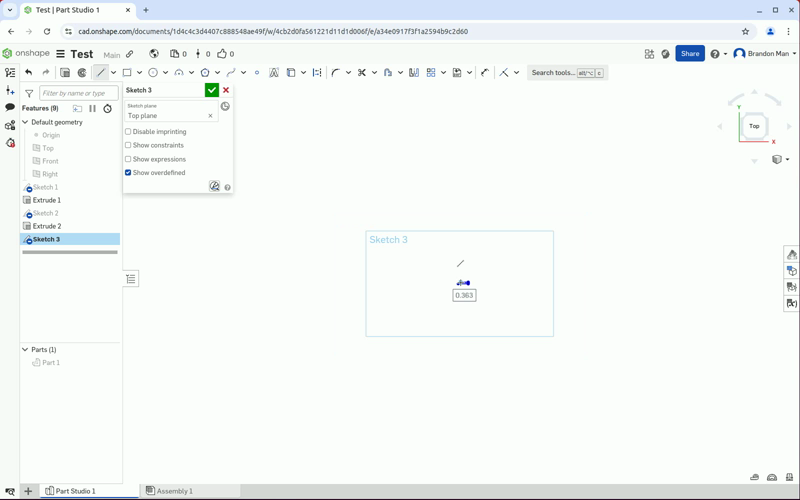
scroll(-6)
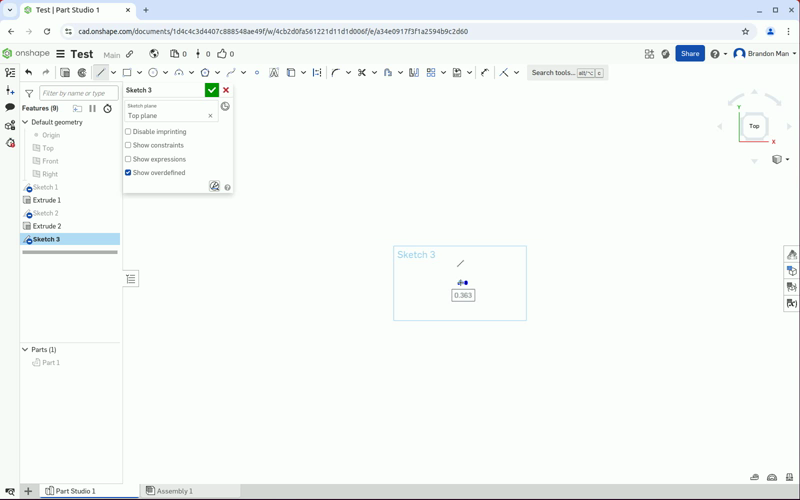
scroll(-6)
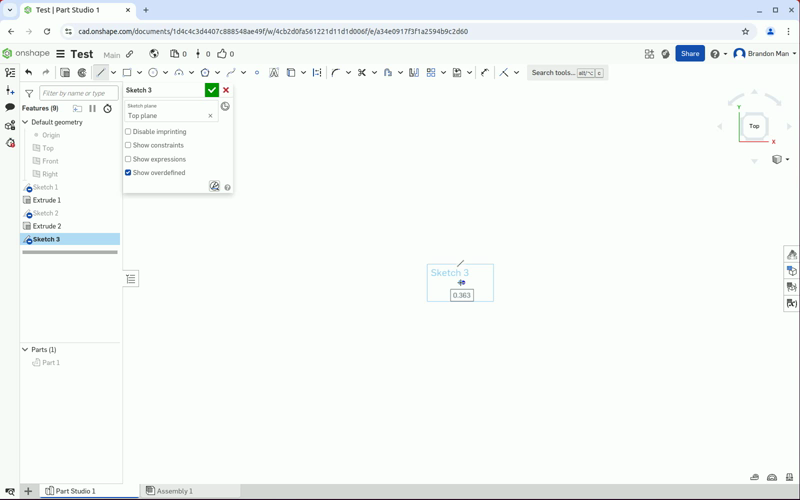
key_up(shift)
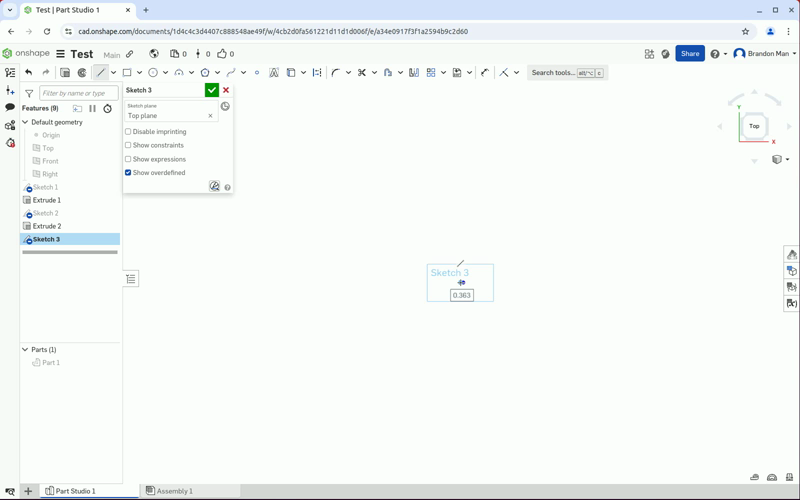
mouse_move(490, 282)
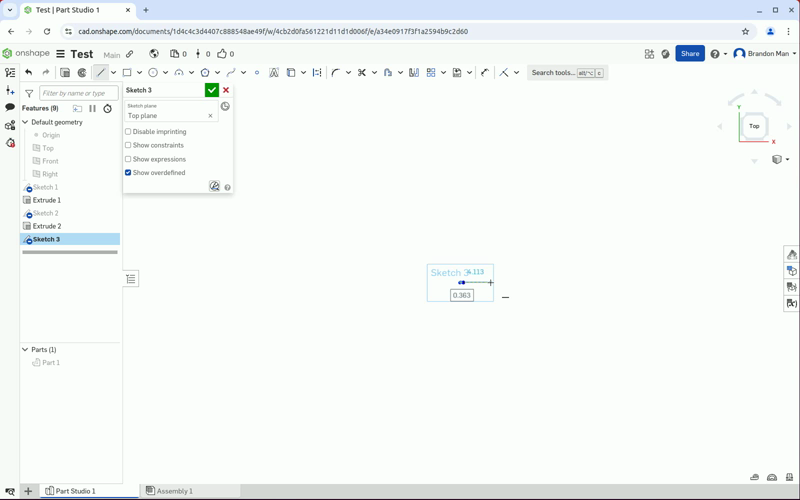
key_down(shift)
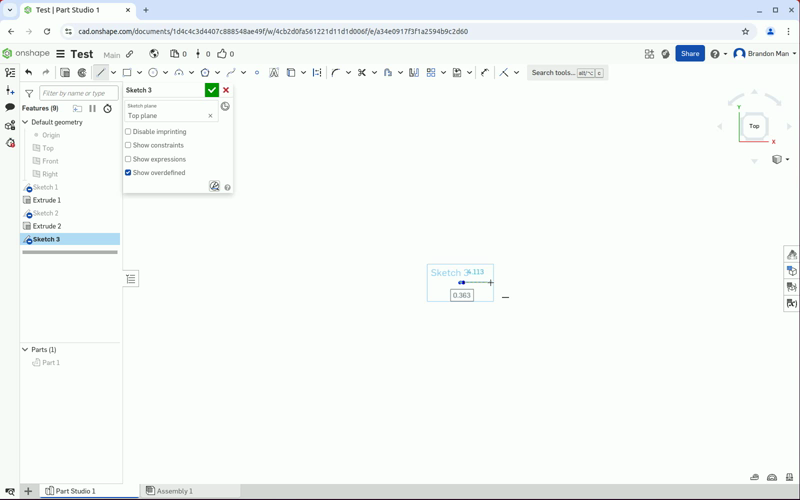
mouse_move(460, 282)
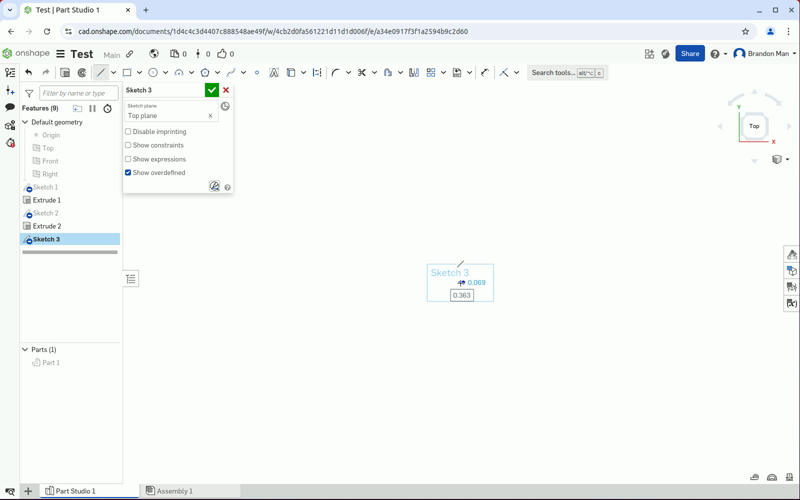
scroll(6)
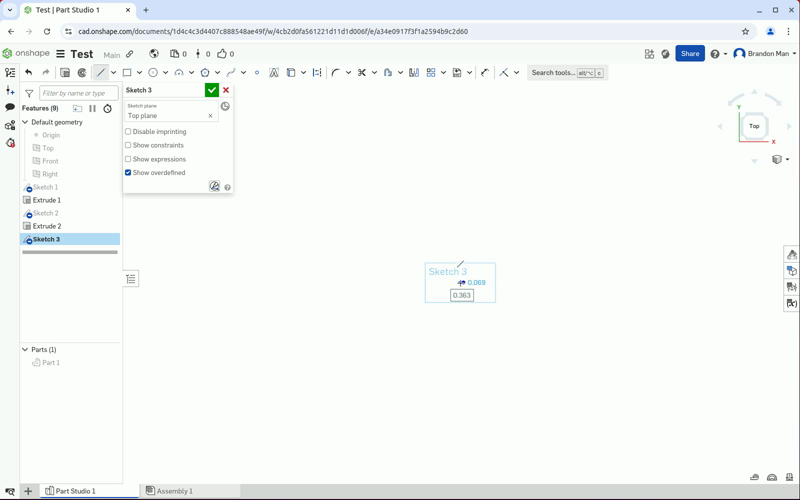
scroll(6)
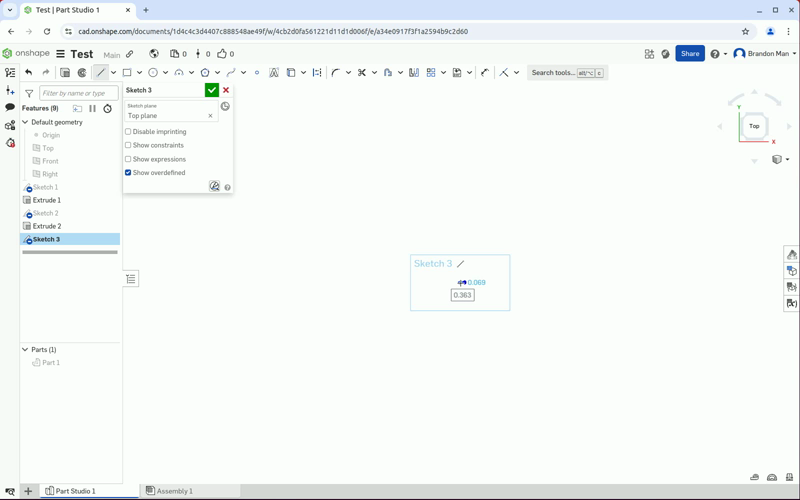
scroll(6)
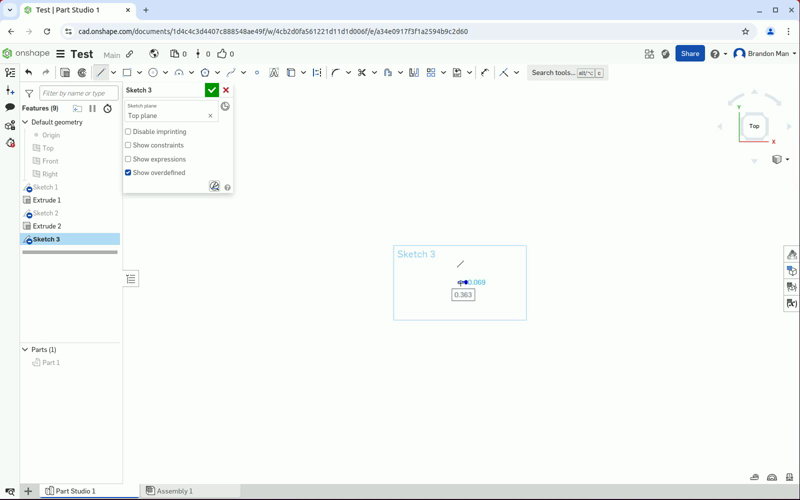
scroll(6)
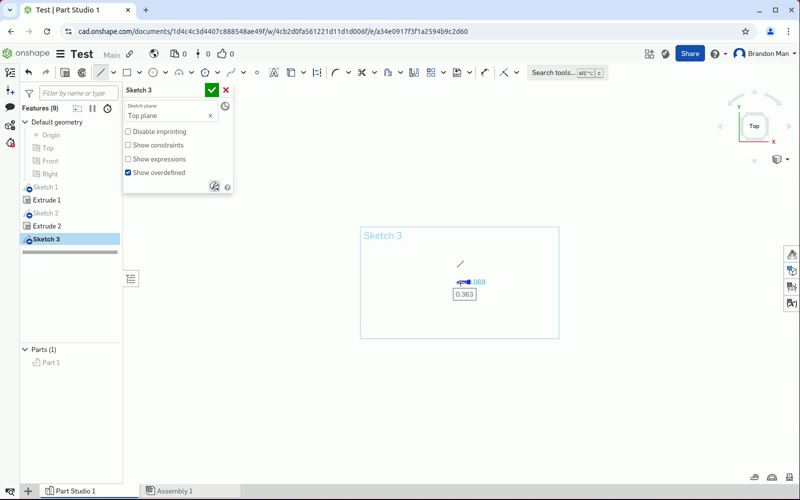
scroll(6)
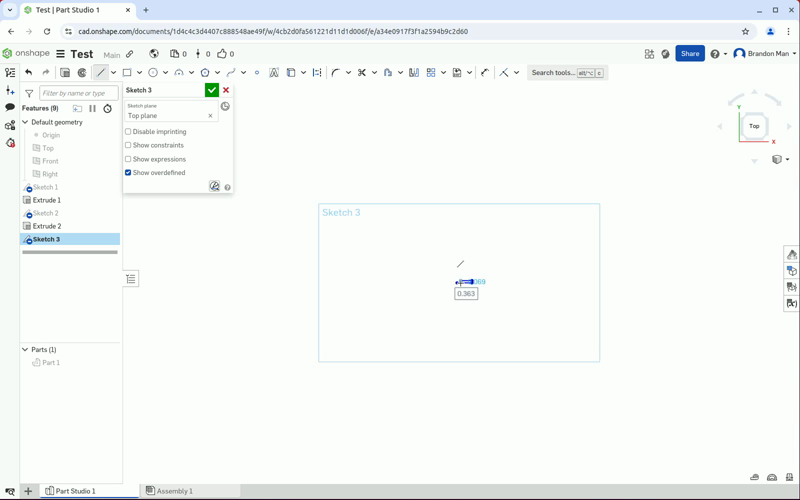
scroll(6)
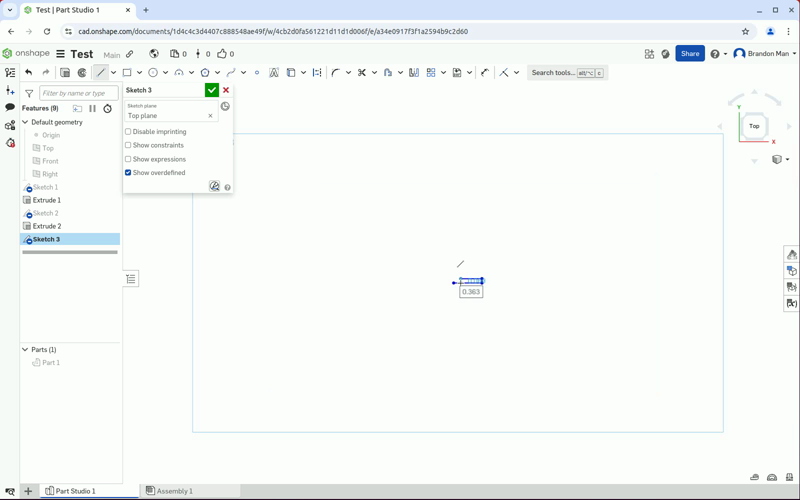
scroll(6)
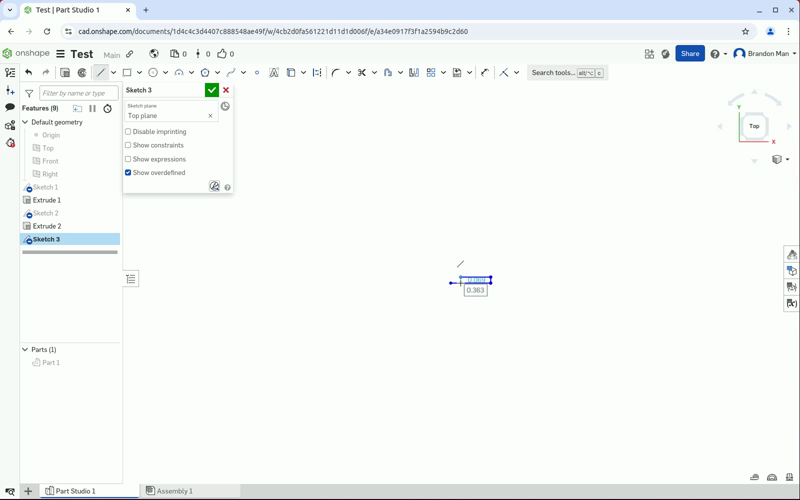
key_up(shift)
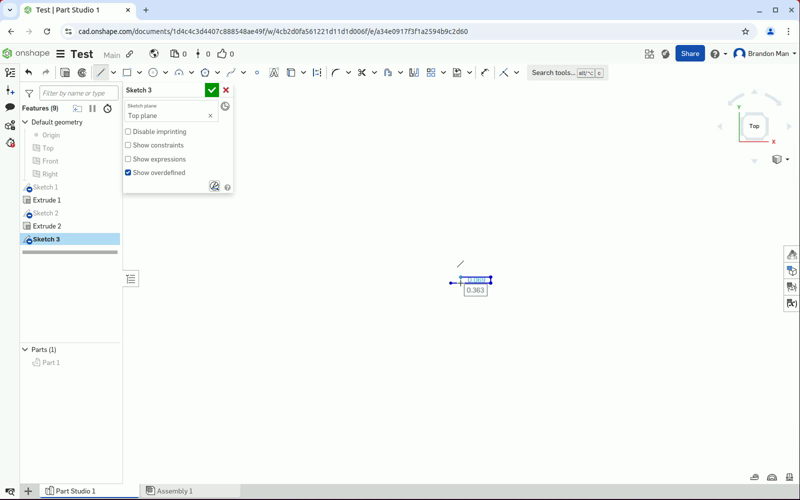
click(460, 282)
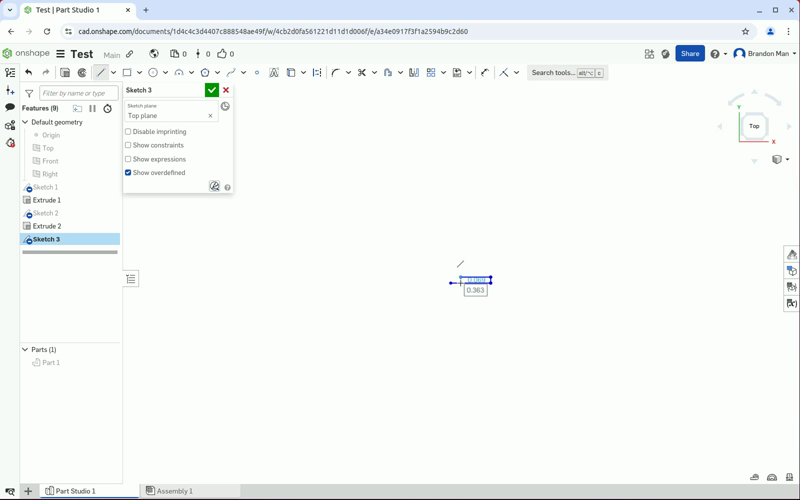
scroll(-6)
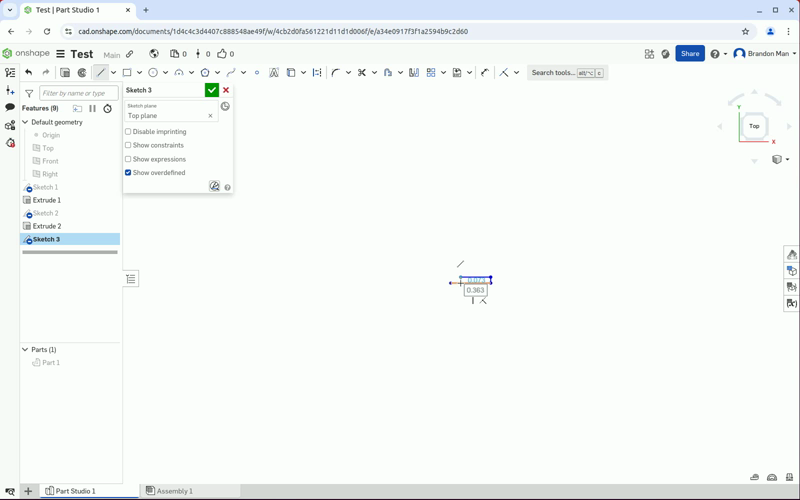
scroll(-6)
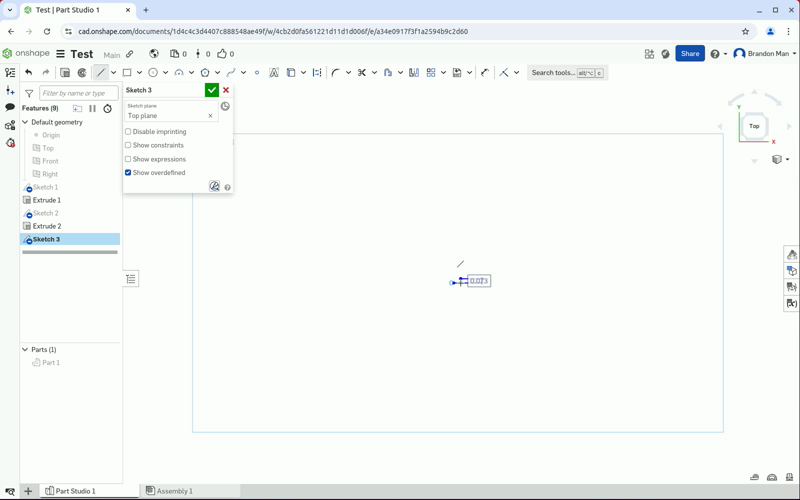
scroll(-6)
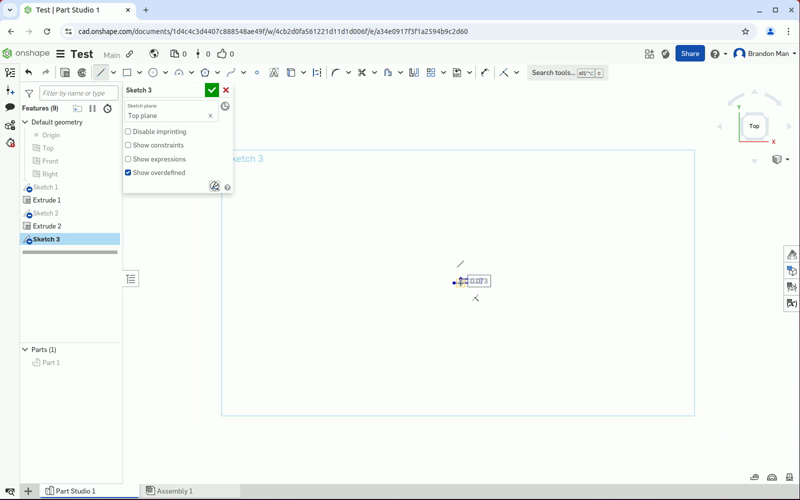
scroll(-6)
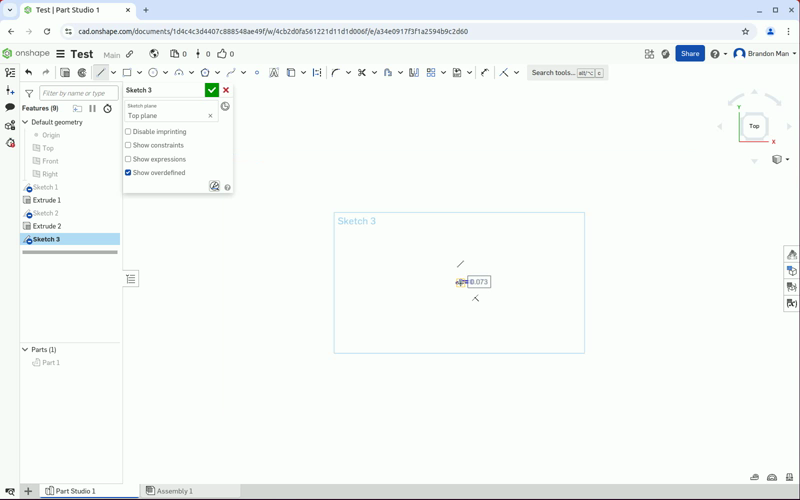
scroll(-6)
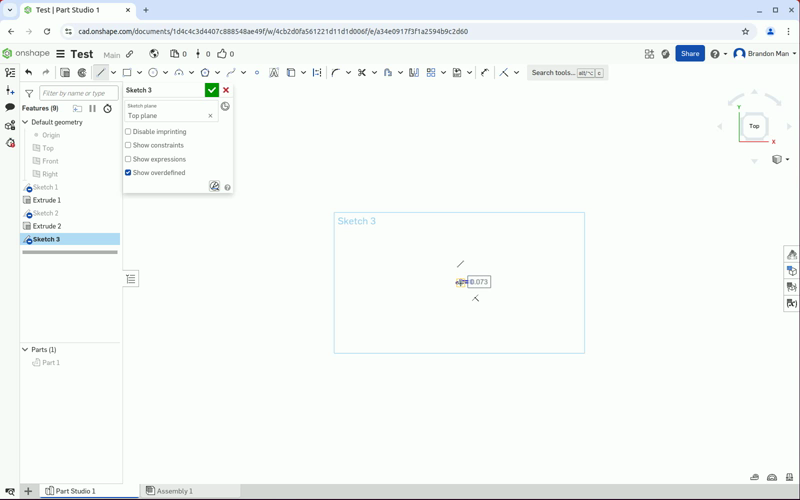
scroll(-6)
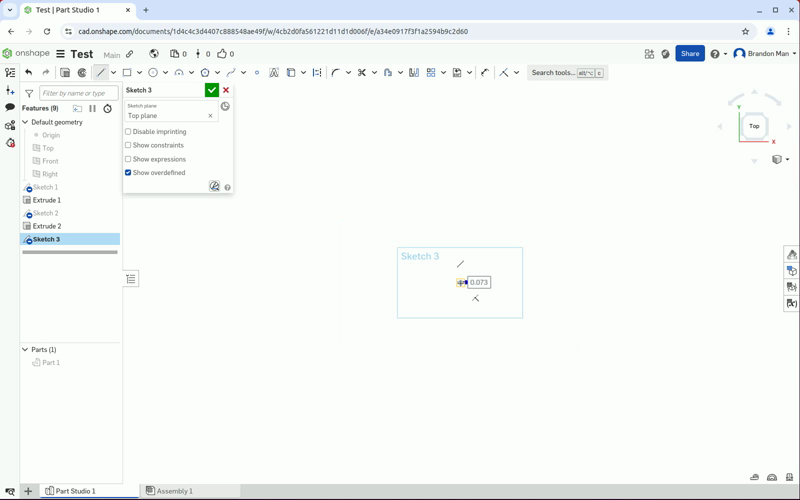
scroll(-6)
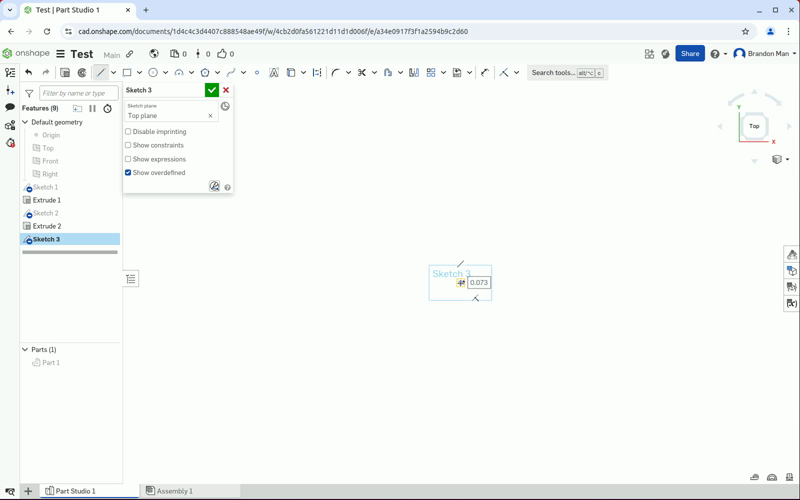
key(esc)
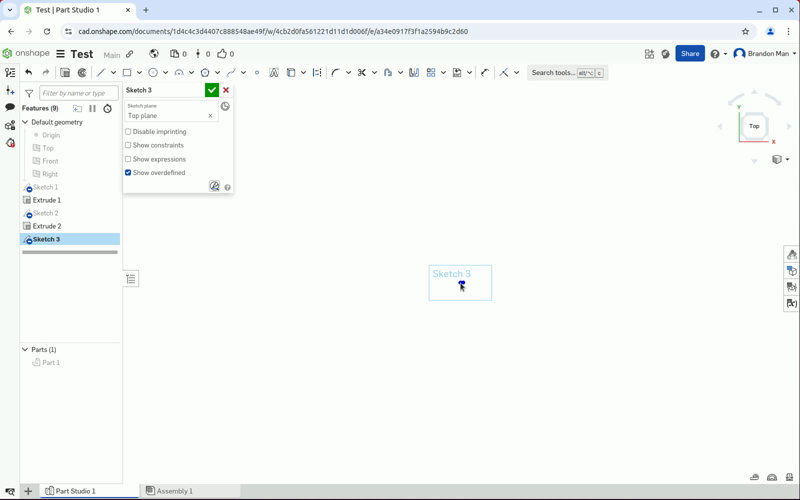
mouse_move(460, 282)
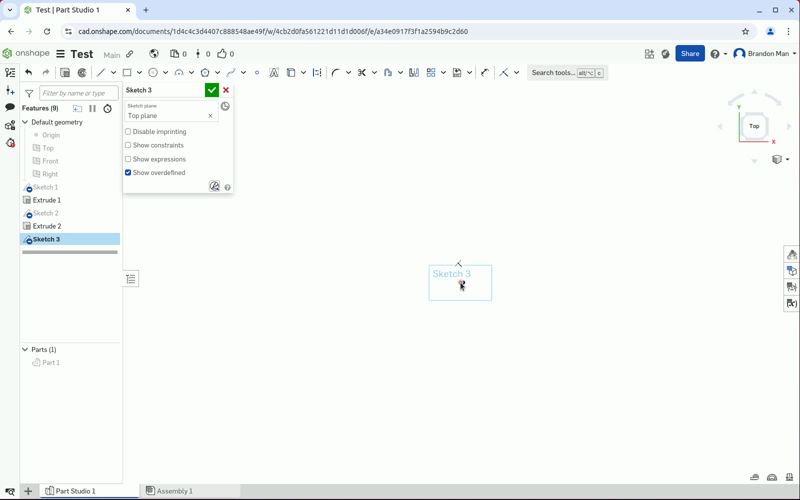
scroll(6)
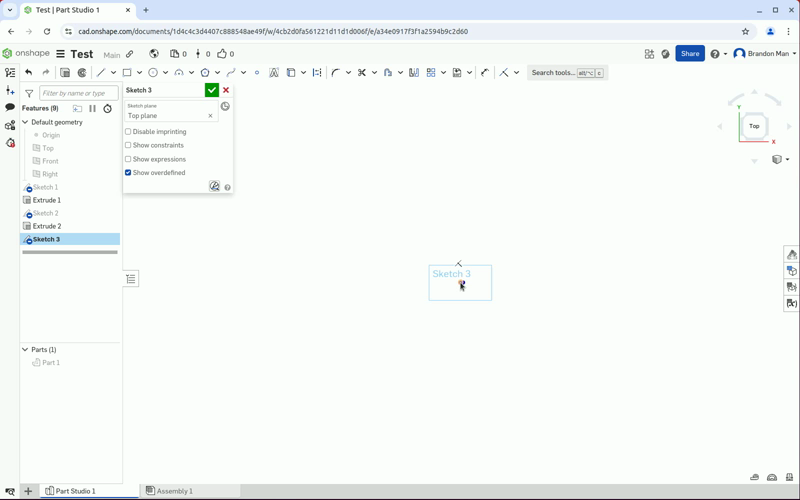
scroll(6)
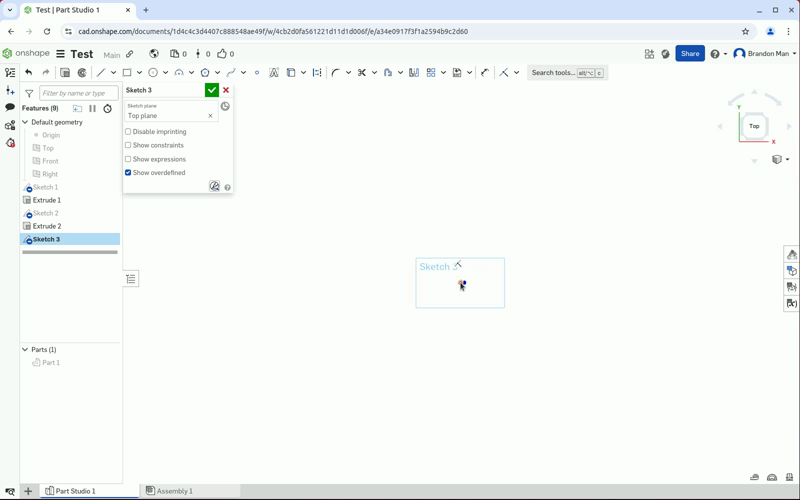
scroll(6)
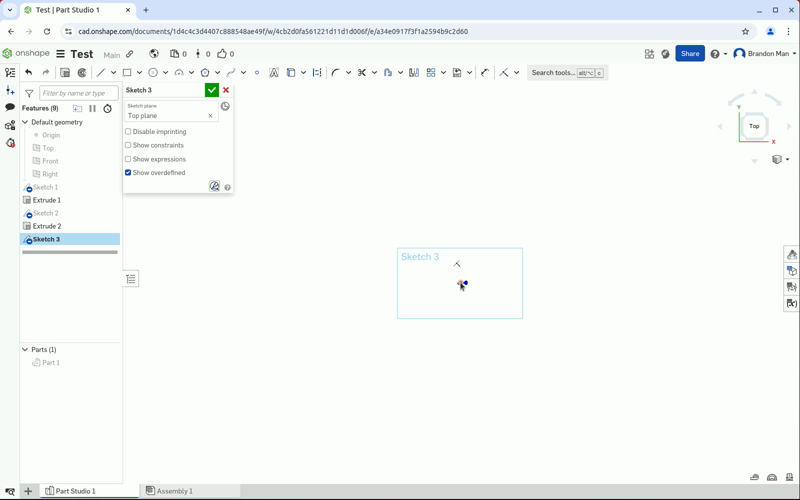
scroll(6)
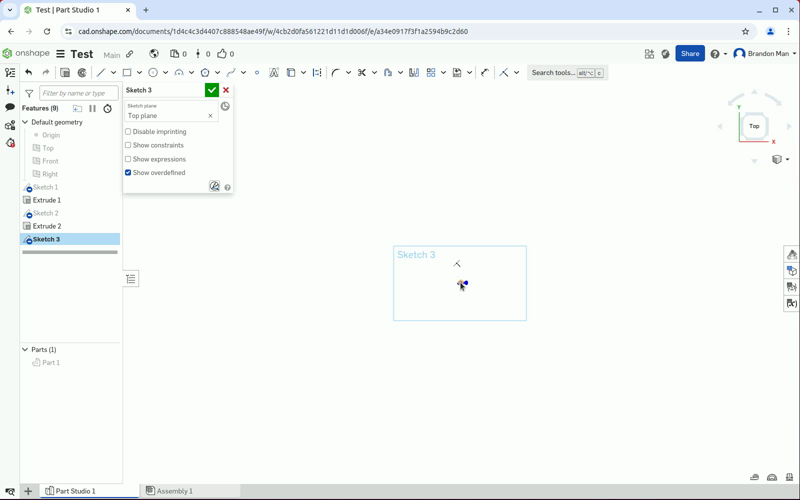
scroll(6)
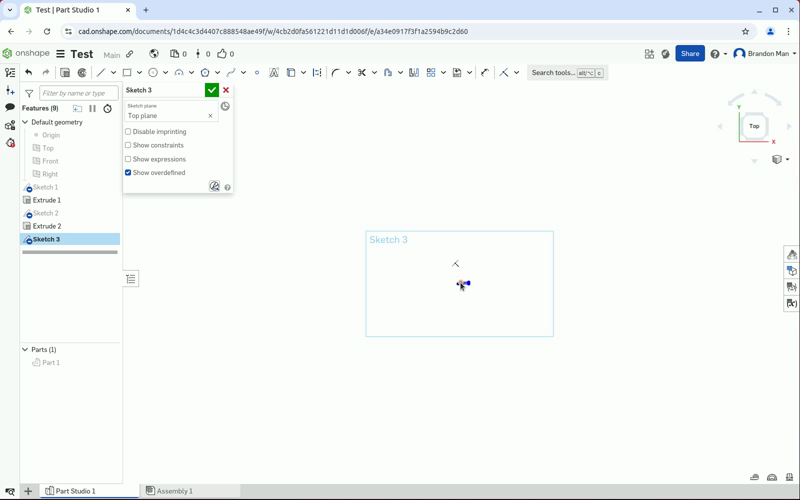
scroll(6)
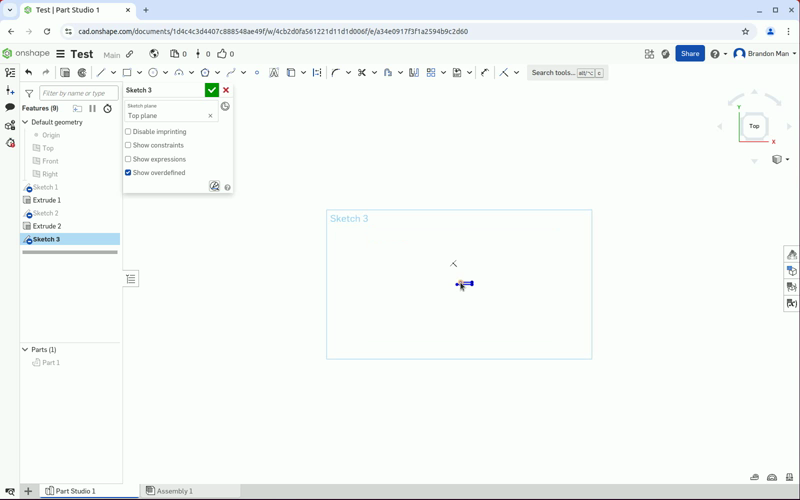
scroll(6)
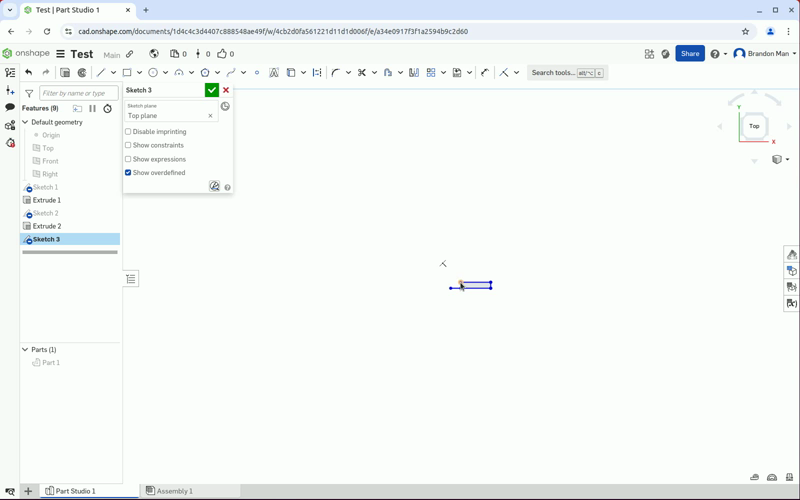
click(460, 282)
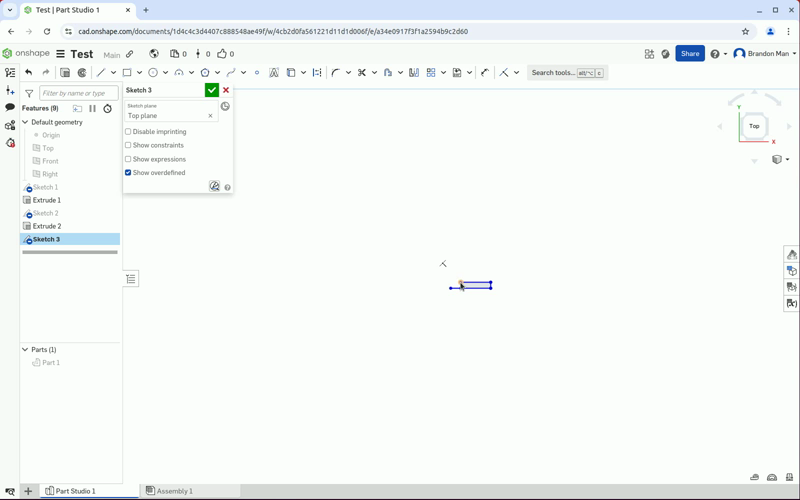
scroll(-6)
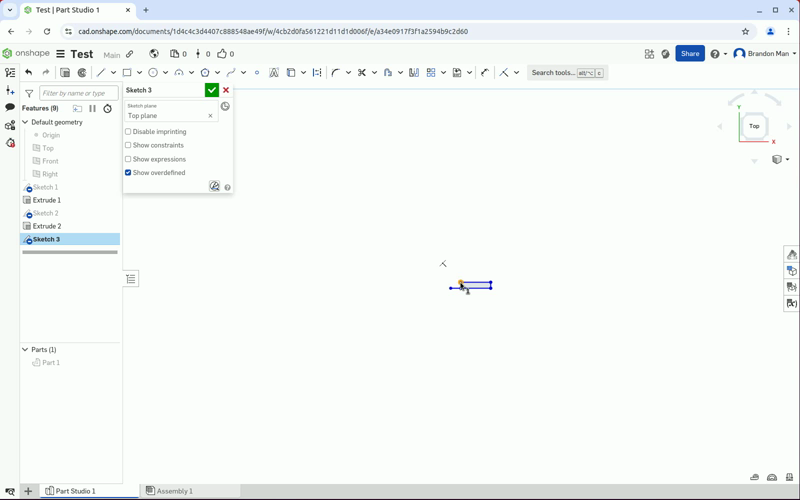
scroll(-6)
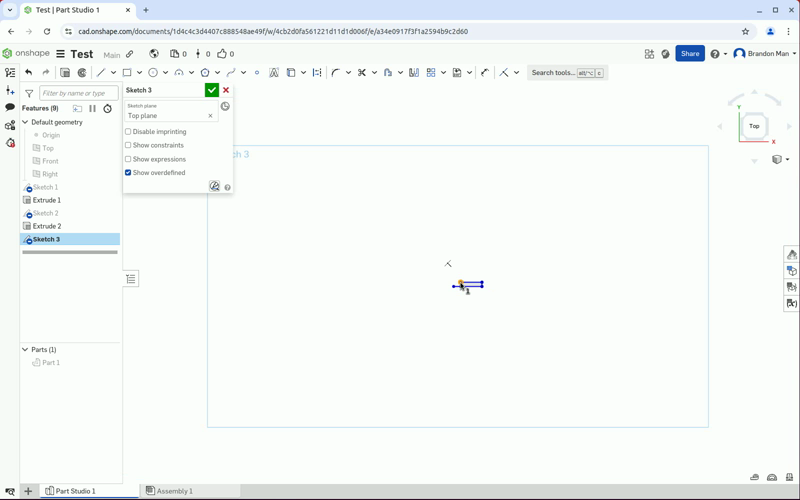
scroll(-6)
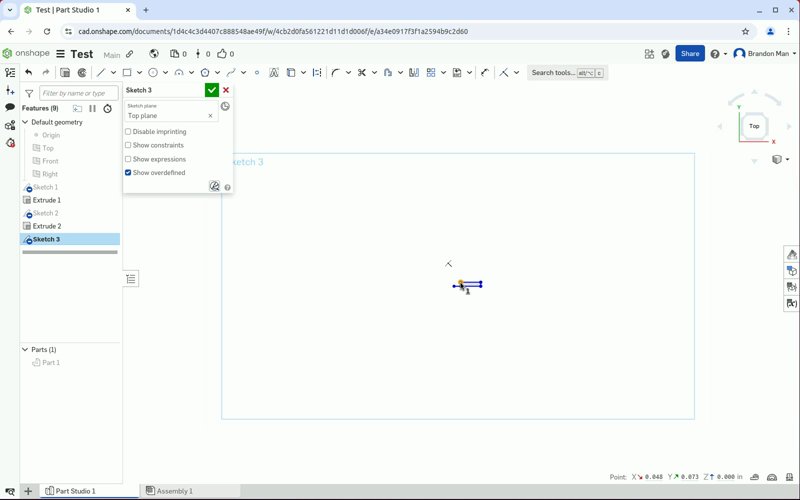
scroll(-6)
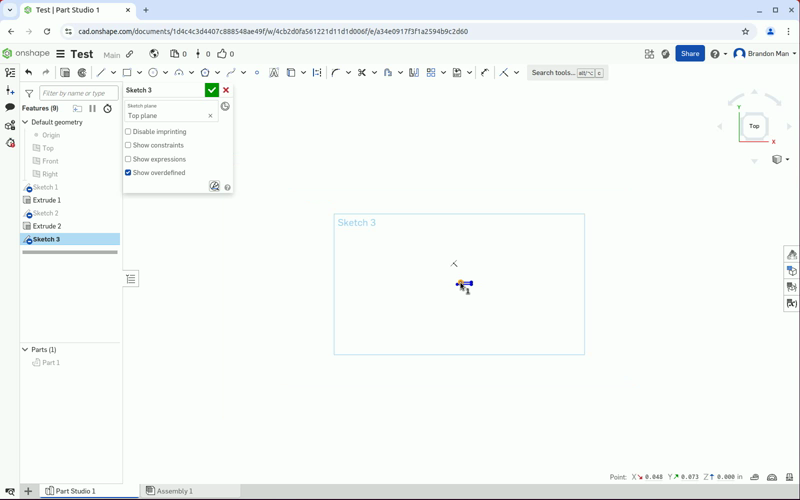
scroll(-6)
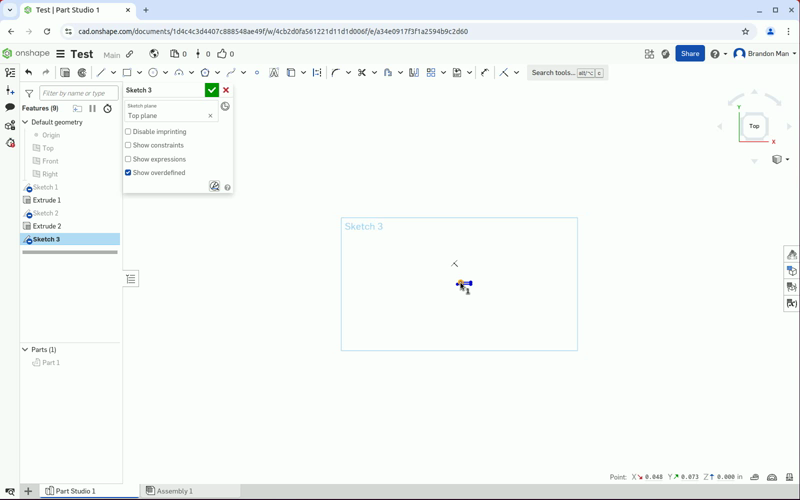
scroll(-6)
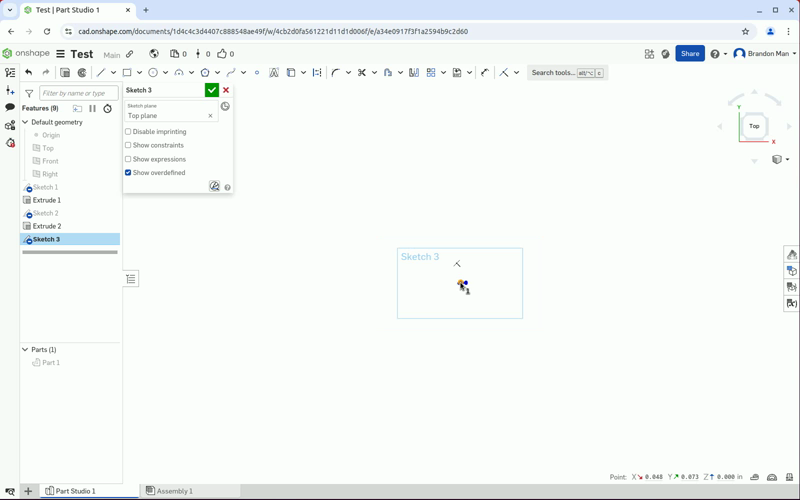
scroll(-6)
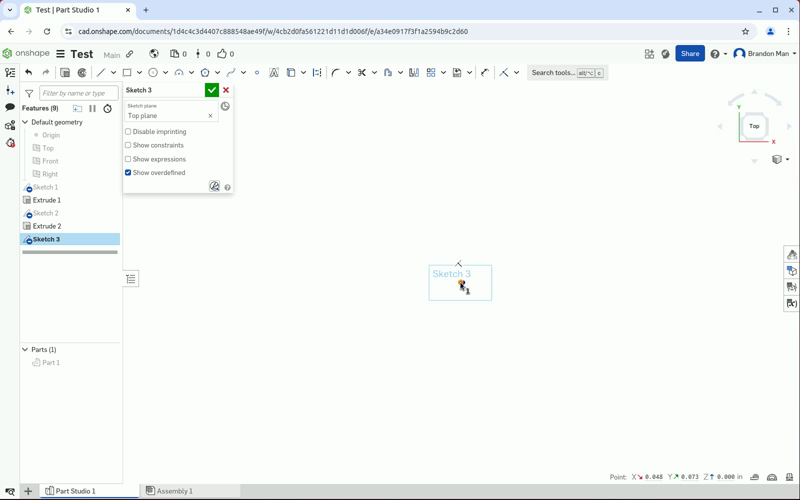
mouse_move(73, 352)
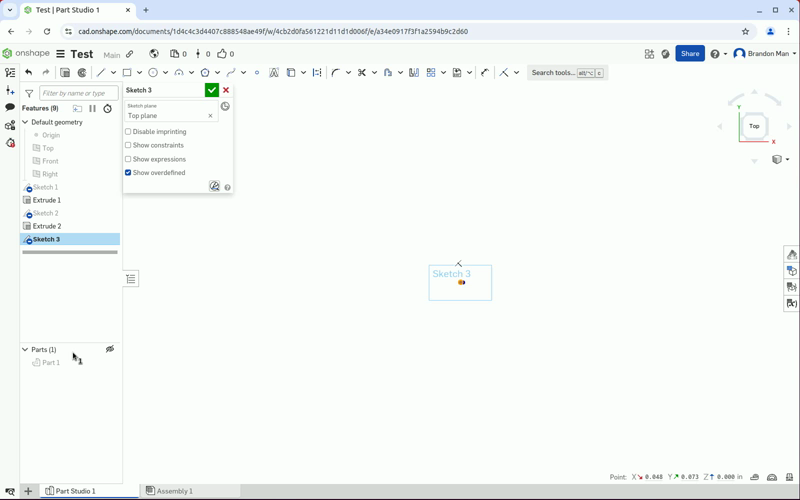
key(shift+y)
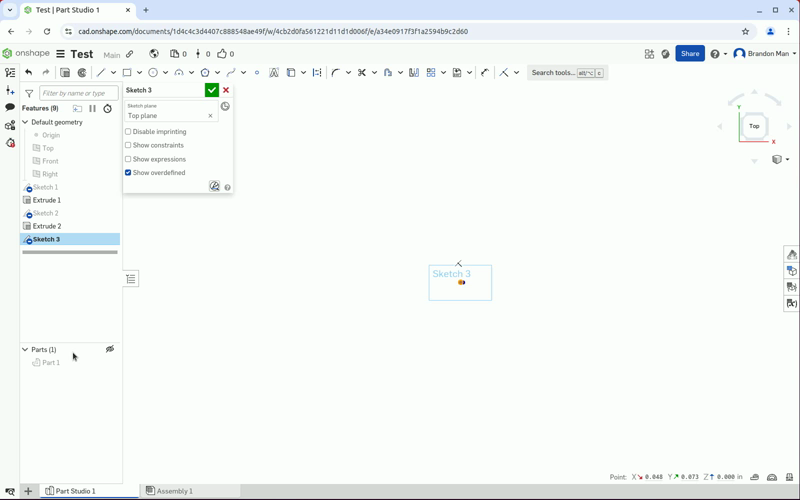
key(shift+e)
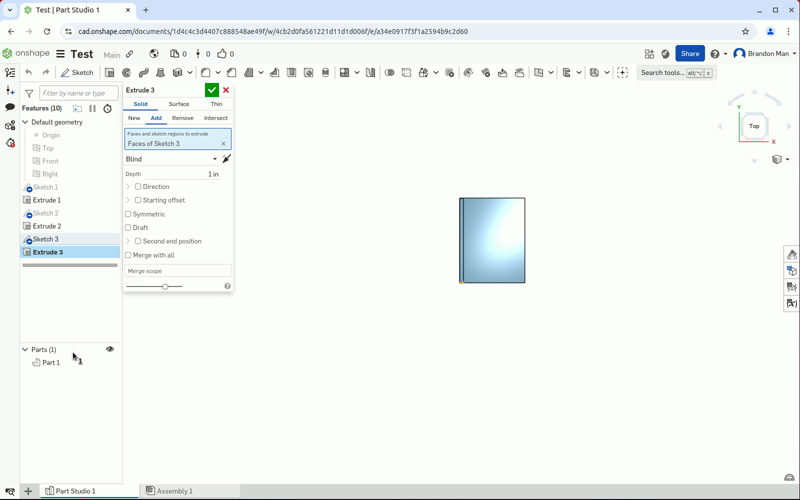
mouse_move(143, 106)
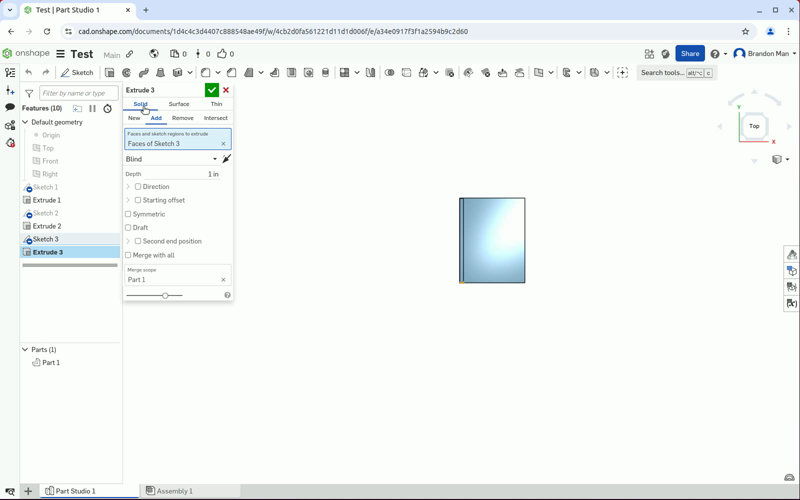
click(143, 106)
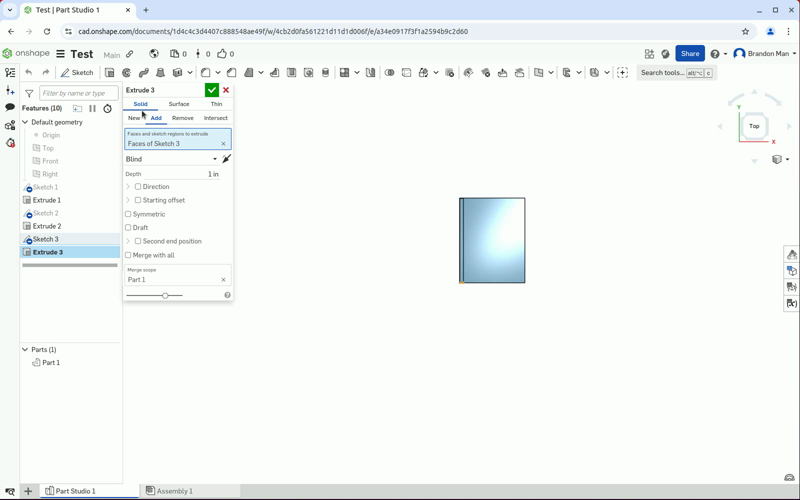
mouse_move(137, 120)
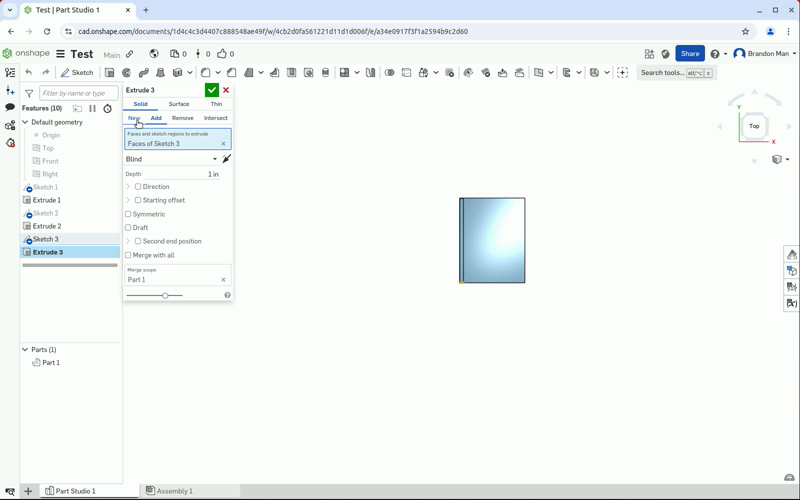
click(137, 120)
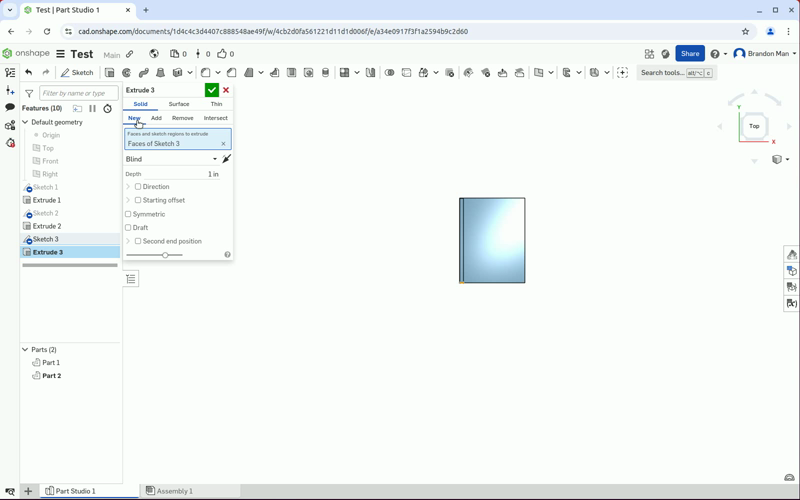
key(tab, 4)
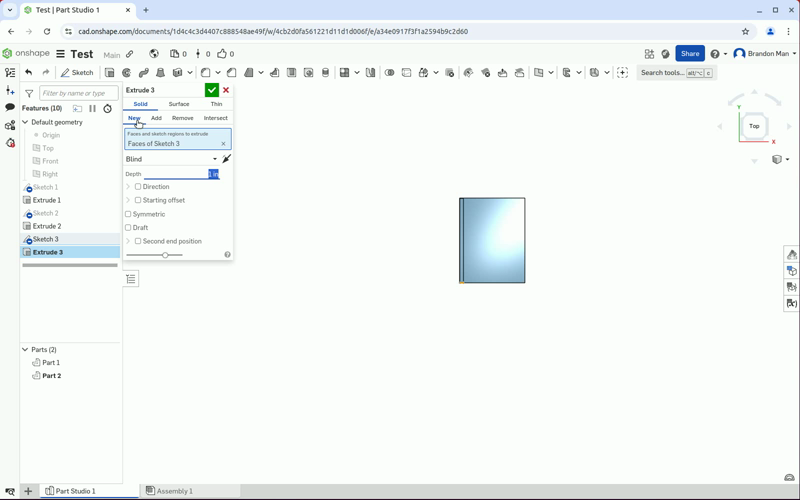
text(3.129)
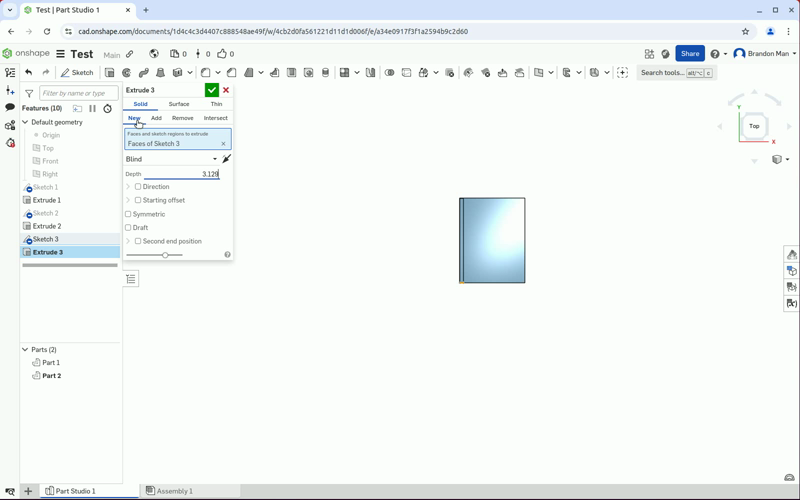
key(enter)
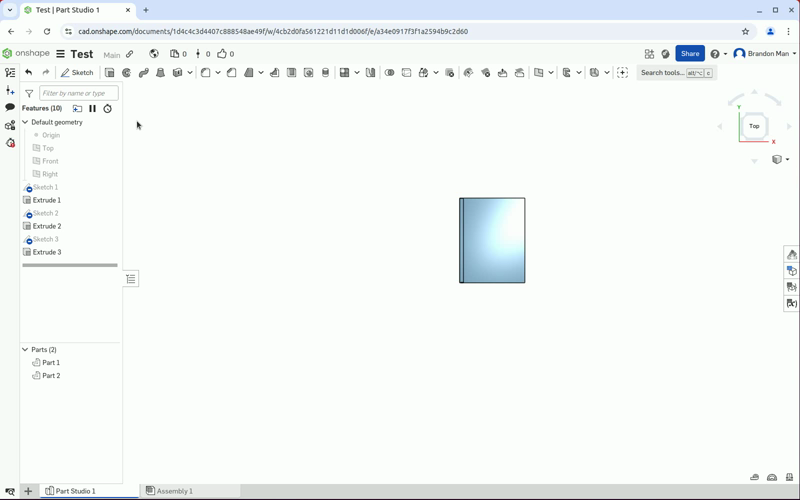
key(shift+h)
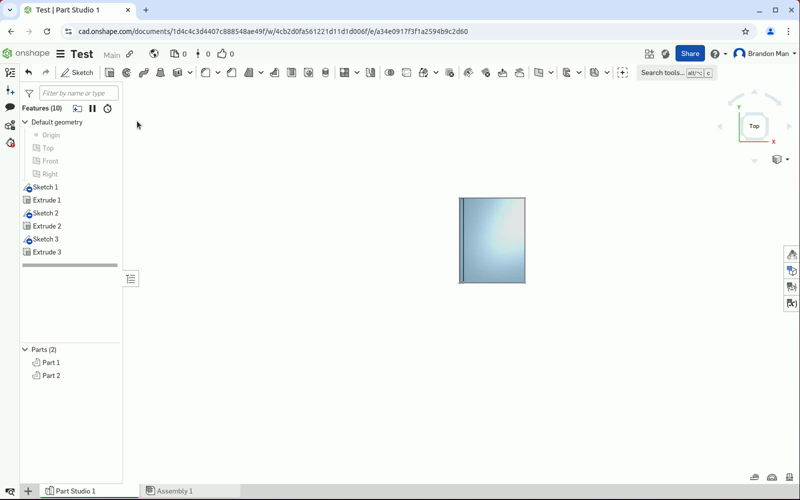
key(shift+h)
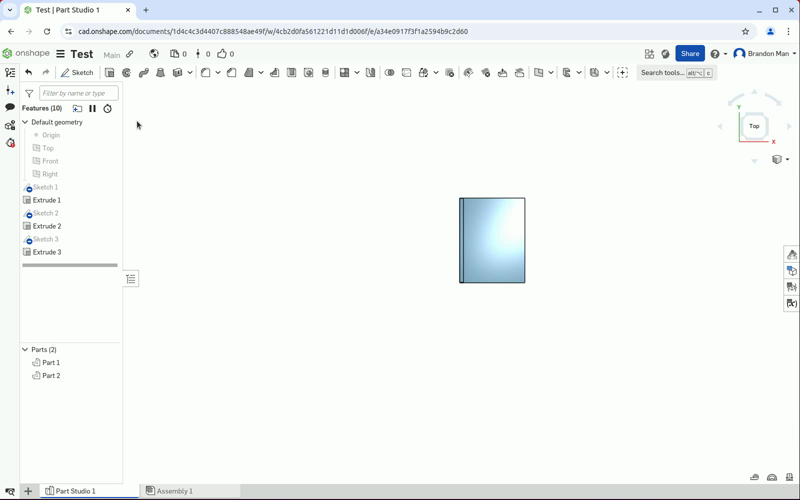
mouse_move(73, 189)
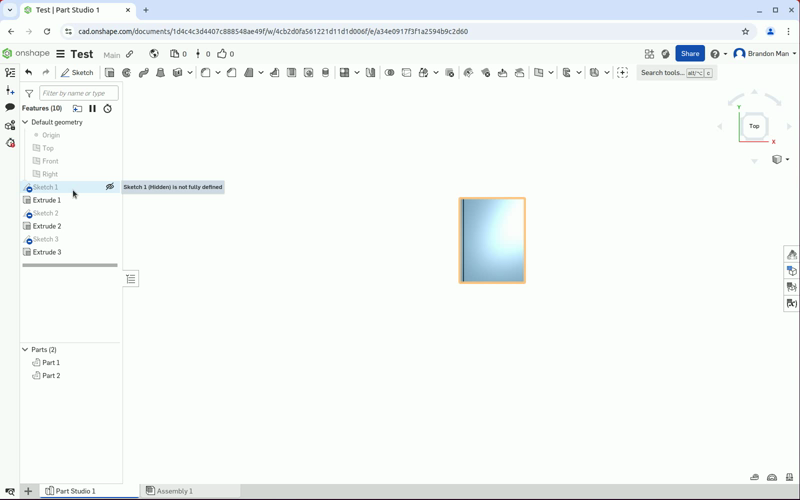
click(73, 189)
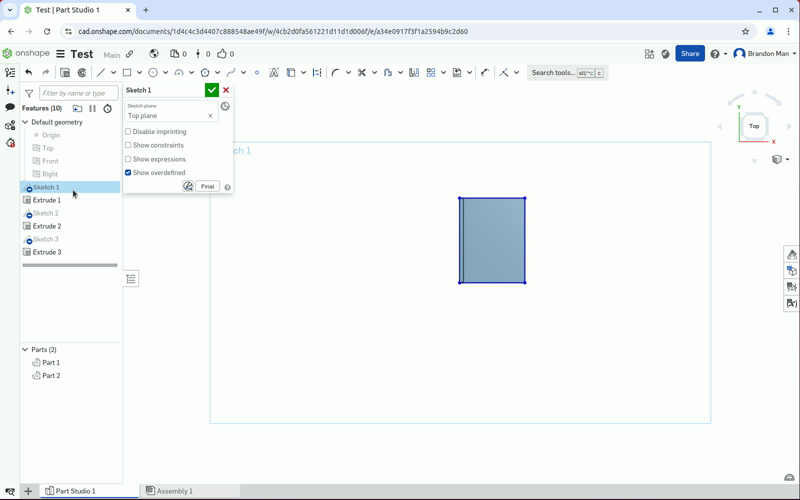
mouse_move(229, 92)
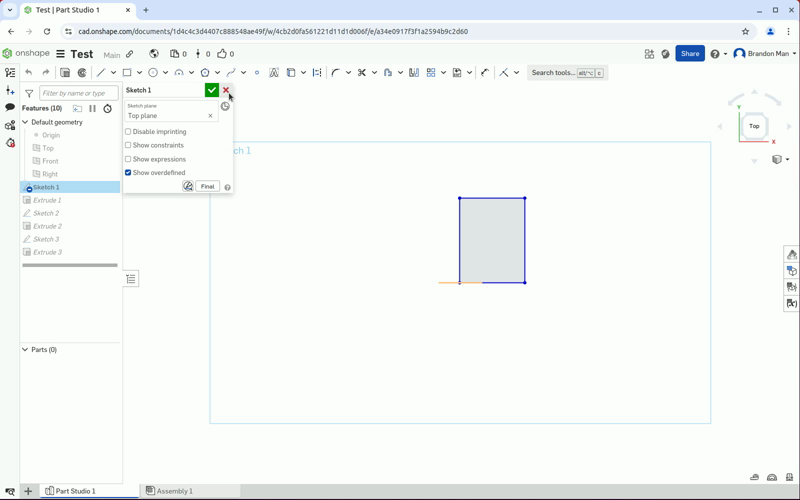
click(229, 92)
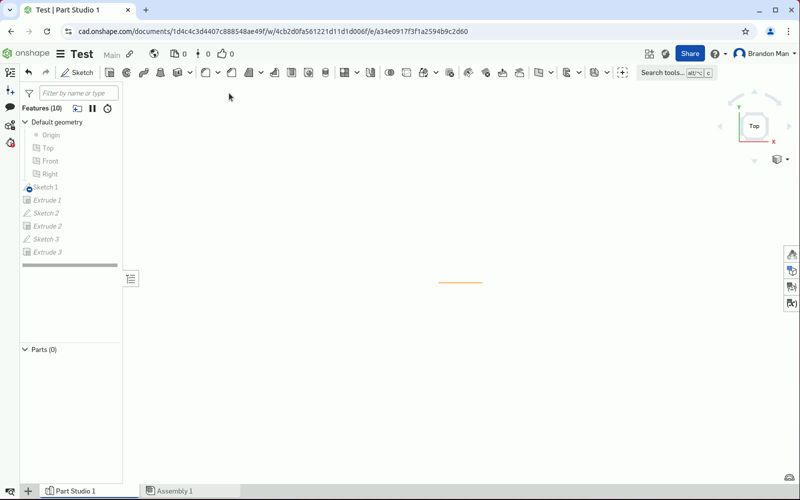
mouse_move(73, 352)
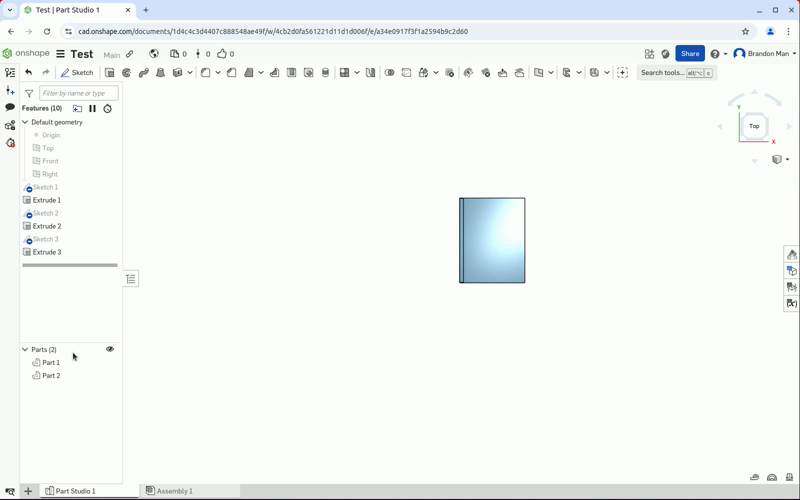
key(y)
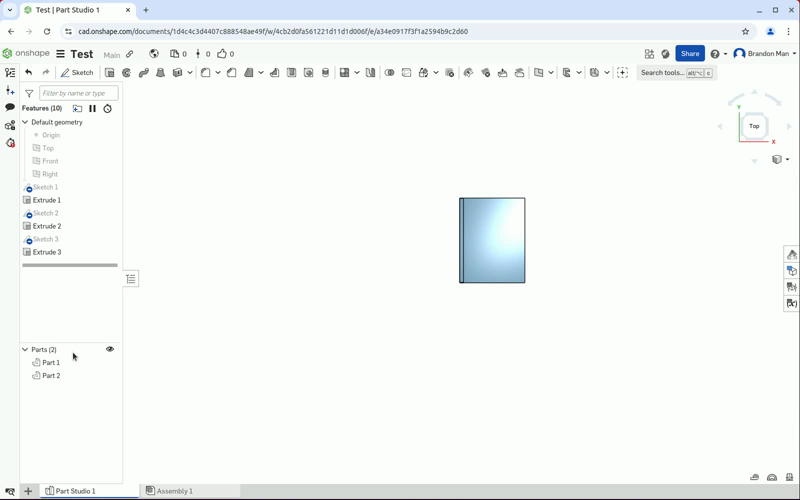
key(shift+p)
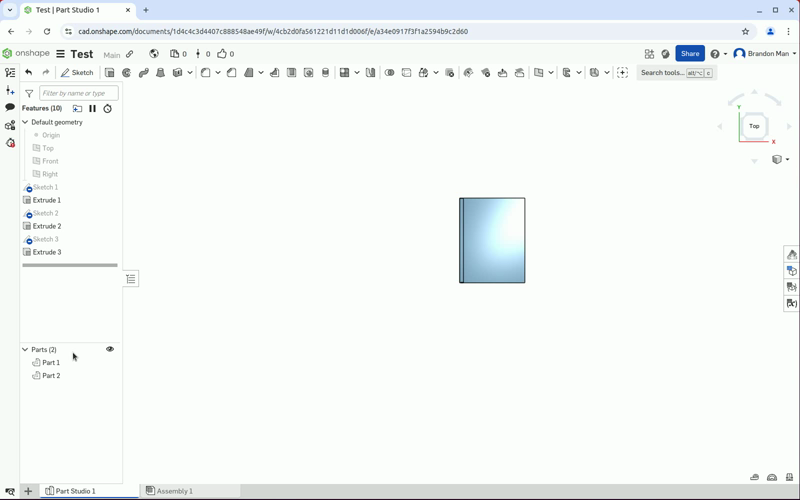
key(space)
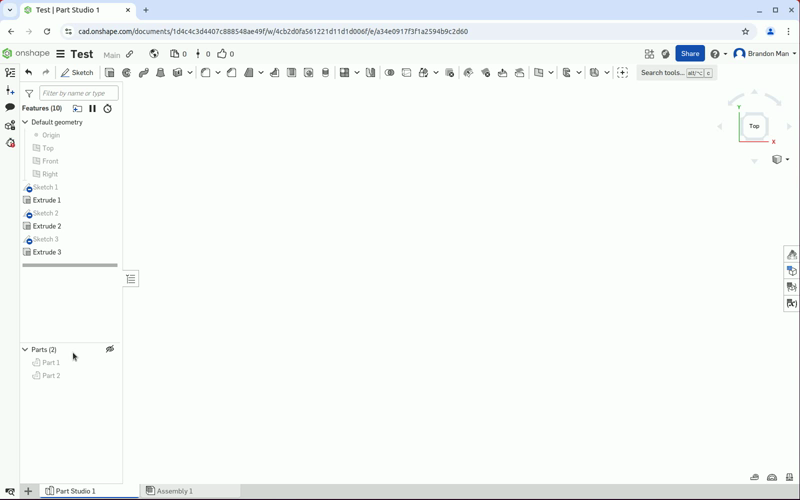
key_down(shift)
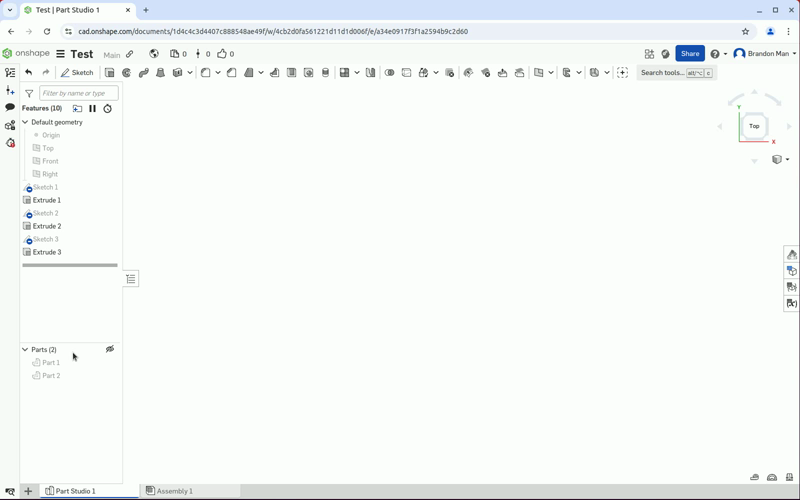
key(up)
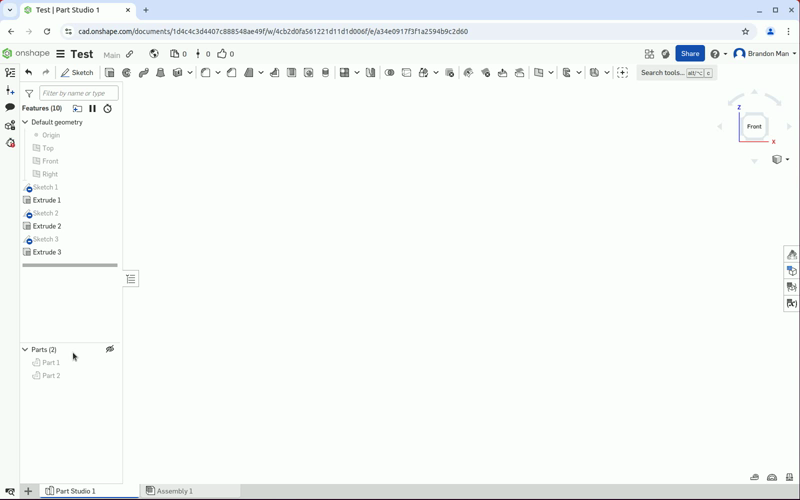
key_up(shift)
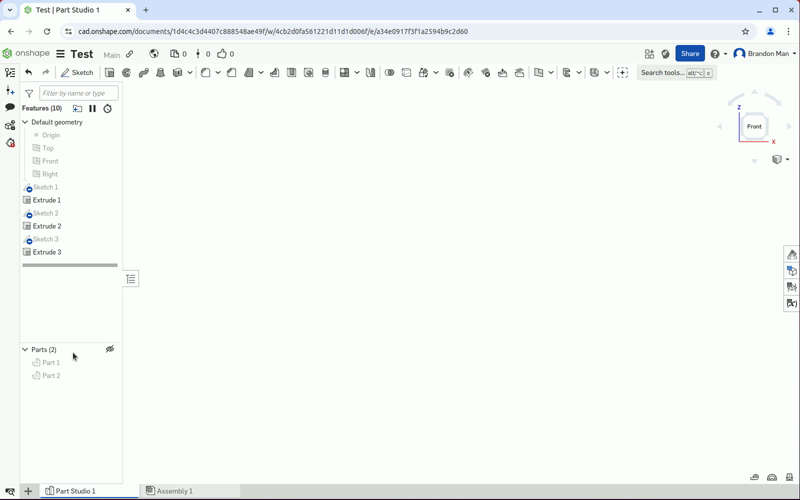
key(space)
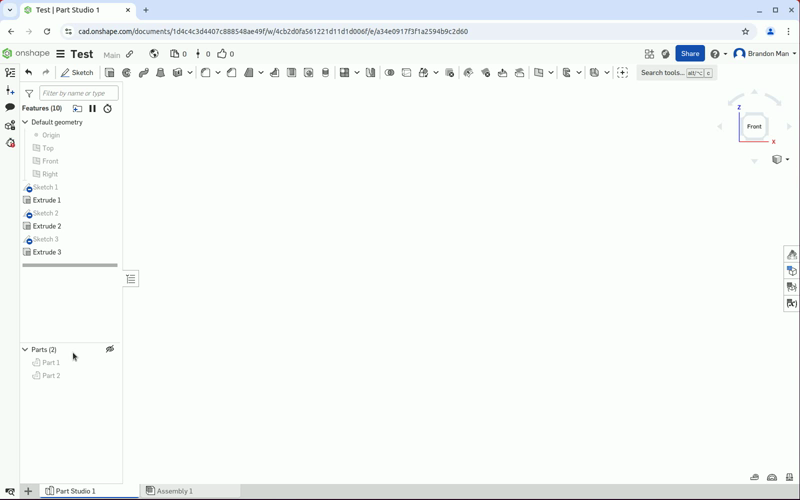
key_down(shift)
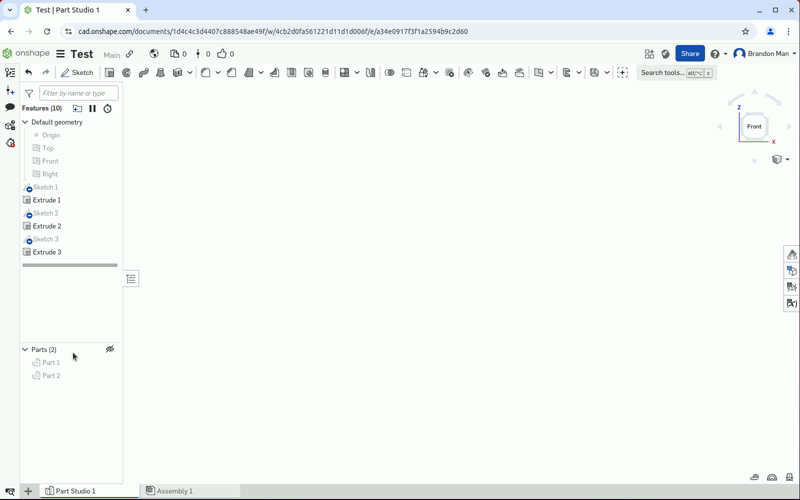
key(left)
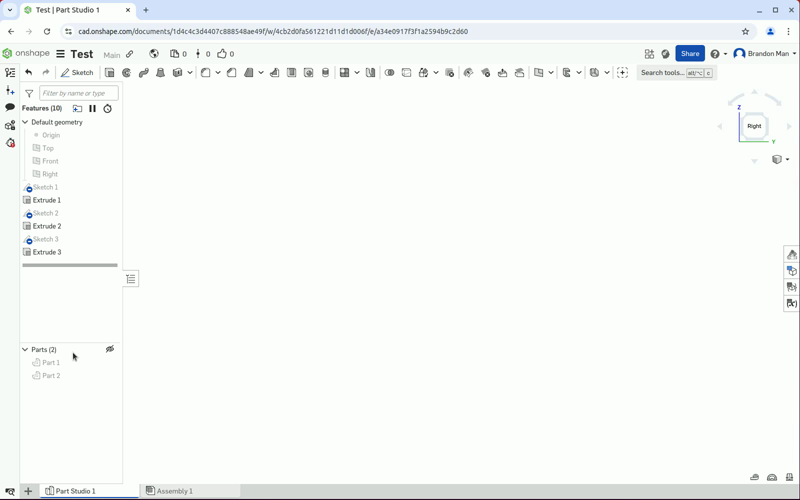
key_up(shift)
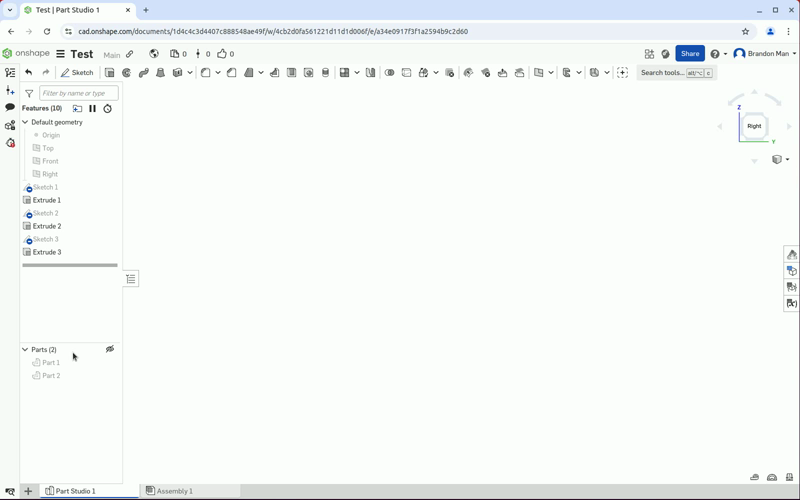
mouse_move(73, 352)
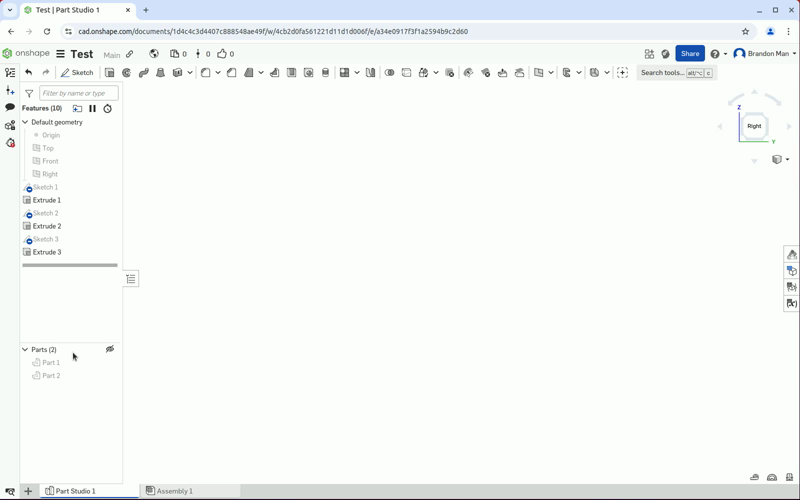
key(shift+y)
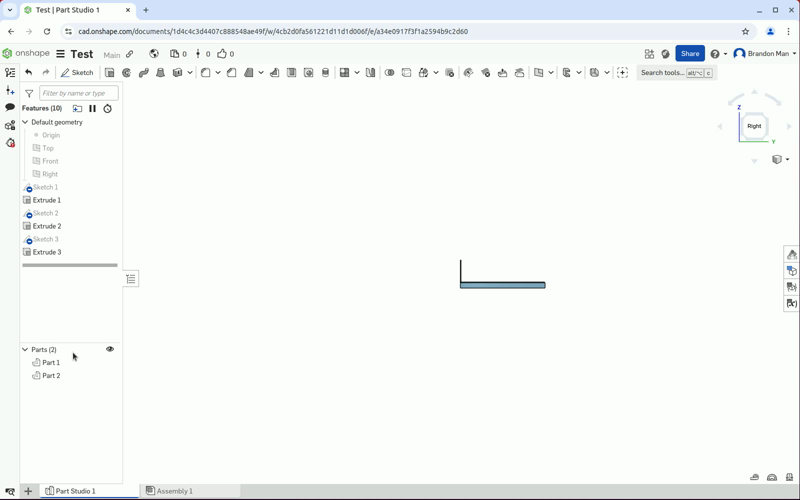
mouse_move(541, 75)
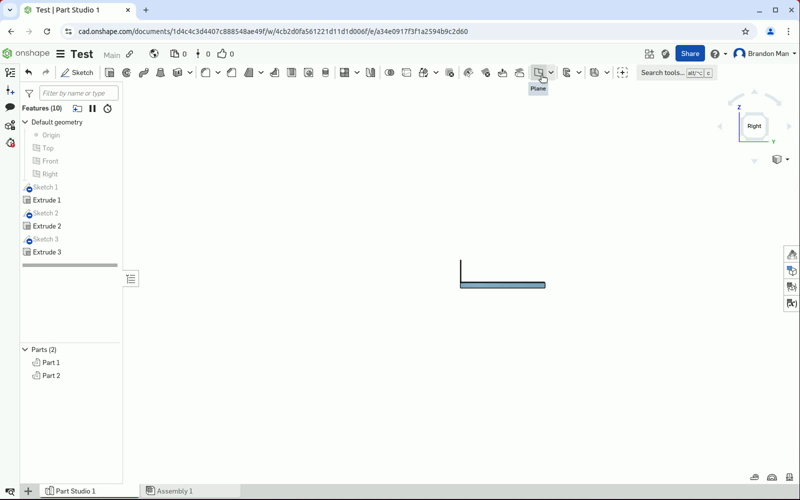
click(541, 75)
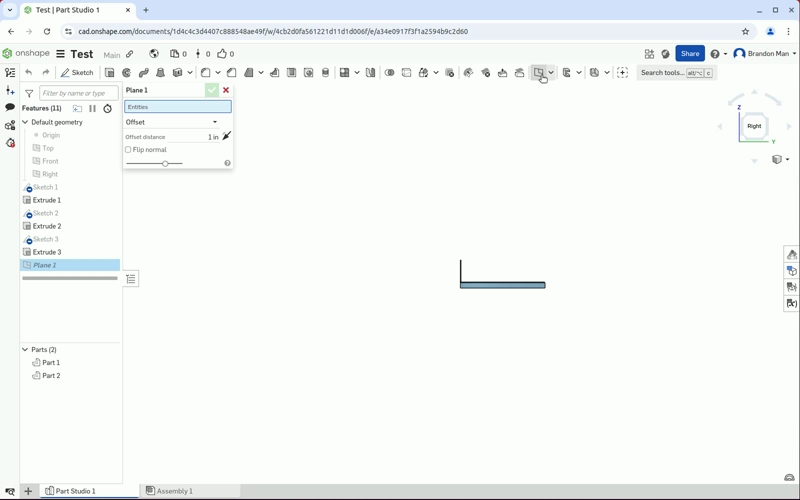
mouse_move(73, 176)
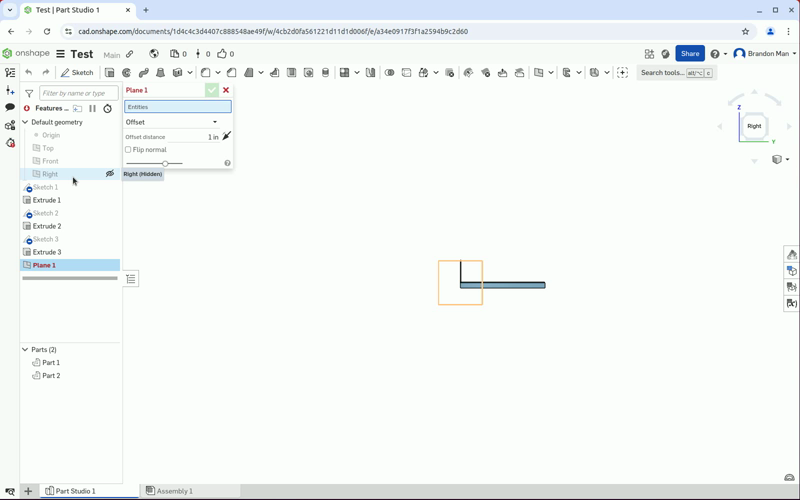
click(73, 176)
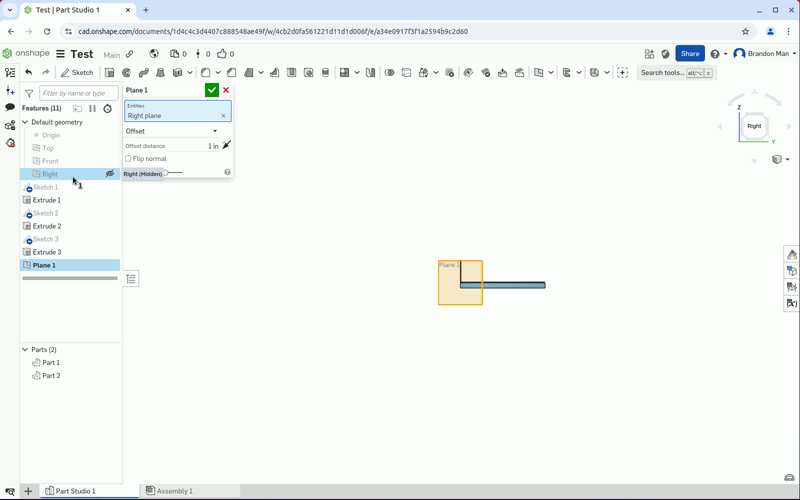
key(tab, 2)
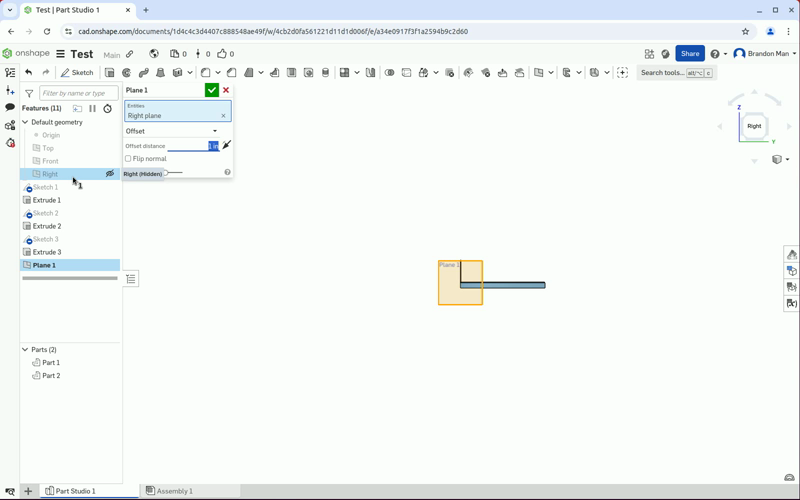
text(0.246)
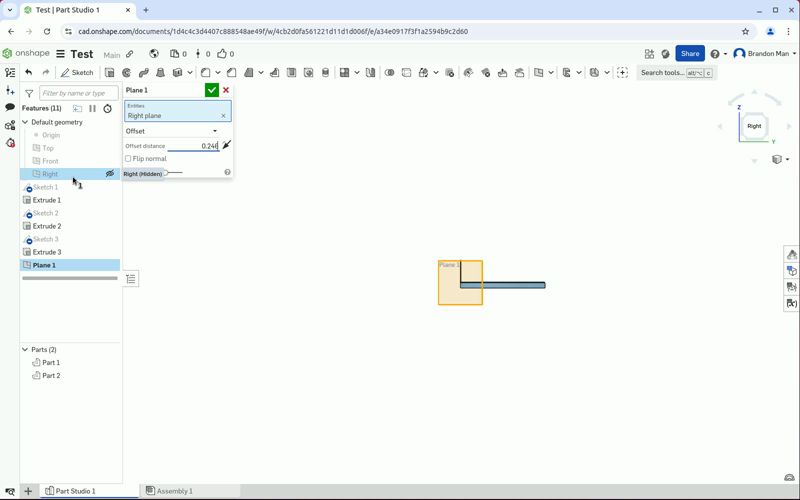
key(enter, 2)
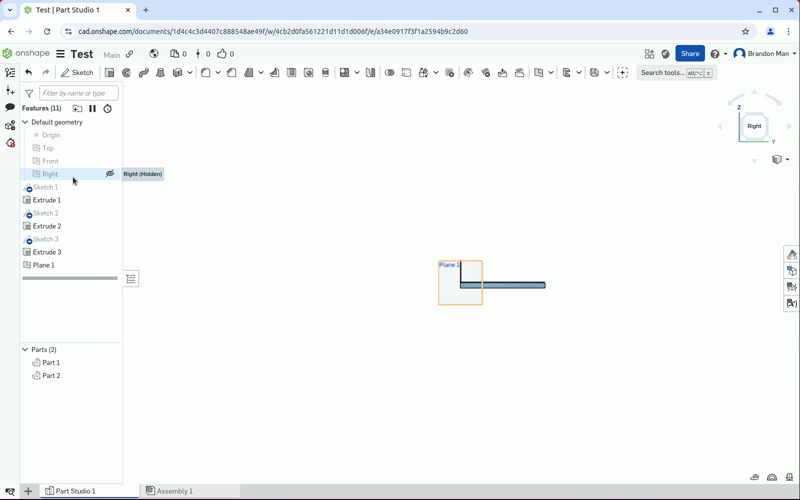
key(shift+s)
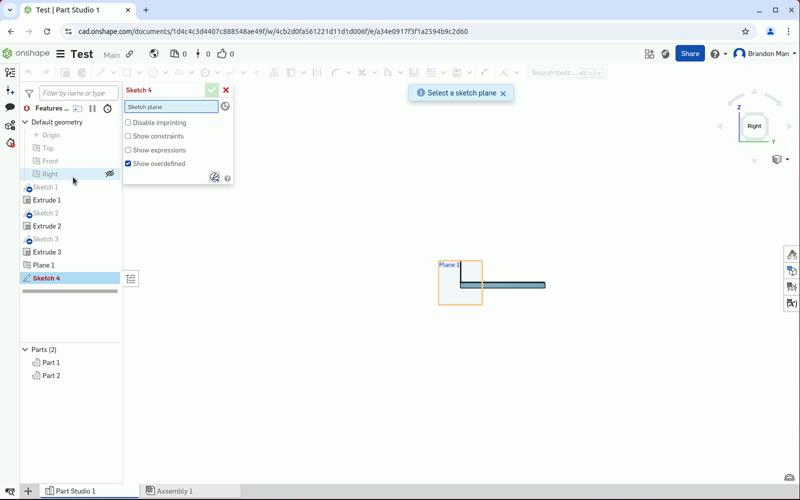
mouse_move(73, 267)
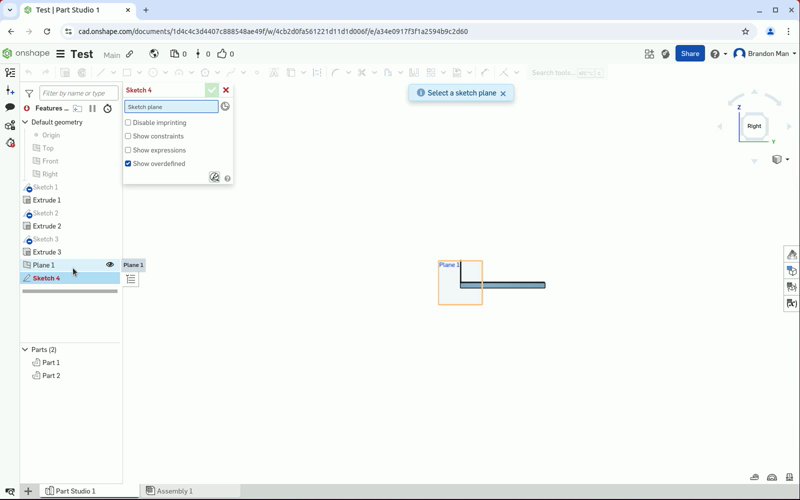
click(73, 267)
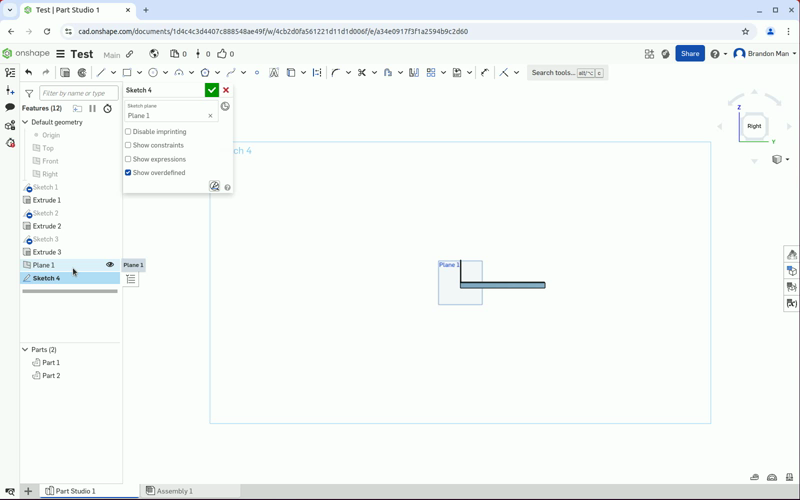
mouse_move(73, 352)
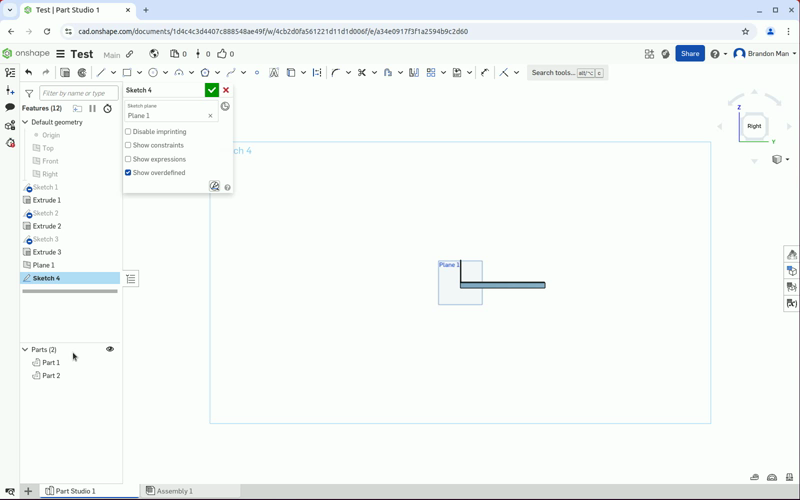
key(y)
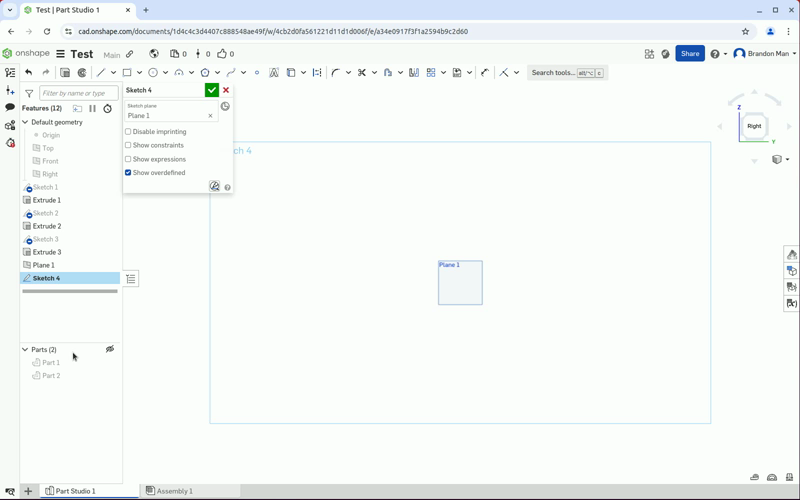
key(l)
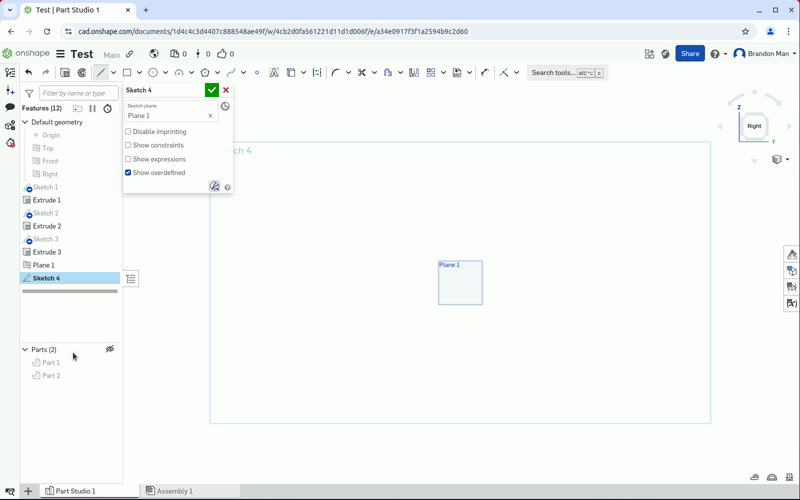
key_down(shift)
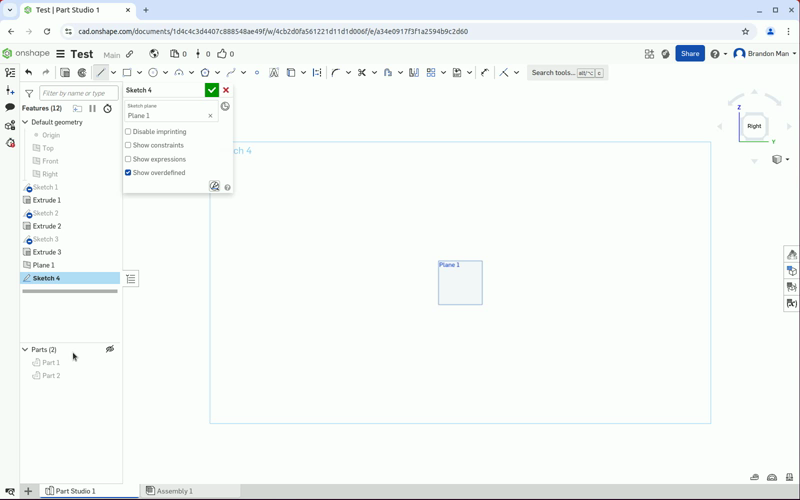
mouse_move(460, 282)
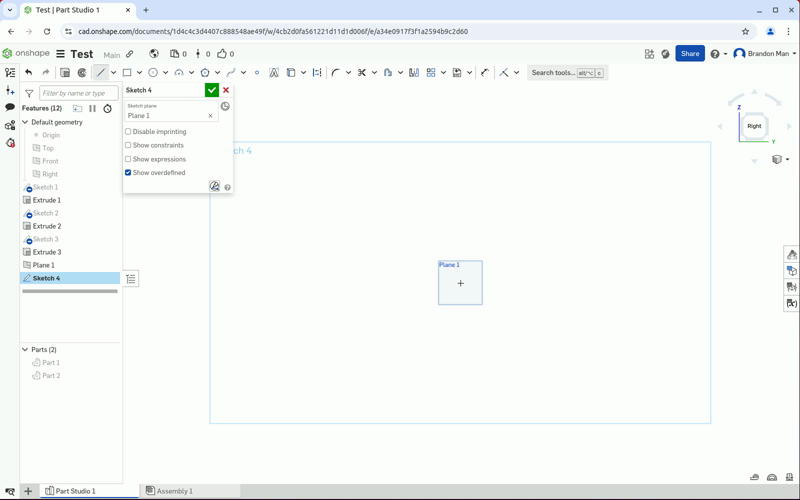
click(460, 282)
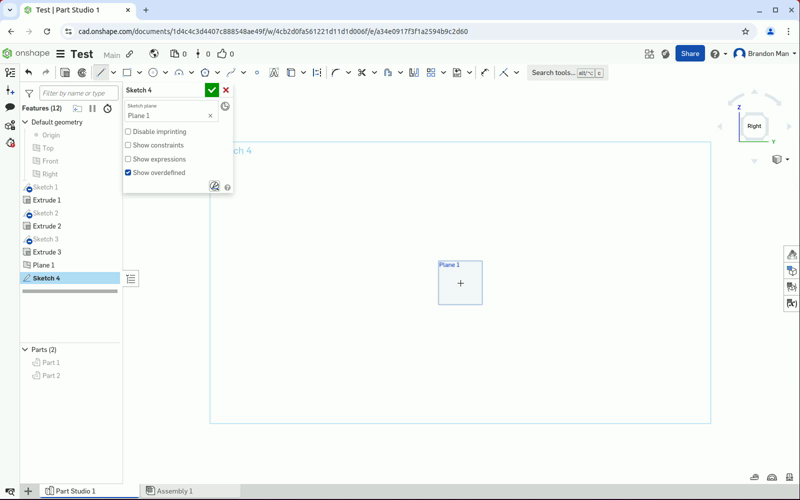
key_up(shift)
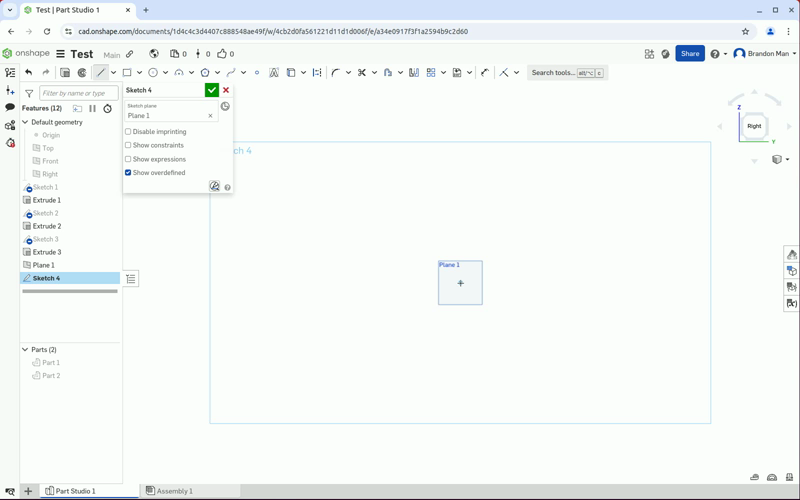
key_down(shift)
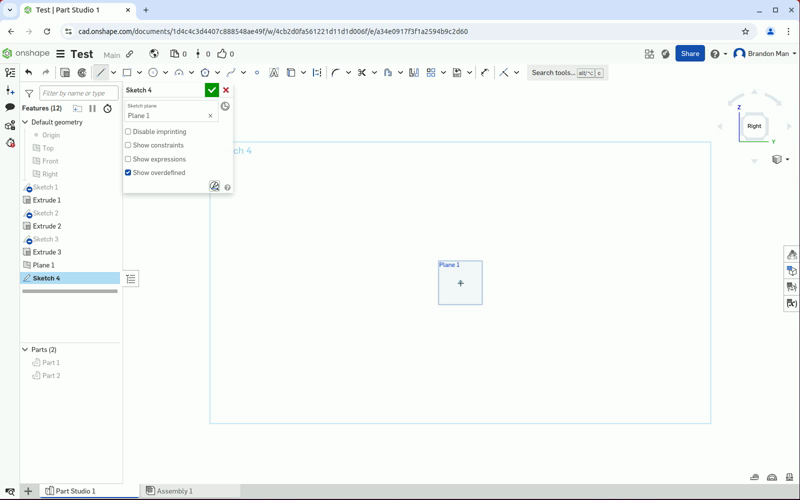
mouse_move(490, 282)
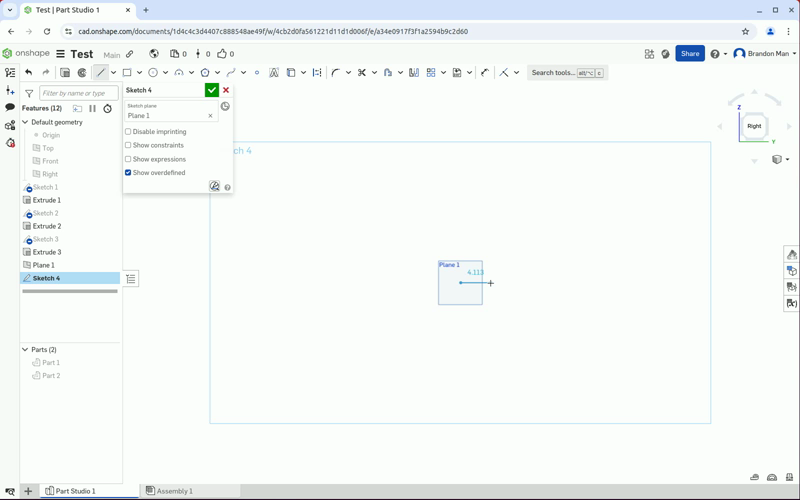
mouse_move(463, 282)
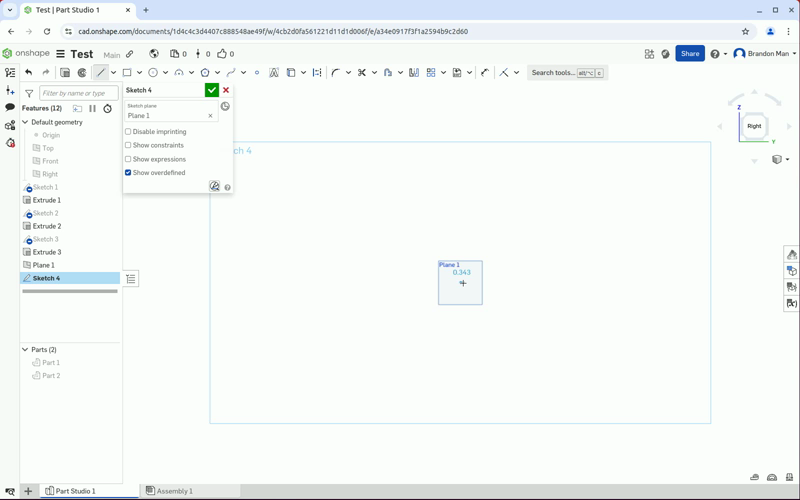
scroll(6)
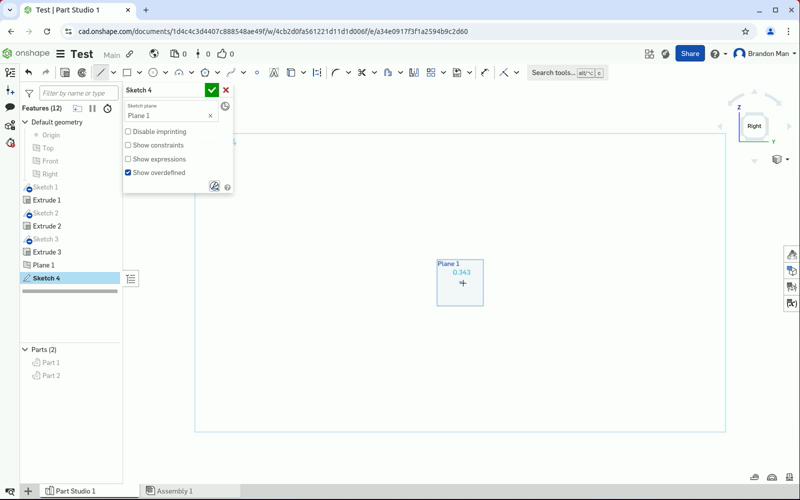
scroll(6)
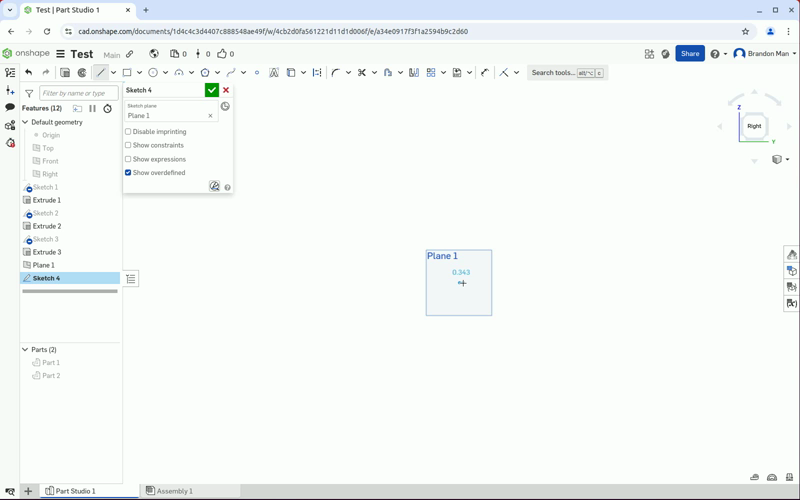
scroll(6)
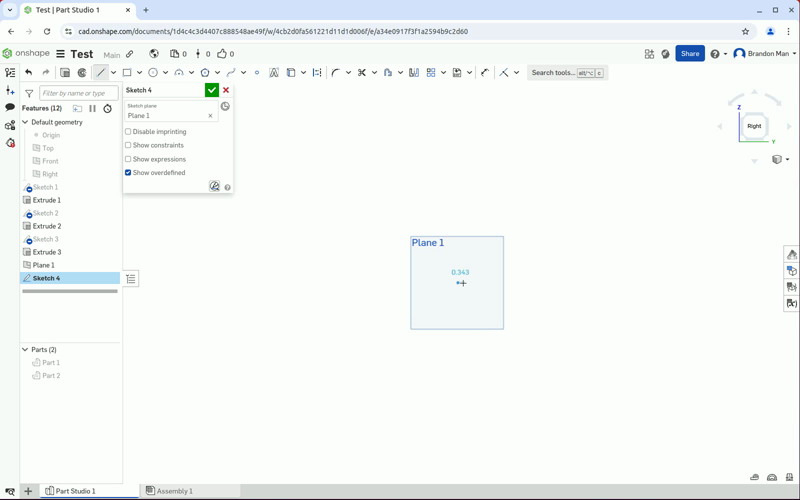
scroll(6)
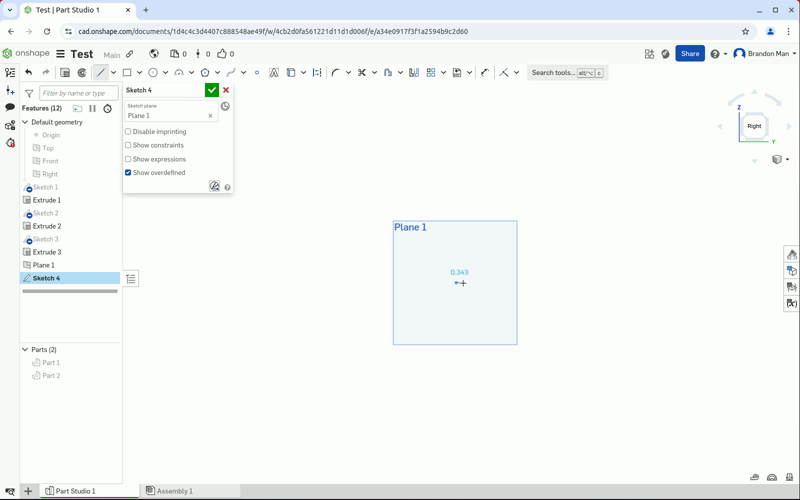
scroll(6)
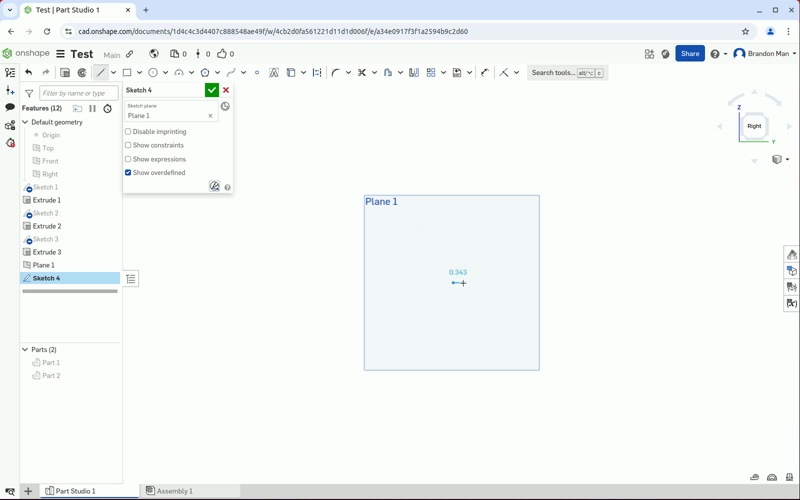
scroll(6)
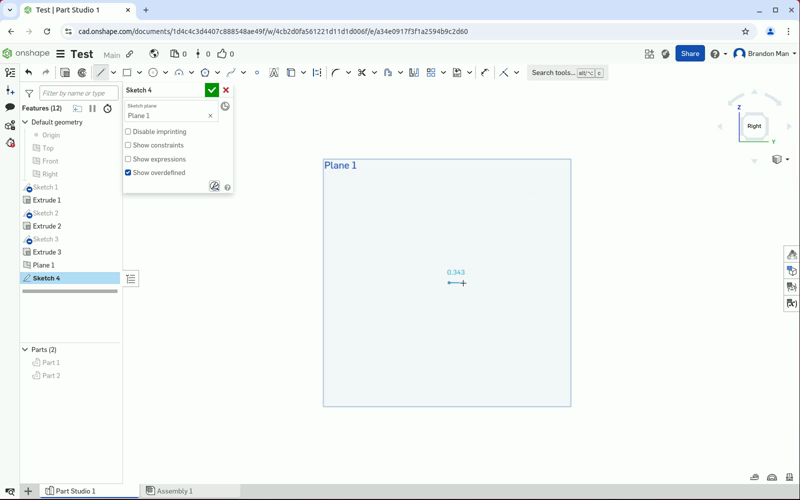
scroll(6)
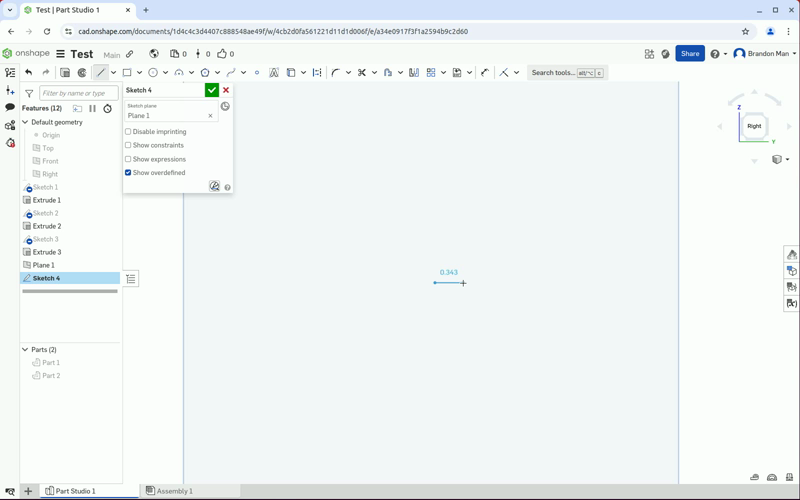
click(463, 282)
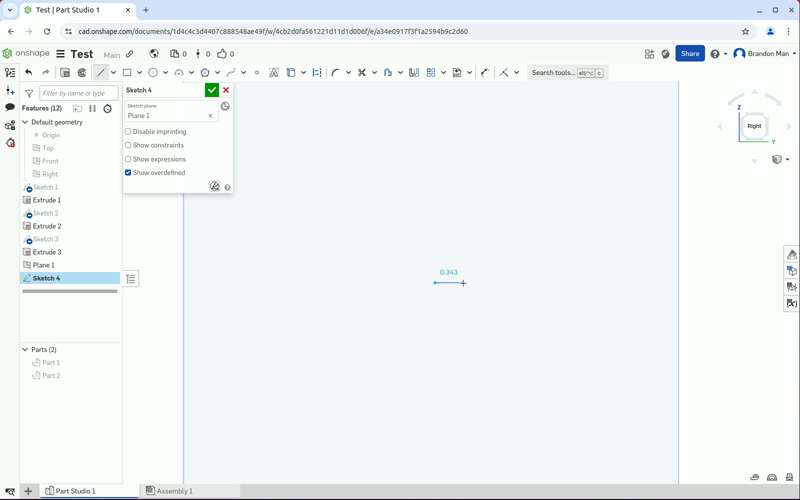
scroll(-6)
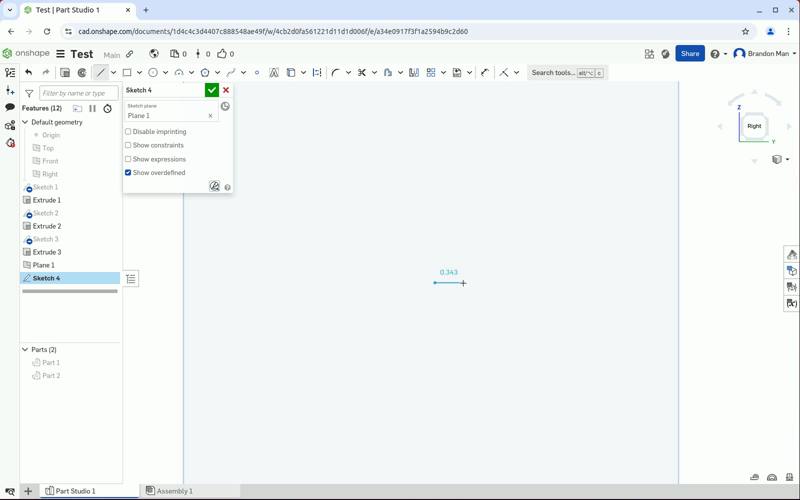
scroll(-6)
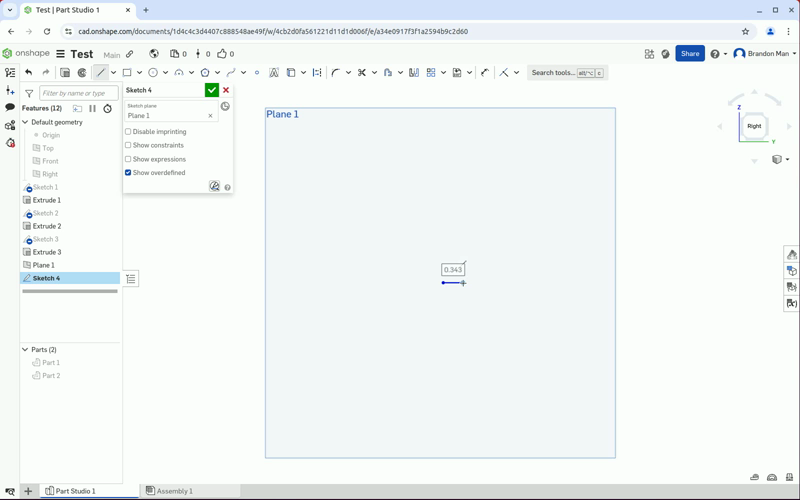
scroll(-6)
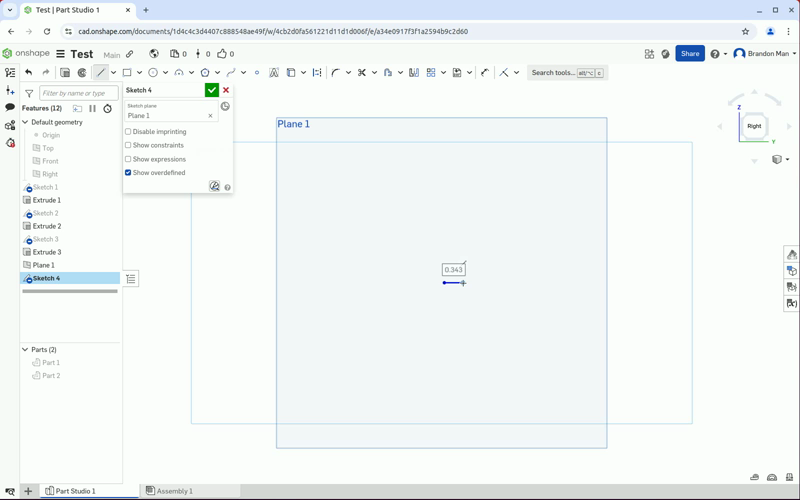
scroll(-6)
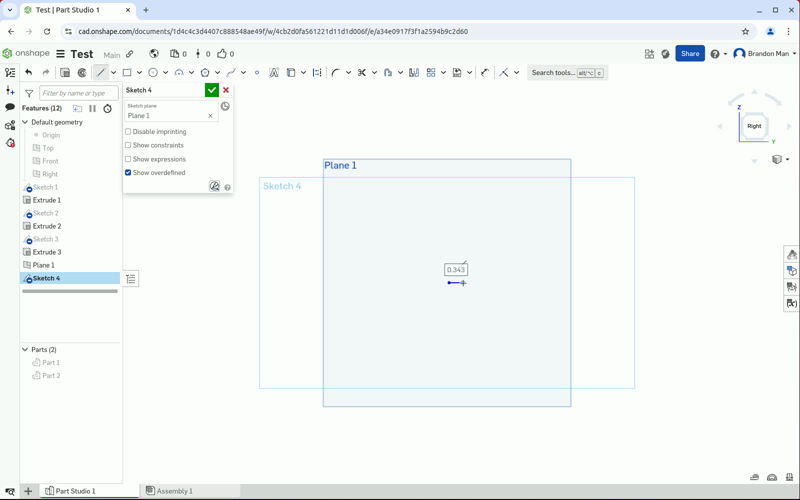
scroll(-6)
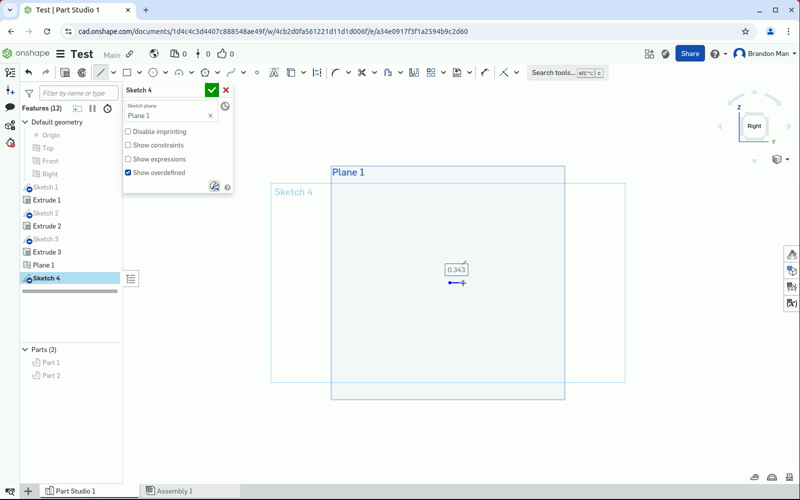
scroll(-6)
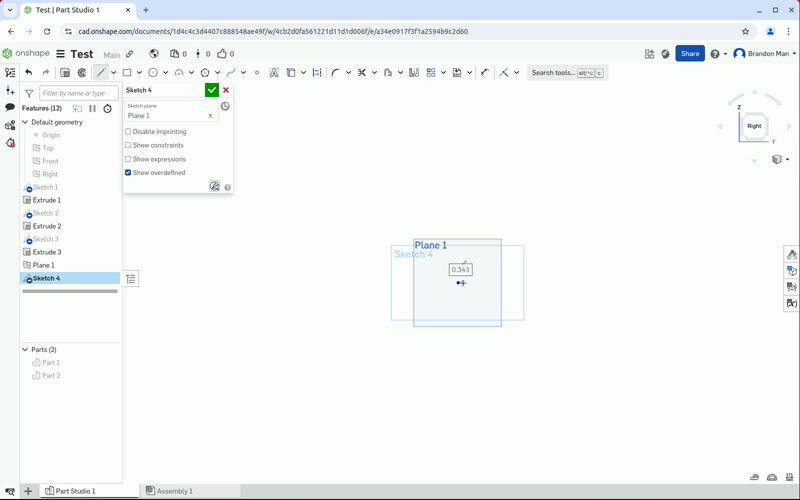
scroll(-6)
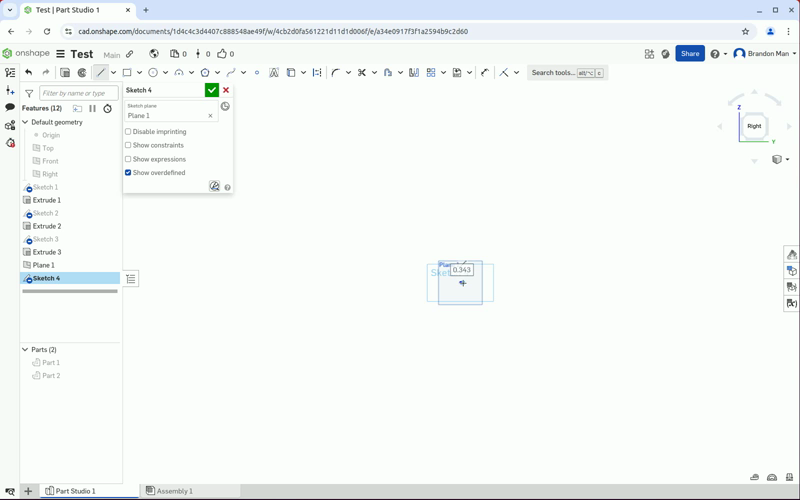
key_up(shift)
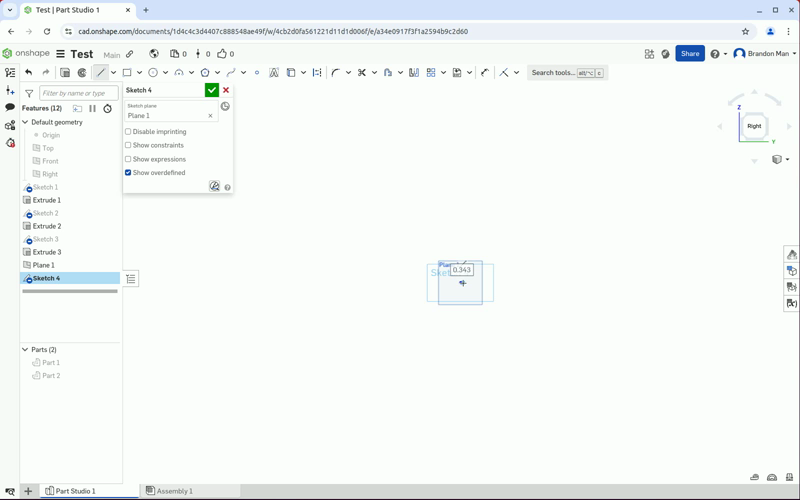
key_down(shift)
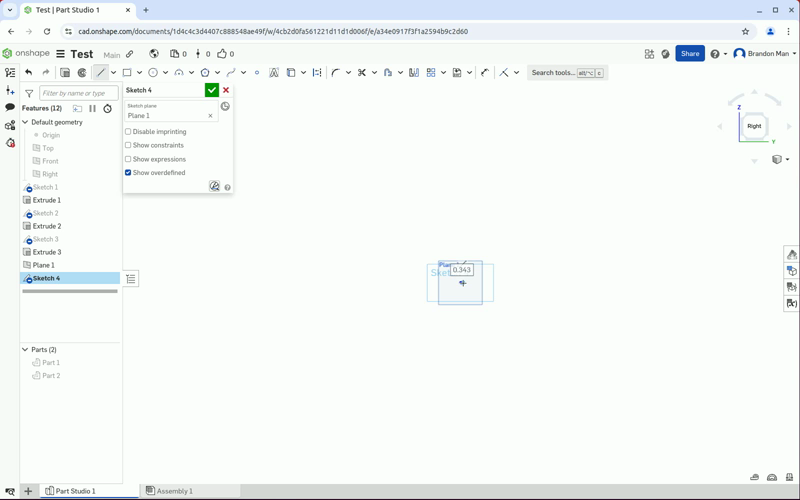
mouse_move(493, 282)
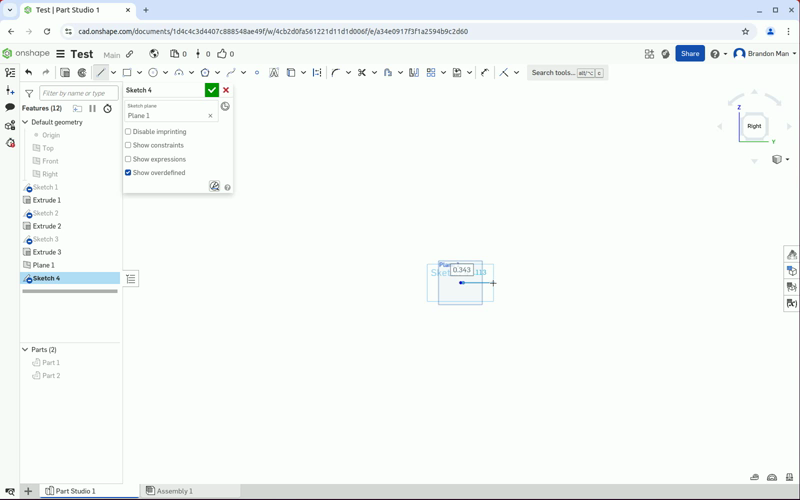
mouse_move(463, 282)
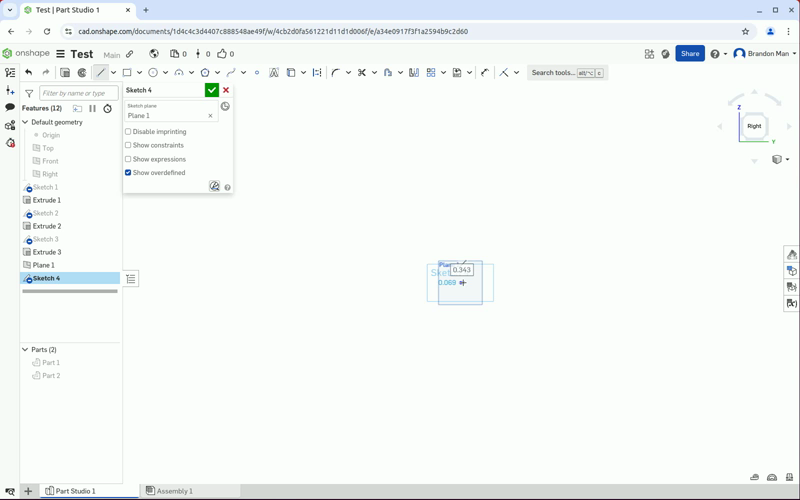
scroll(6)
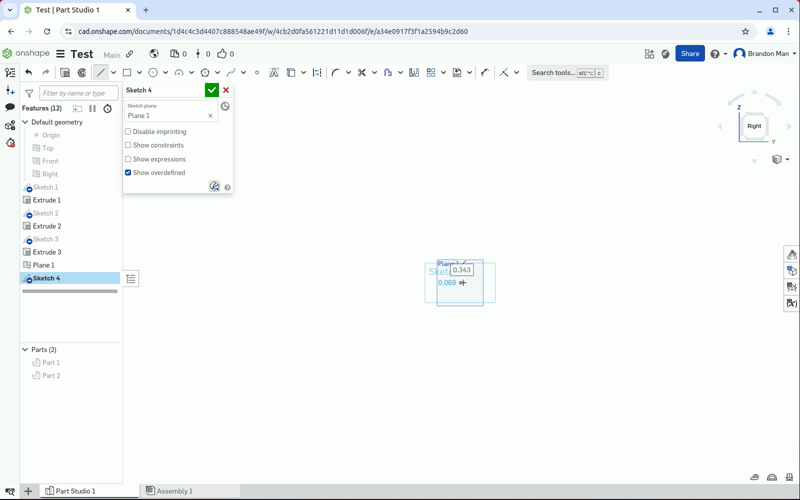
scroll(6)
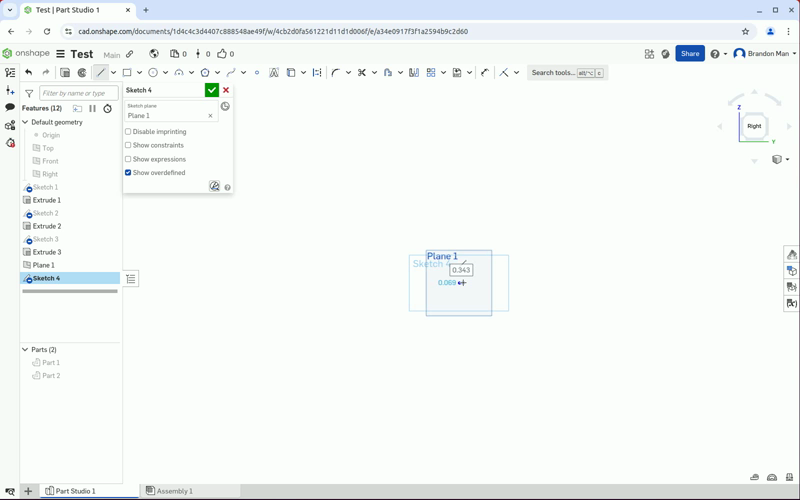
scroll(6)
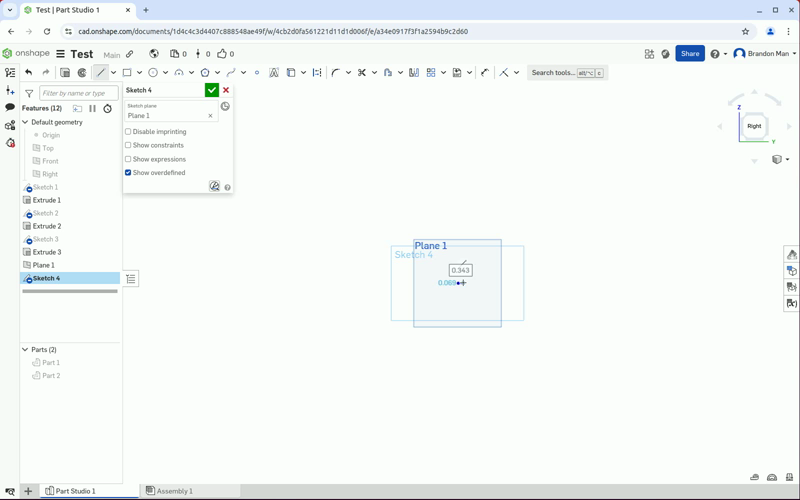
scroll(6)
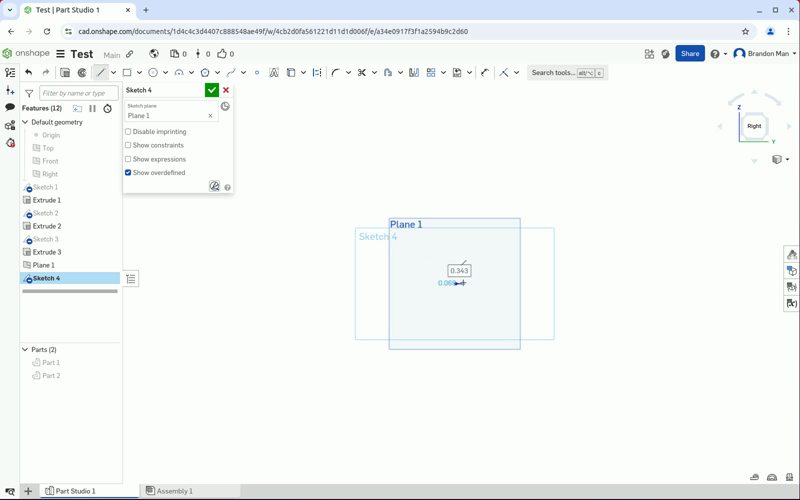
scroll(6)
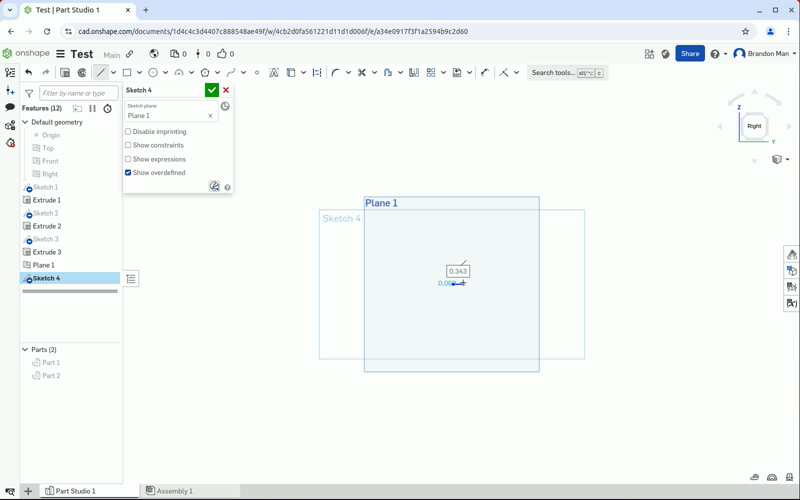
scroll(6)
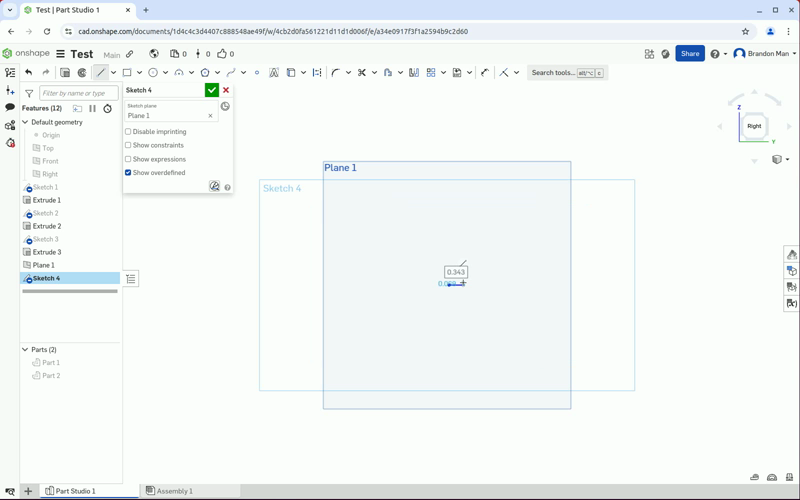
scroll(6)
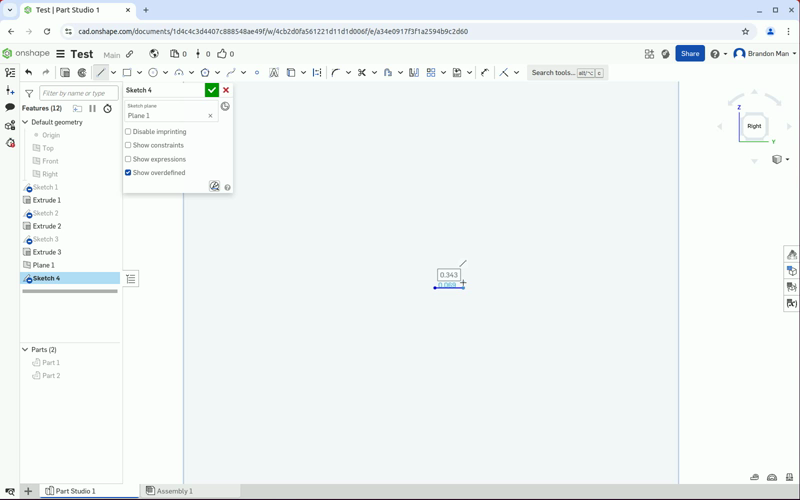
click(463, 282)
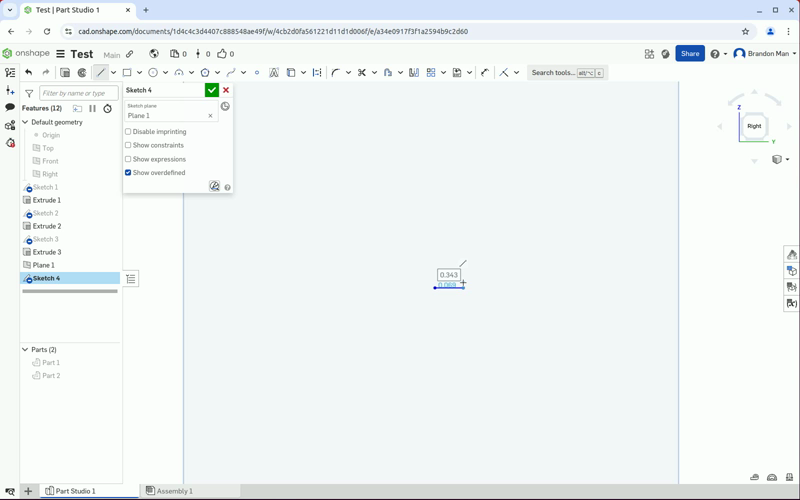
scroll(-6)
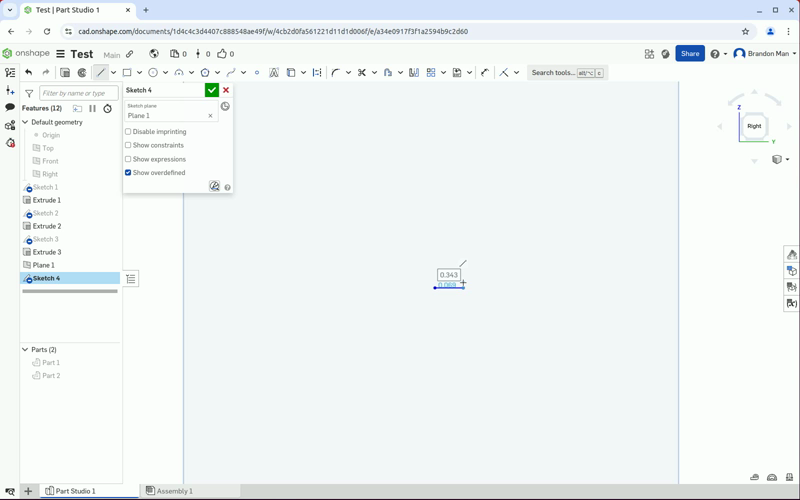
scroll(-6)
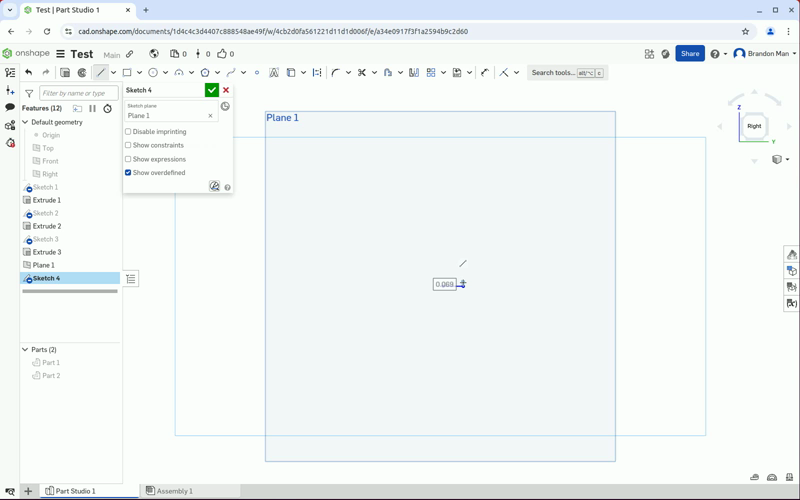
scroll(-6)
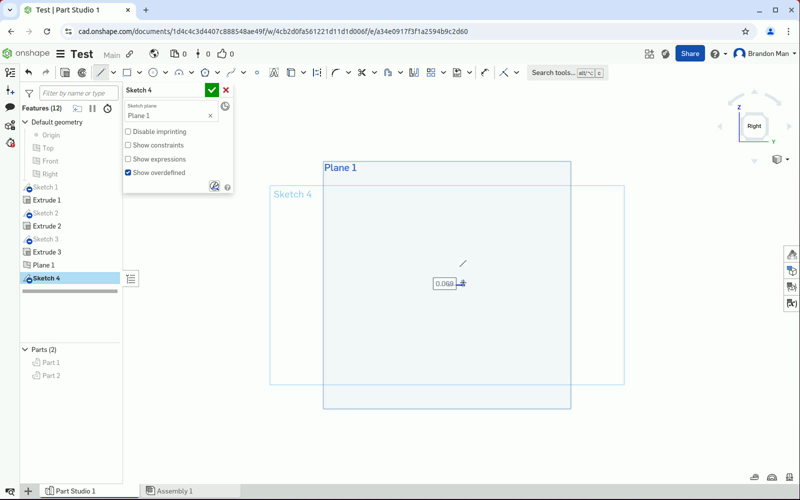
scroll(-6)
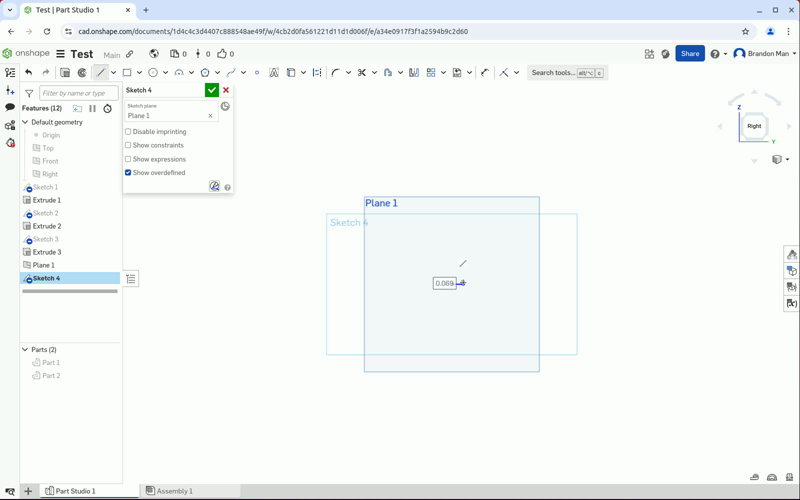
scroll(-6)
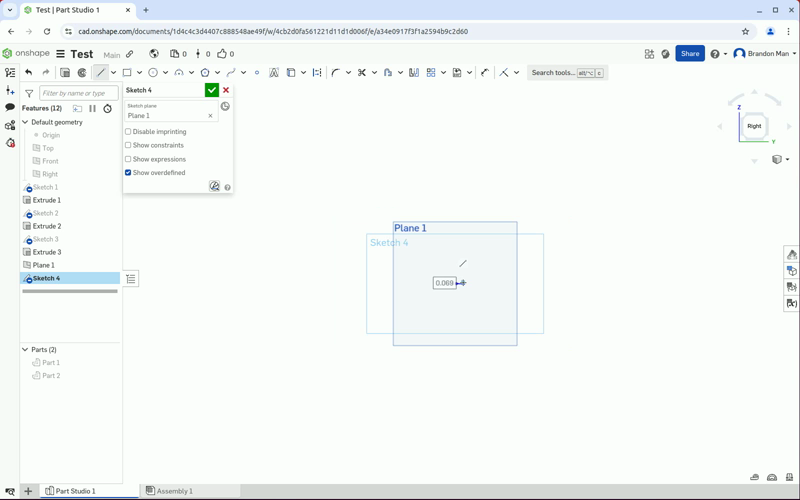
scroll(-6)
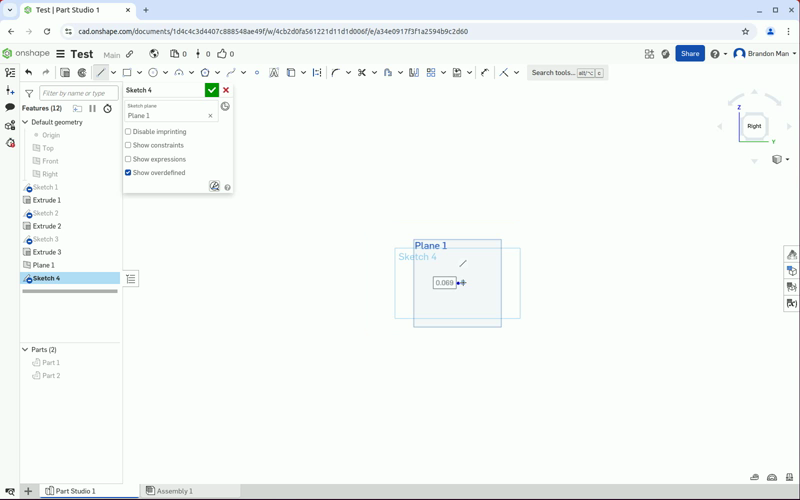
scroll(-6)
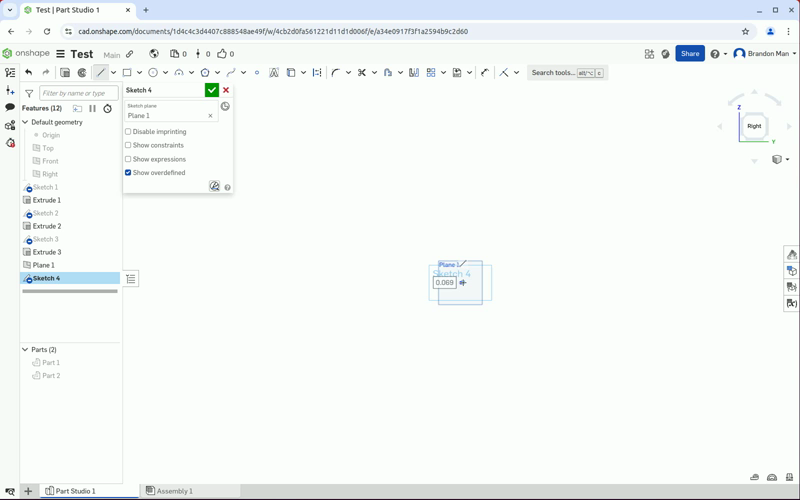
key_up(shift)
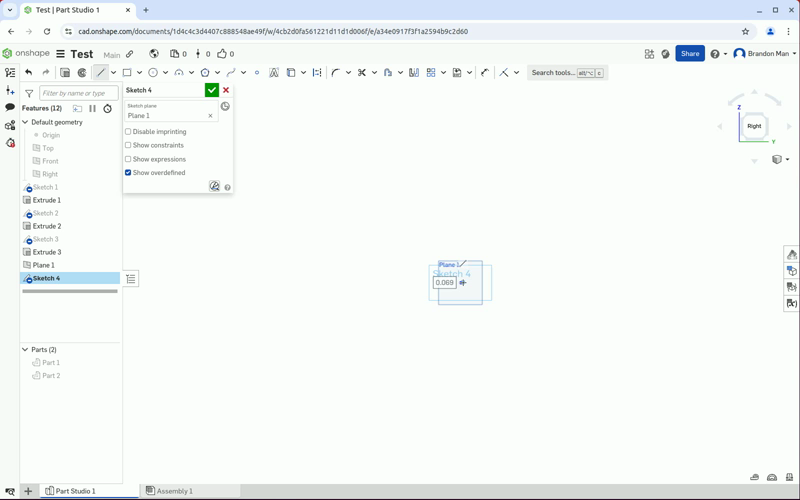
key_down(shift)
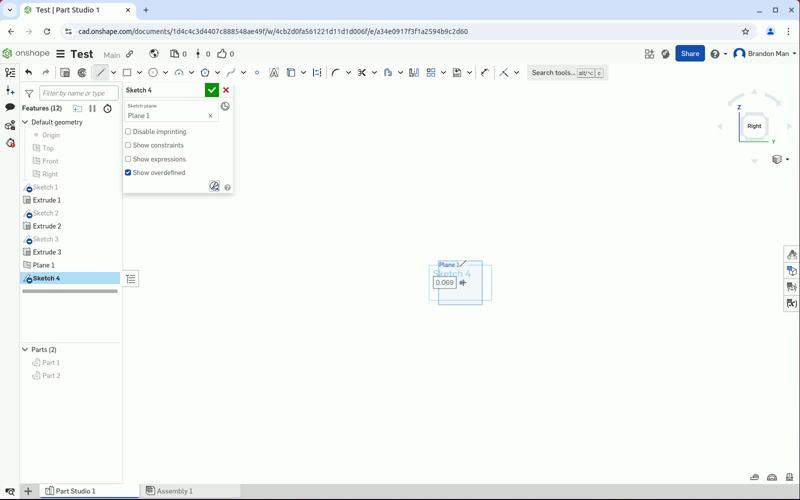
mouse_move(493, 282)
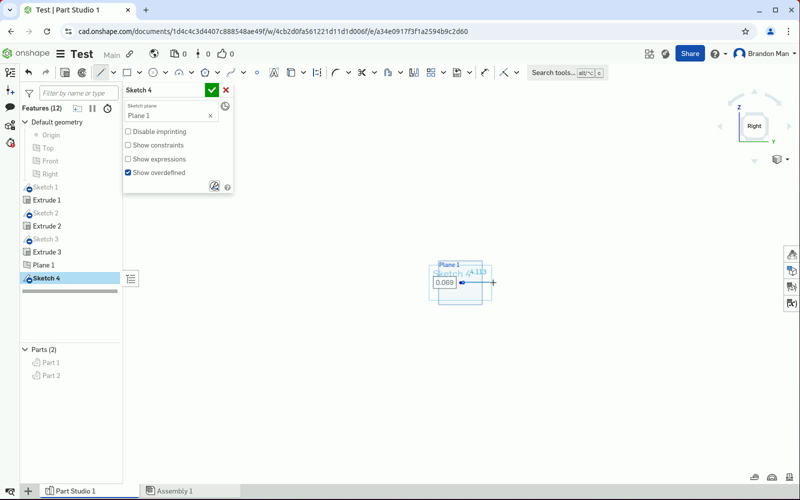
mouse_move(460, 282)
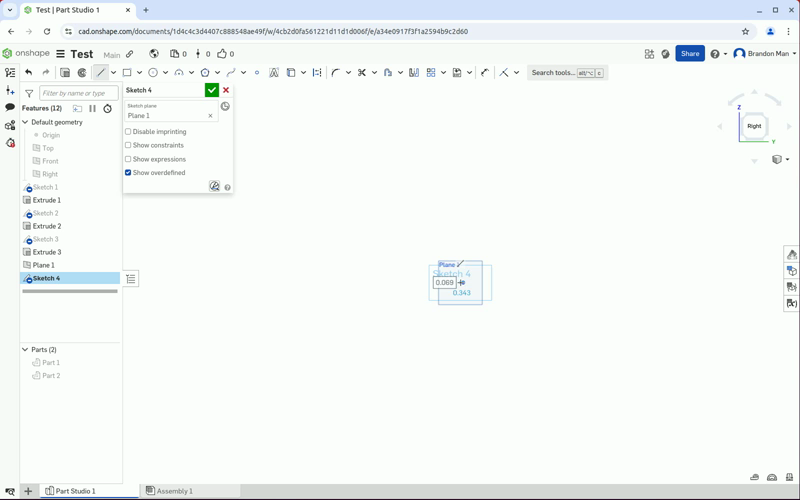
scroll(6)
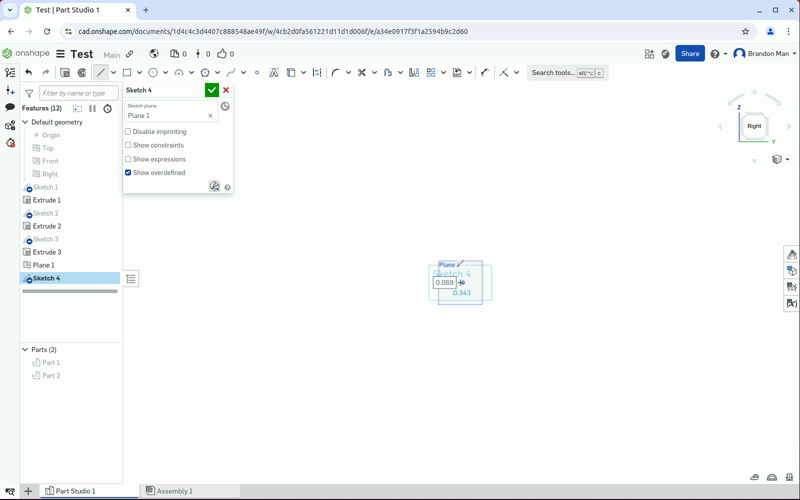
scroll(6)
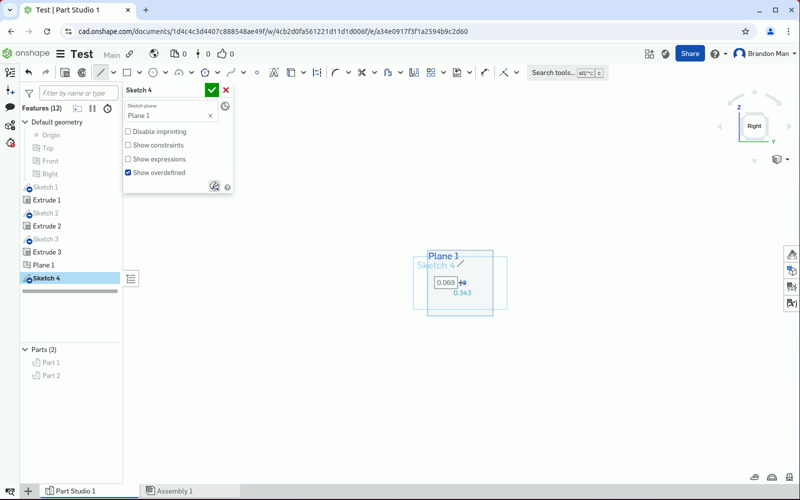
scroll(6)
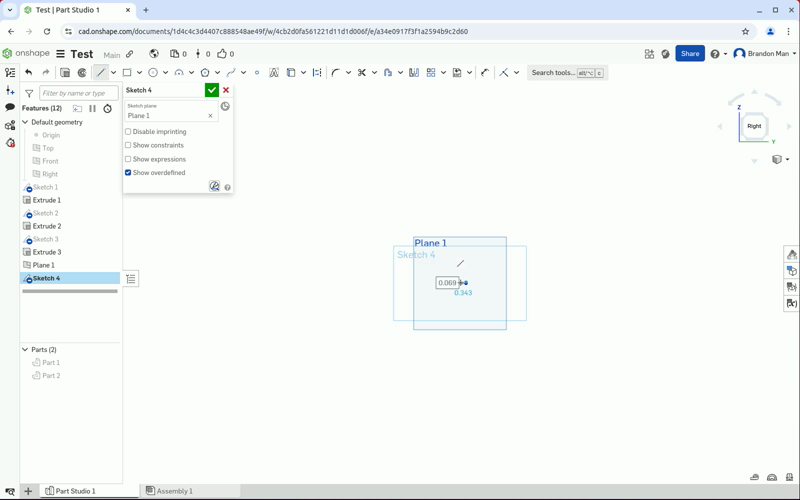
scroll(6)
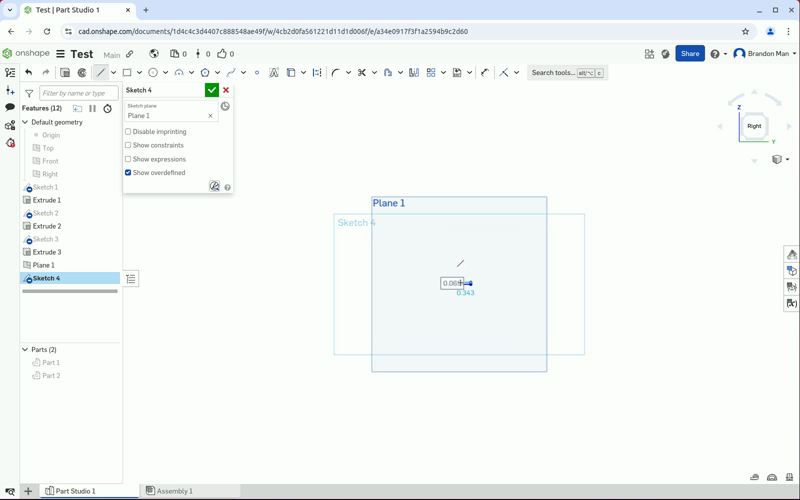
scroll(6)
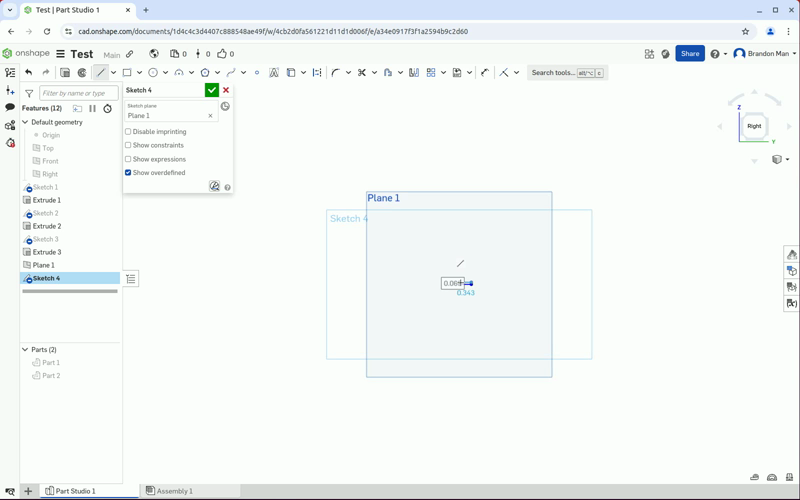
scroll(6)
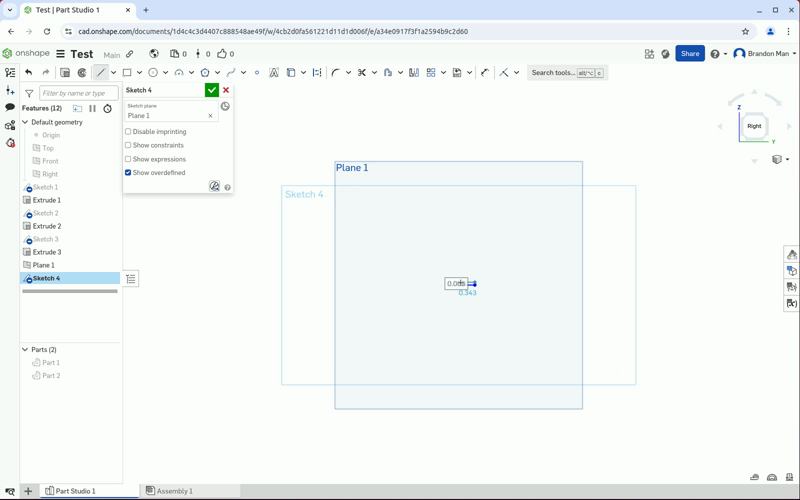
scroll(6)
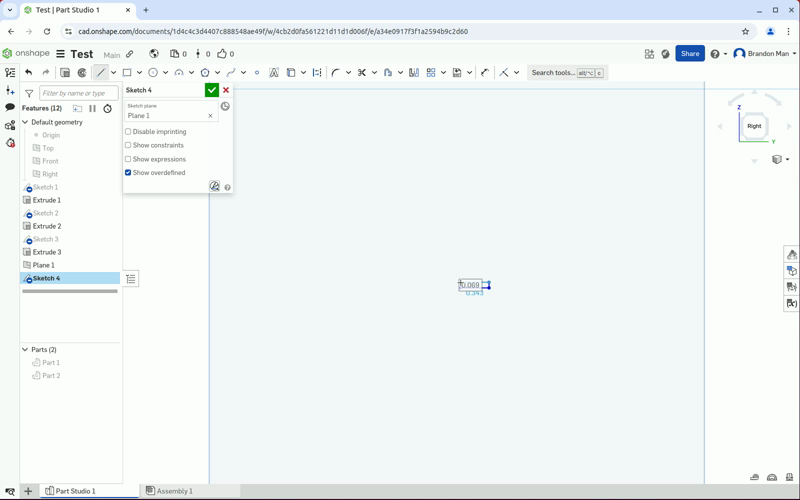
click(460, 282)
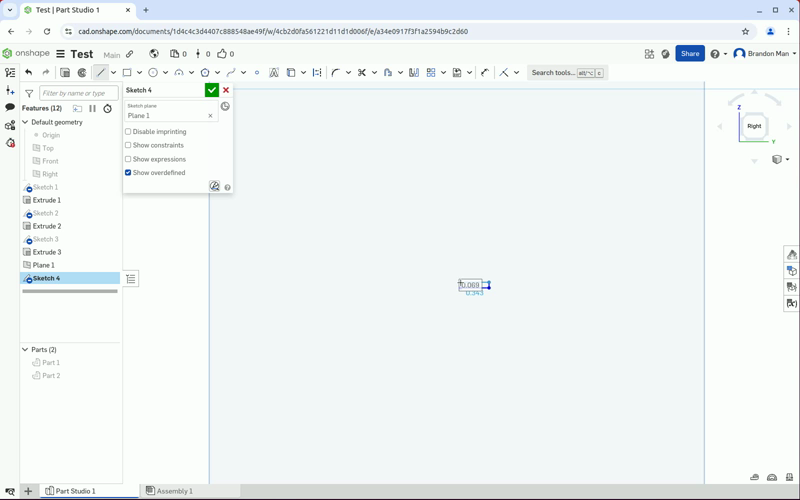
scroll(-6)
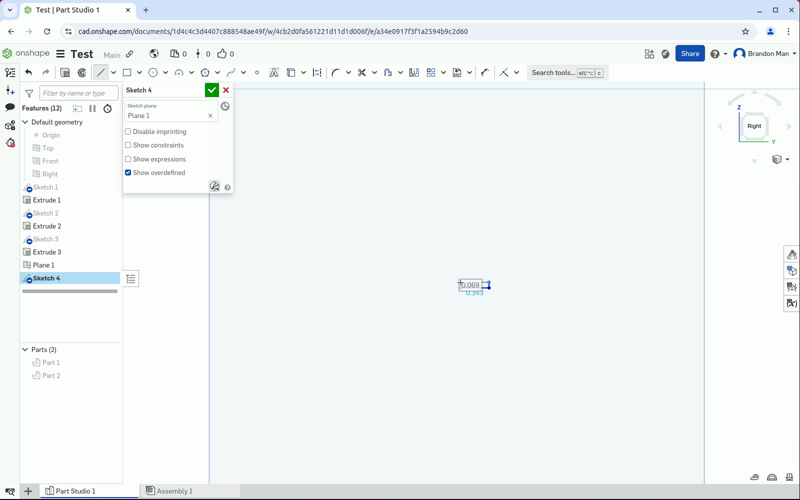
scroll(-6)
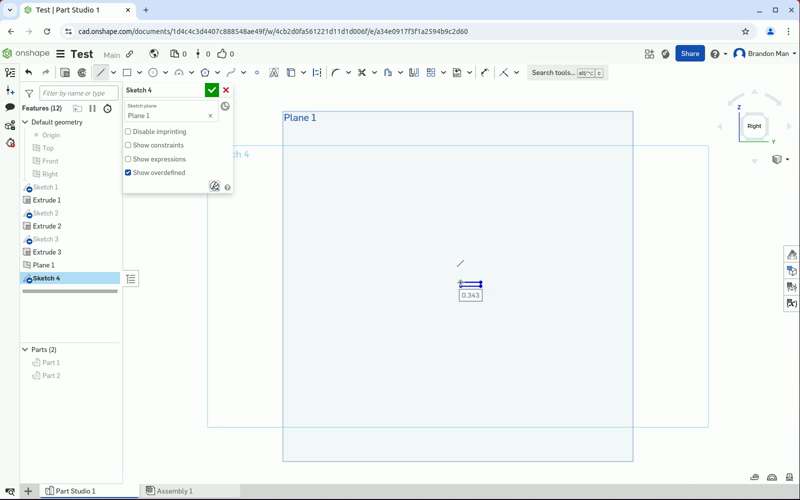
scroll(-6)
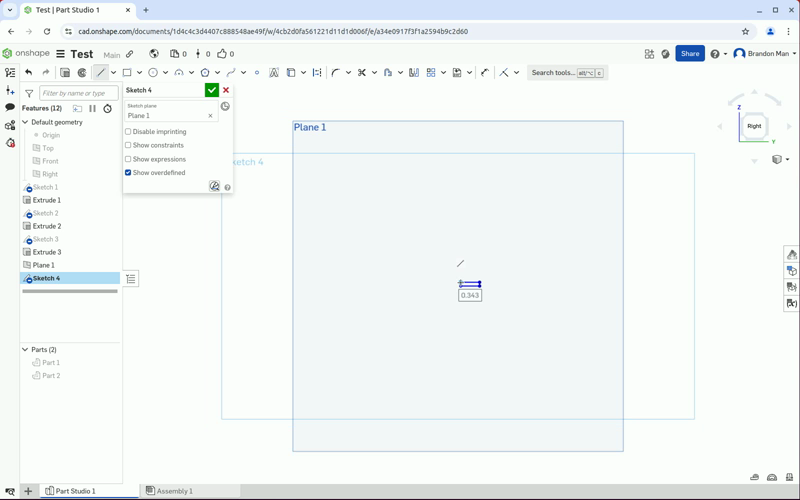
scroll(-6)
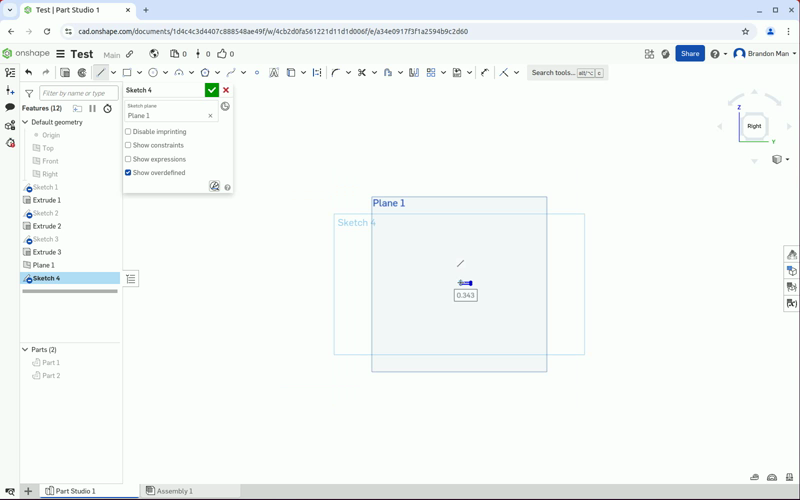
scroll(-6)
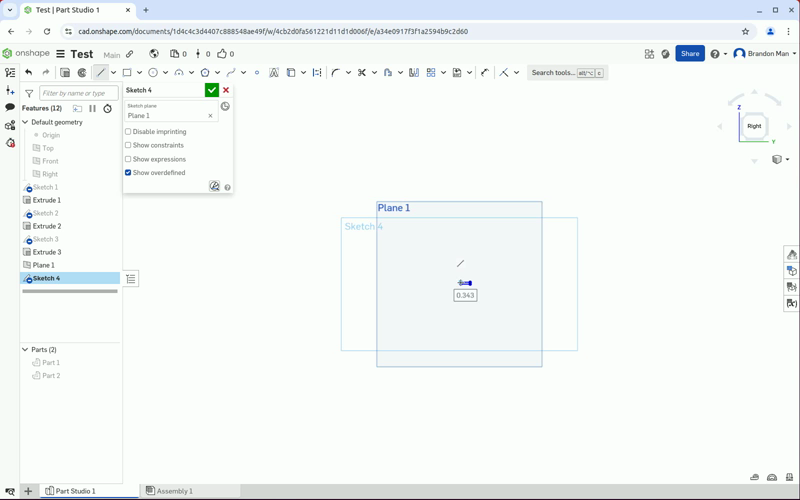
scroll(-6)
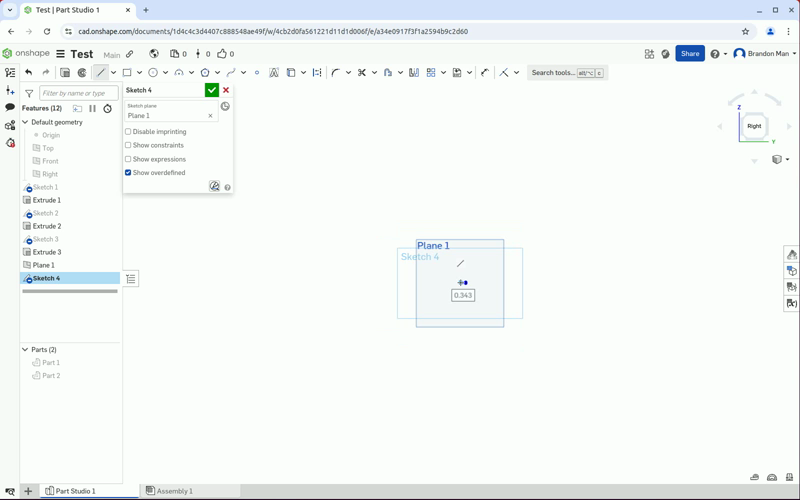
scroll(-6)
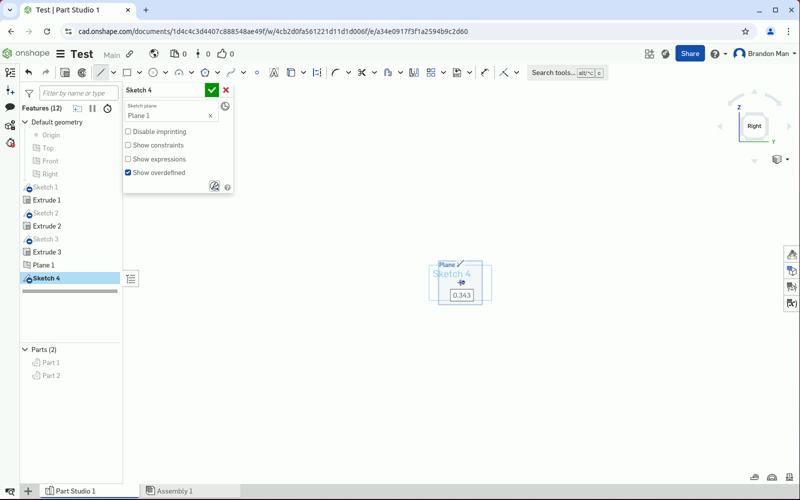
key_up(shift)
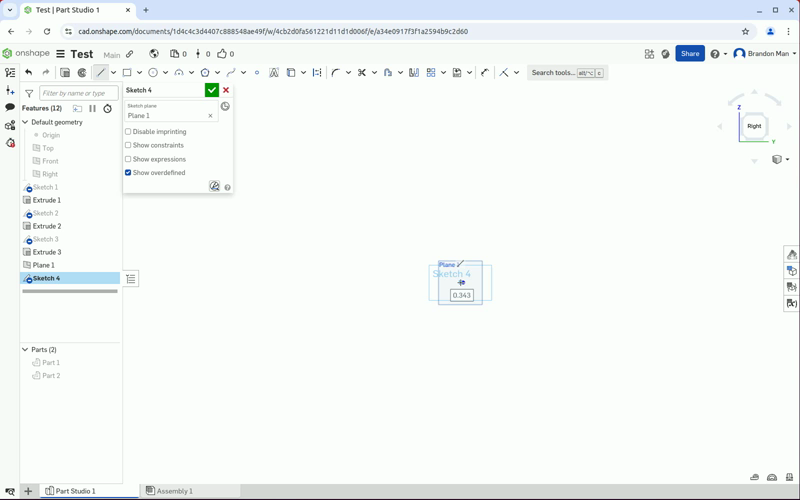
mouse_move(490, 282)
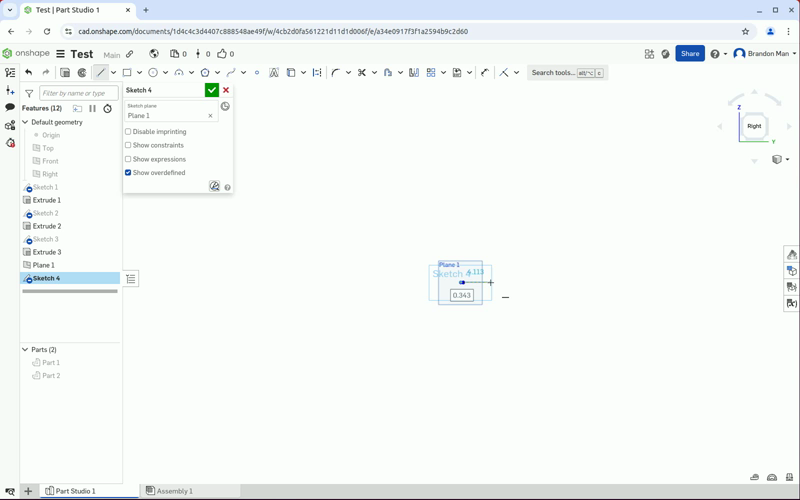
key_down(shift)
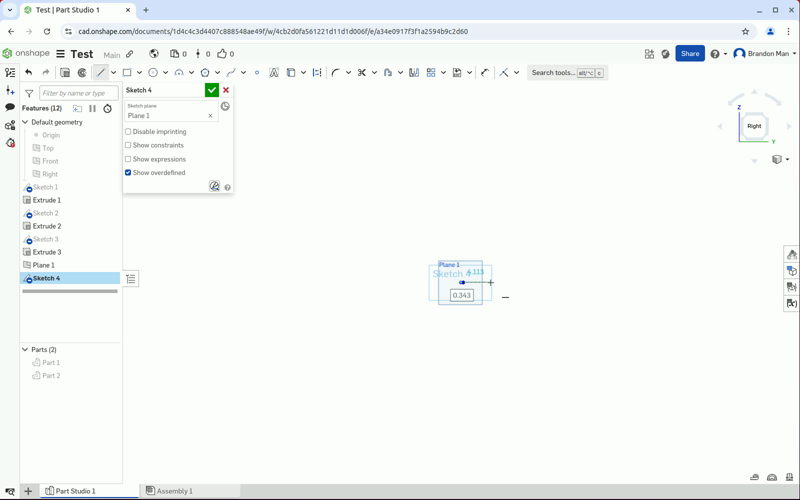
mouse_move(460, 282)
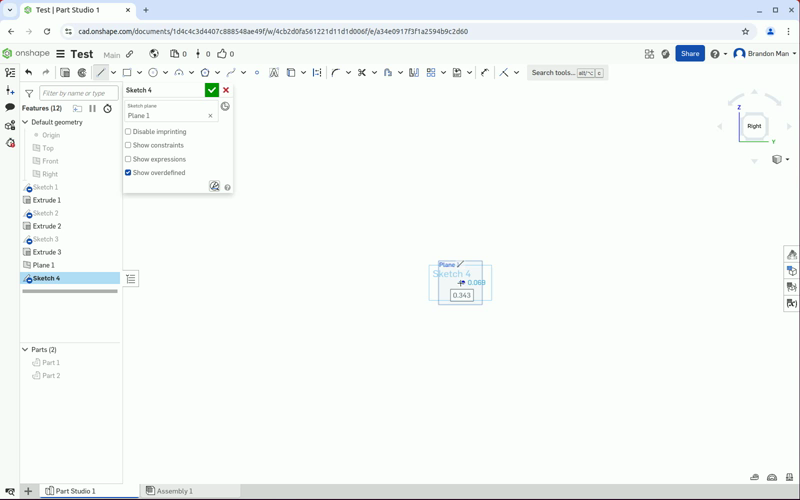
scroll(6)
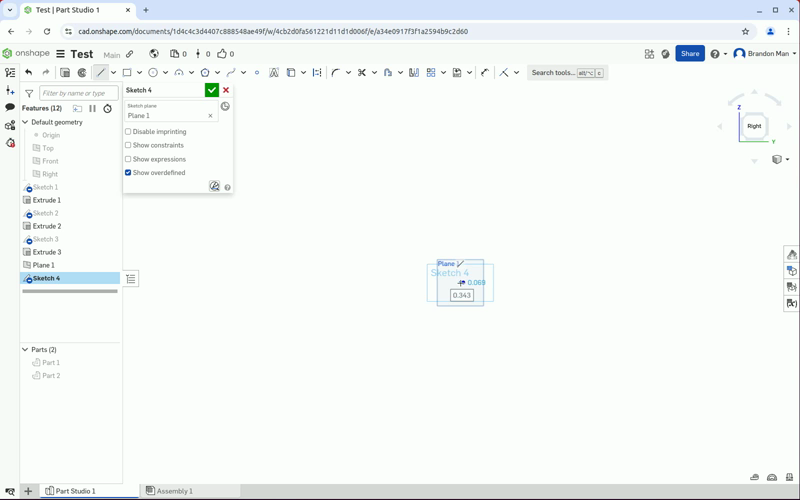
scroll(6)
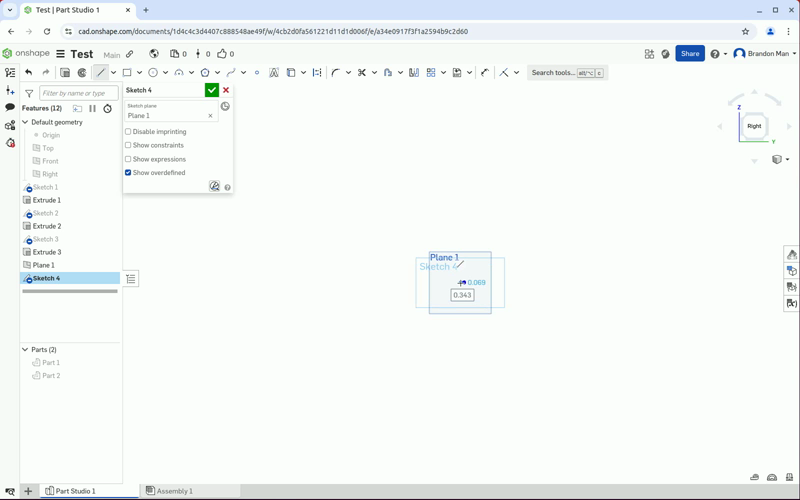
scroll(6)
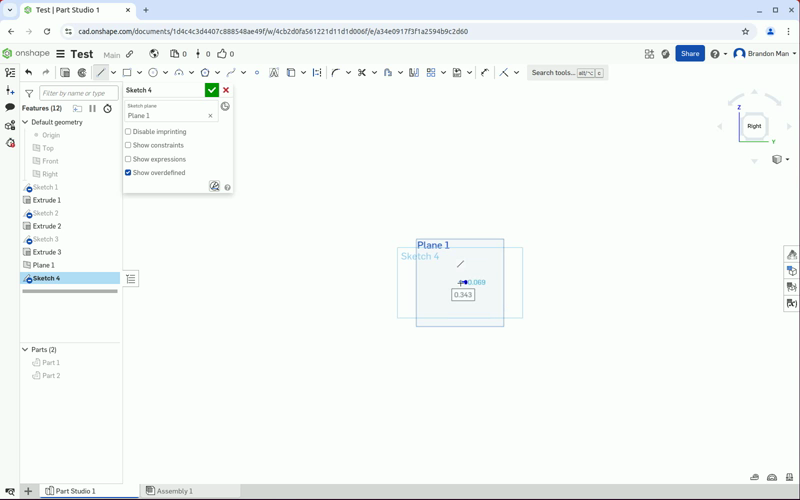
scroll(6)
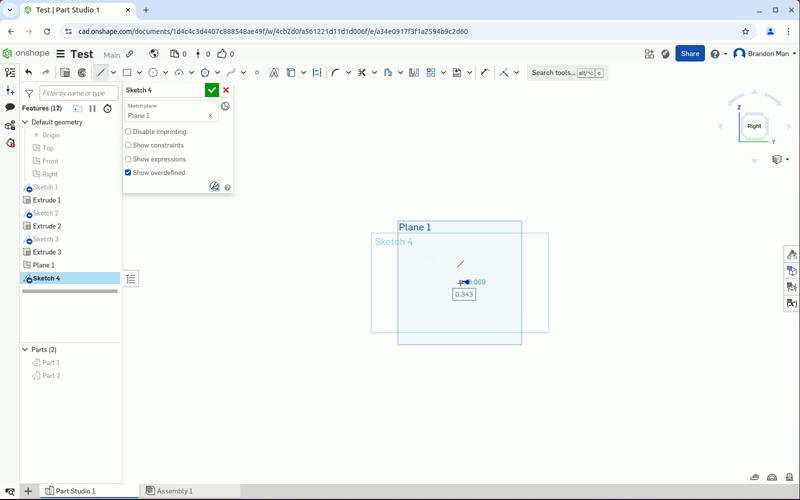
scroll(6)
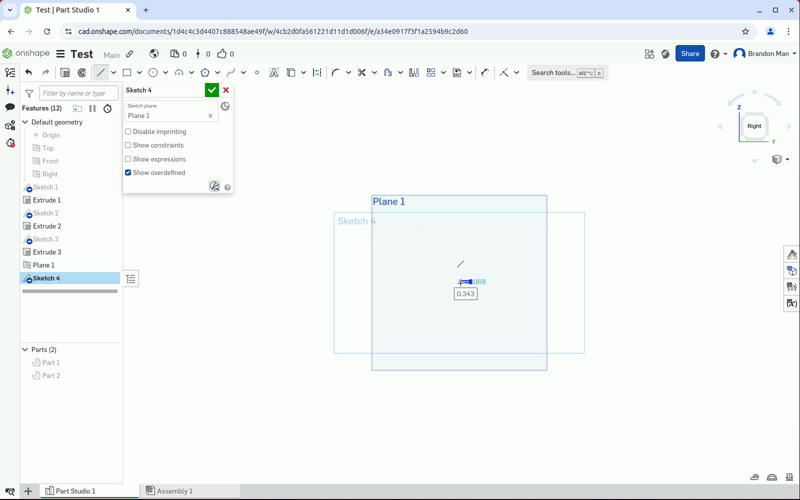
scroll(6)
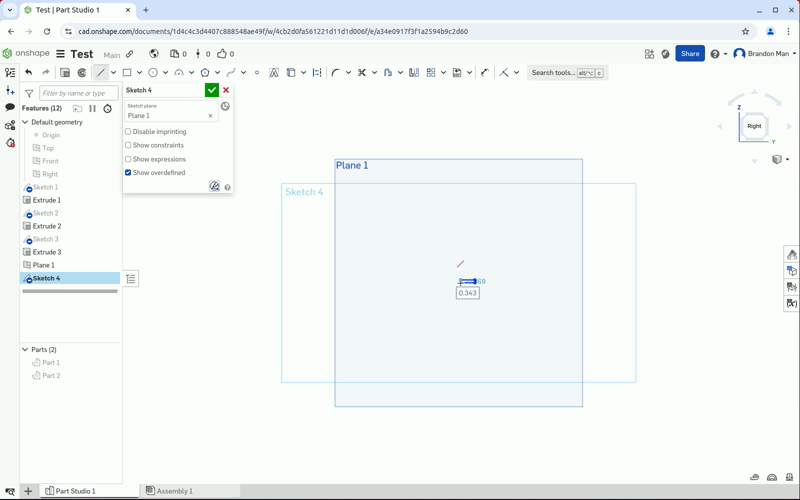
scroll(6)
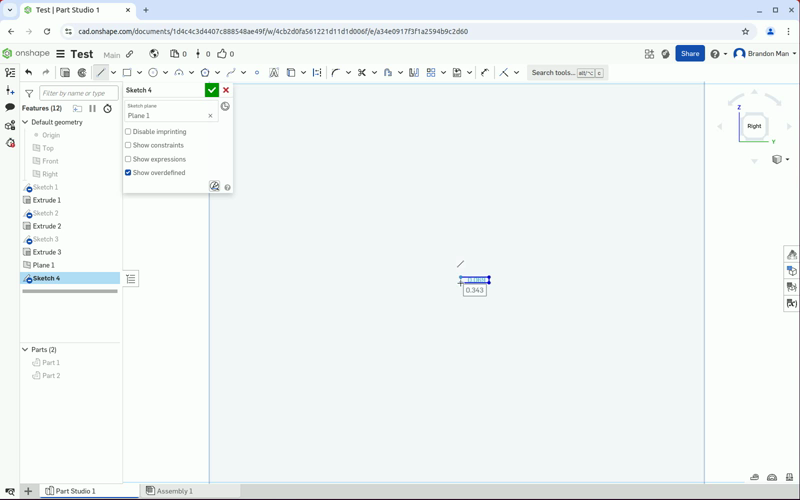
key_up(shift)
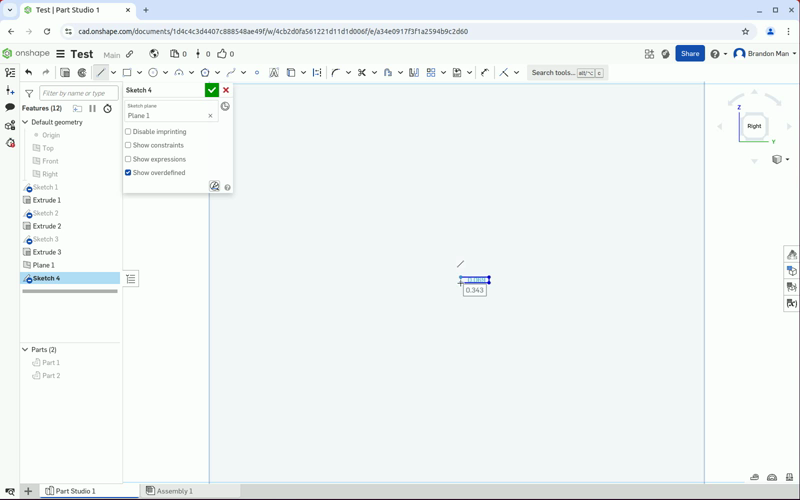
click(460, 282)
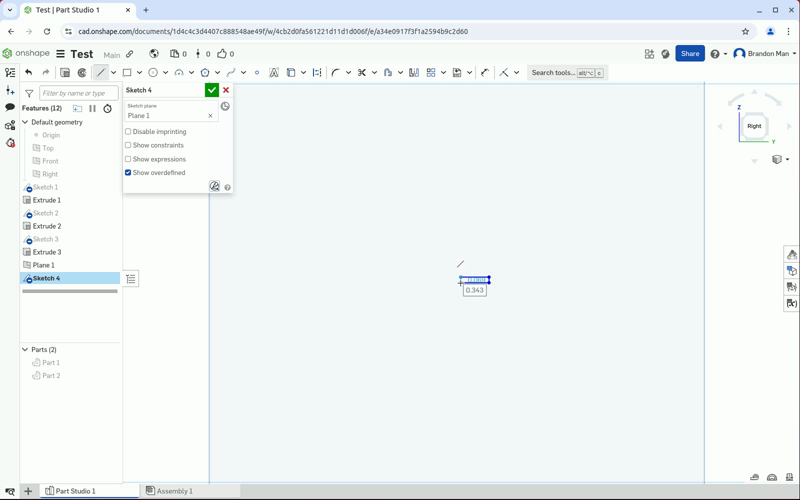
scroll(-6)
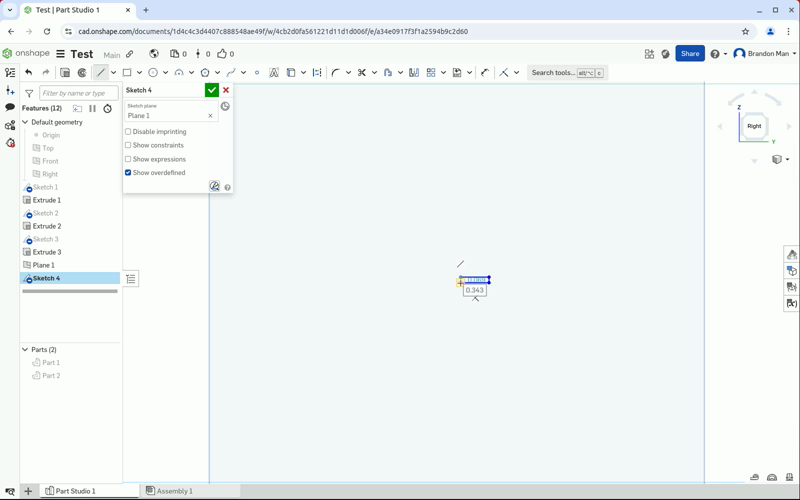
scroll(-6)
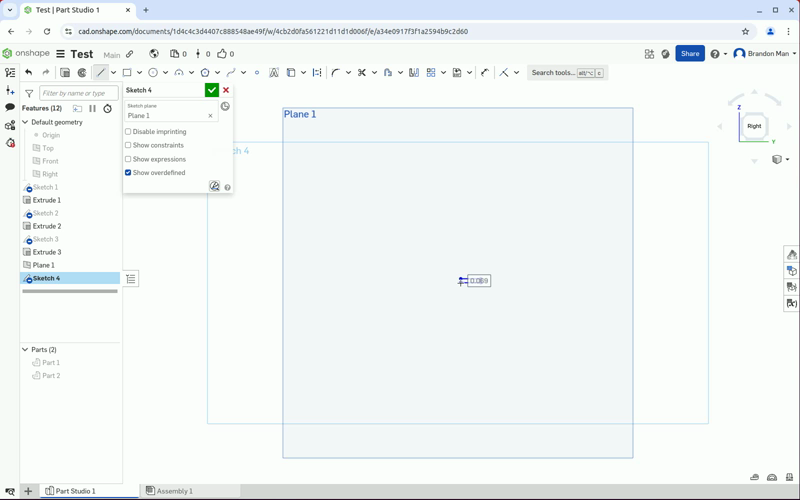
scroll(-6)
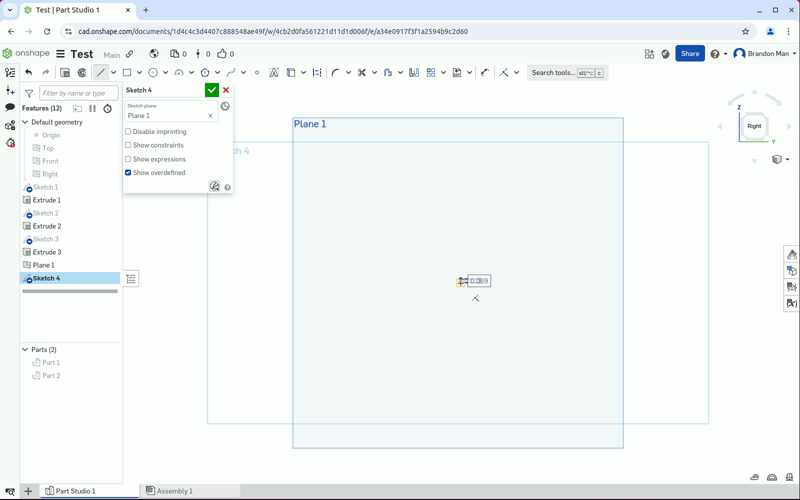
scroll(-6)
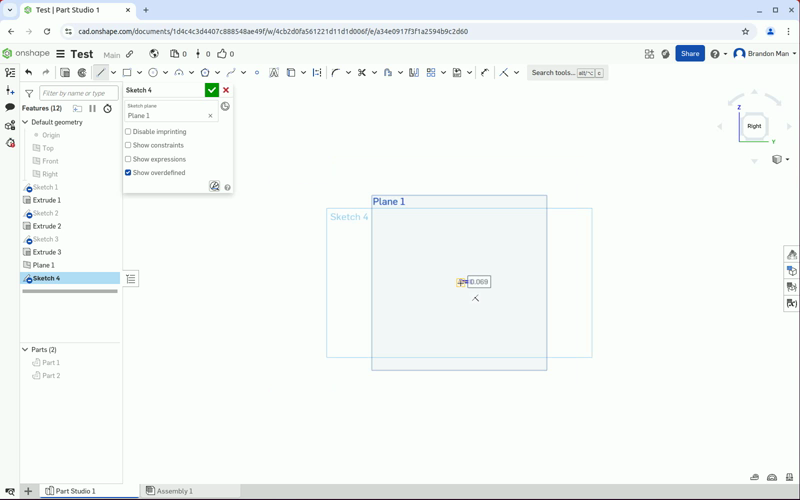
scroll(-6)
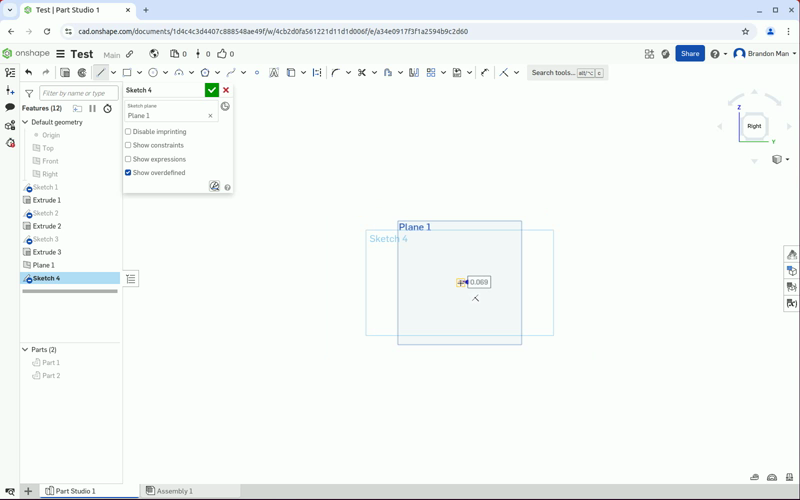
scroll(-6)
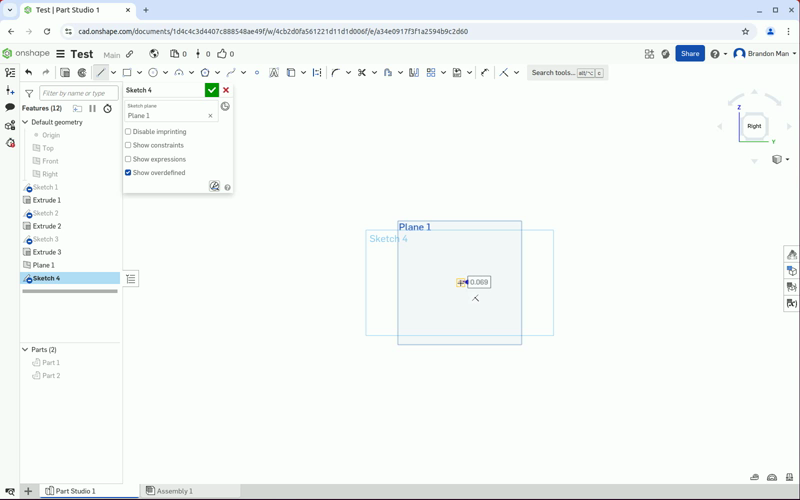
scroll(-6)
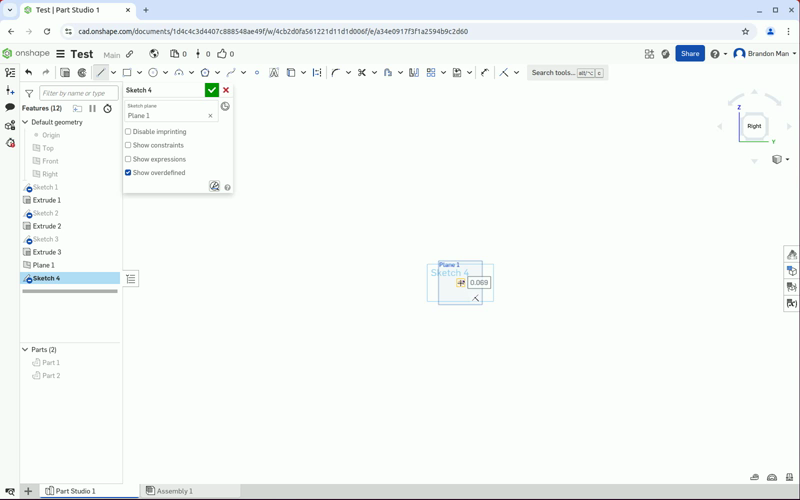
key(esc)
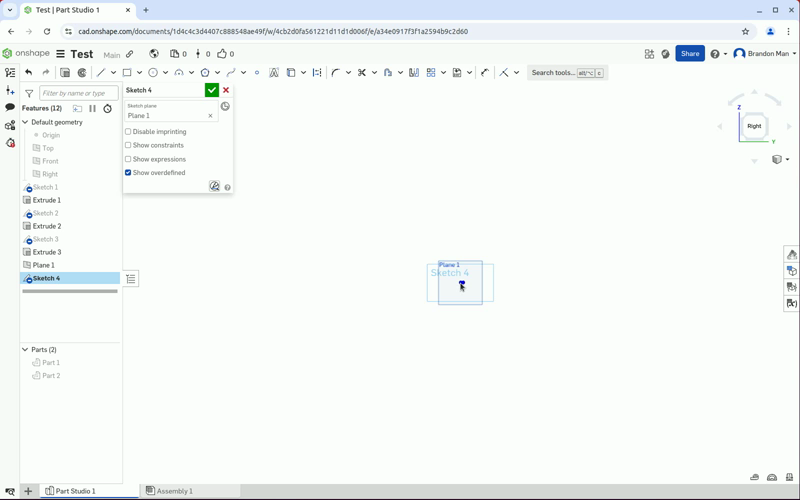
mouse_move(462, 282)
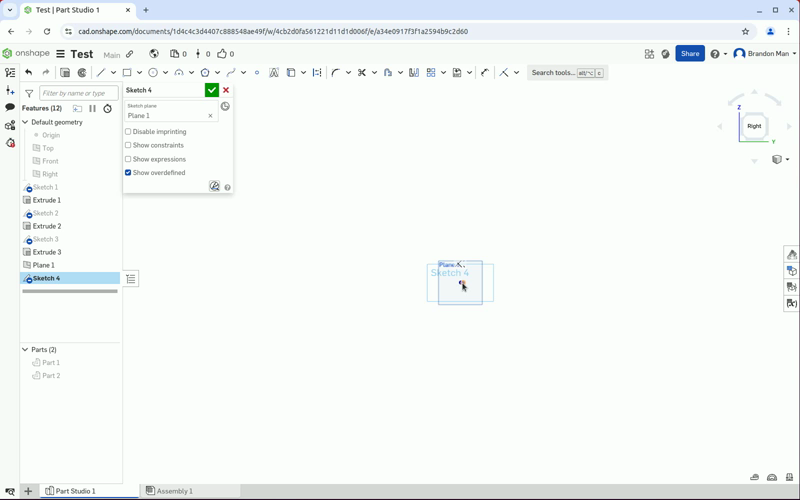
scroll(6)
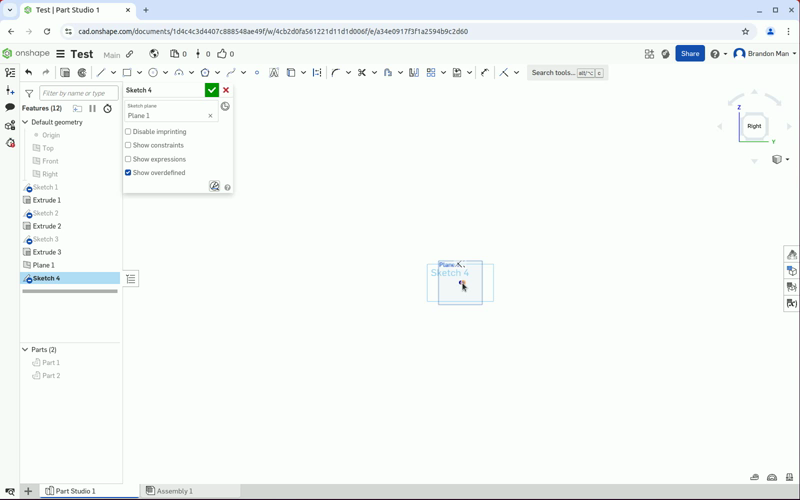
scroll(6)
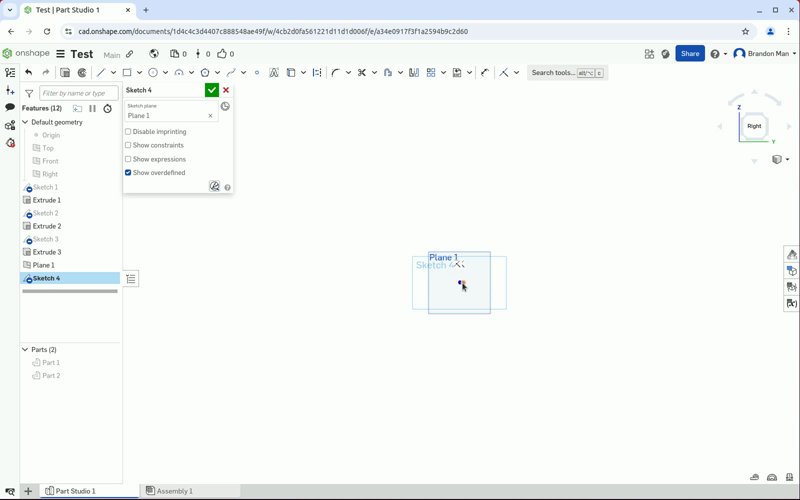
scroll(6)
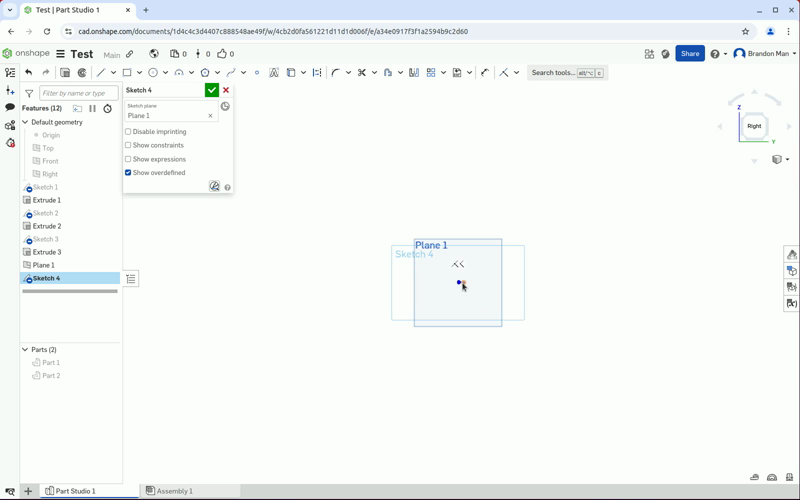
scroll(6)
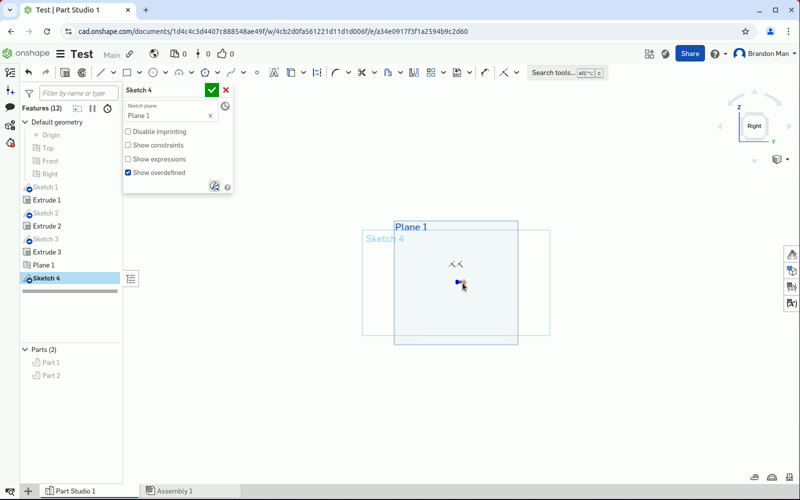
scroll(6)
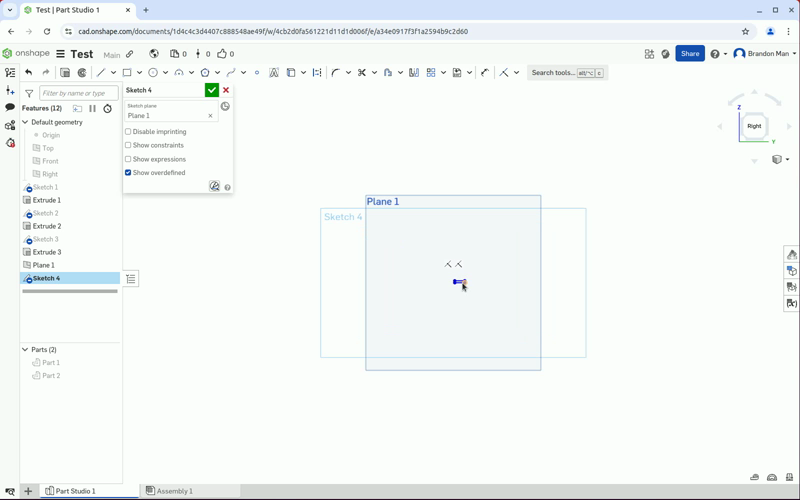
scroll(6)
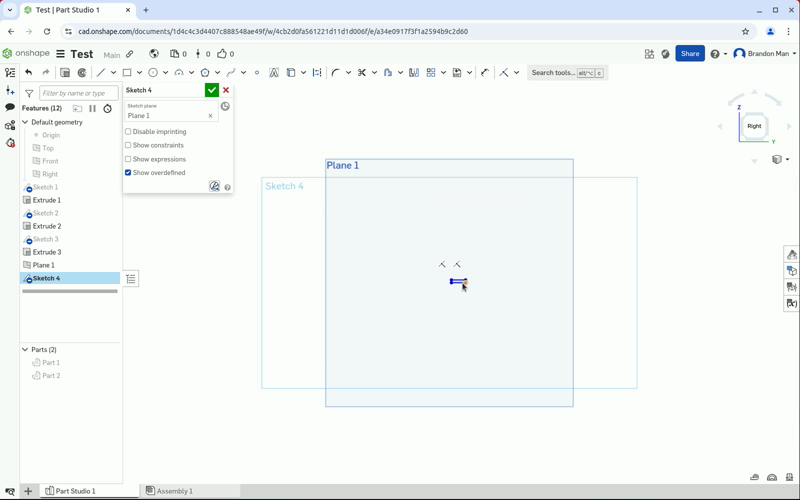
scroll(6)
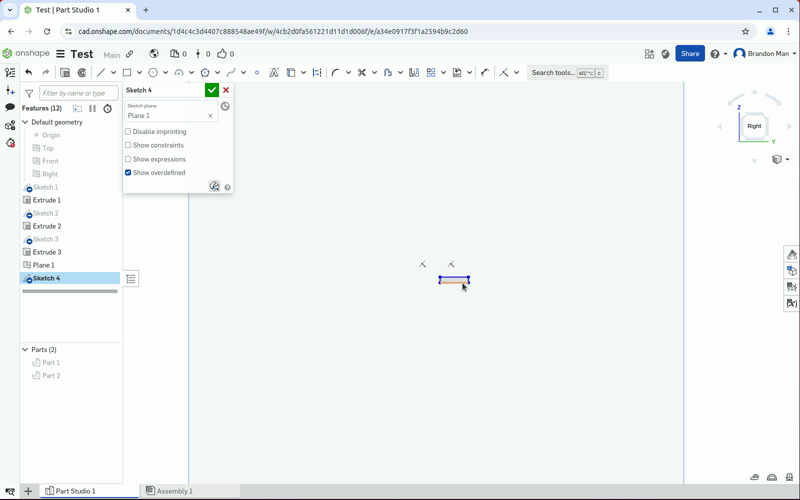
click(462, 282)
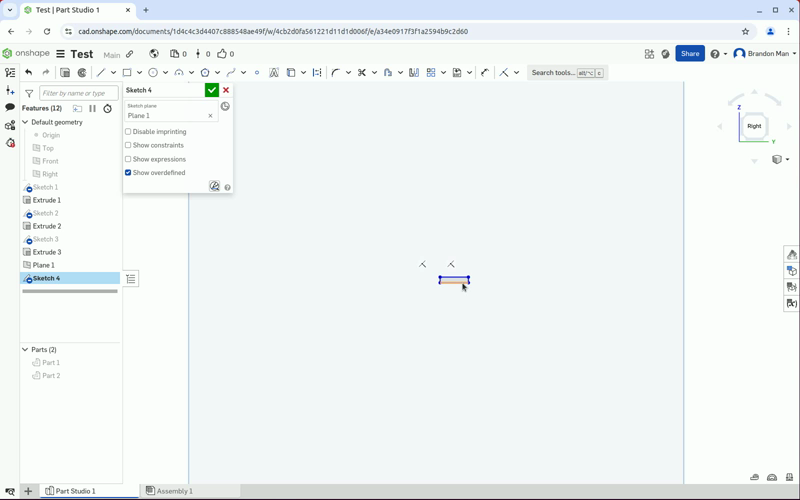
scroll(-6)
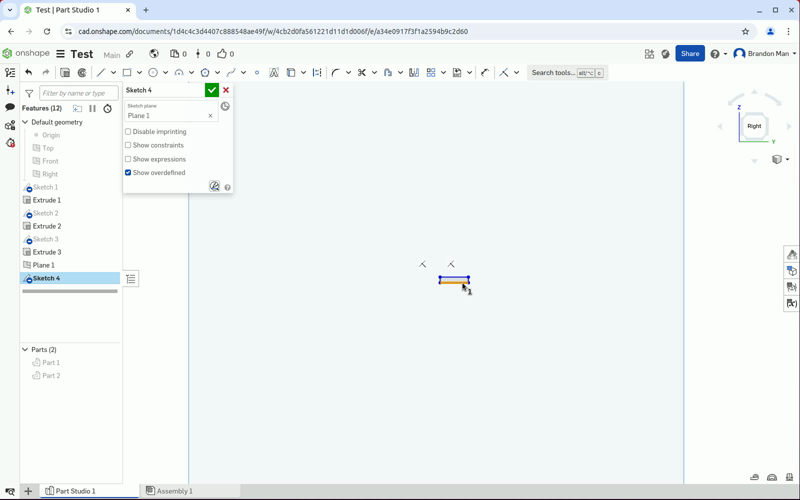
scroll(-6)
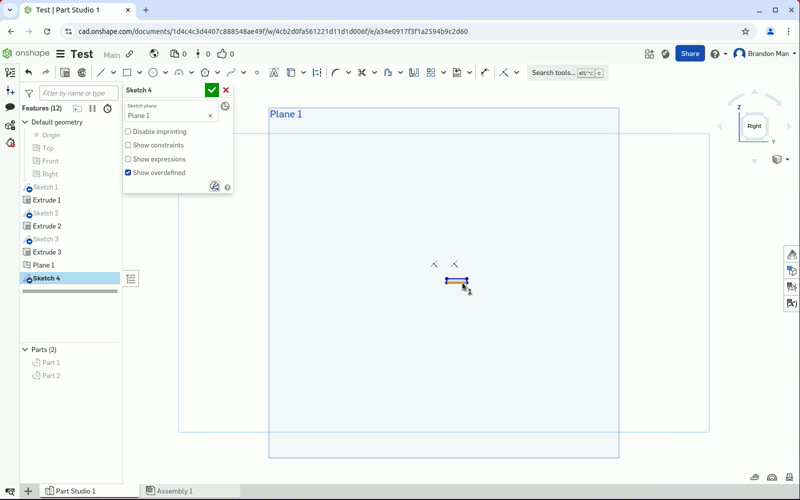
scroll(-6)
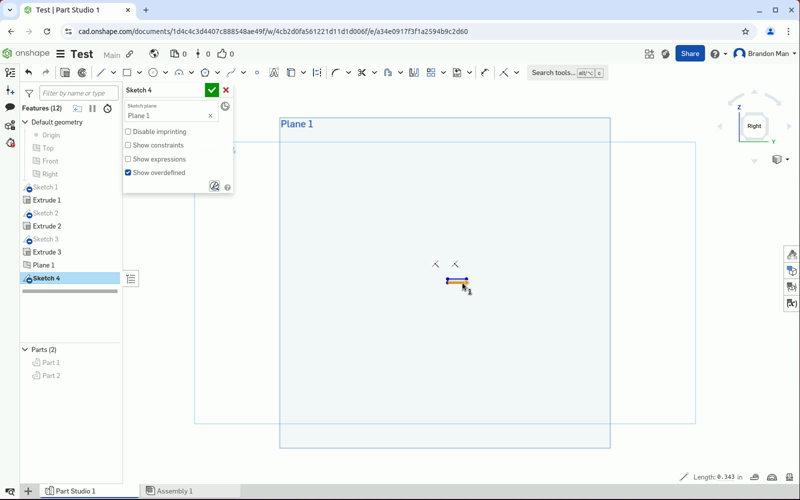
scroll(-6)
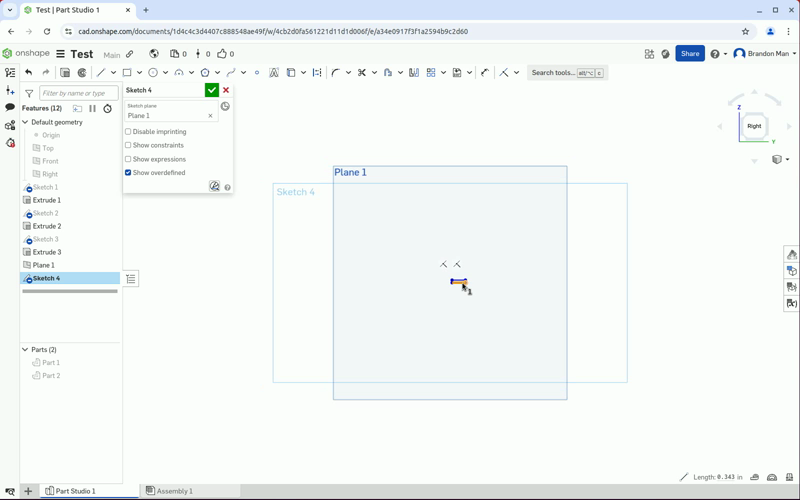
scroll(-6)
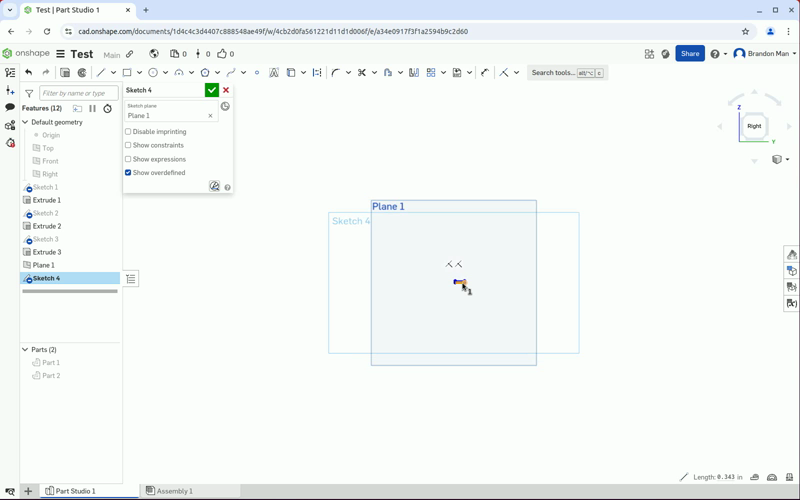
scroll(-6)
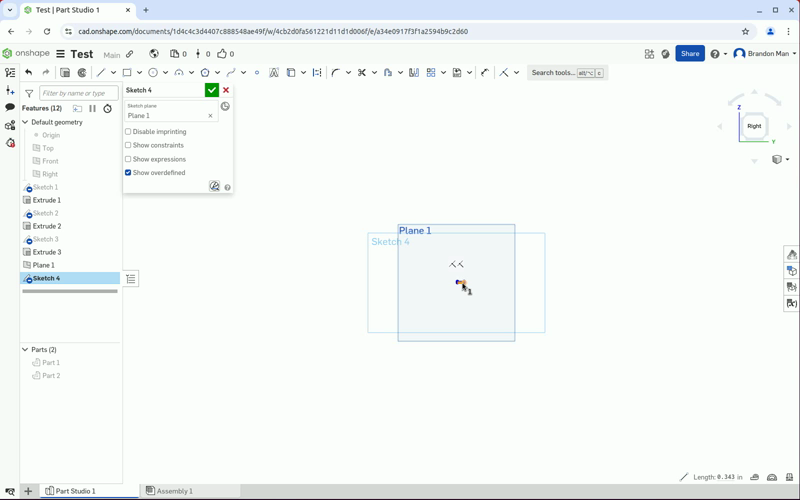
scroll(-6)
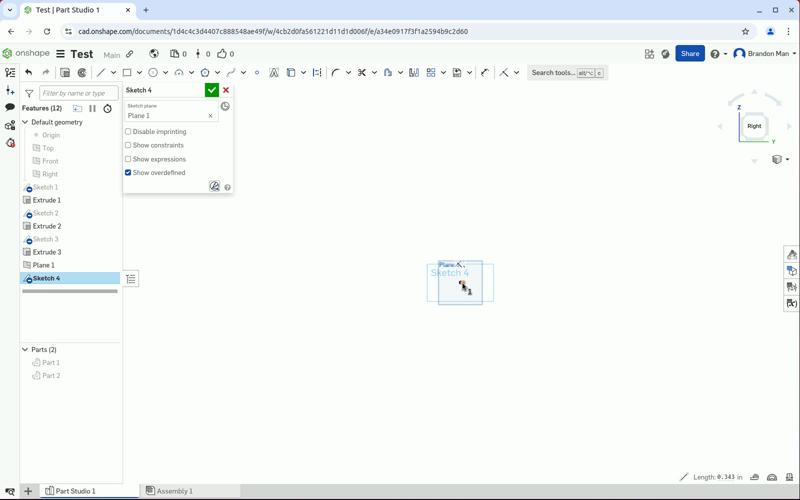
mouse_move(73, 352)
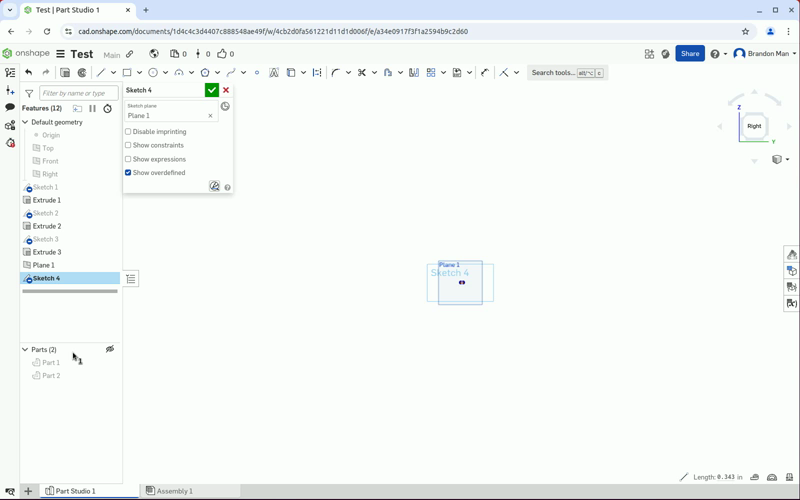
key(shift+y)
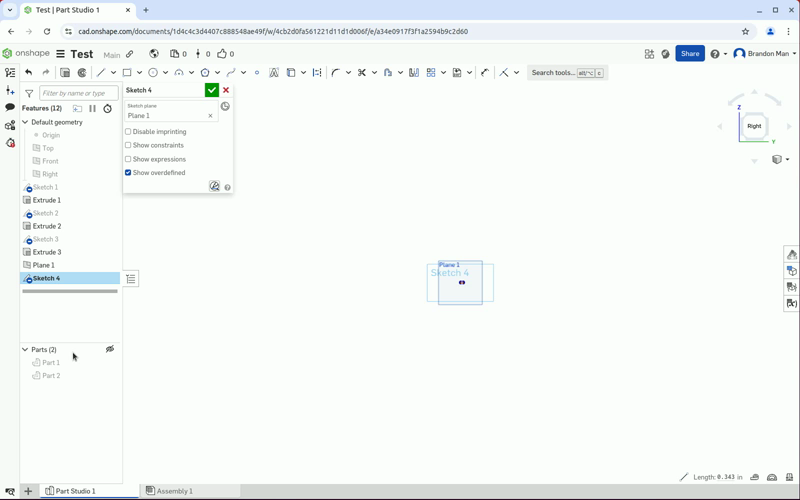
key(shift+e)
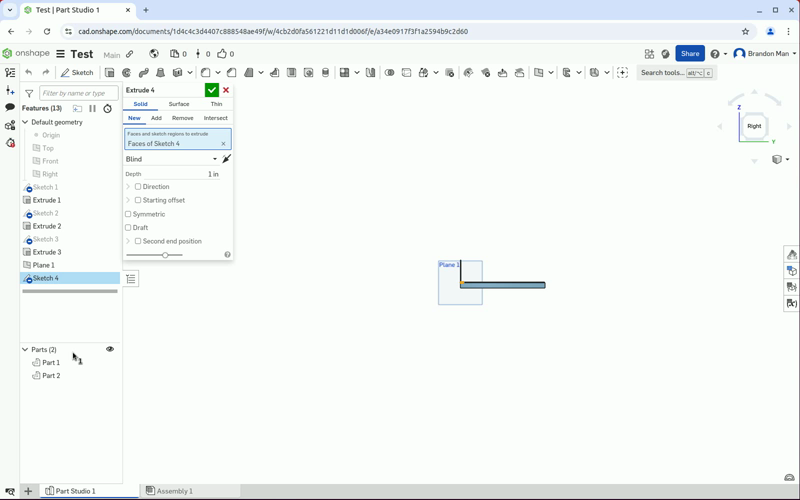
mouse_move(143, 106)
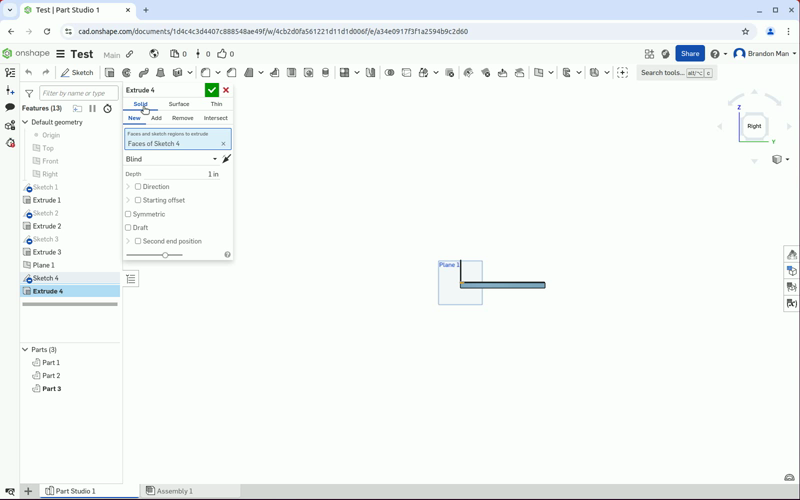
click(143, 106)
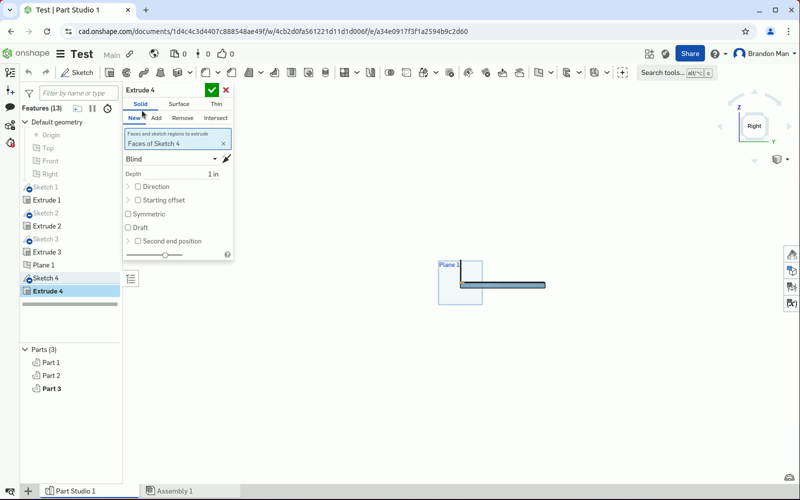
mouse_move(137, 120)
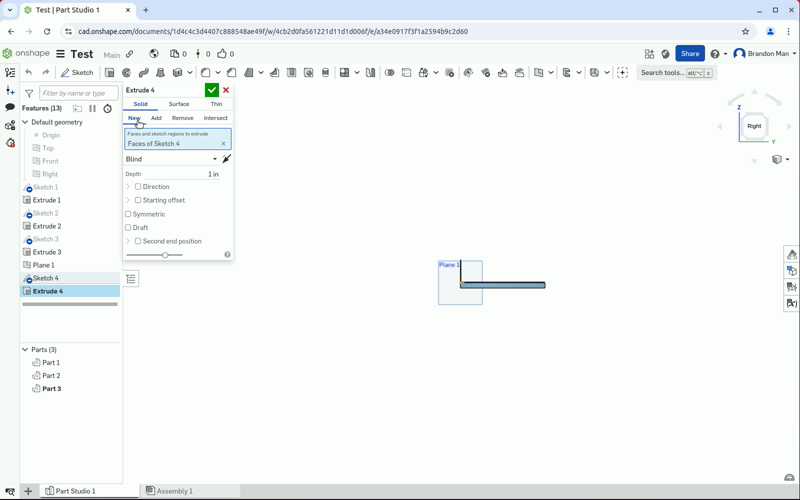
click(137, 120)
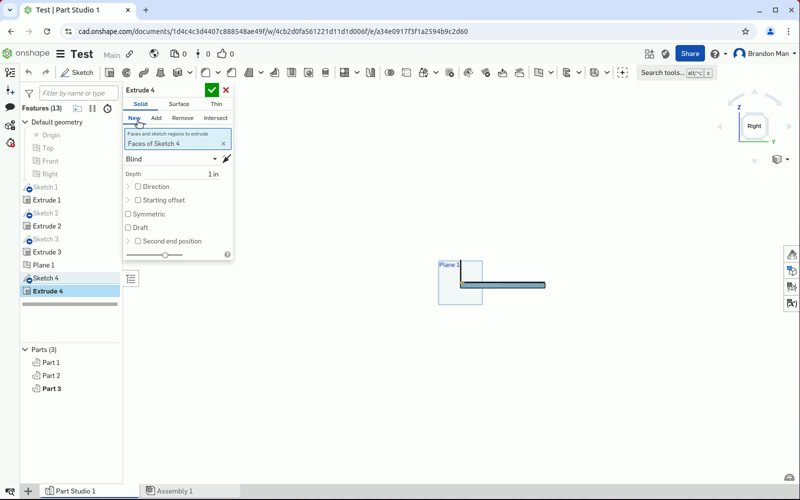
key(tab, 4)
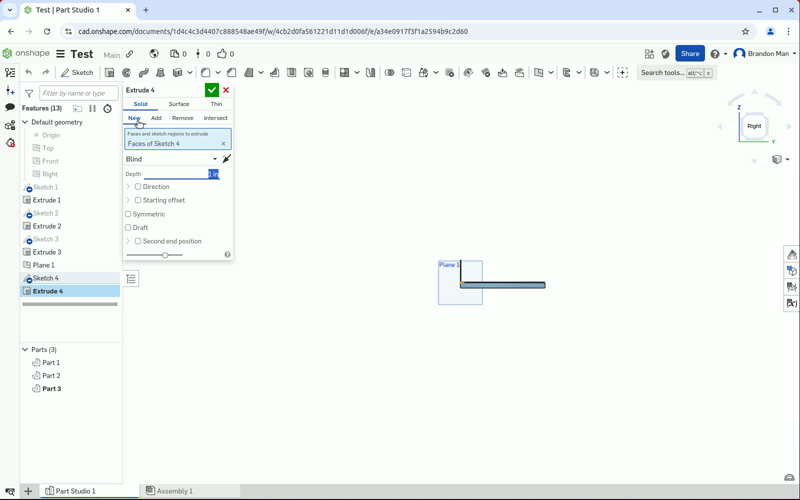
text(0.963)
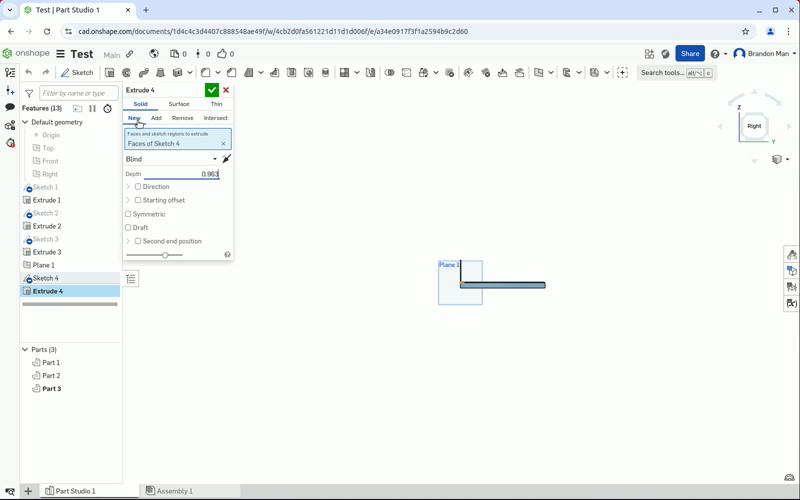
key(enter)
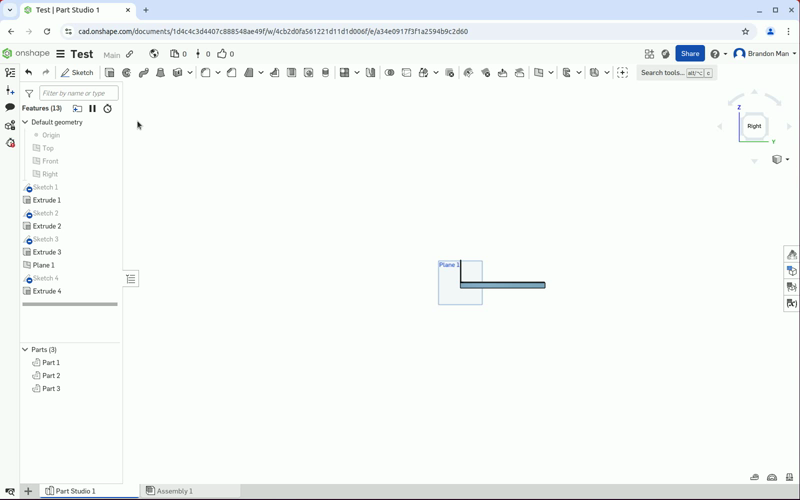
key(shift+h)
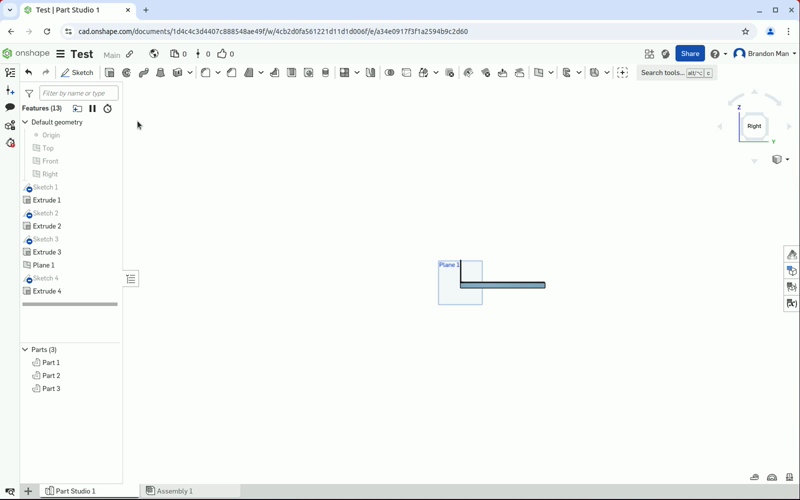
key(shift+h)
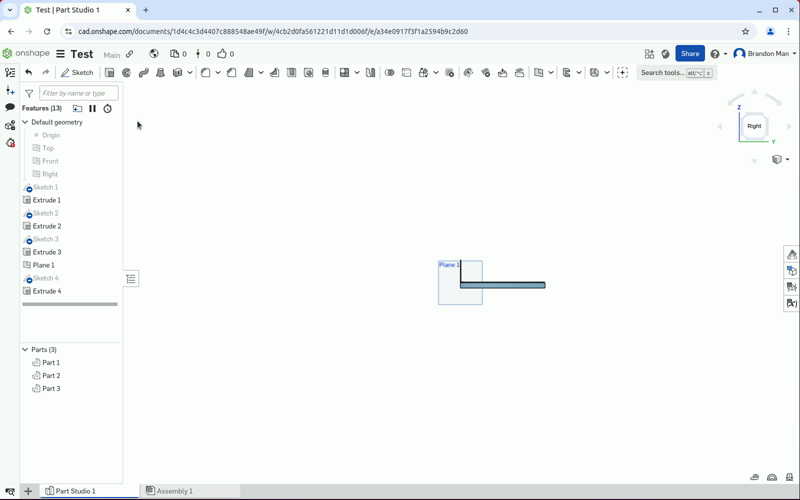
mouse_move(73, 189)
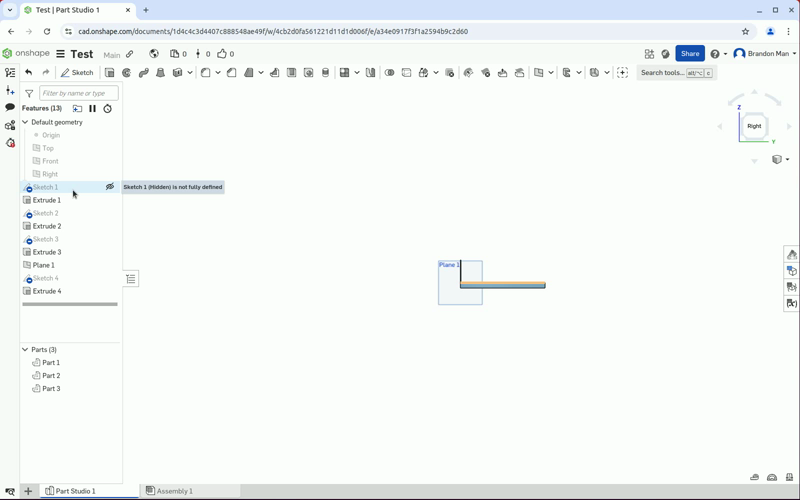
click(73, 189)
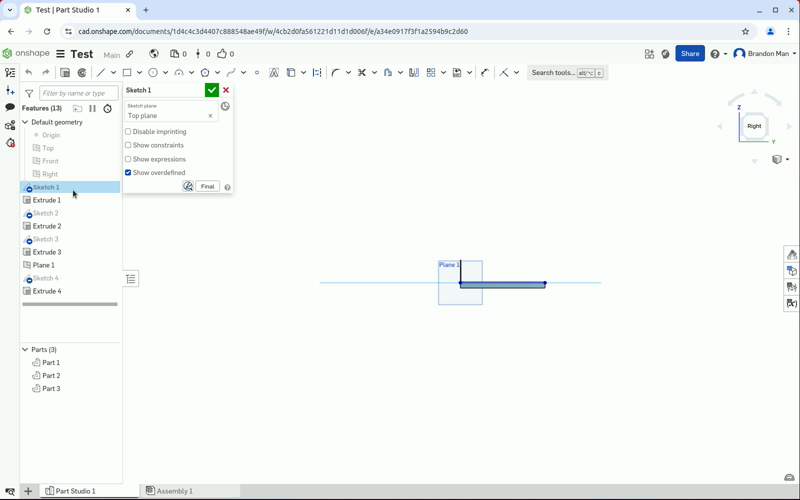
mouse_move(229, 92)
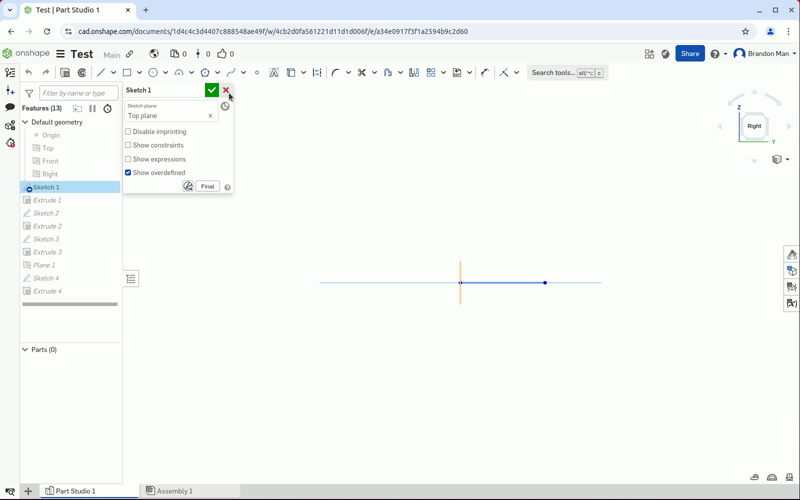
click(229, 92)
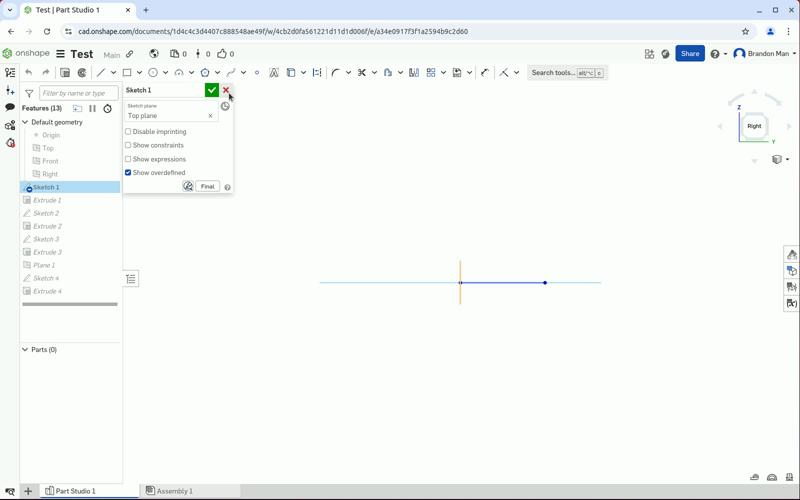
key(shift+s)
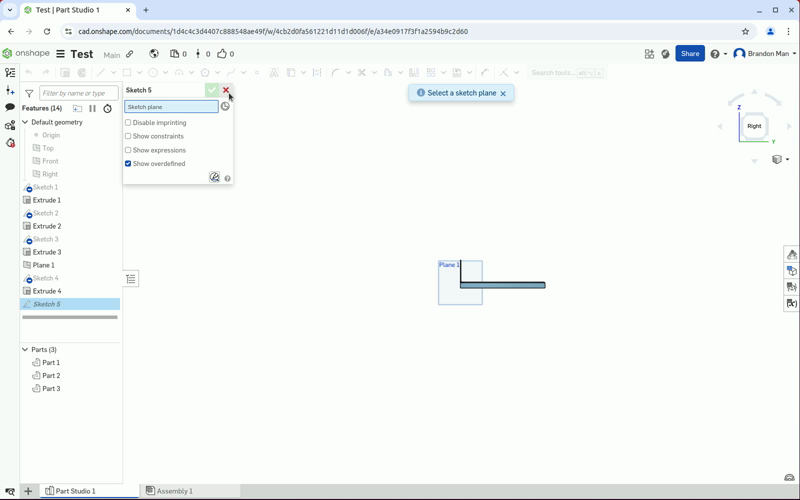
mouse_move(73, 267)
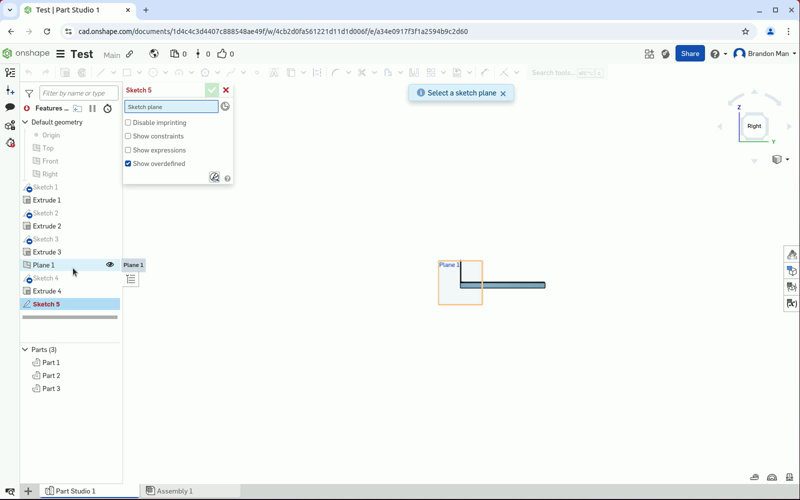
click(73, 267)
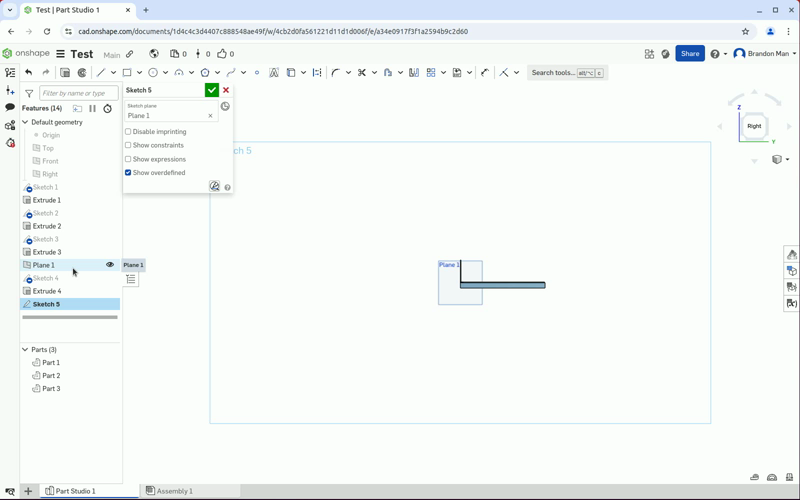
mouse_move(73, 352)
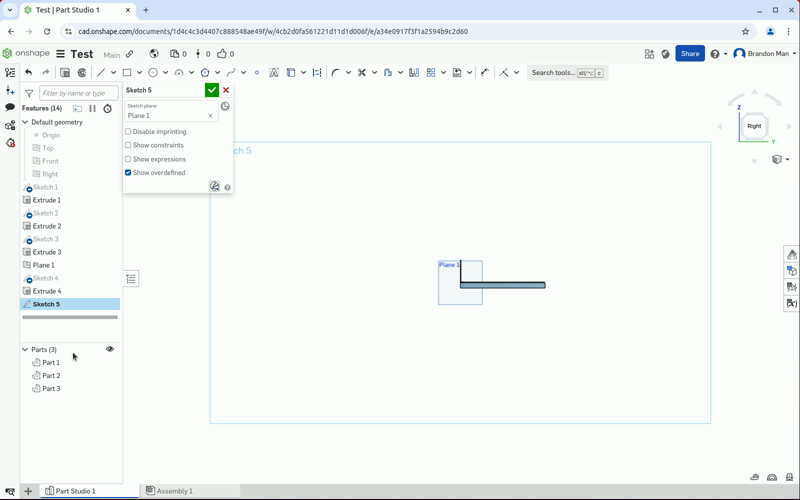
key(y)
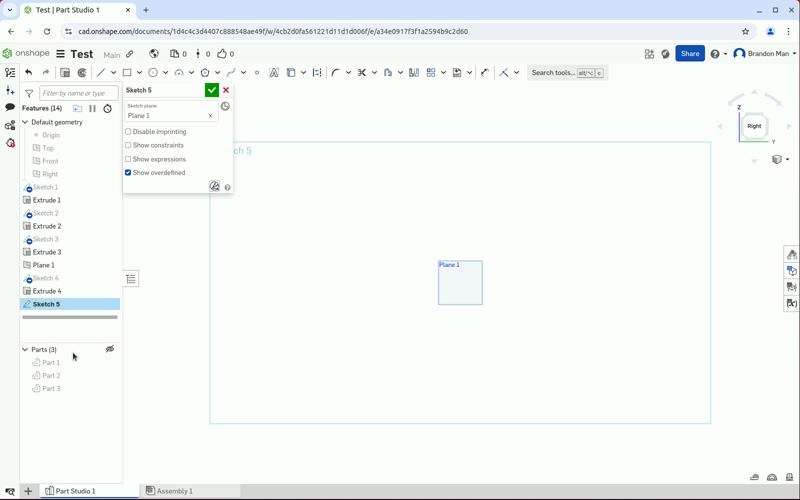
key(l)
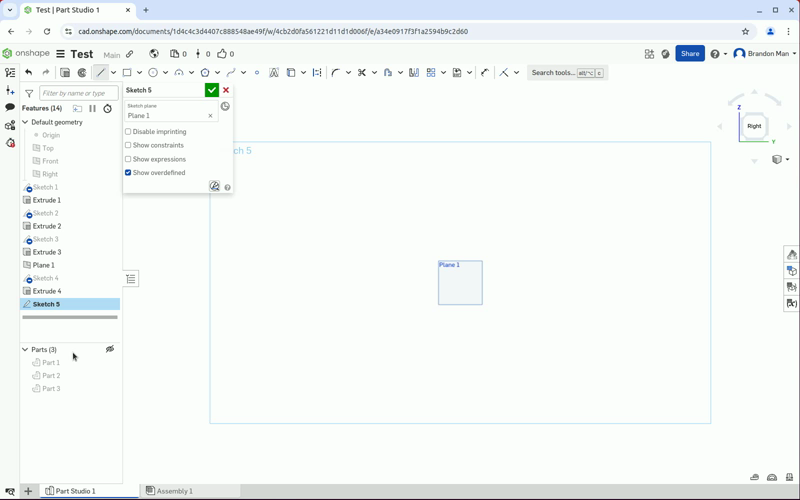
key_down(shift)
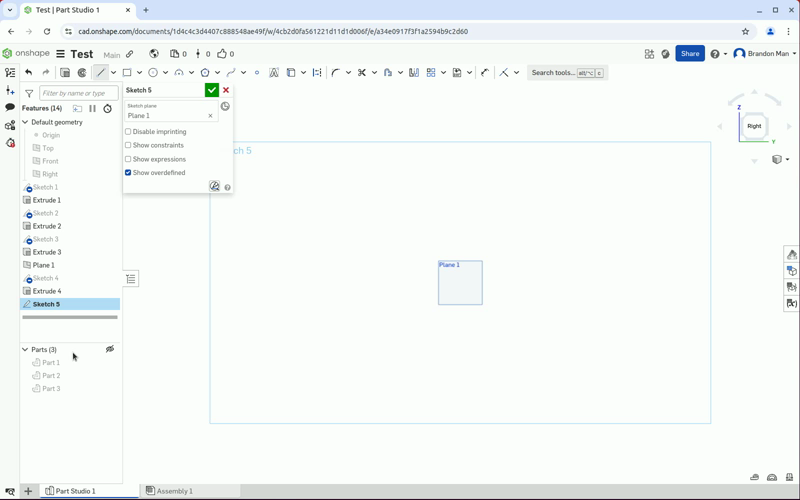
mouse_move(460, 267)
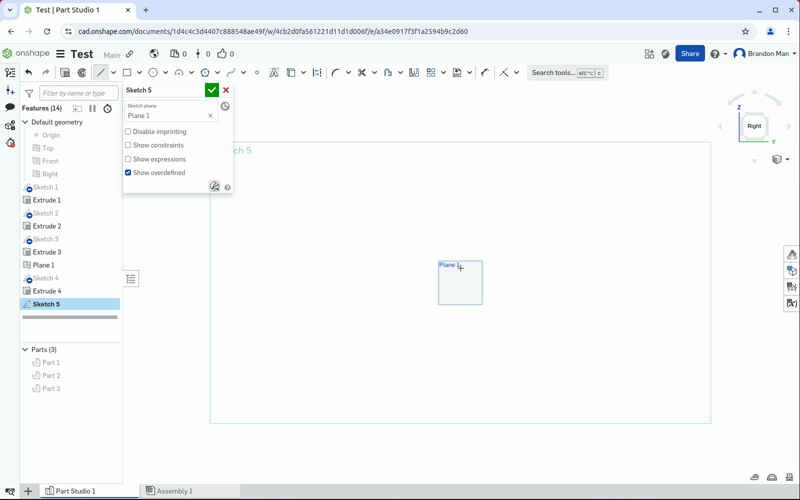
click(460, 267)
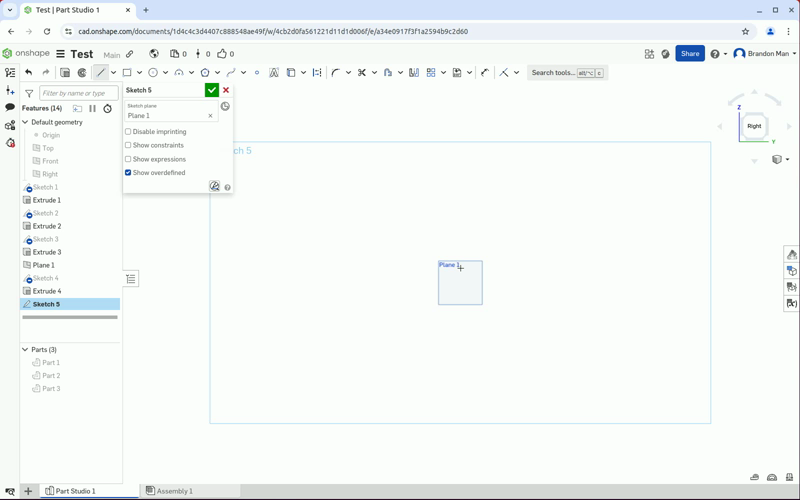
key_up(shift)
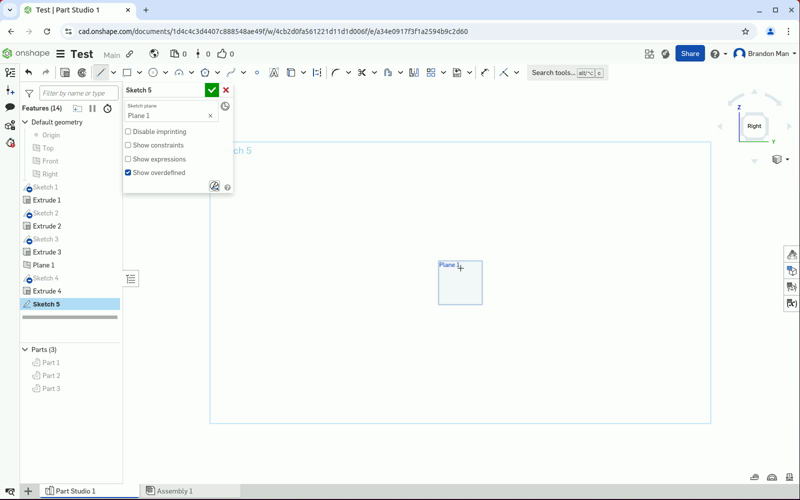
key_down(shift)
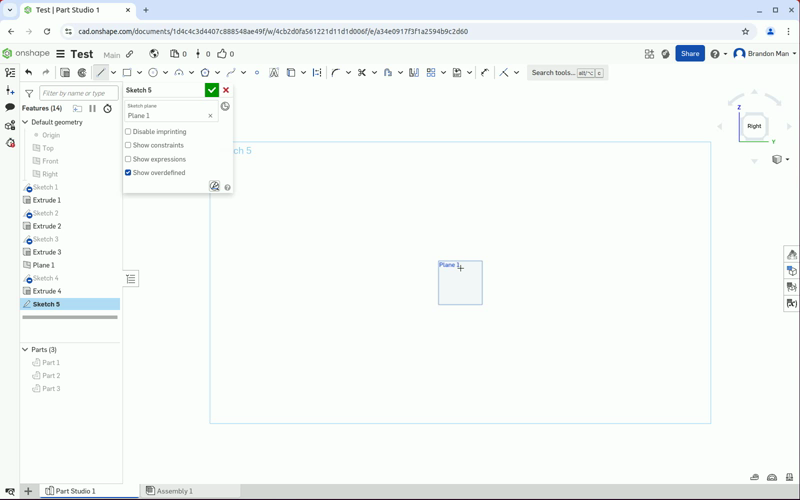
mouse_move(490, 267)
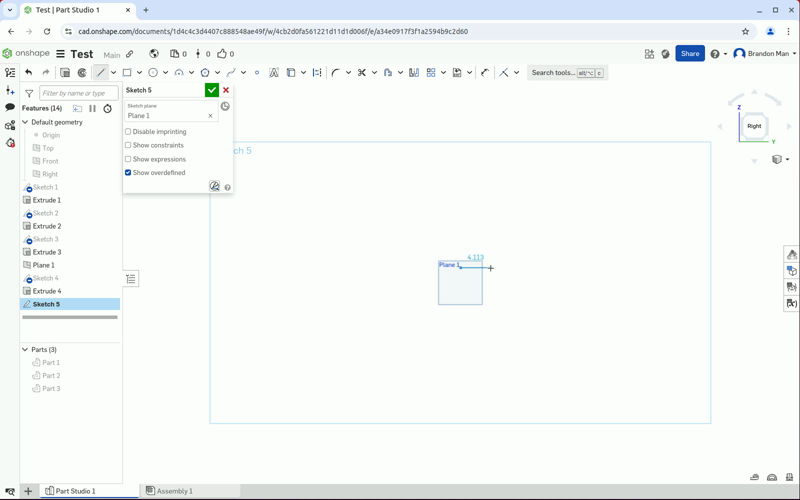
mouse_move(461, 267)
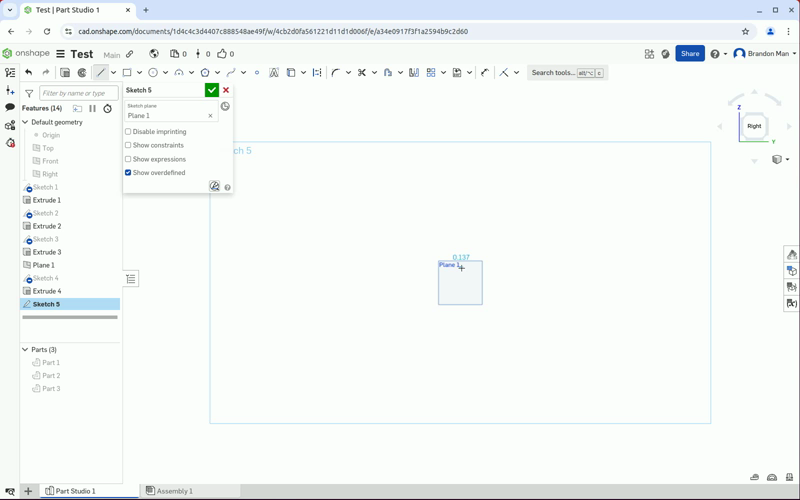
scroll(6)
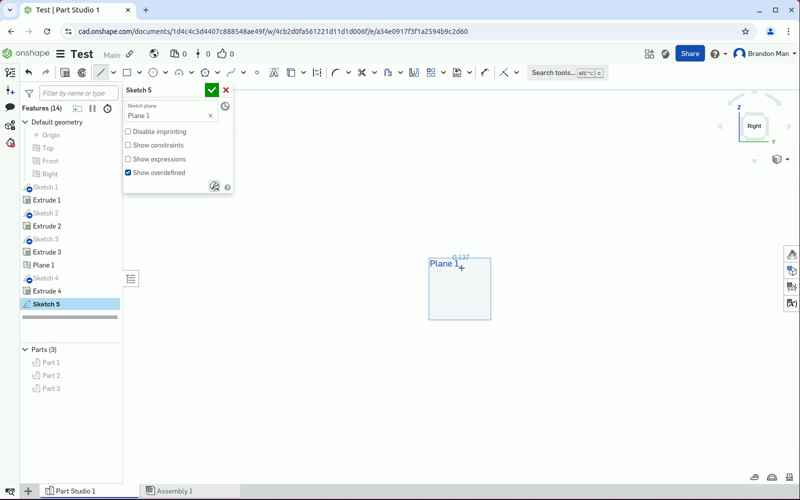
scroll(6)
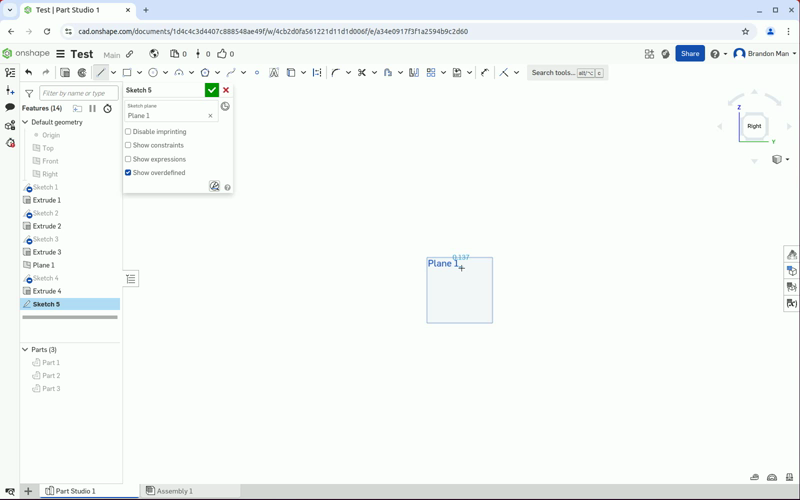
scroll(6)
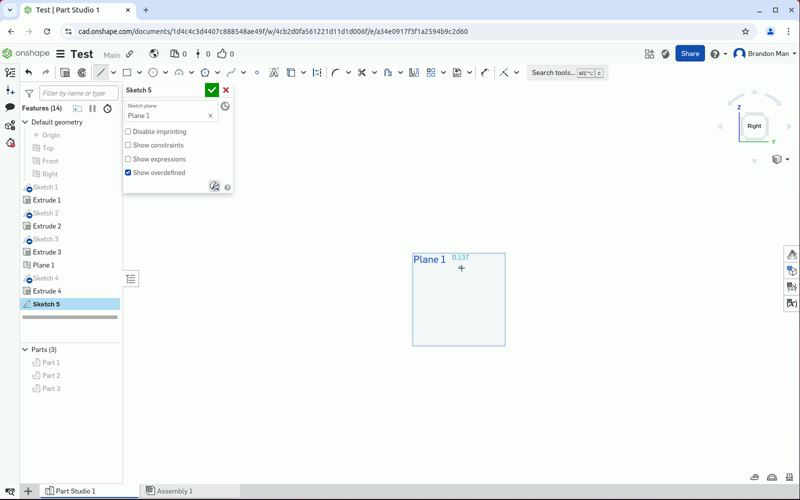
scroll(6)
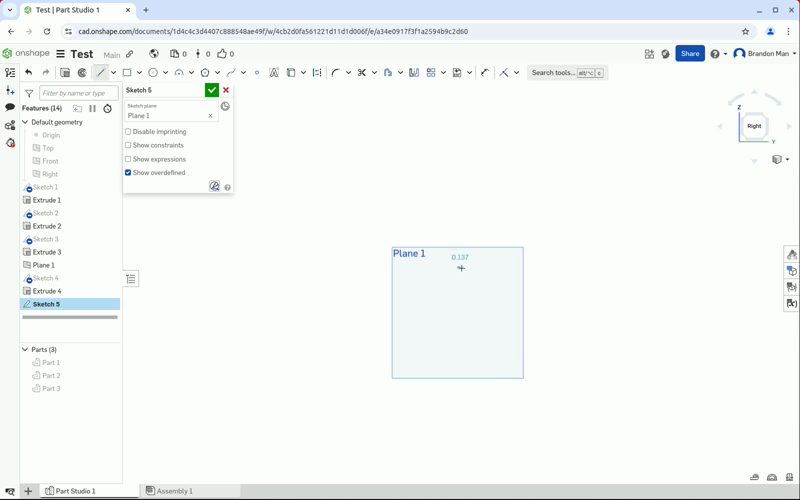
scroll(6)
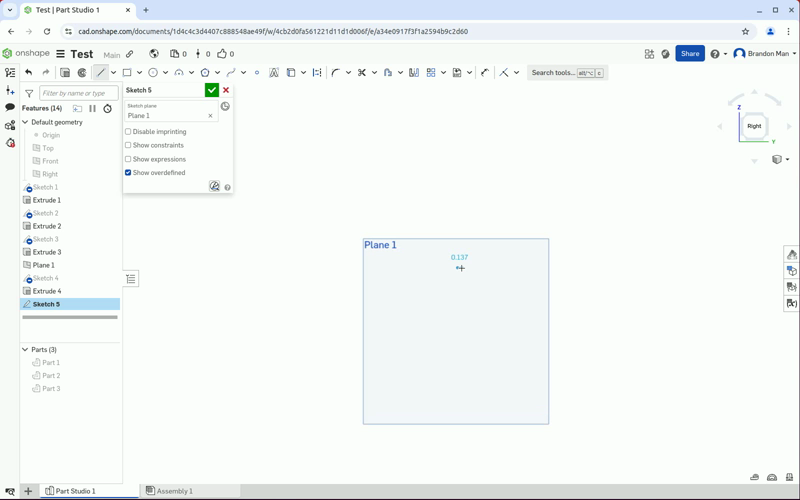
scroll(6)
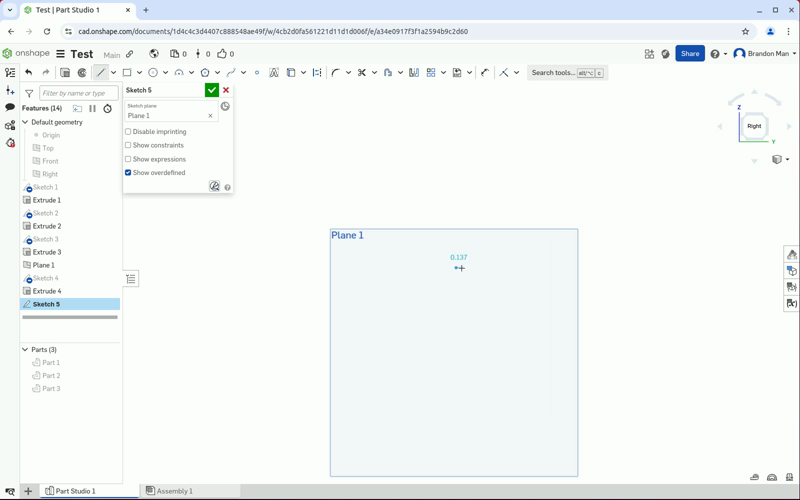
scroll(6)
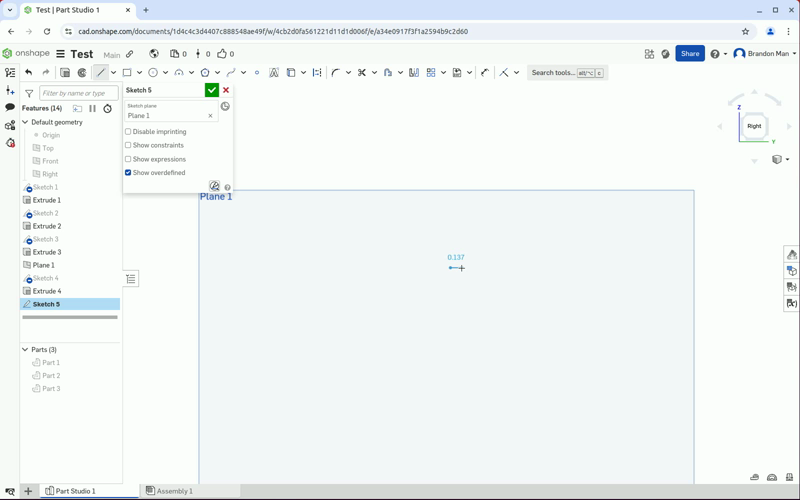
click(461, 267)
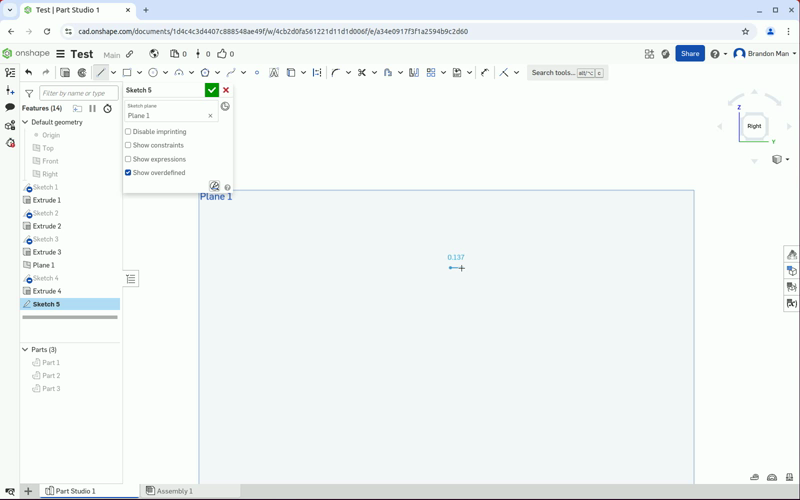
scroll(-6)
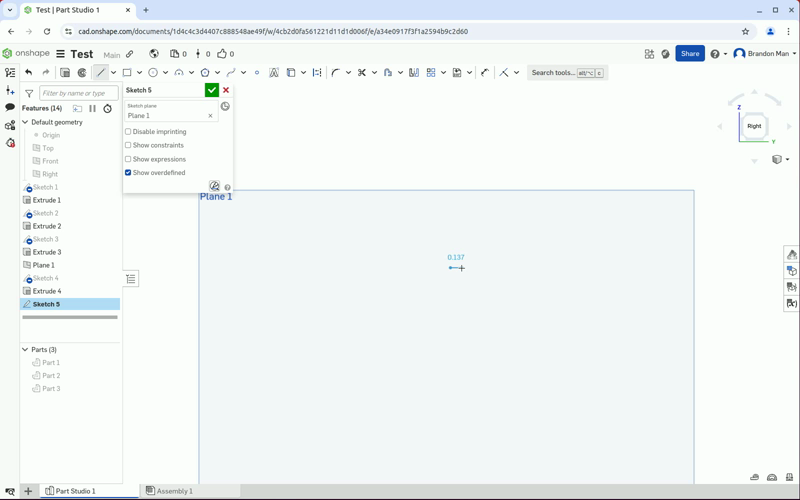
scroll(-6)
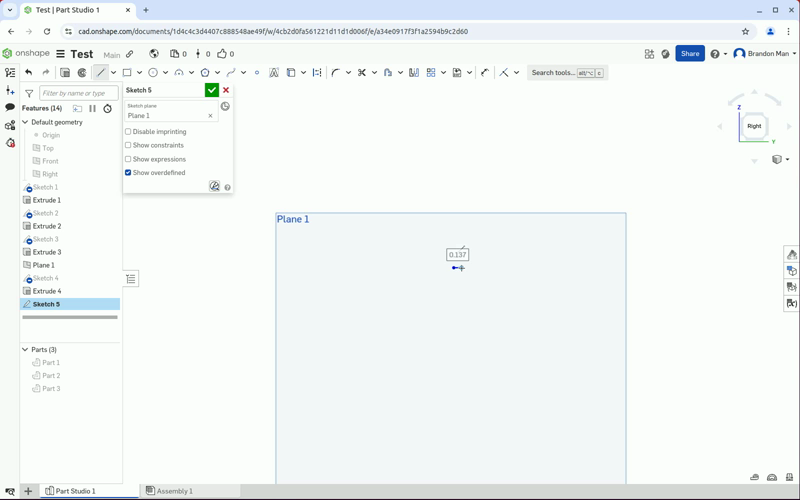
scroll(-6)
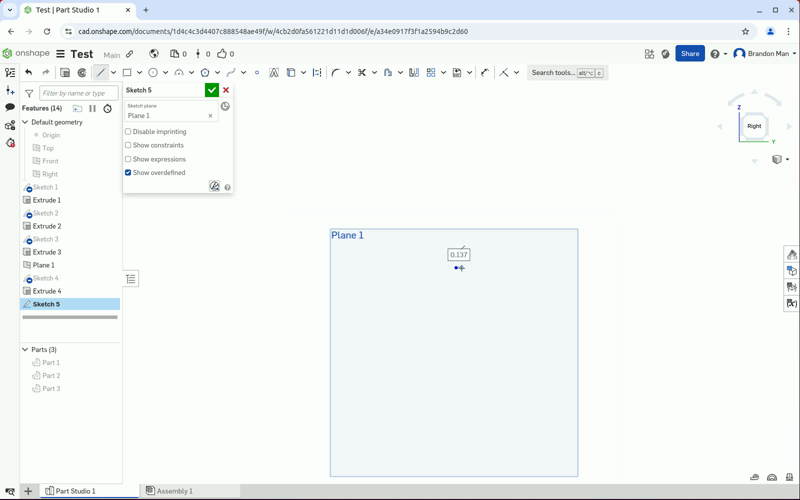
scroll(-6)
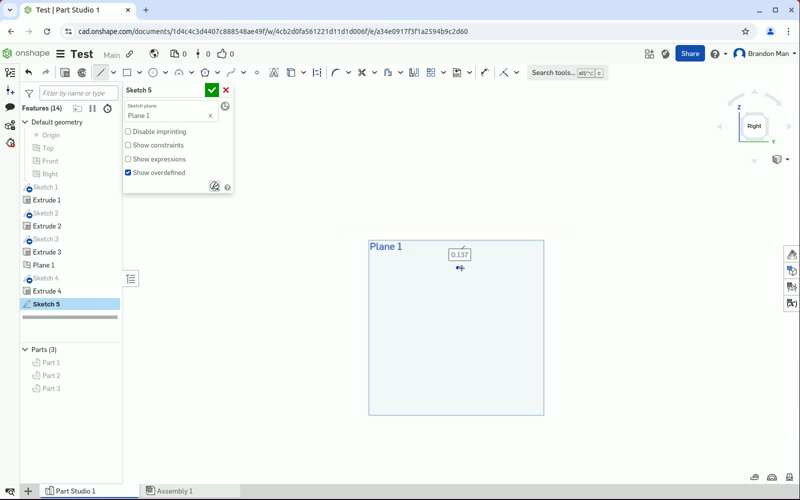
scroll(-6)
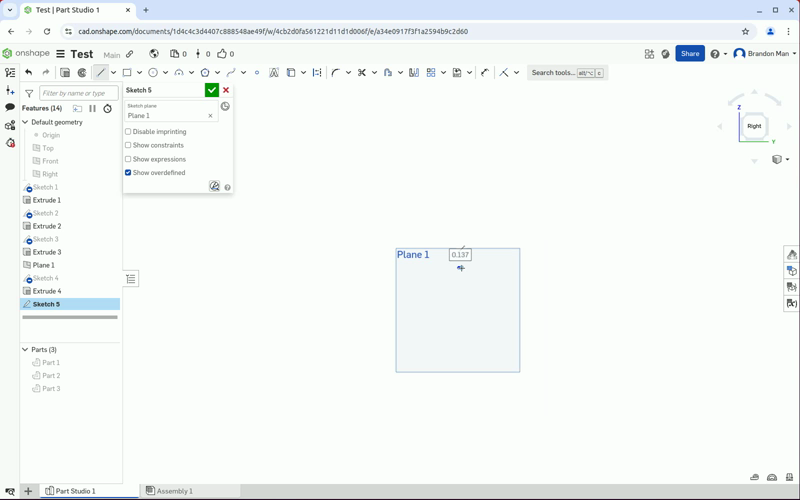
scroll(-6)
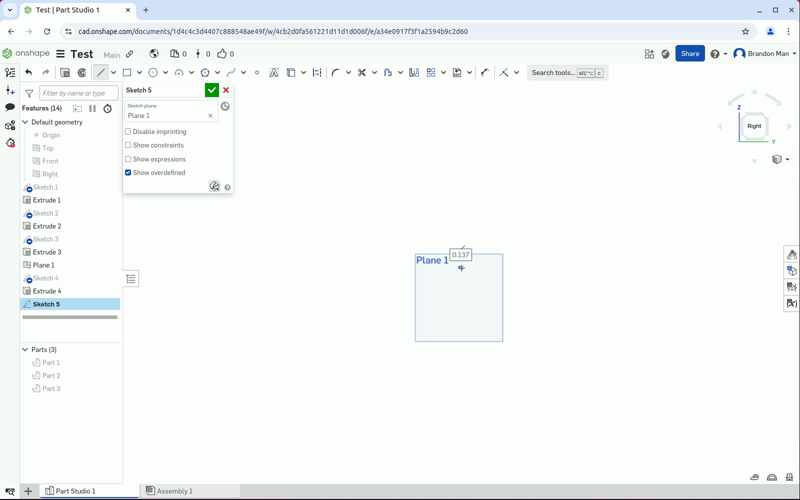
scroll(-6)
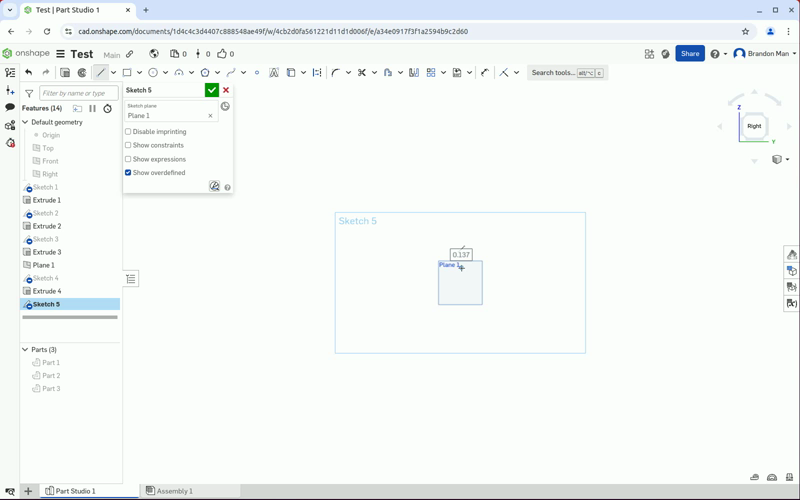
key_up(shift)
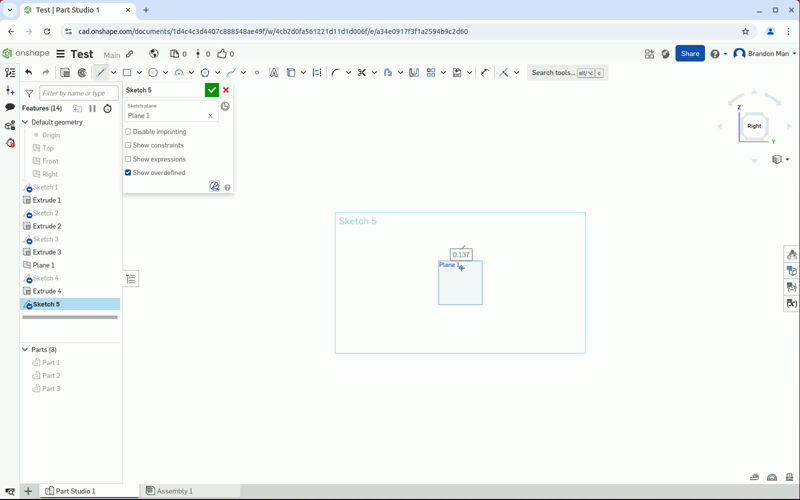
key_down(shift)
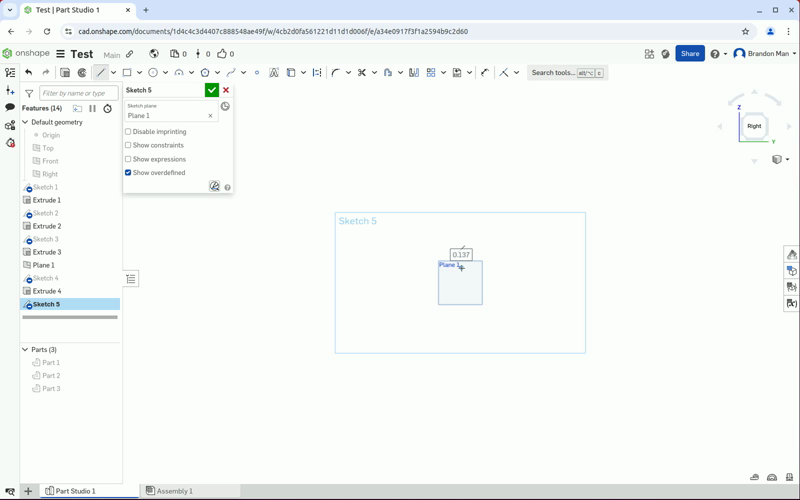
mouse_move(491, 267)
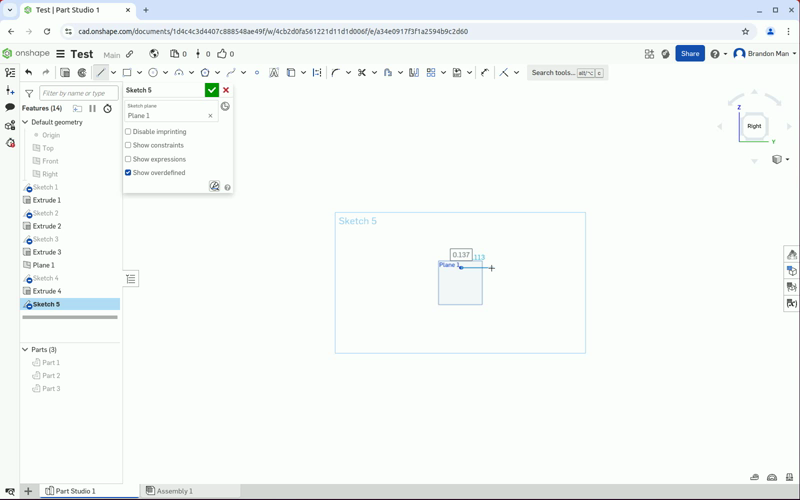
mouse_move(461, 265)
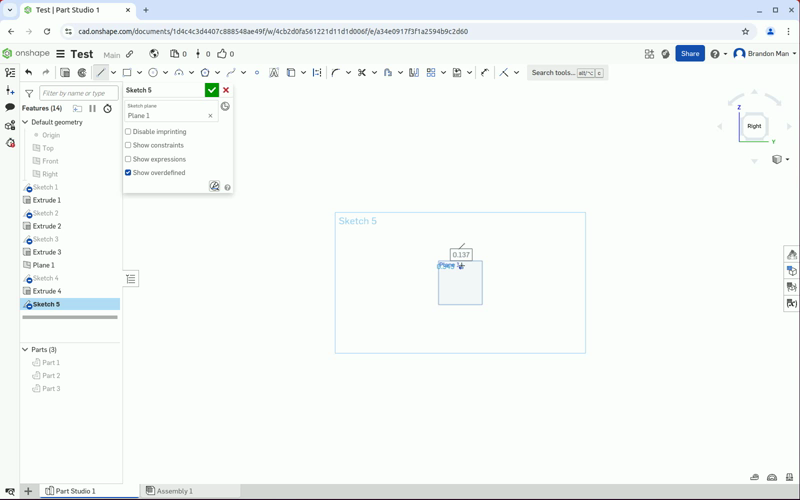
scroll(6)
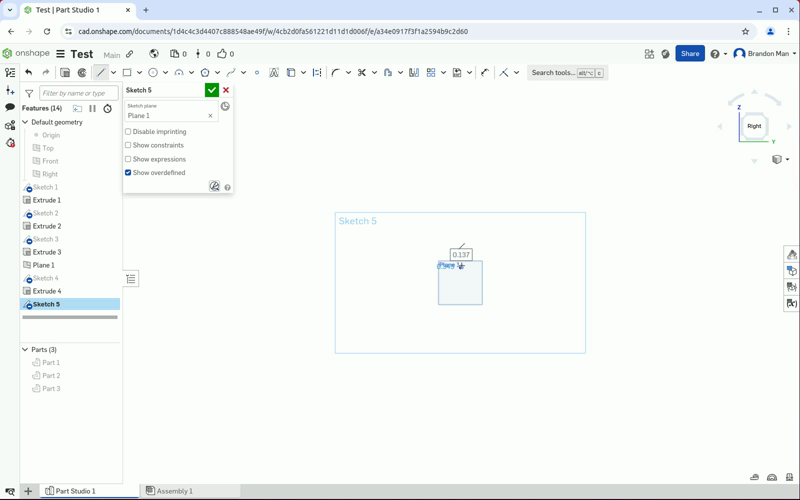
scroll(6)
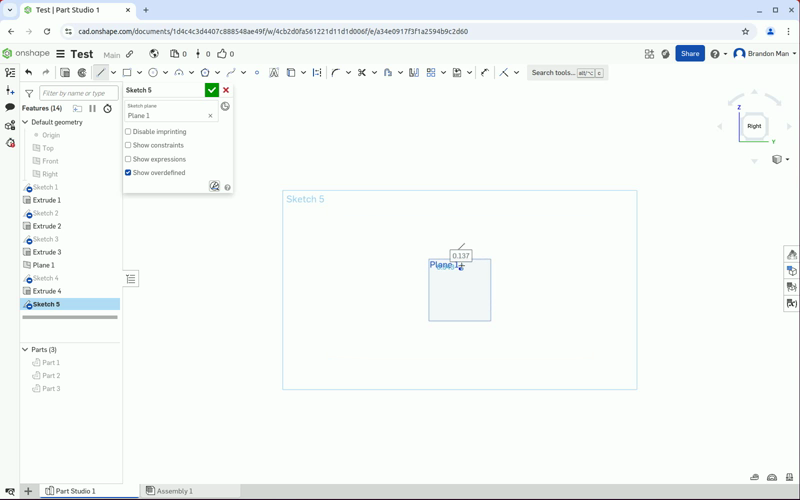
scroll(6)
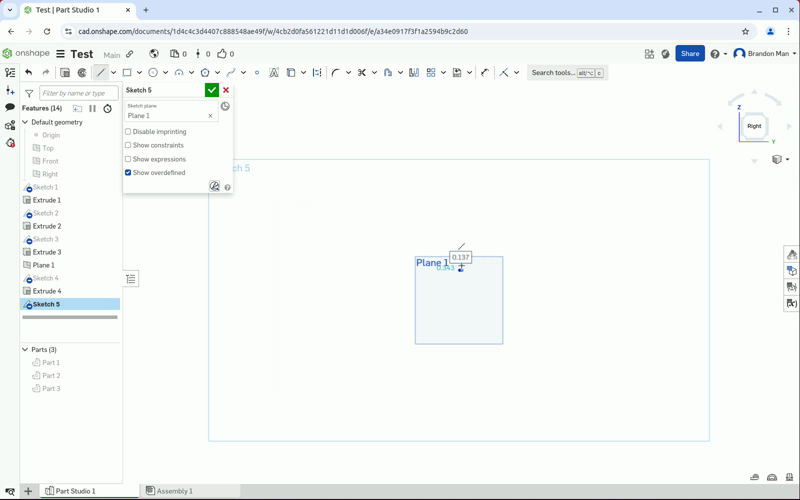
scroll(6)
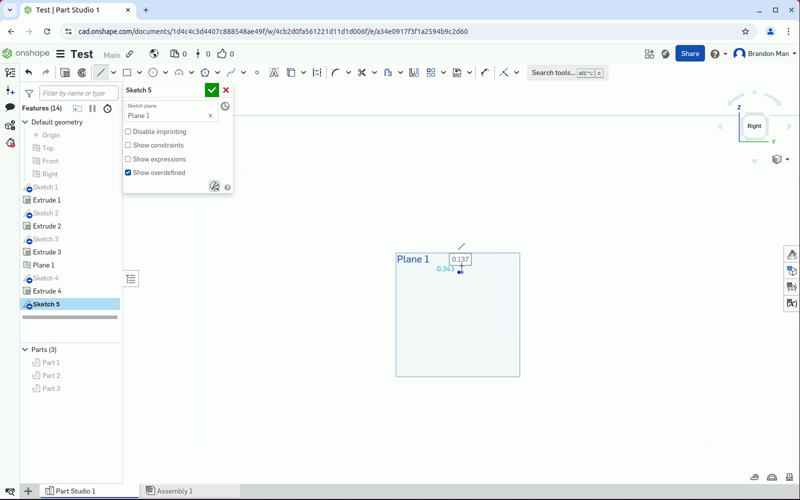
scroll(6)
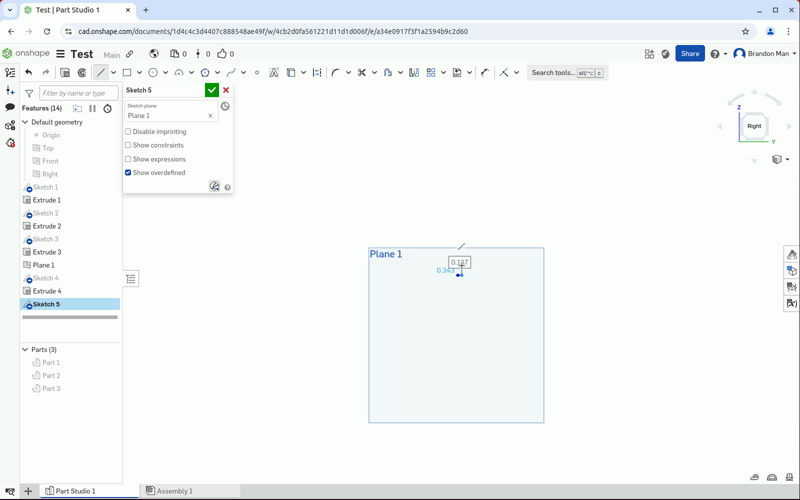
scroll(6)
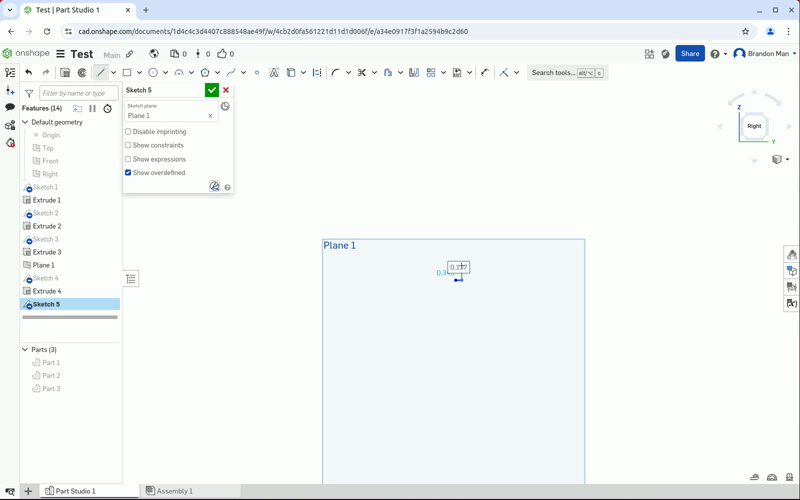
scroll(6)
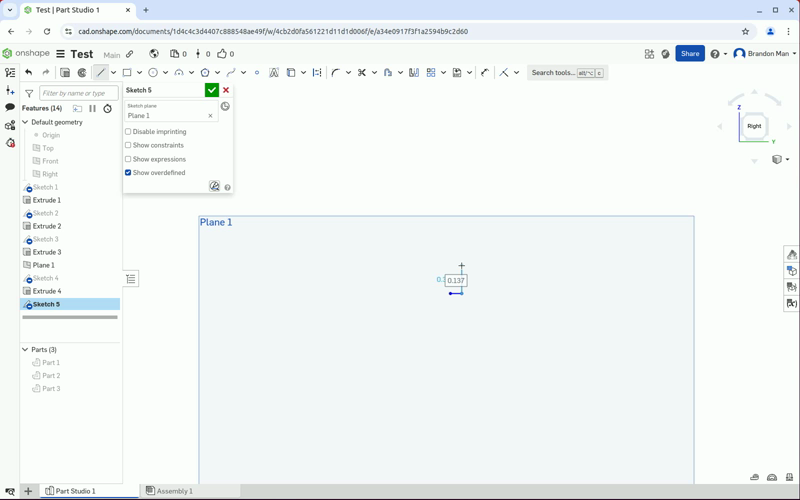
click(461, 265)
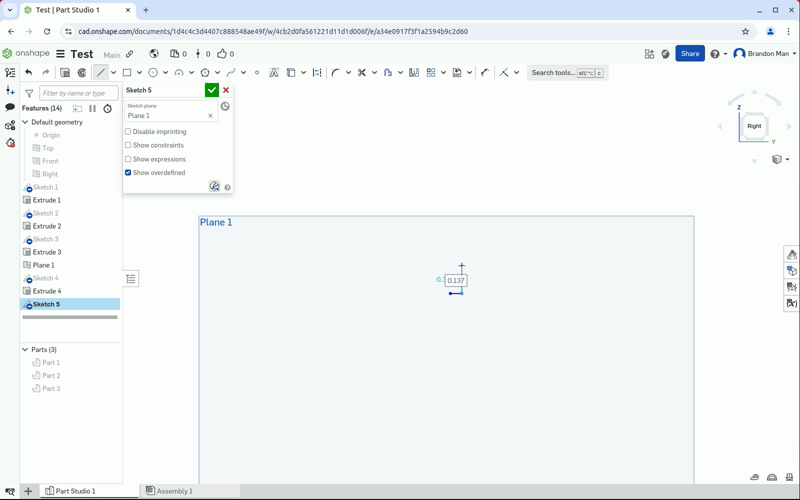
scroll(-6)
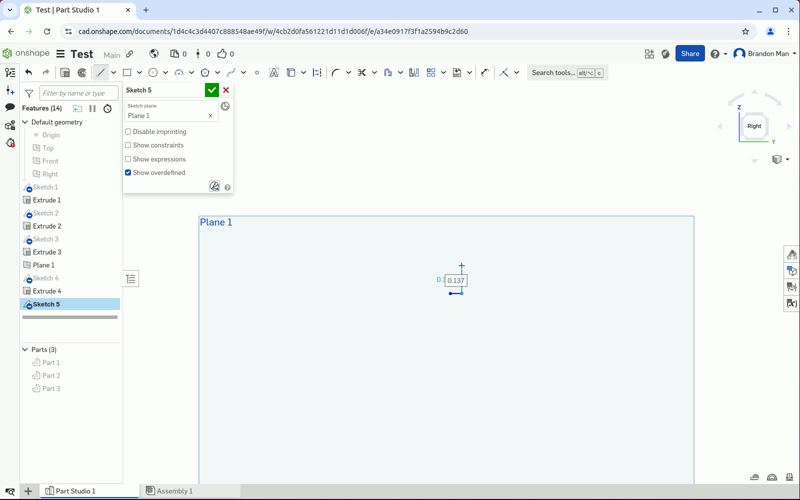
scroll(-6)
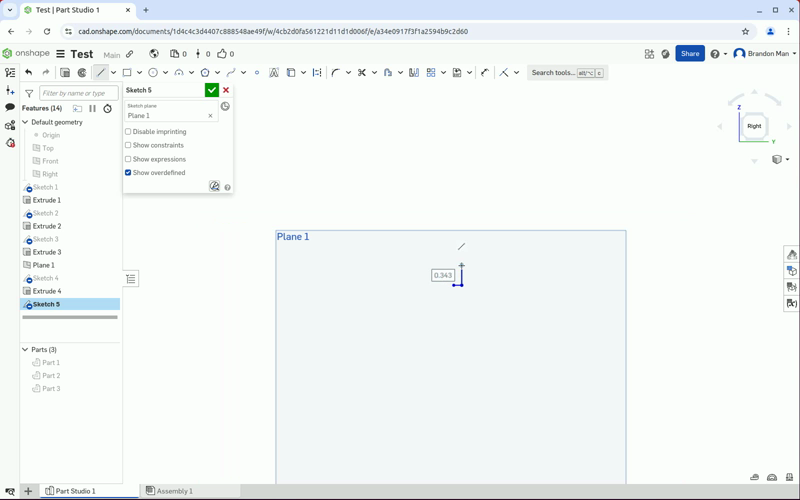
scroll(-6)
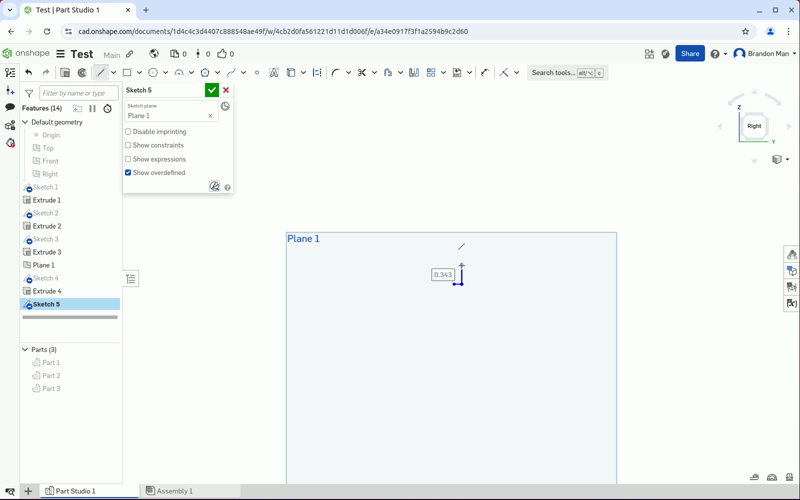
scroll(-6)
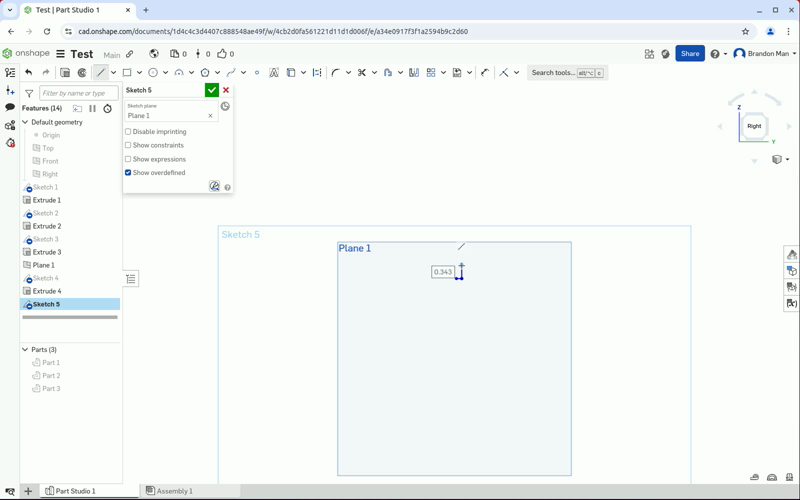
scroll(-6)
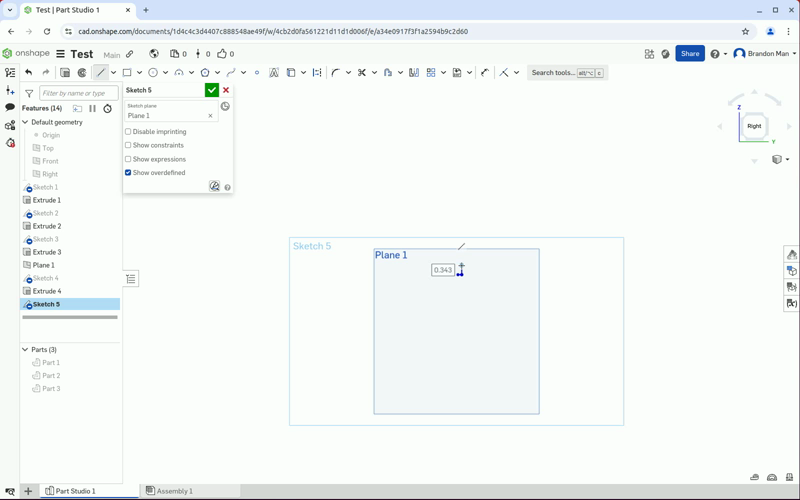
scroll(-6)
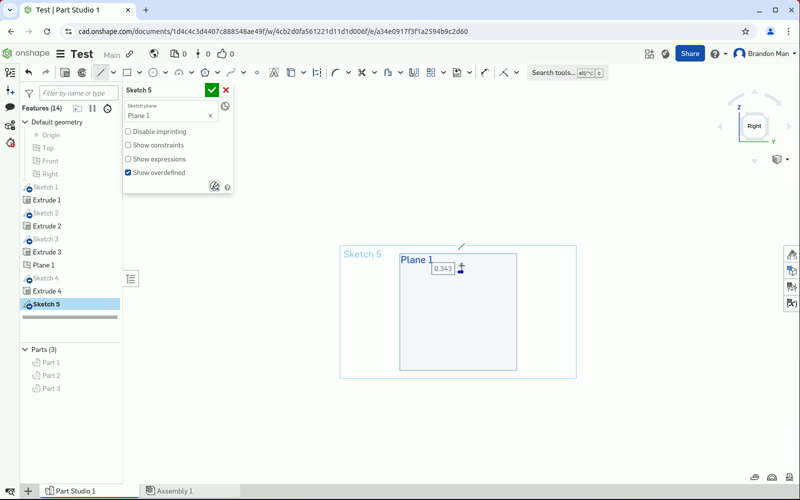
scroll(-6)
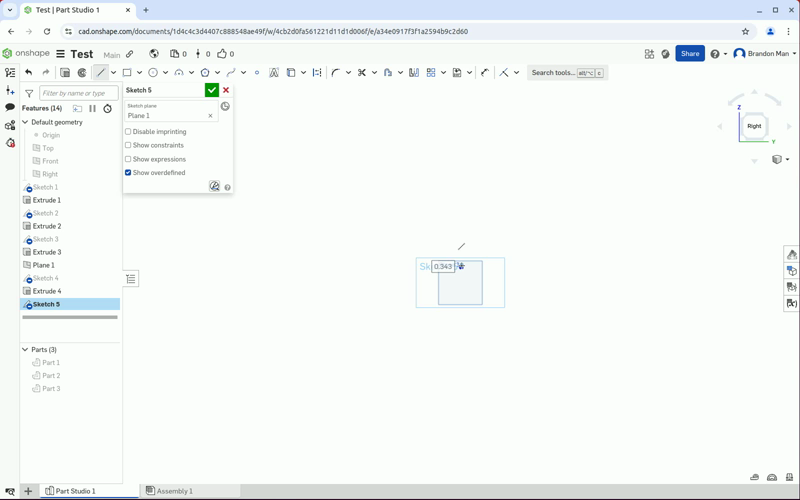
key_up(shift)
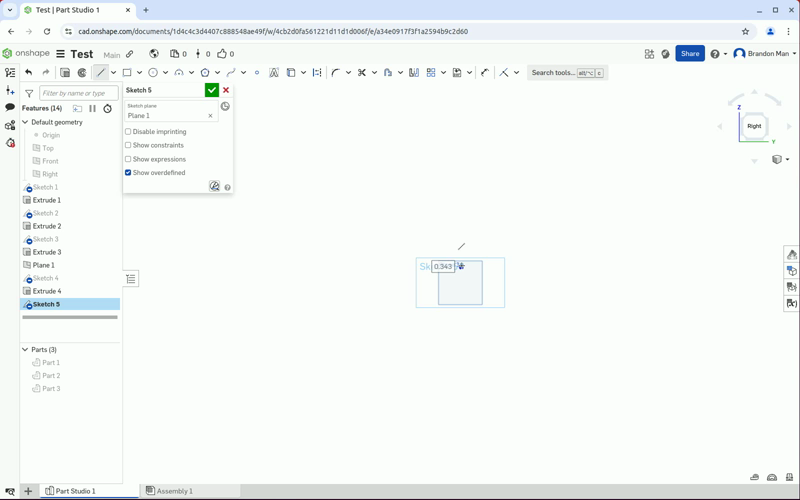
key_down(shift)
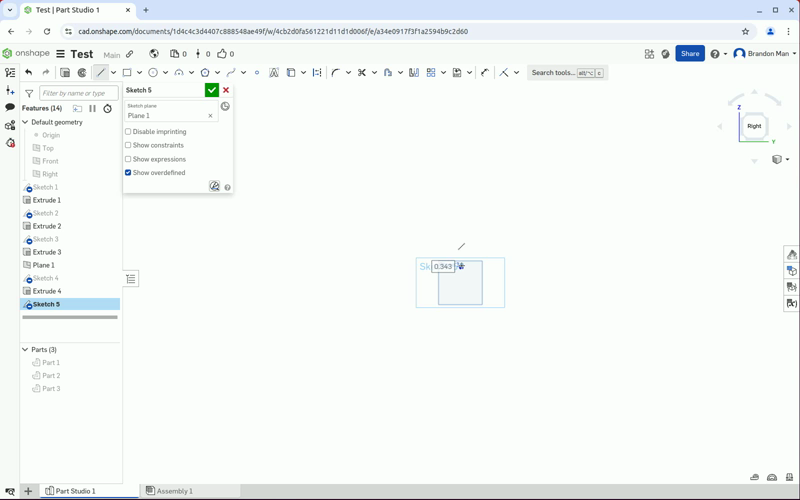
mouse_move(491, 265)
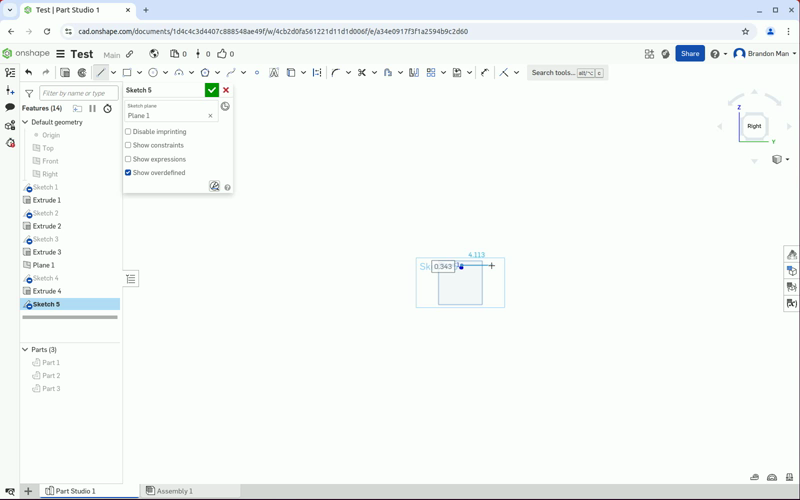
mouse_move(460, 265)
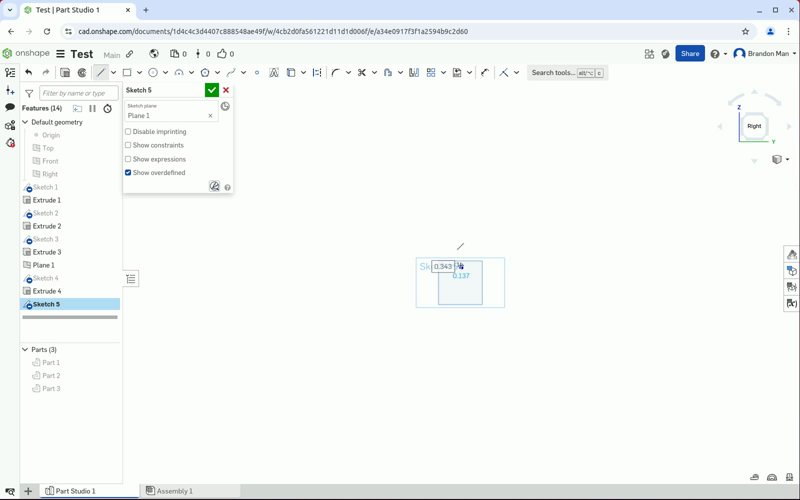
scroll(6)
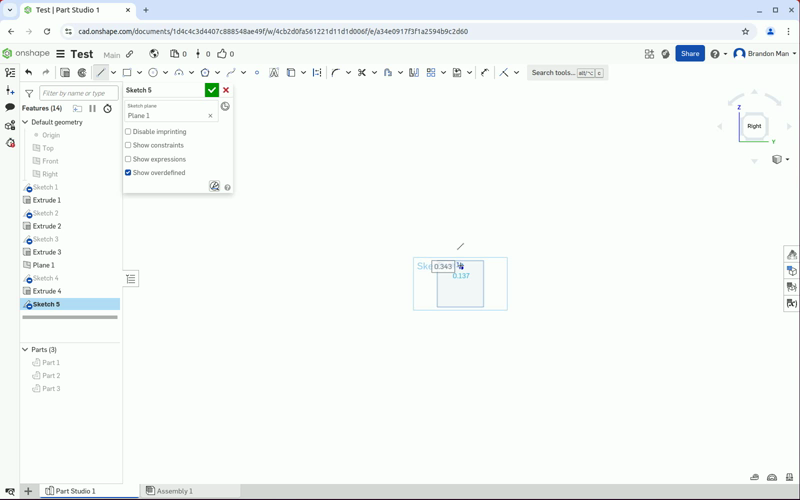
scroll(6)
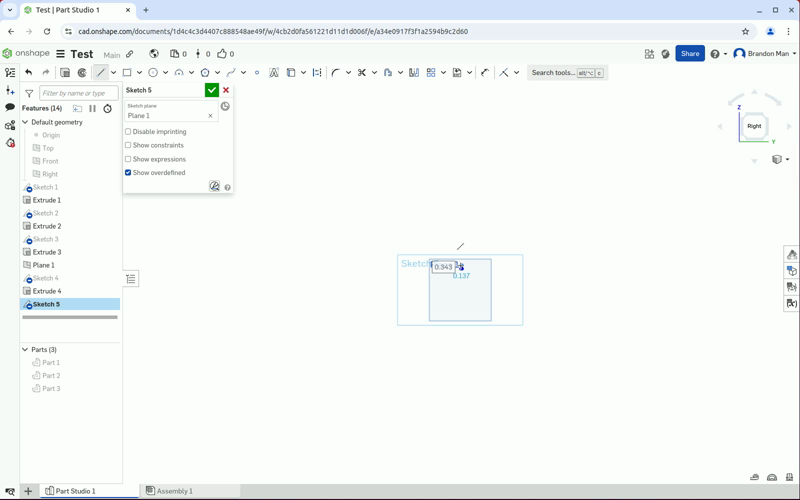
scroll(6)
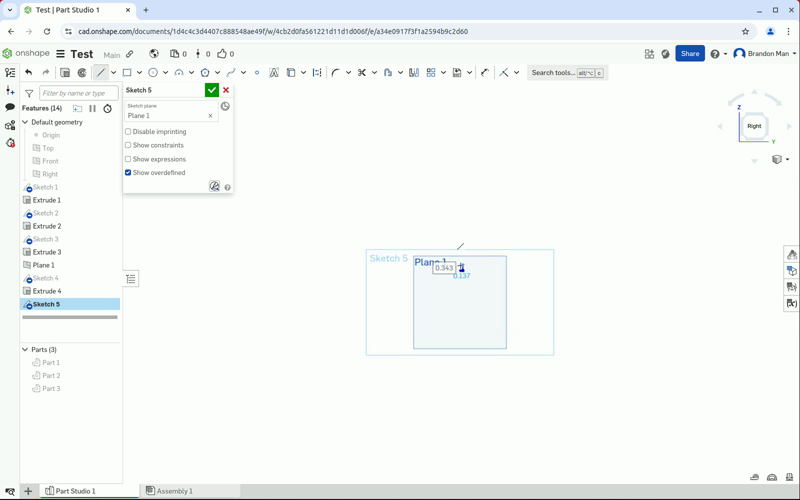
scroll(6)
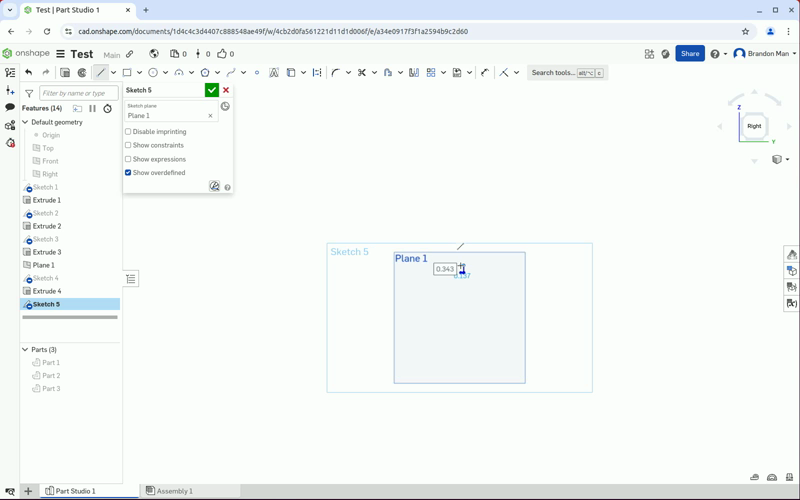
scroll(6)
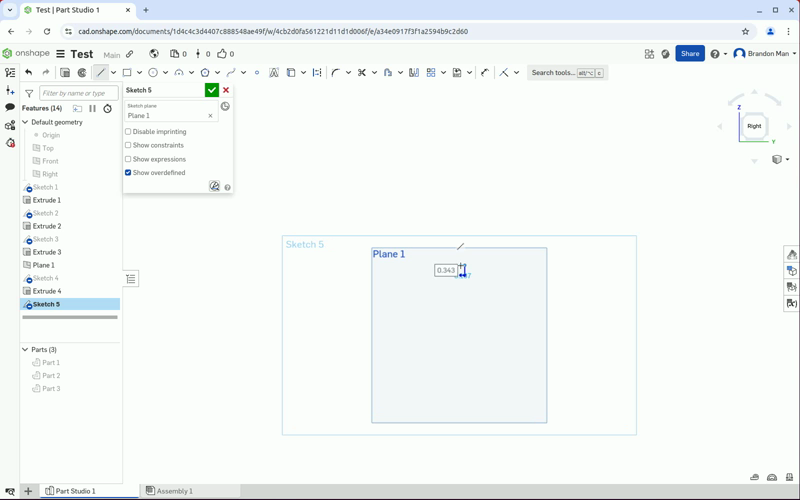
scroll(6)
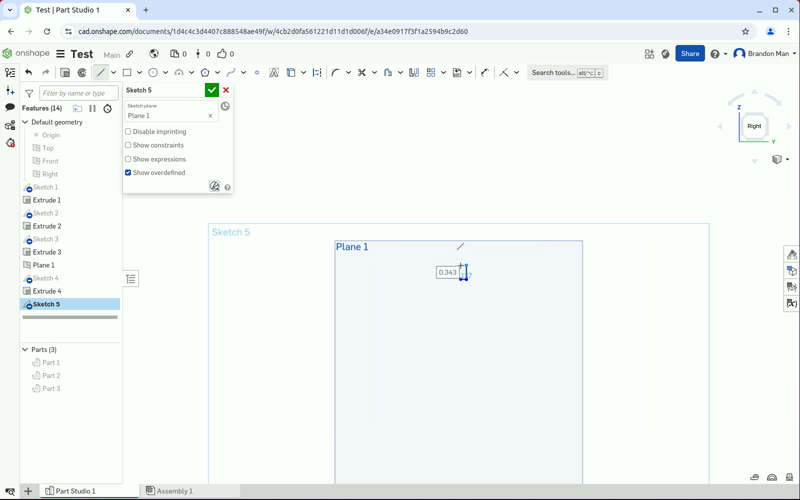
scroll(6)
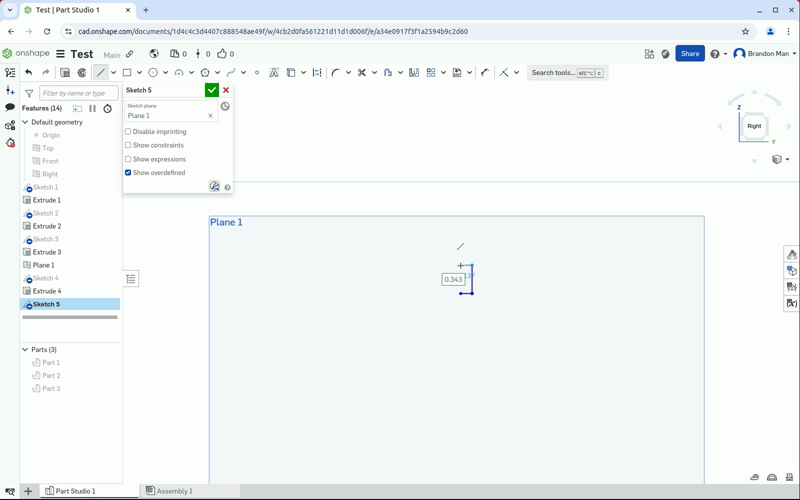
click(460, 265)
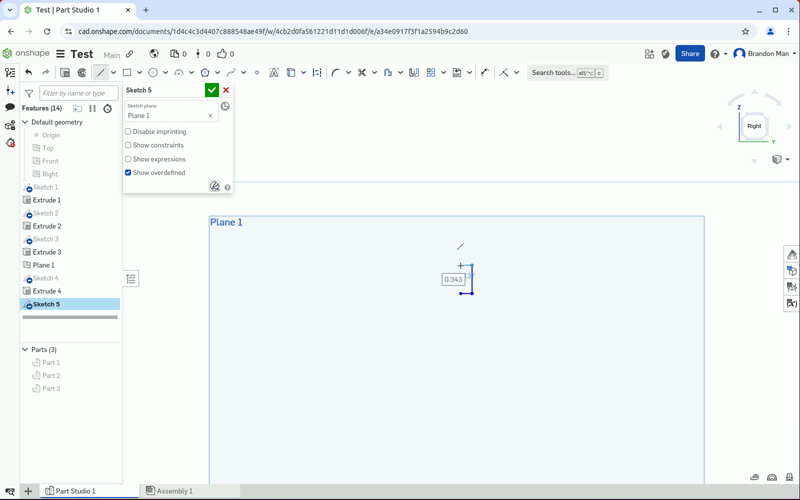
scroll(-6)
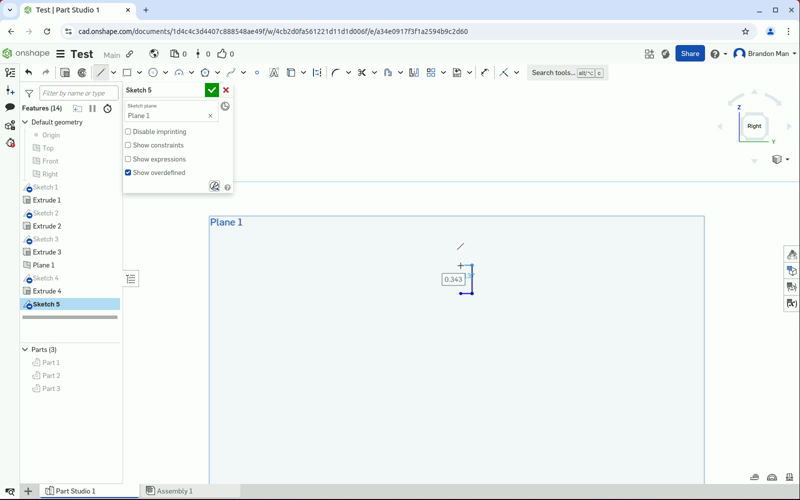
scroll(-6)
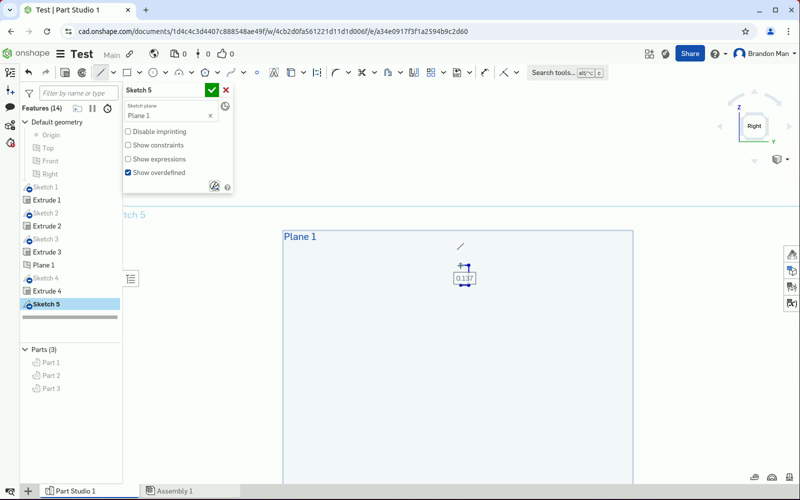
scroll(-6)
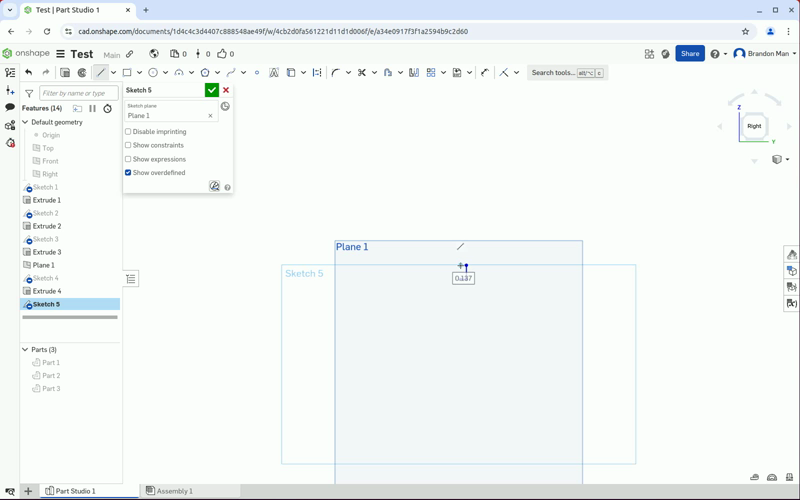
scroll(-6)
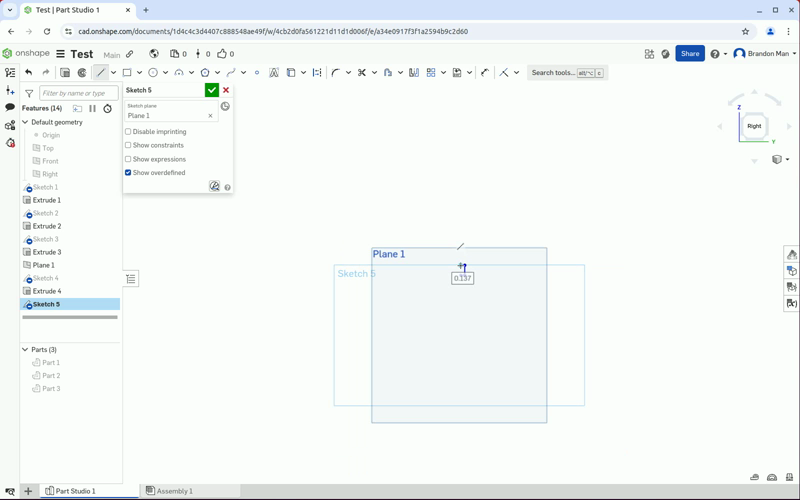
scroll(-6)
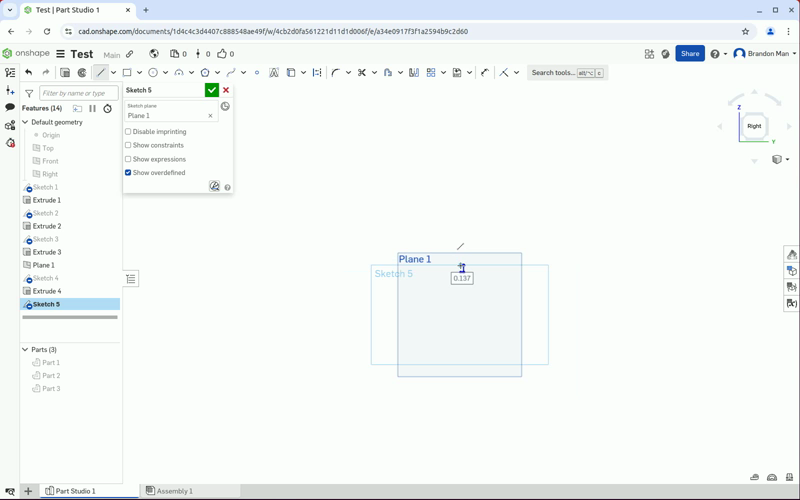
scroll(-6)
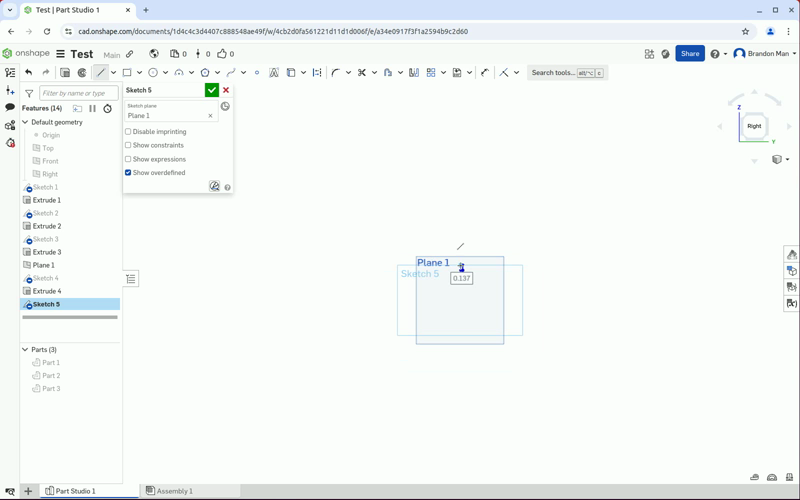
scroll(-6)
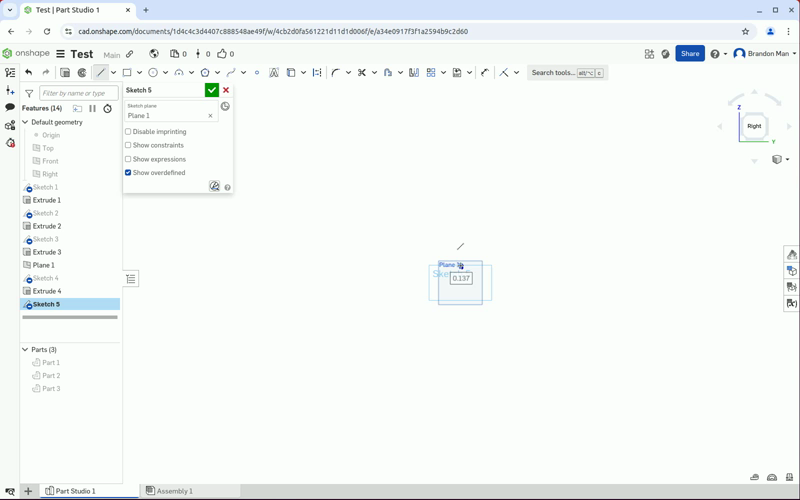
key_up(shift)
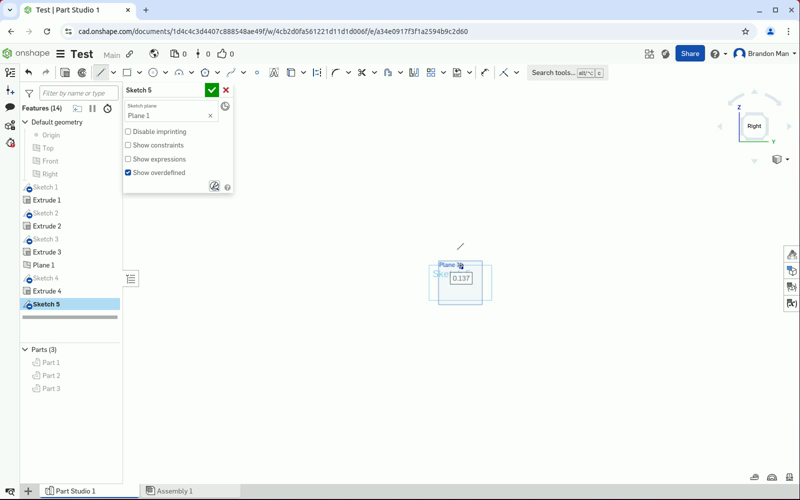
mouse_move(490, 265)
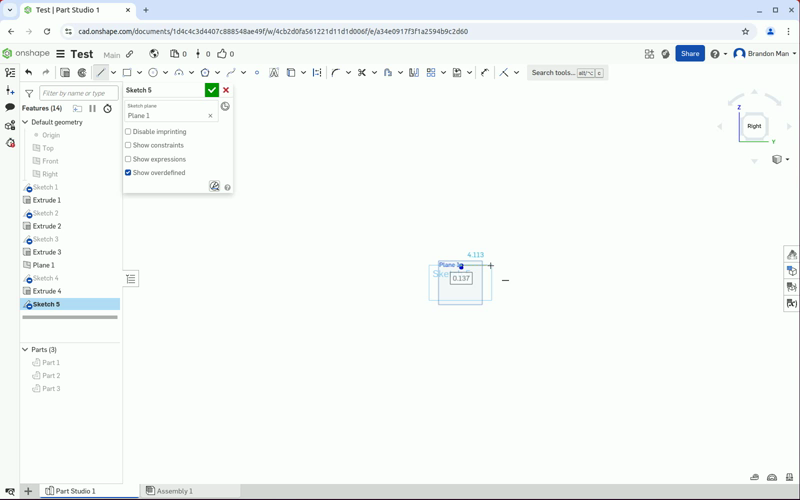
key_down(shift)
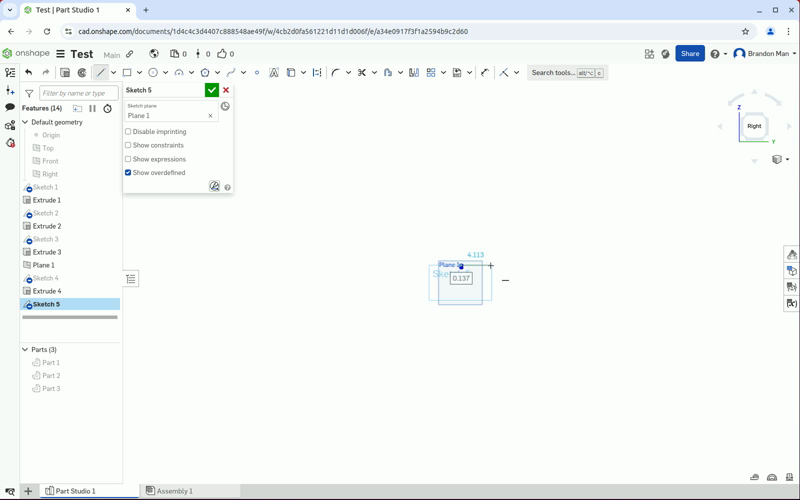
mouse_move(460, 267)
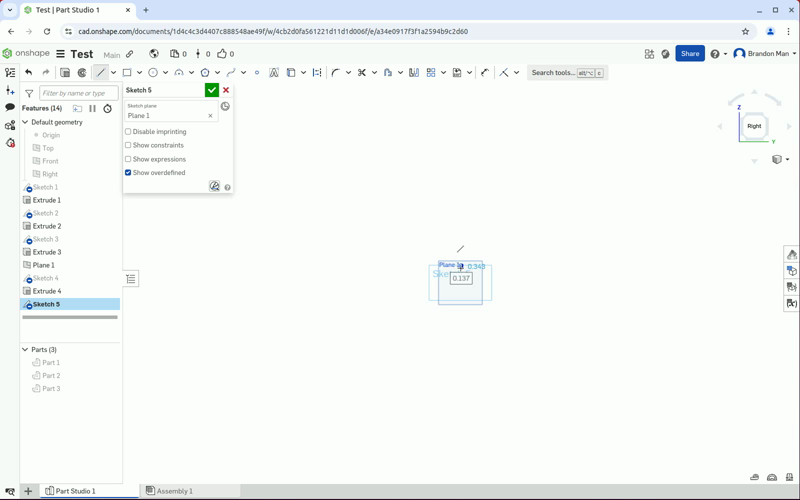
scroll(6)
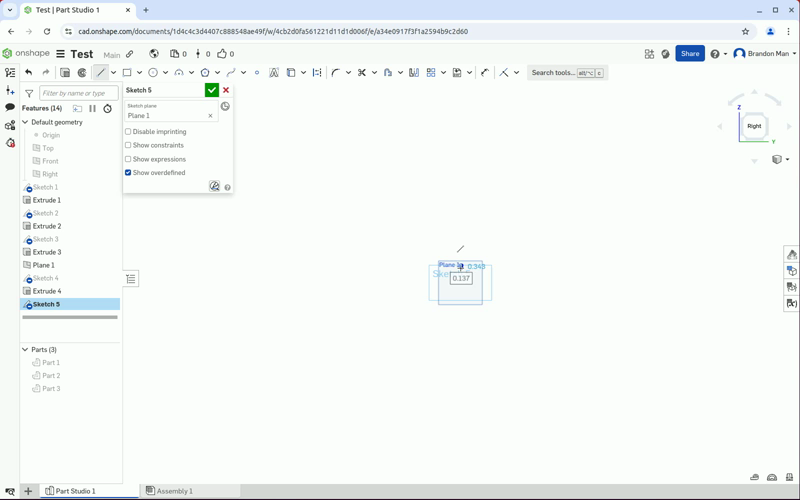
scroll(6)
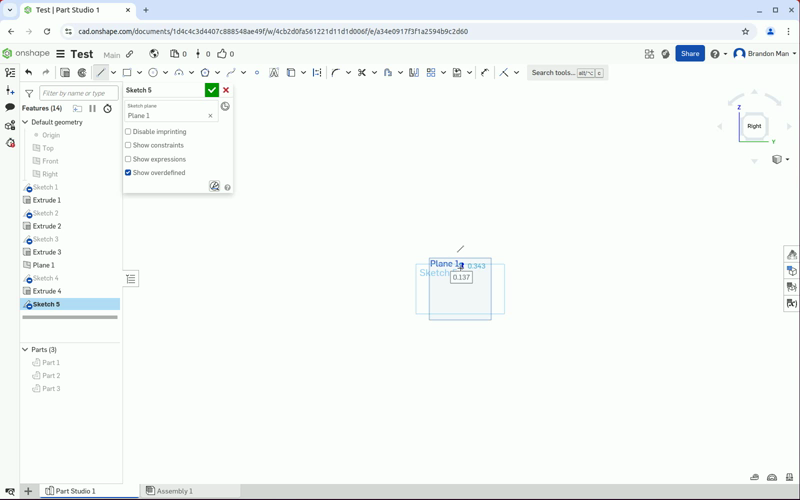
scroll(6)
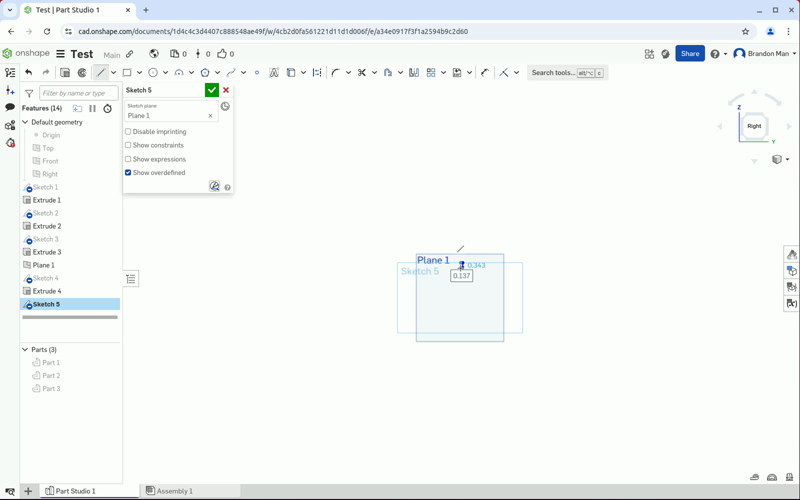
scroll(6)
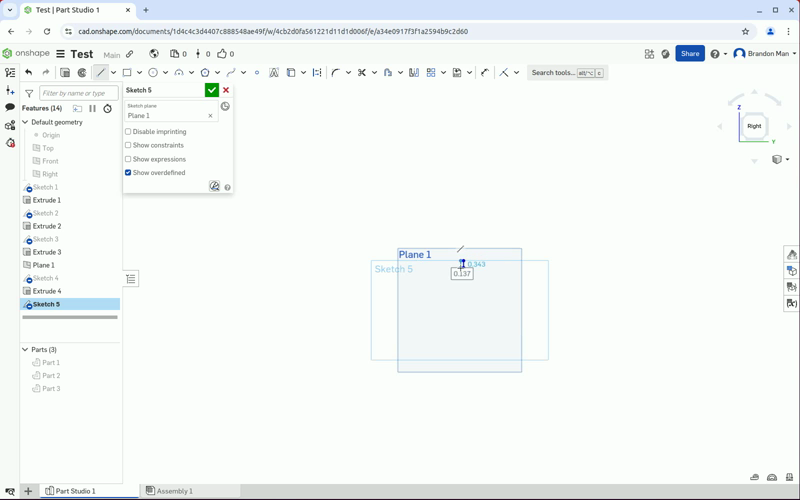
scroll(6)
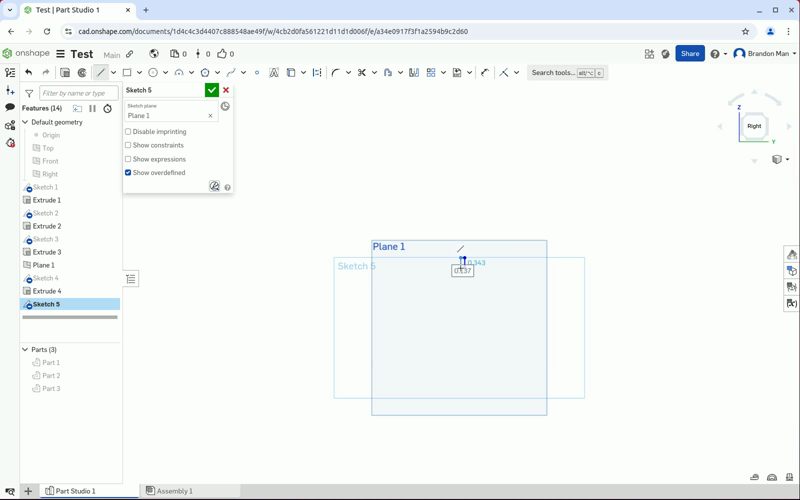
scroll(6)
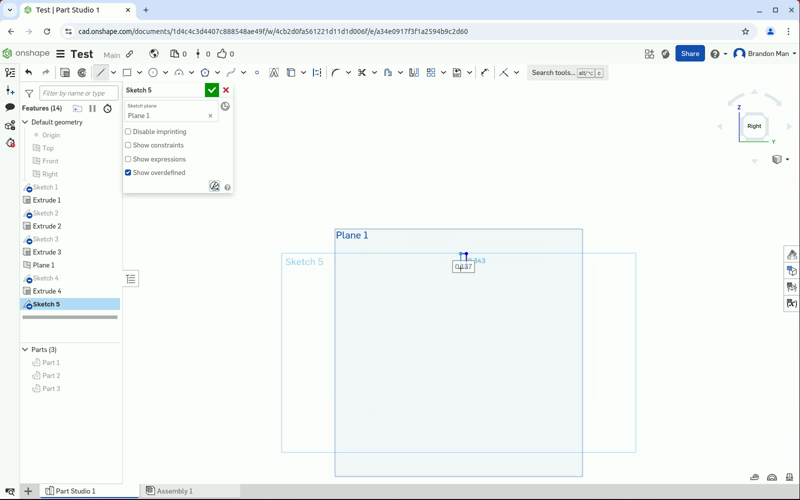
scroll(6)
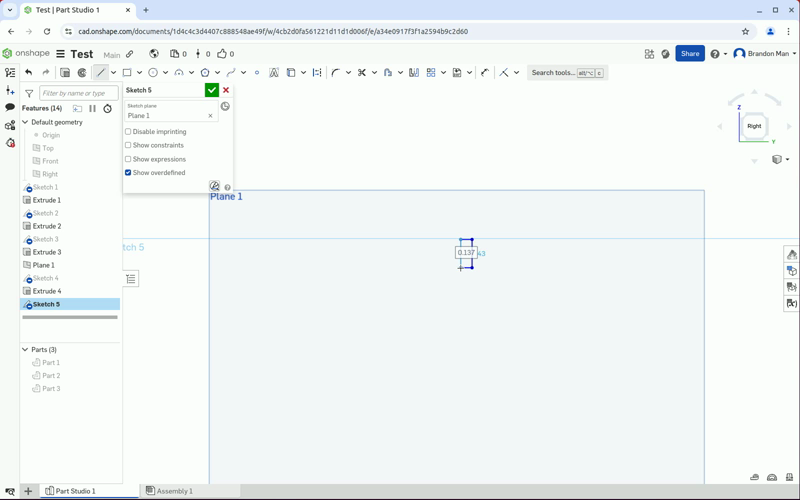
key_up(shift)
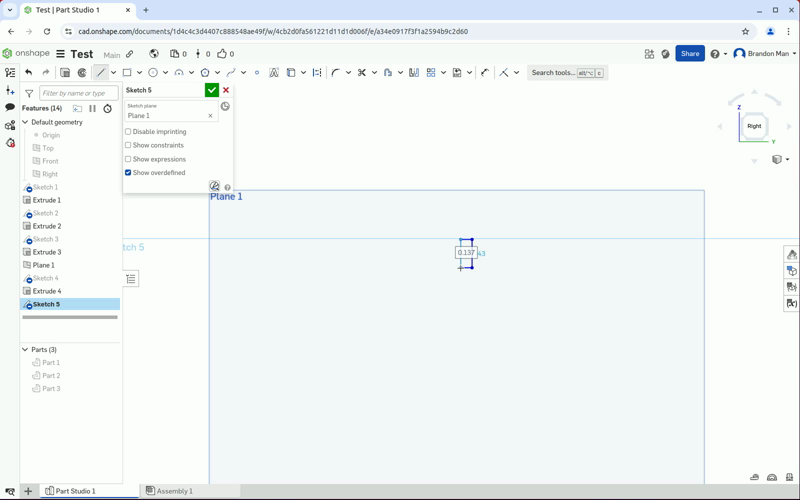
click(460, 267)
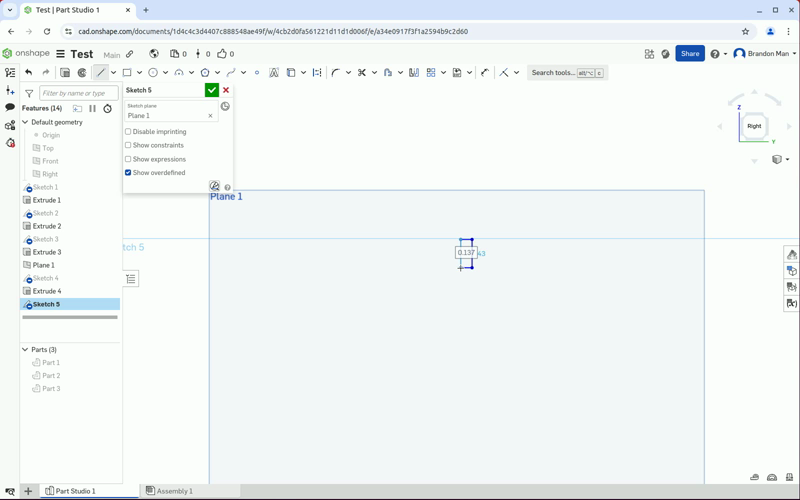
scroll(-6)
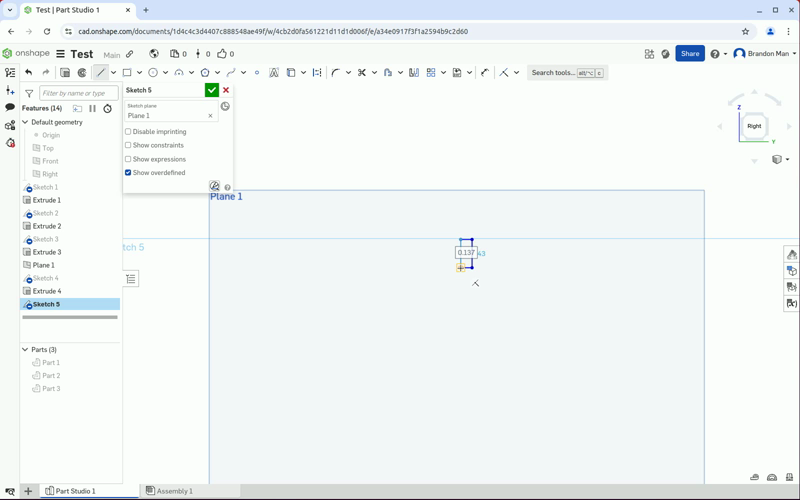
scroll(-6)
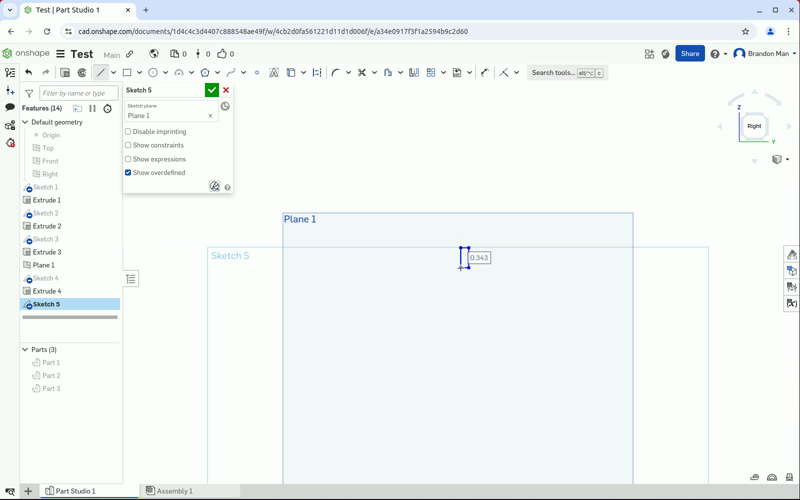
scroll(-6)
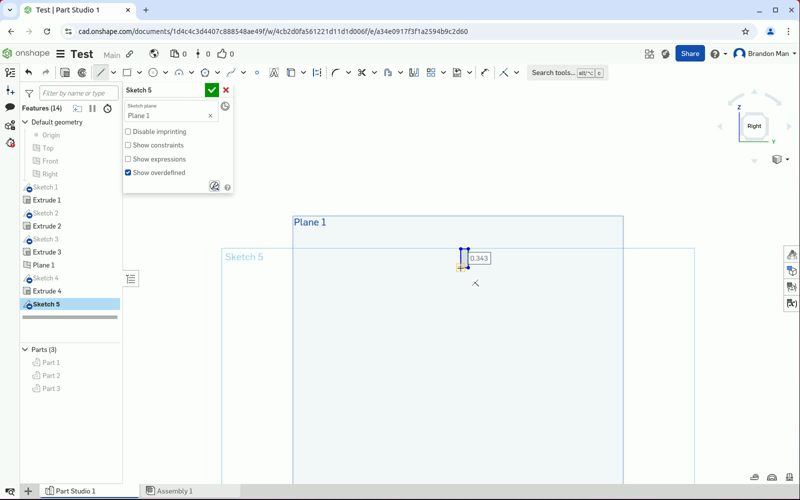
scroll(-6)
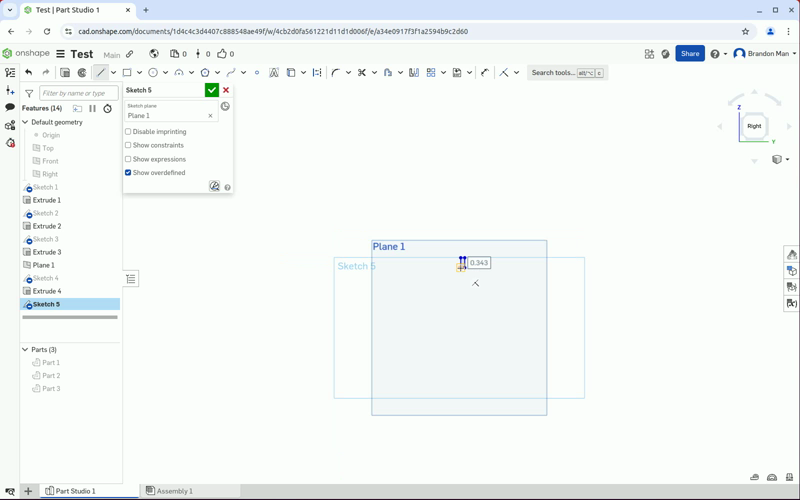
scroll(-6)
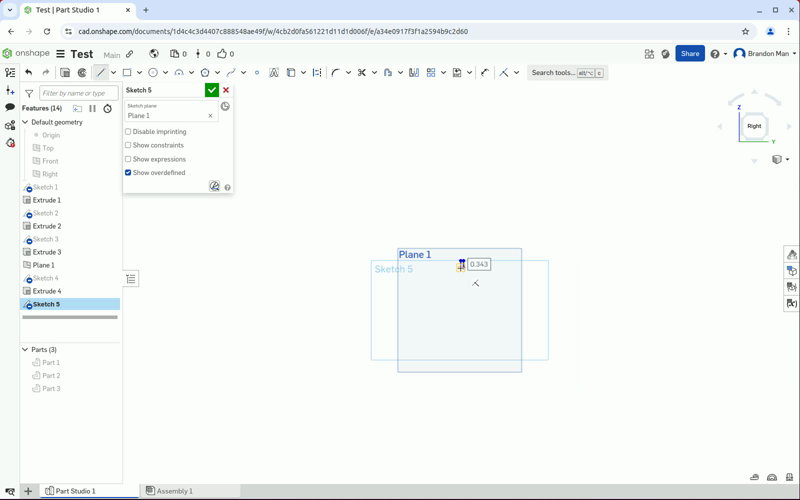
scroll(-6)
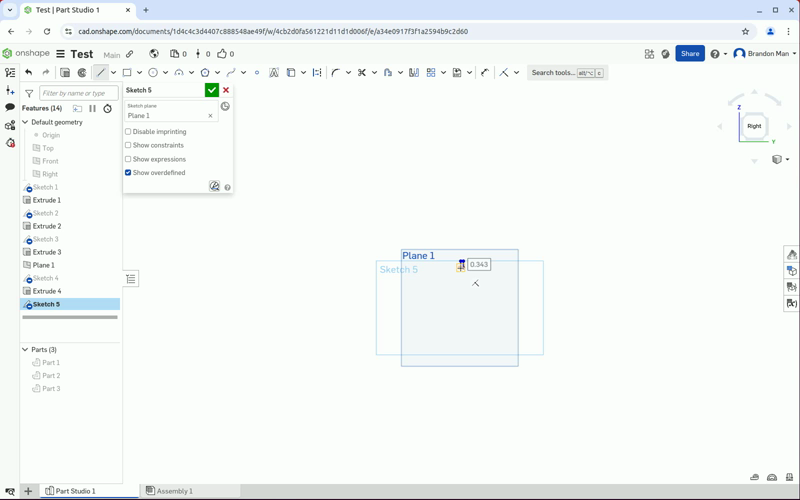
scroll(-6)
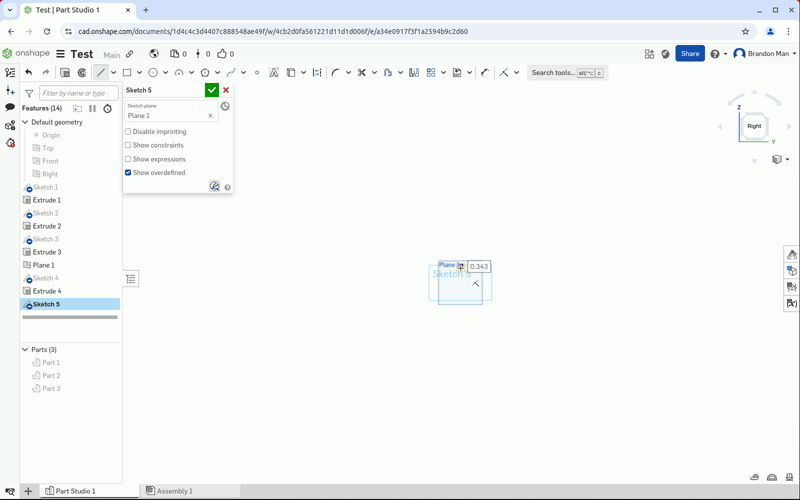
key(esc)
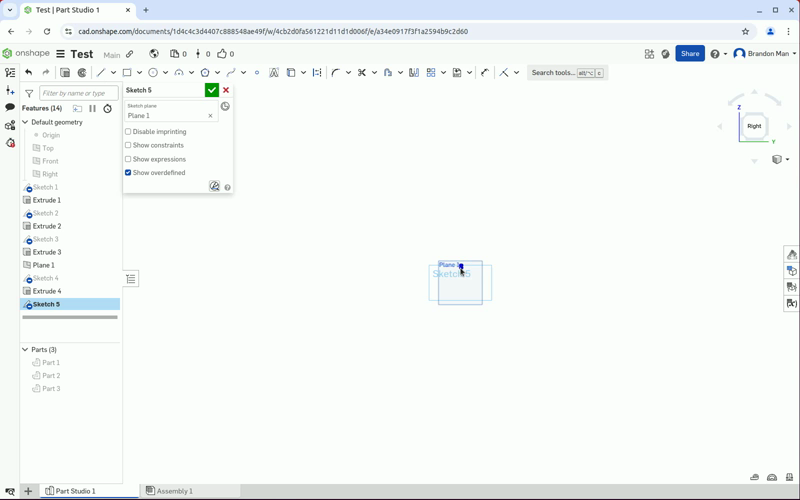
mouse_move(461, 266)
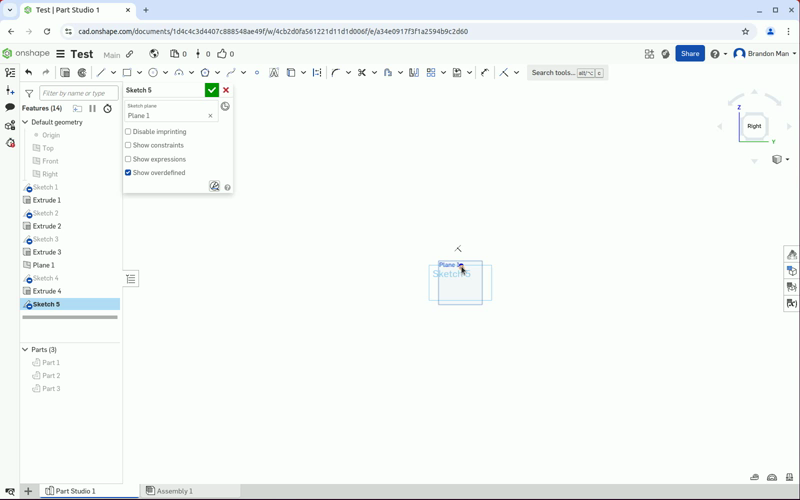
scroll(6)
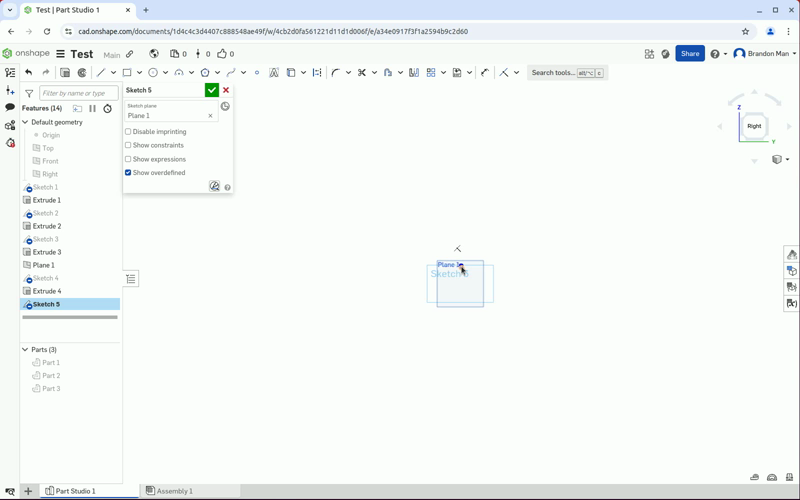
scroll(6)
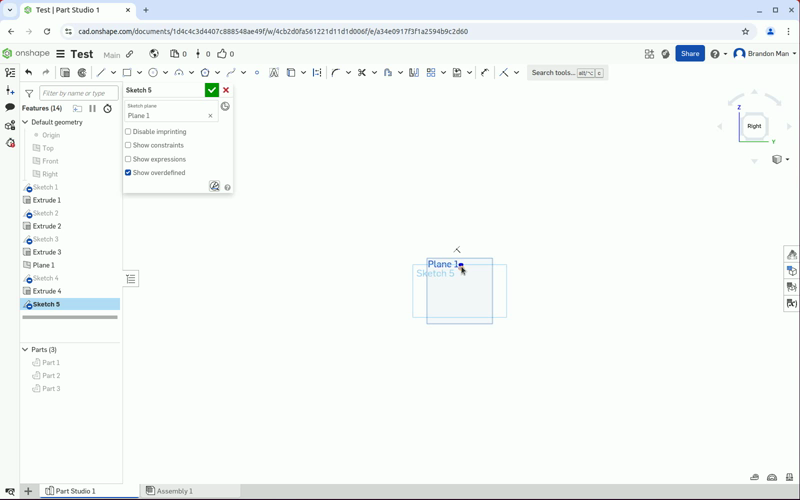
scroll(6)
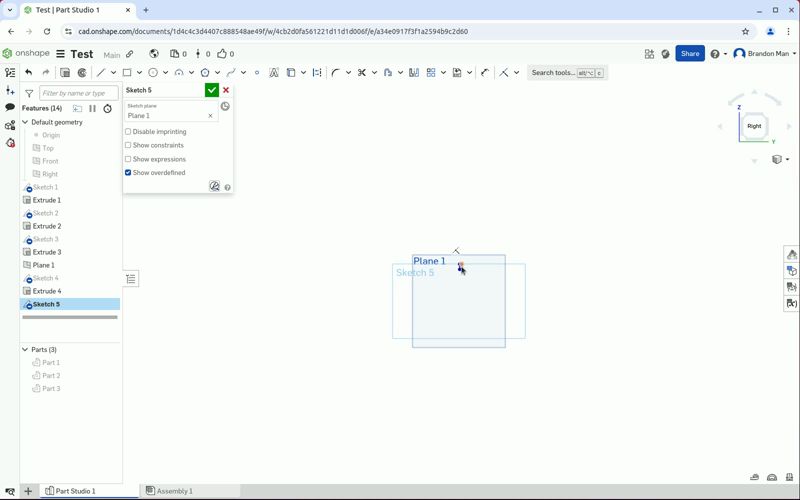
scroll(6)
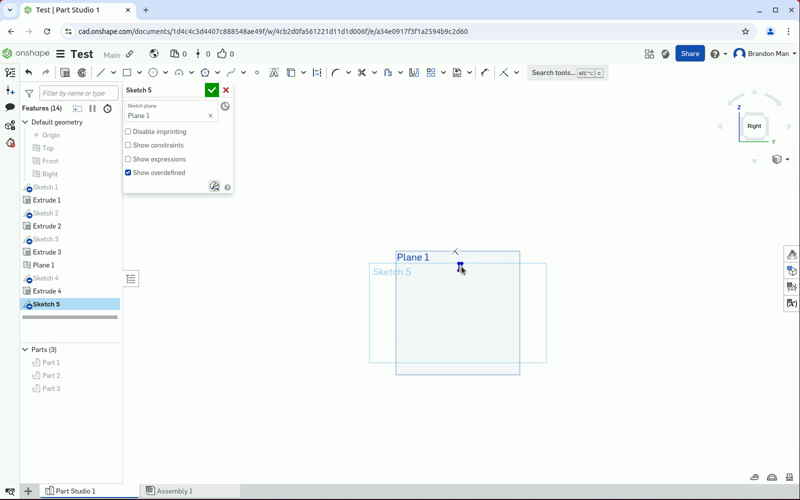
scroll(6)
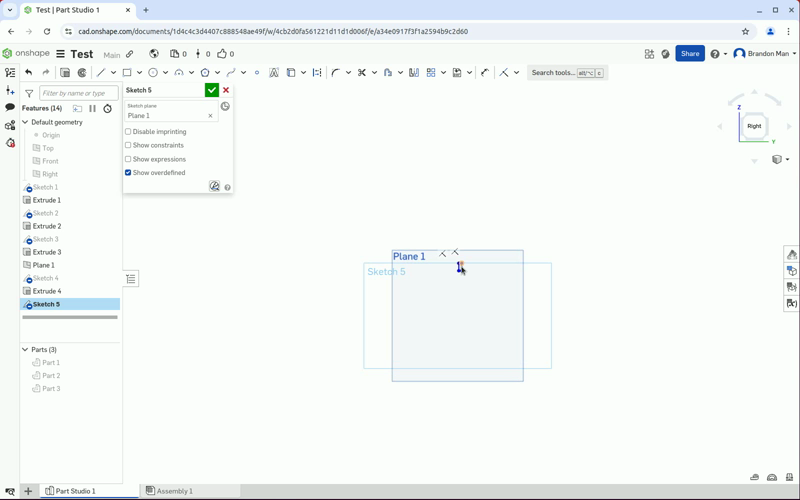
scroll(6)
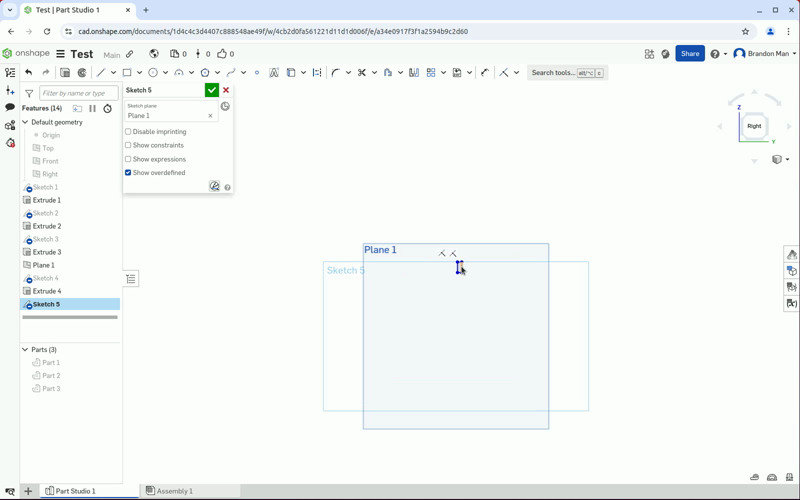
scroll(6)
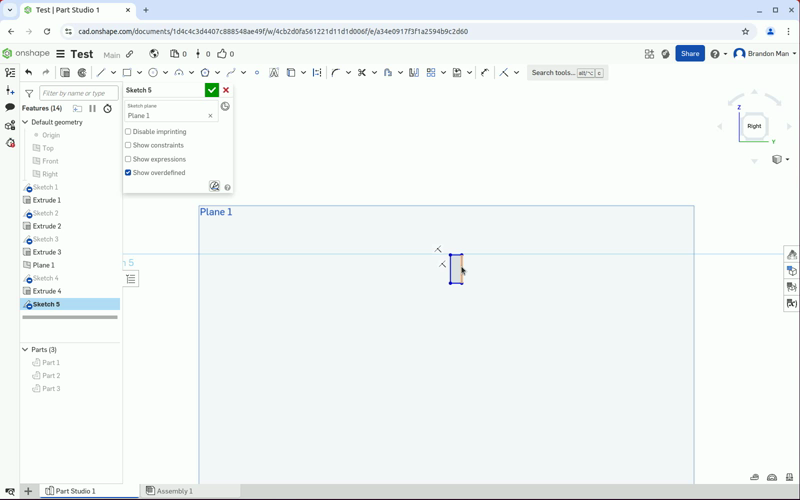
click(461, 266)
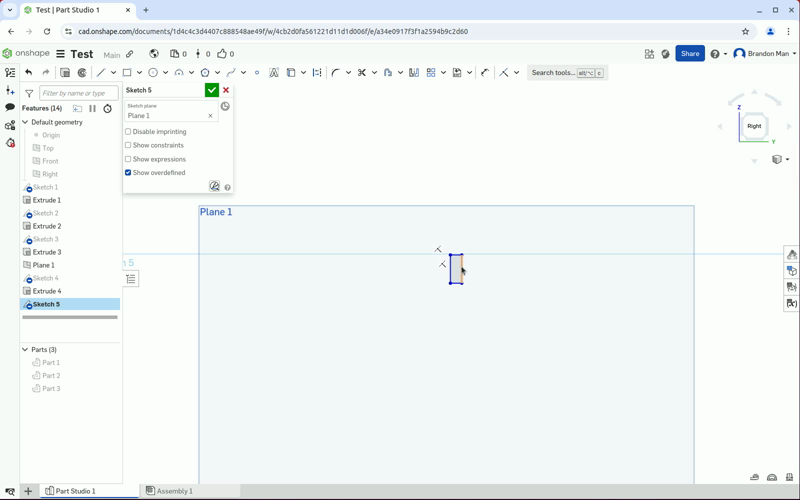
scroll(-6)
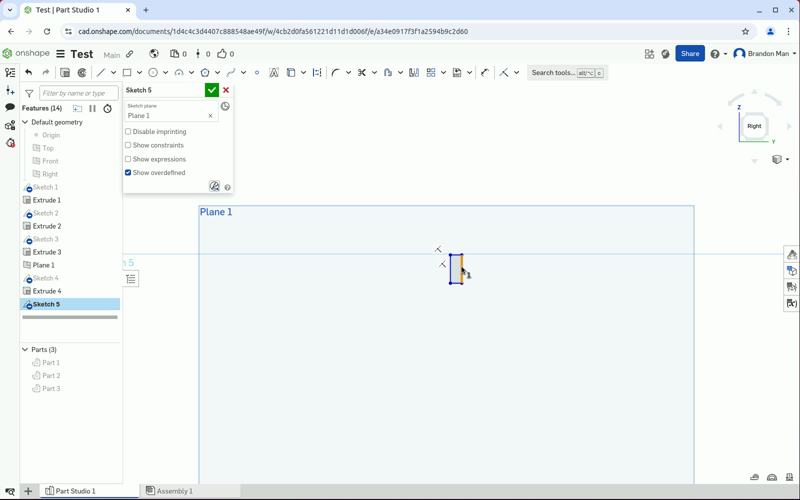
scroll(-6)
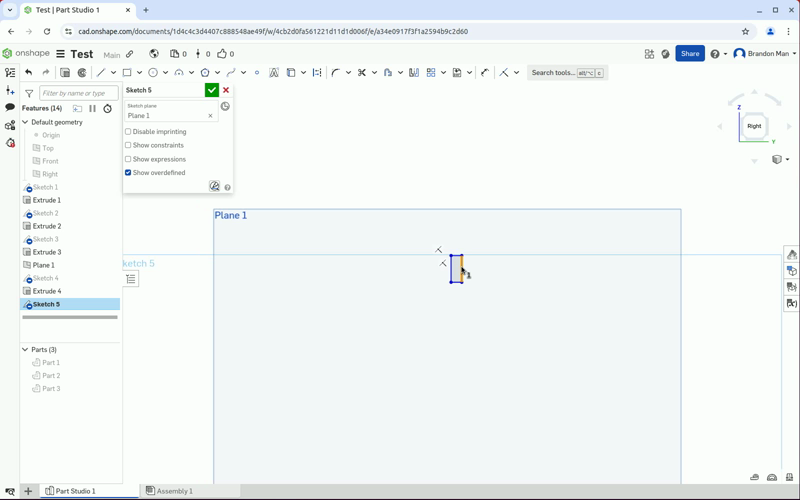
scroll(-6)
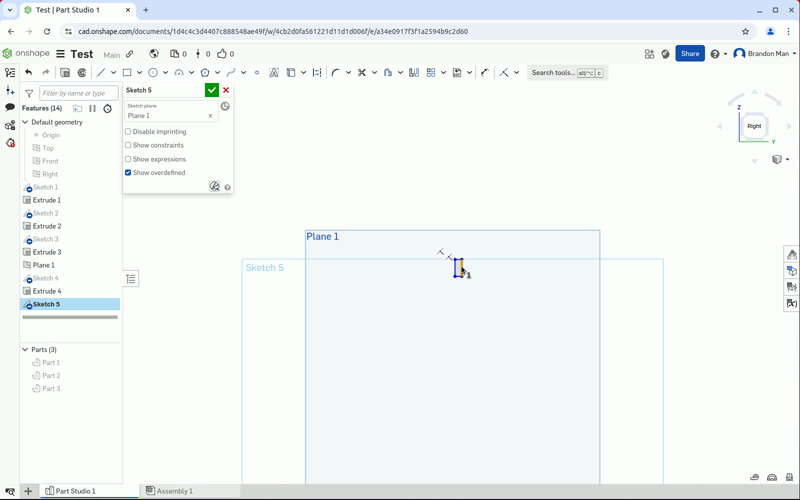
scroll(-6)
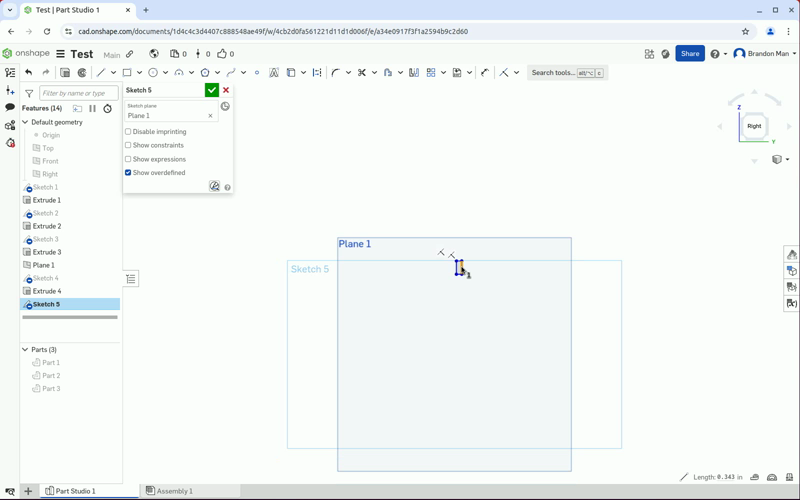
scroll(-6)
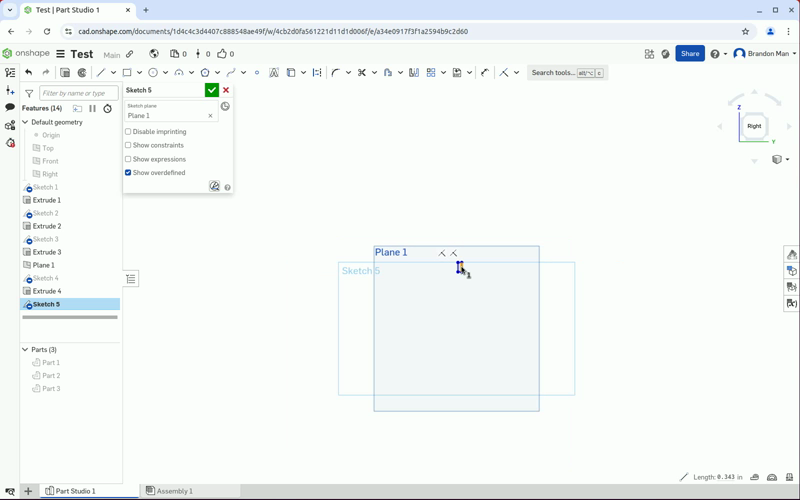
scroll(-6)
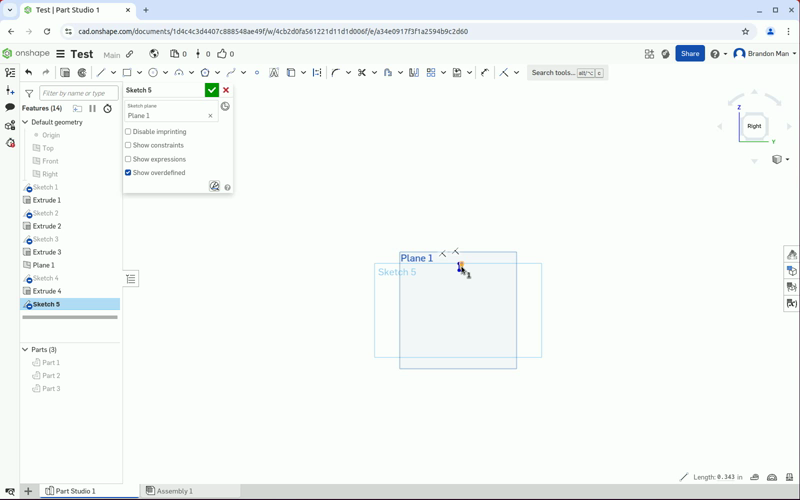
scroll(-6)
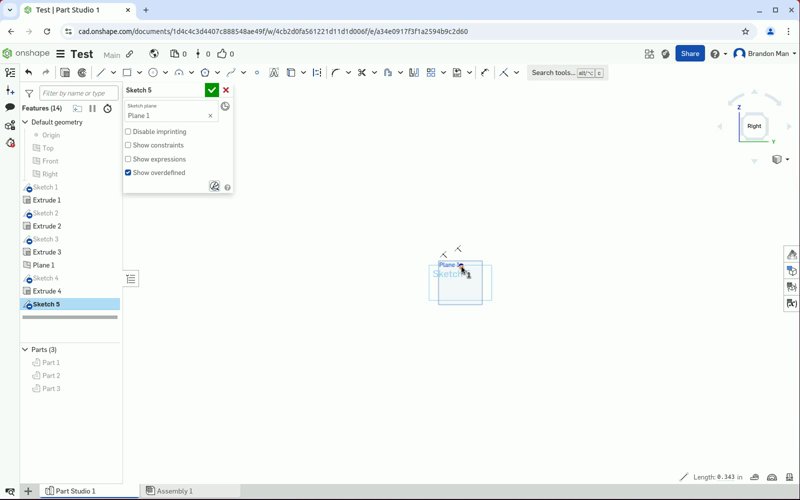
mouse_move(73, 352)
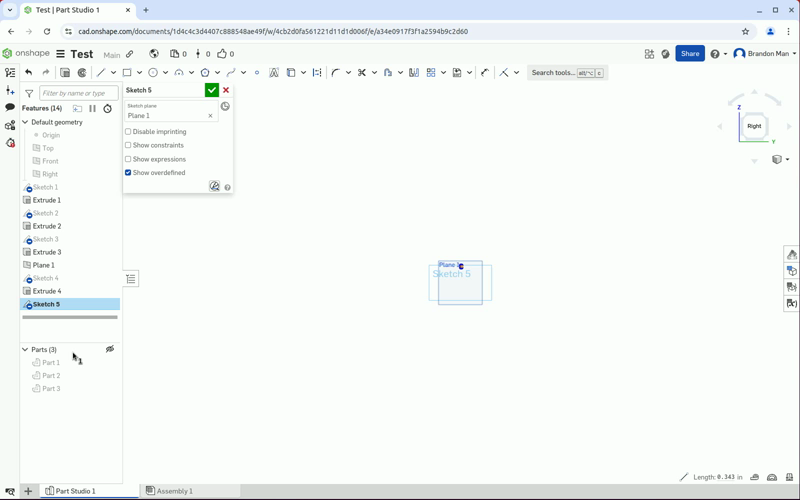
key(shift+y)
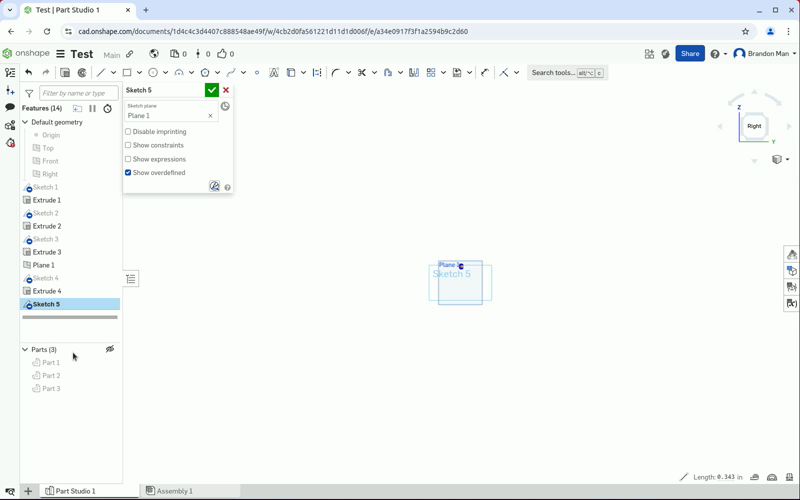
key(shift+e)
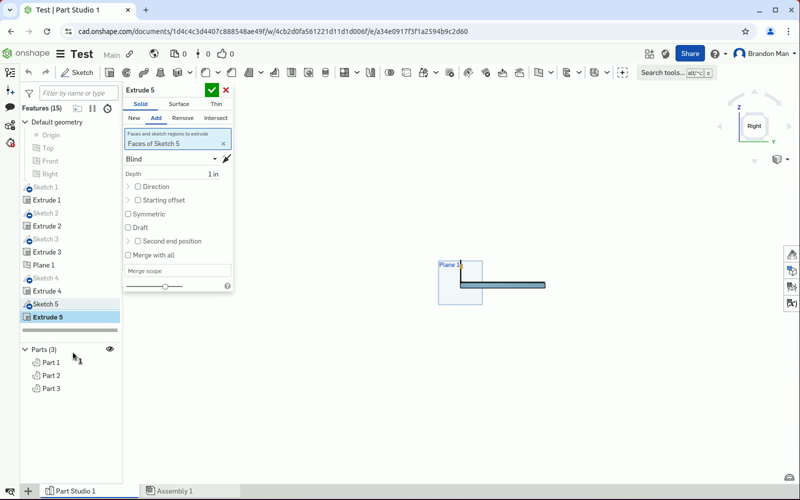
mouse_move(143, 106)
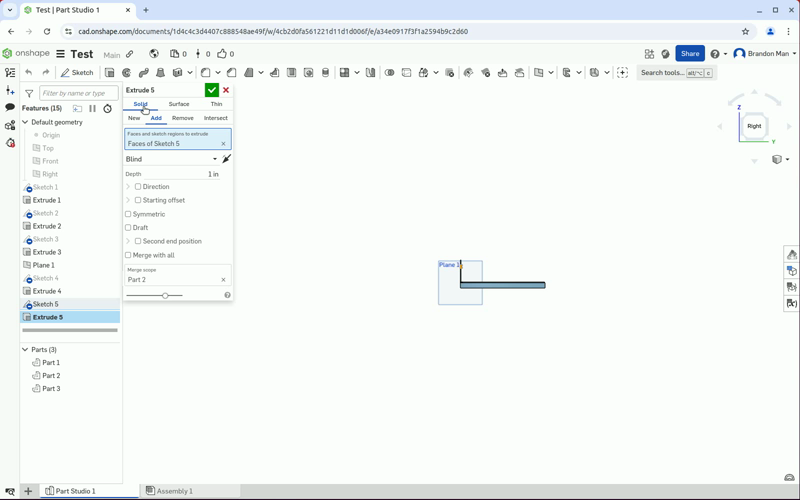
click(143, 106)
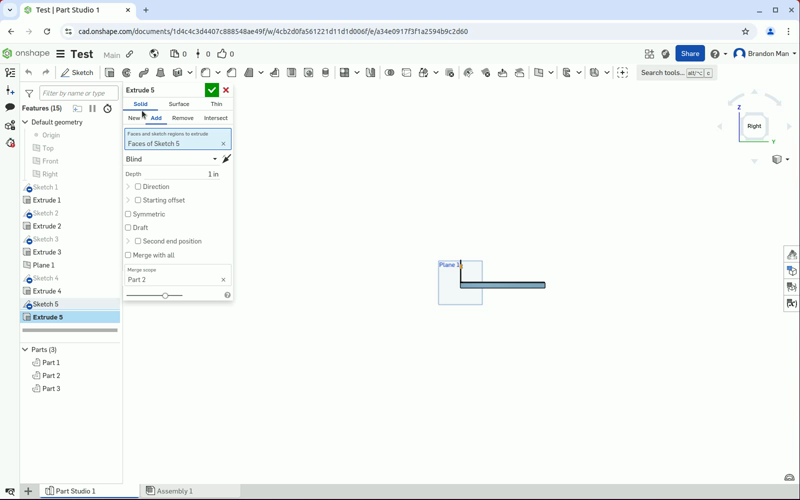
mouse_move(137, 120)
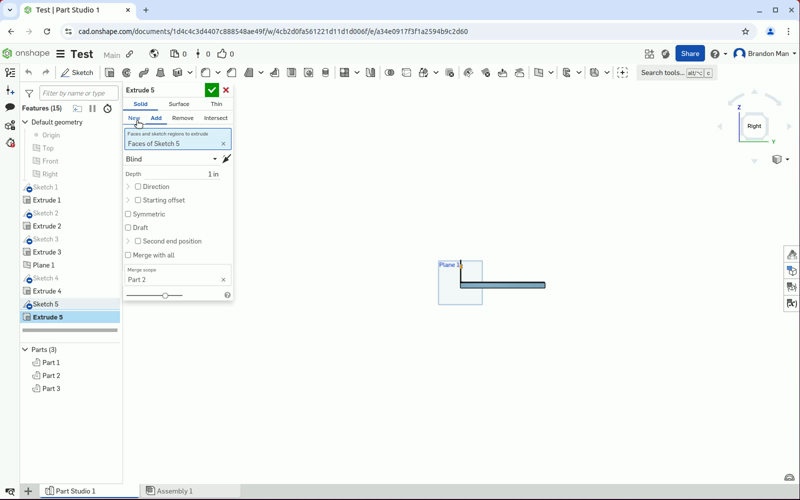
click(137, 120)
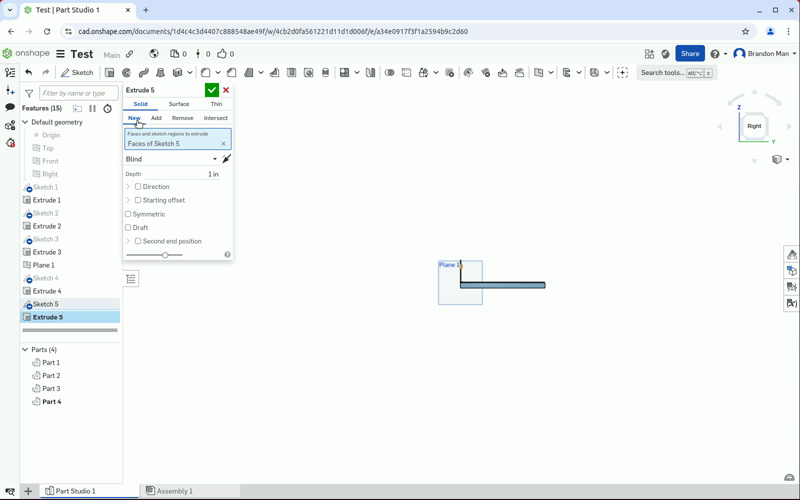
key(tab, 4)
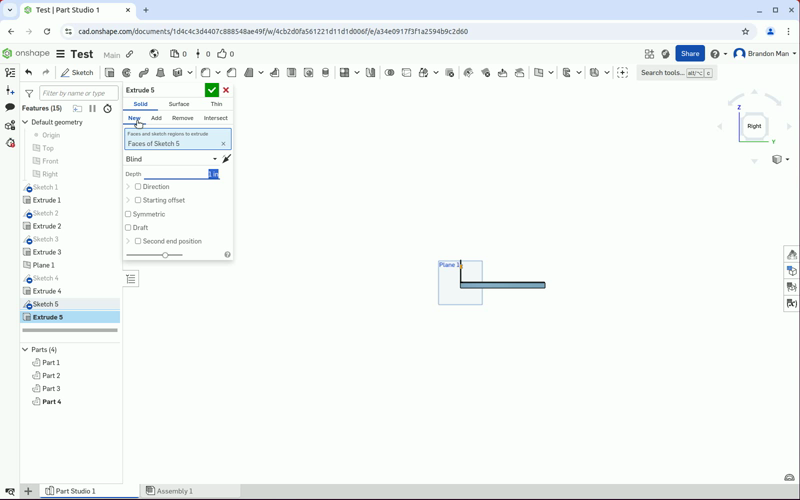
text(8.425)
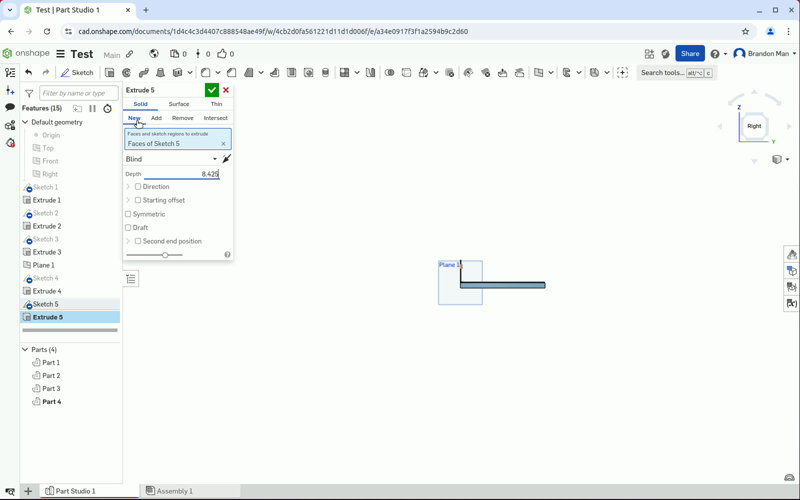
key(enter)
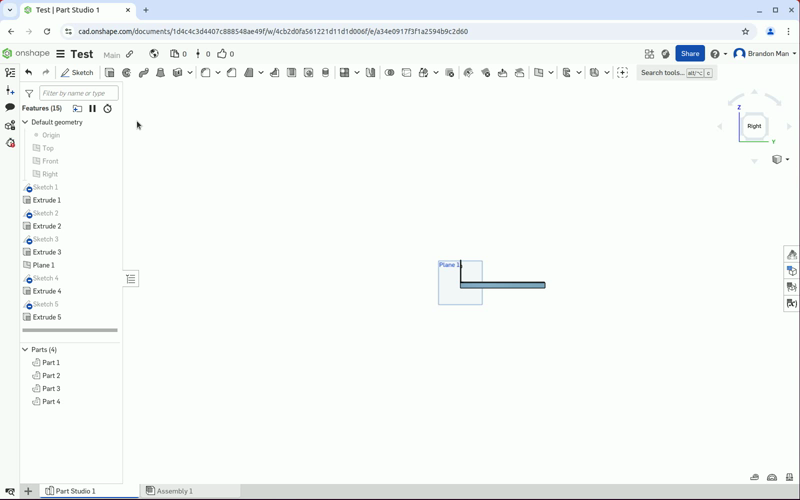
key(shift+h)
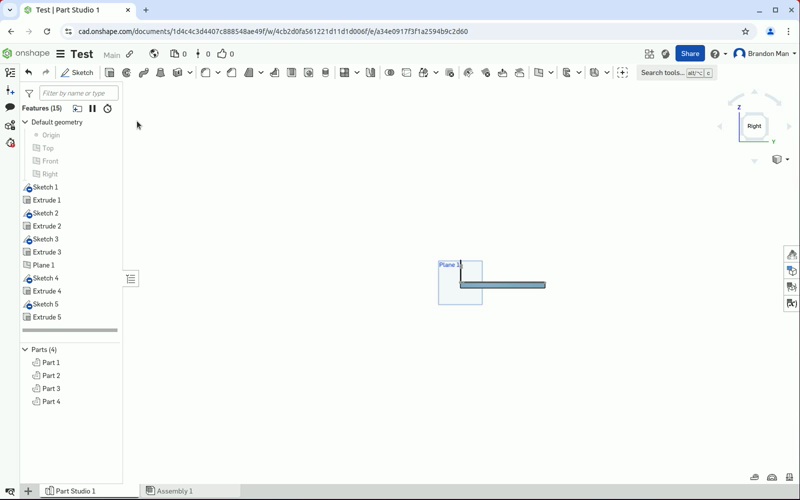
key(shift+h)
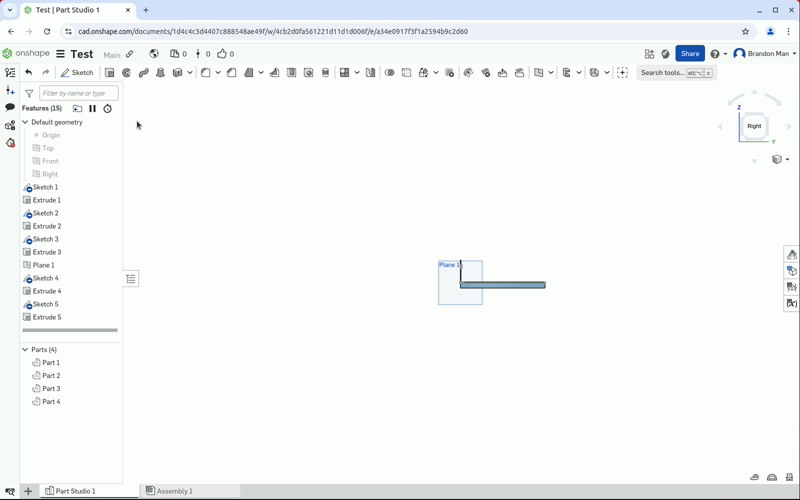
key(shift+7)
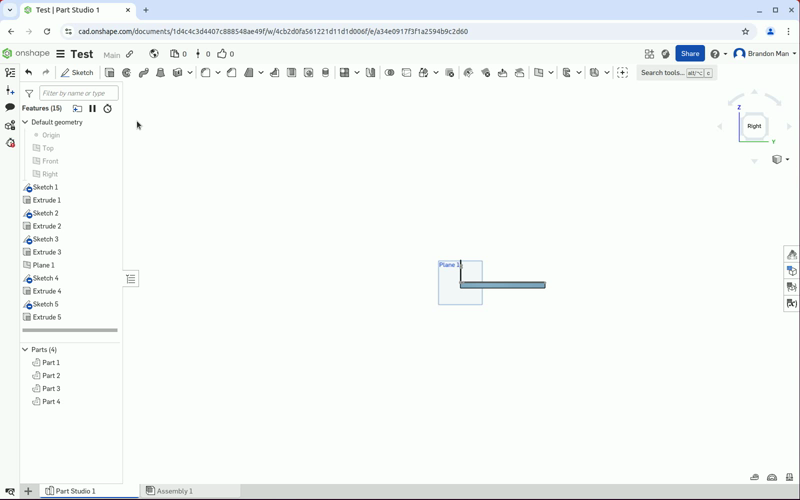
key(right, 2)
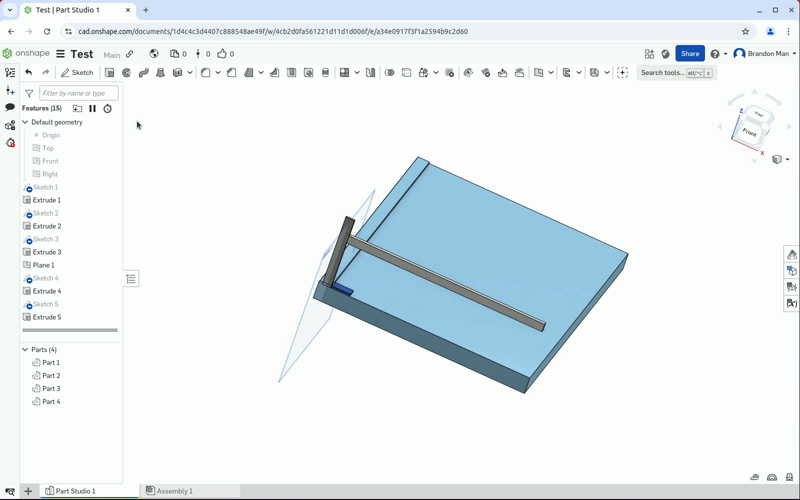
key(down, 2)
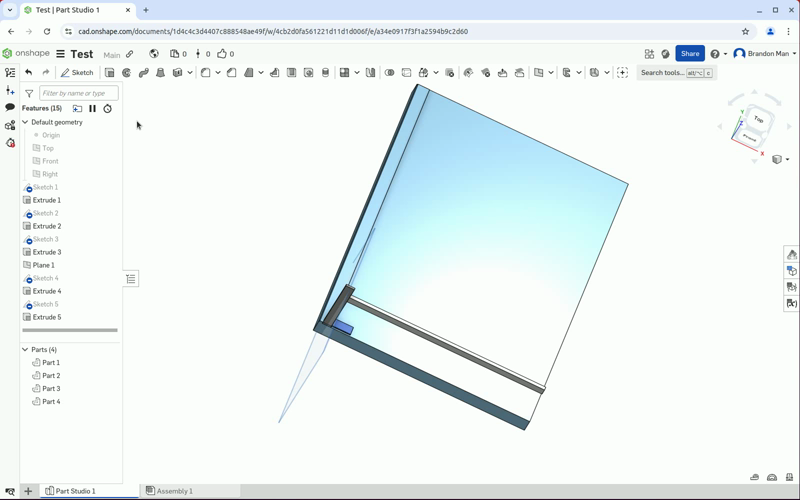
key(up, 2)
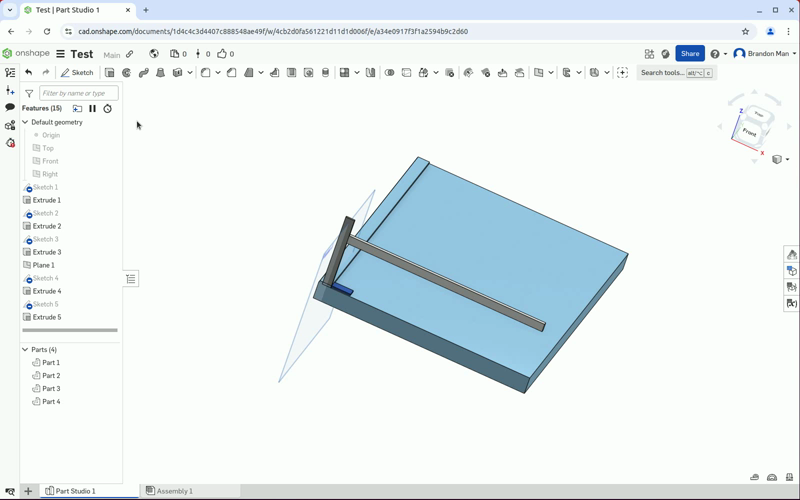
key(left, 2)
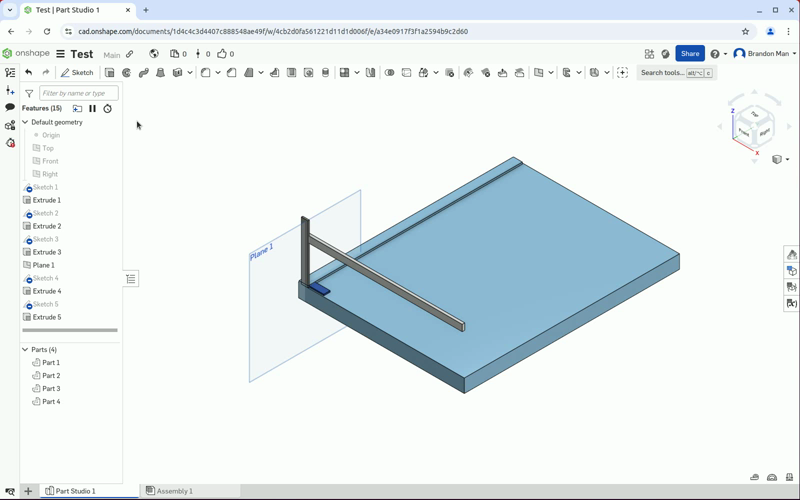
mouse_move(73, 189)
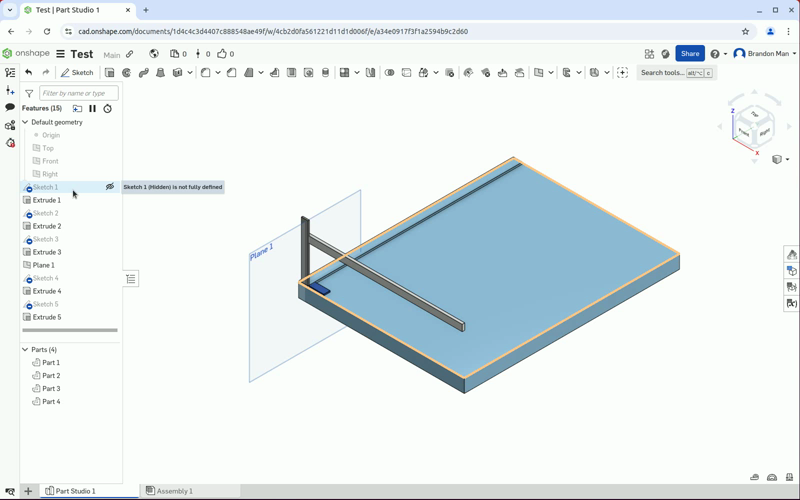
click(73, 189)